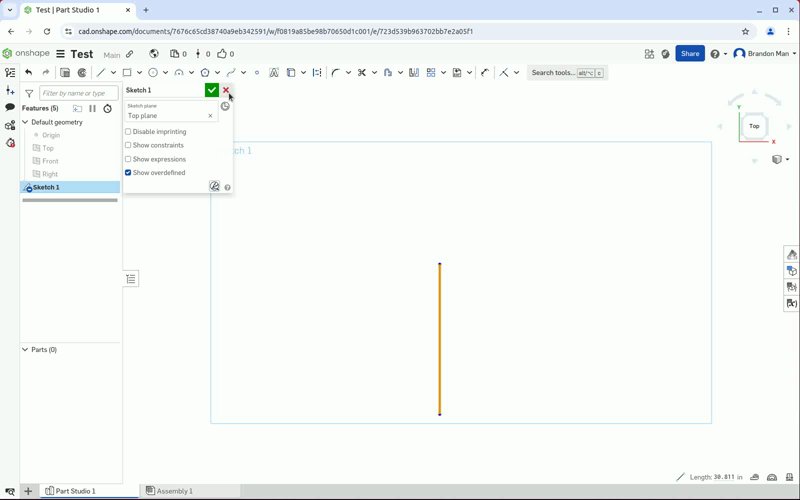
key(shift+h)
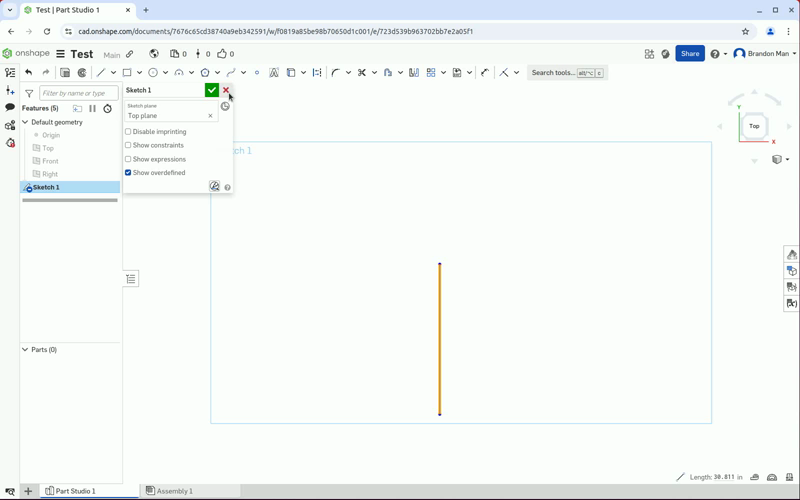
key(shift+s)
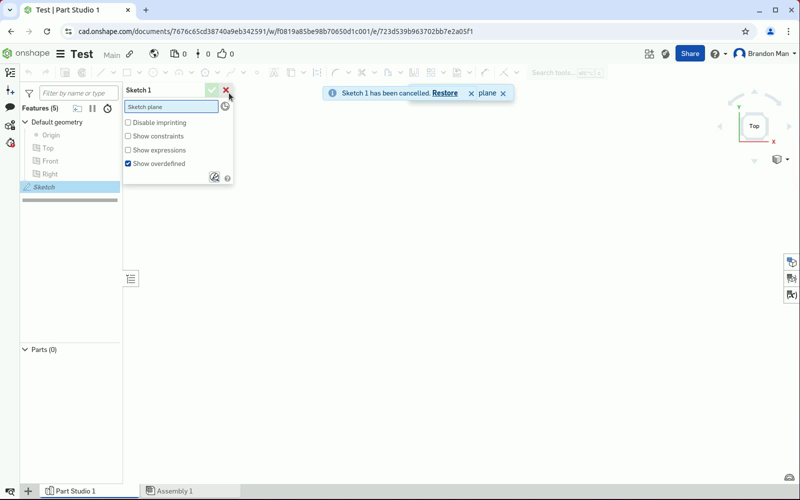
mouse_move(73, 150)
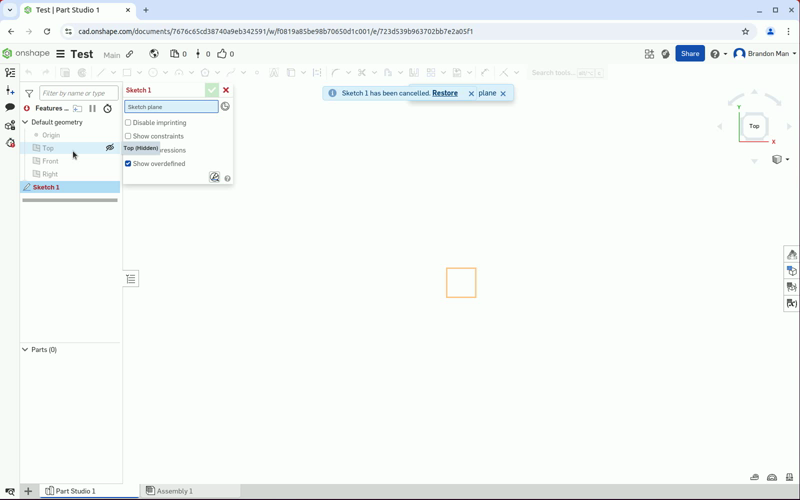
click(73, 150)
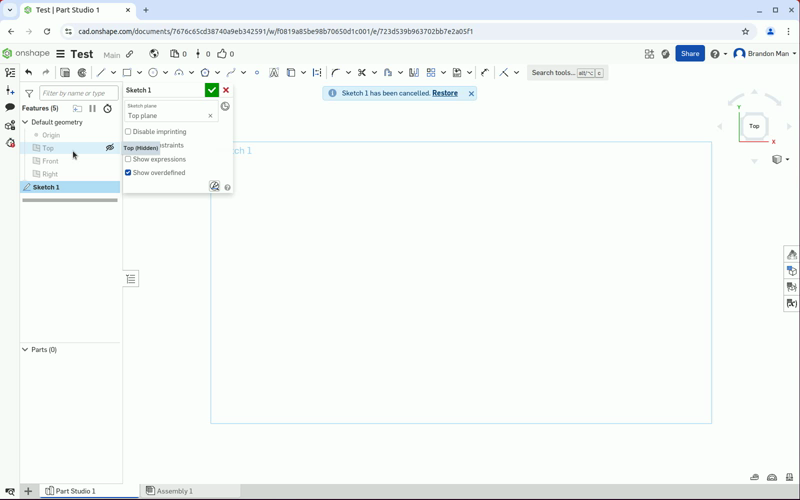
mouse_move(73, 352)
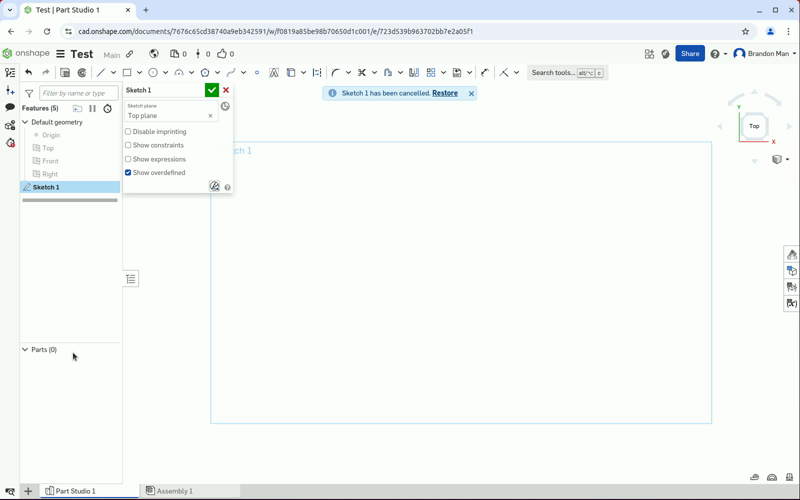
key(y)
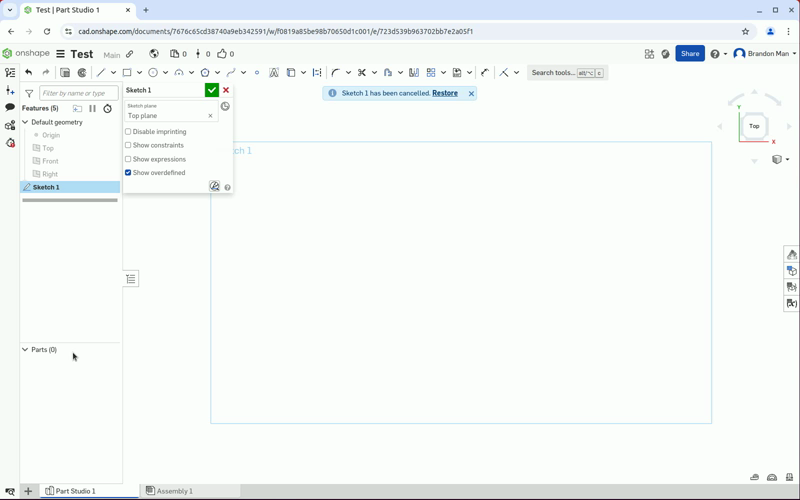
key(l)
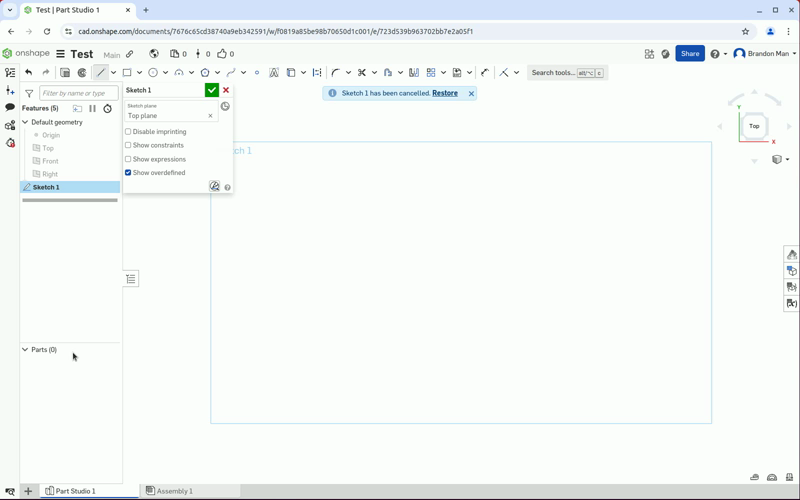
key_down(shift)
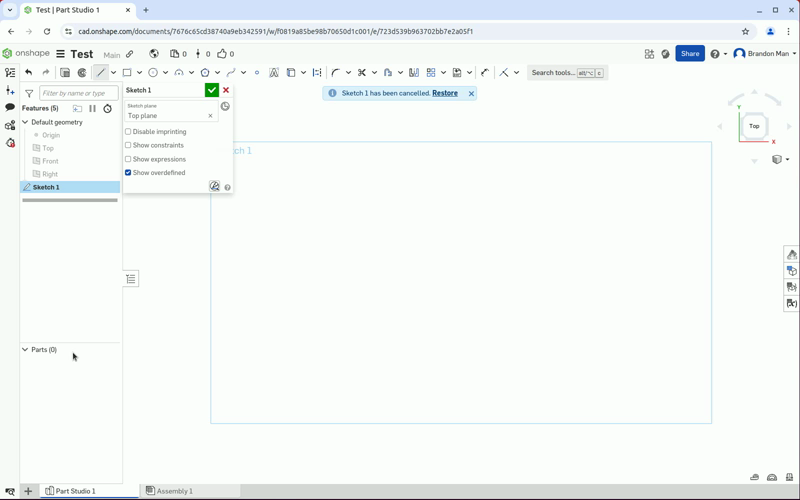
mouse_move(449, 285)
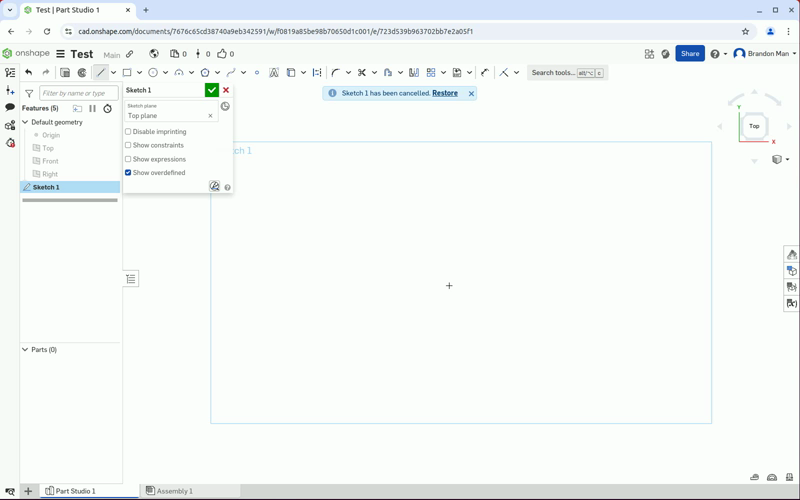
click(449, 285)
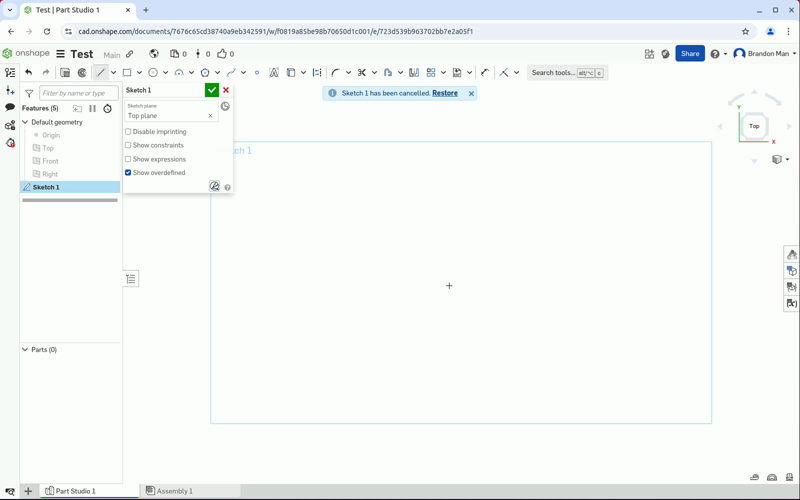
key_up(shift)
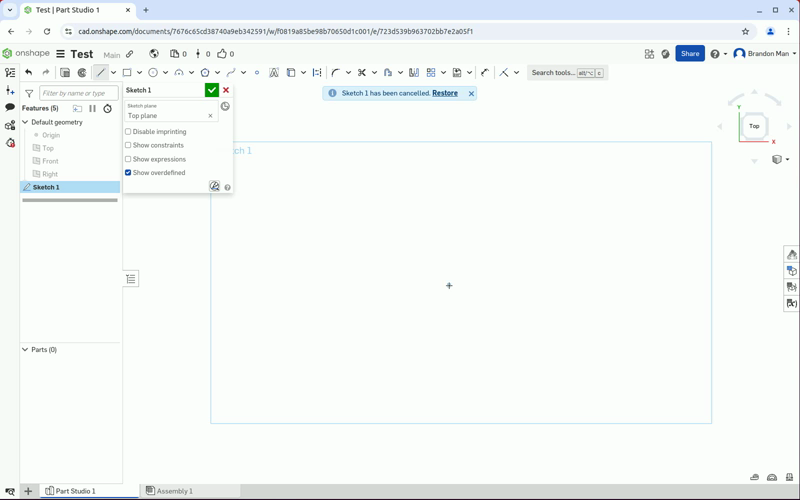
key_down(shift)
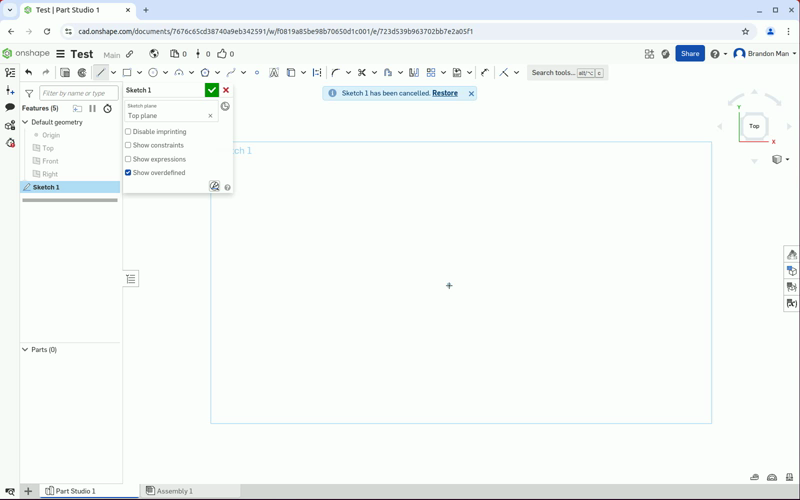
mouse_move(479, 285)
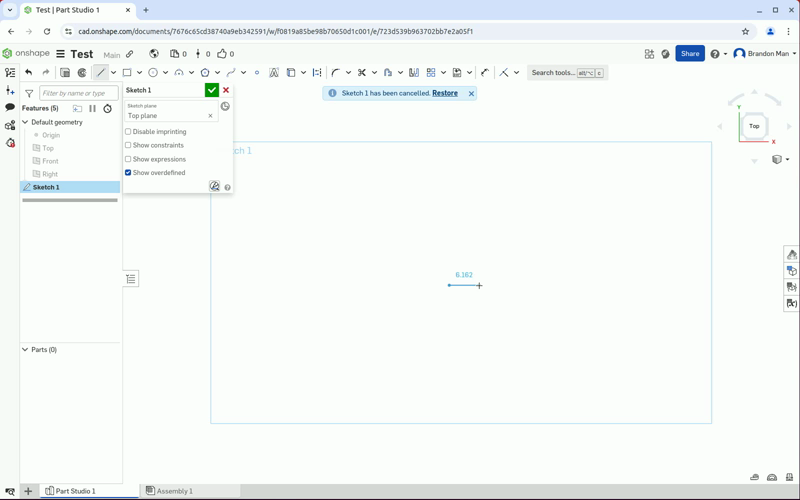
mouse_move(474, 285)
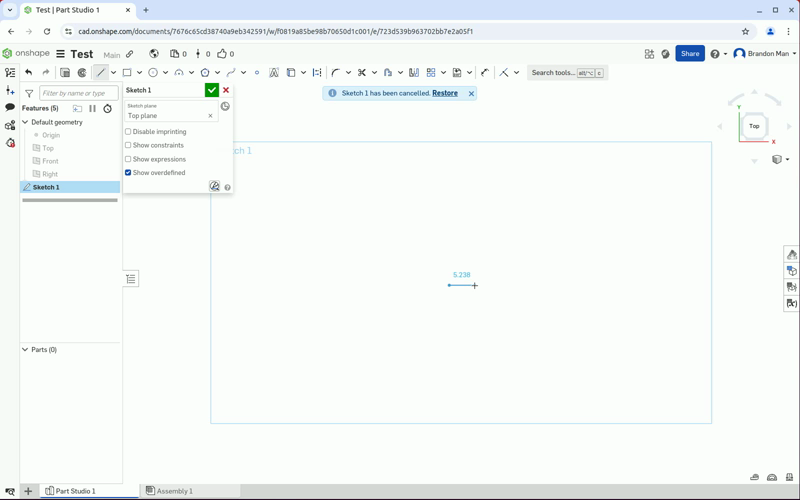
click(474, 285)
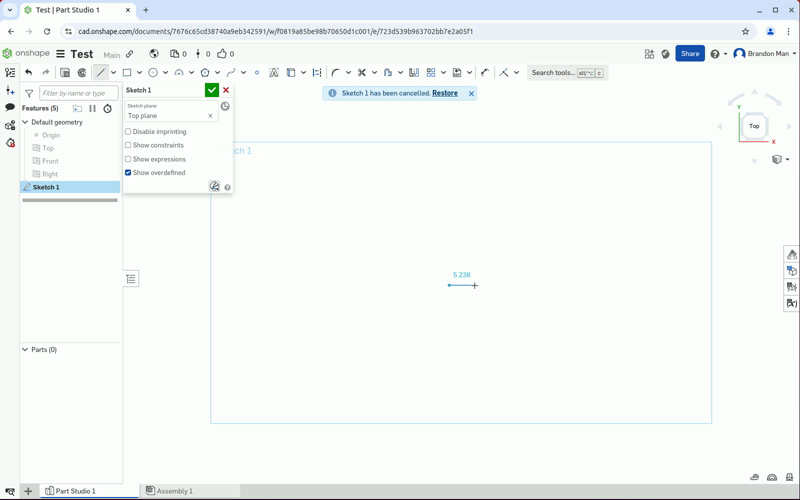
key_up(shift)
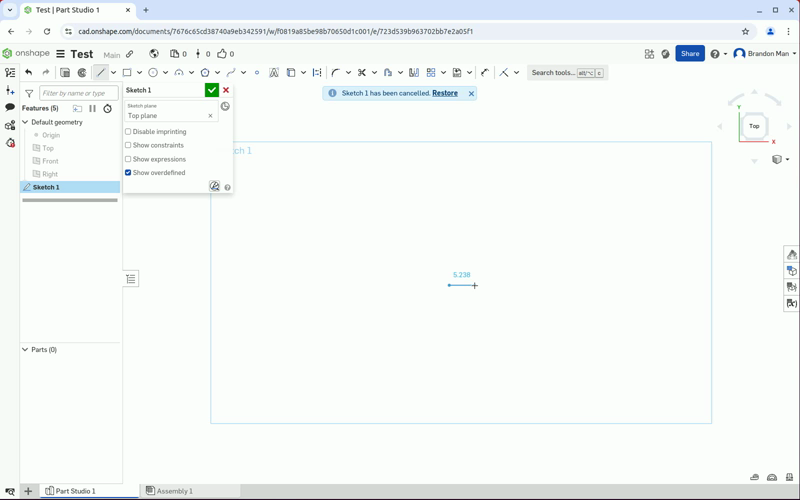
key_down(shift)
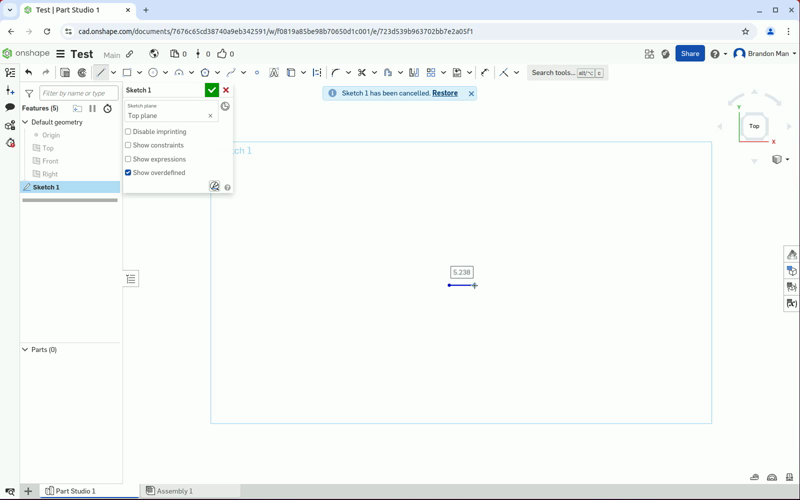
mouse_move(504, 285)
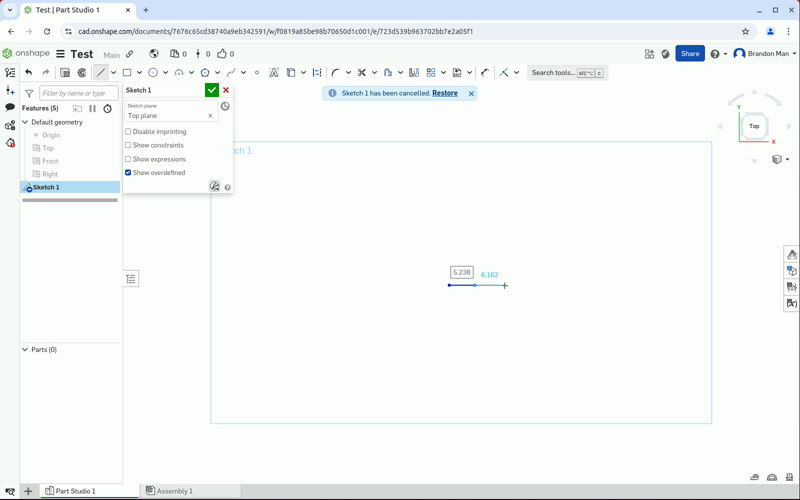
mouse_move(474, 280)
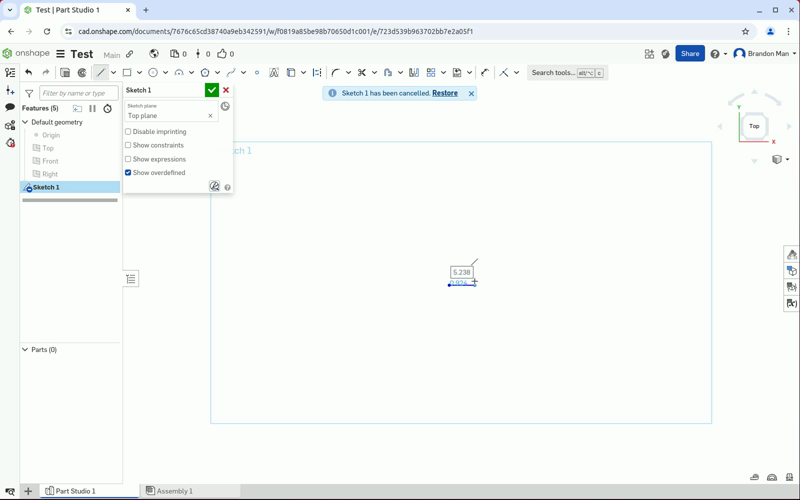
scroll(6)
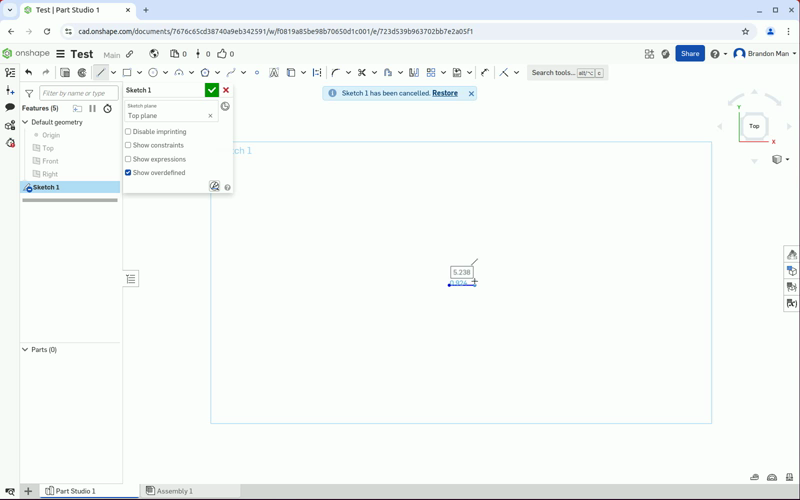
scroll(6)
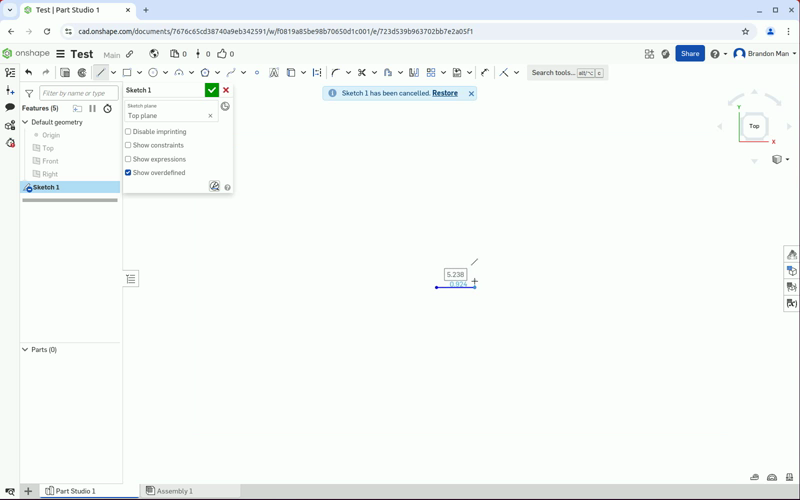
scroll(6)
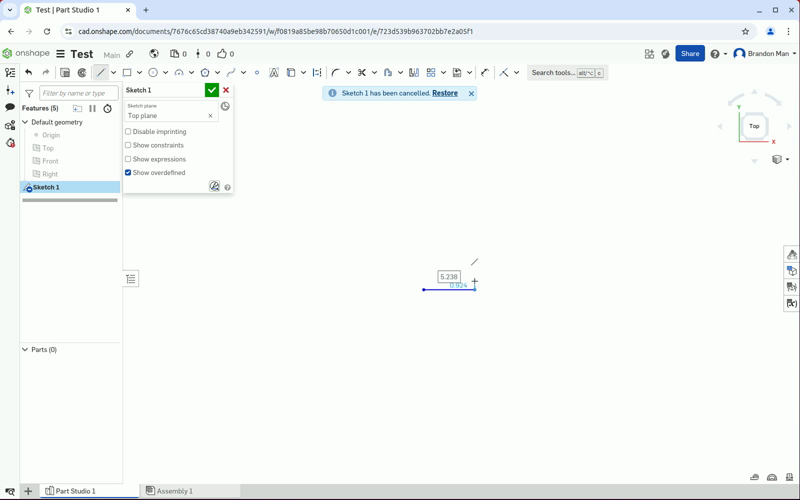
scroll(6)
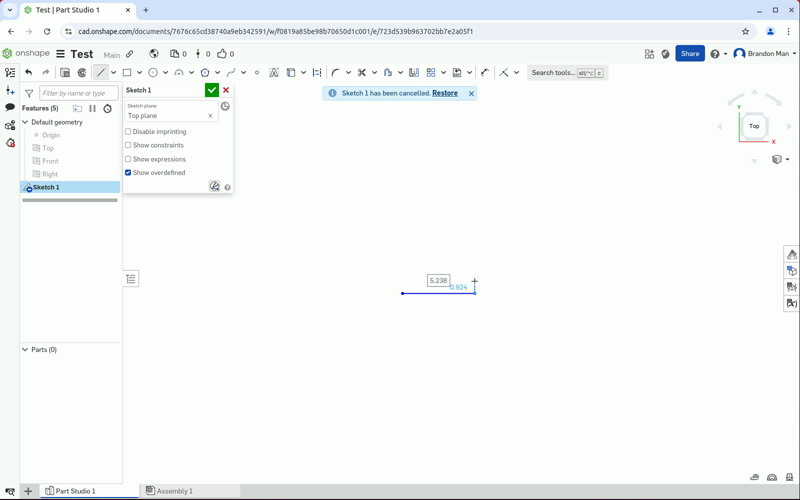
scroll(6)
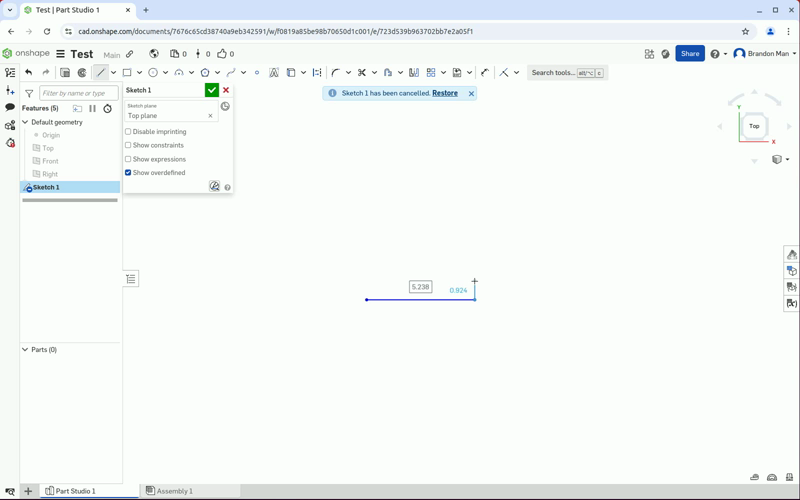
scroll(6)
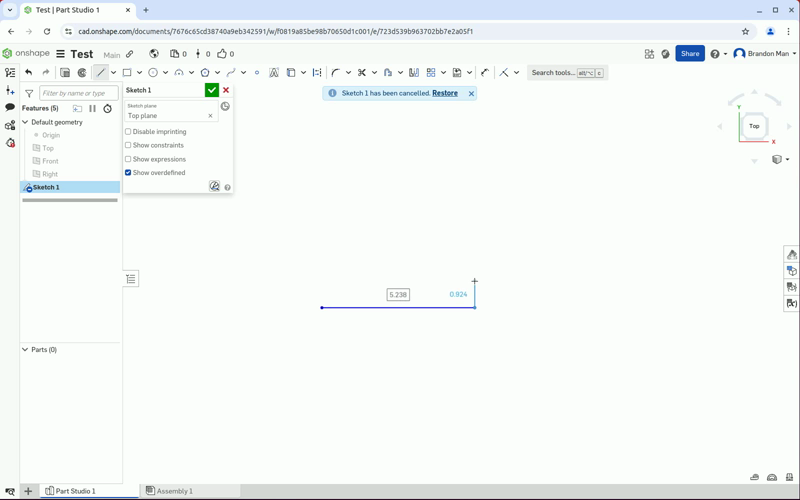
scroll(6)
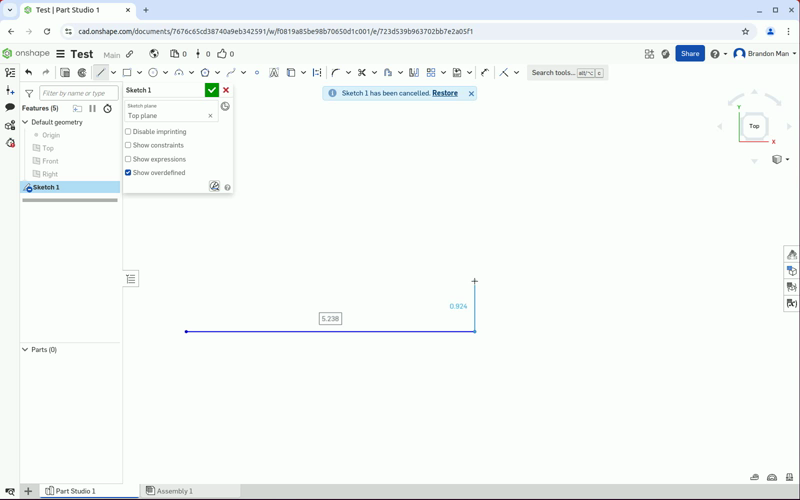
click(474, 280)
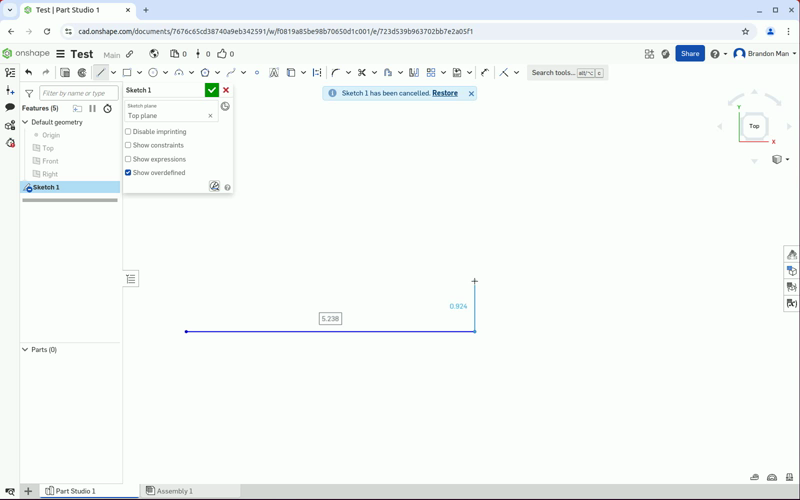
scroll(-6)
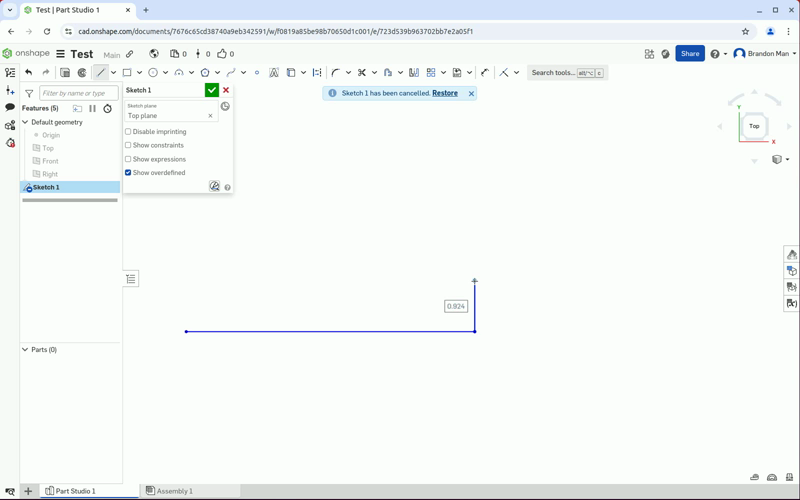
scroll(-6)
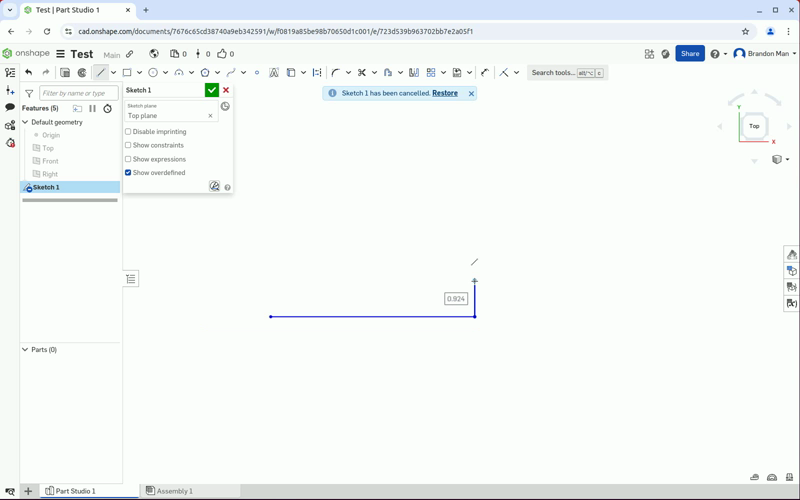
scroll(-6)
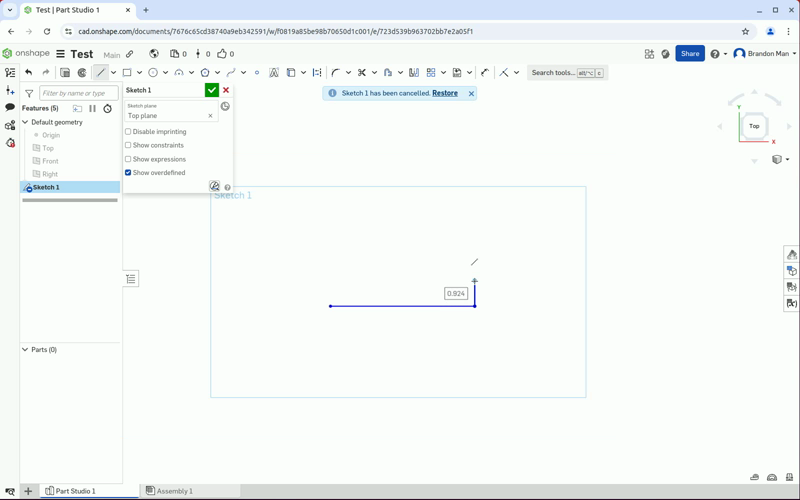
scroll(-6)
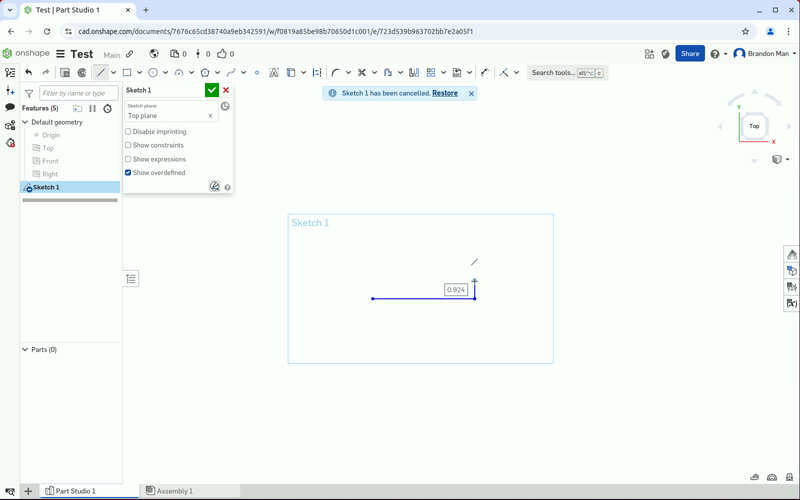
scroll(-6)
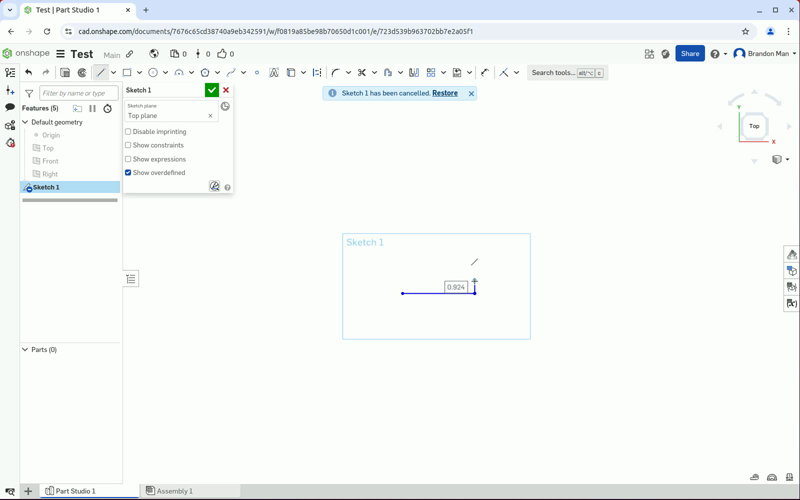
scroll(-6)
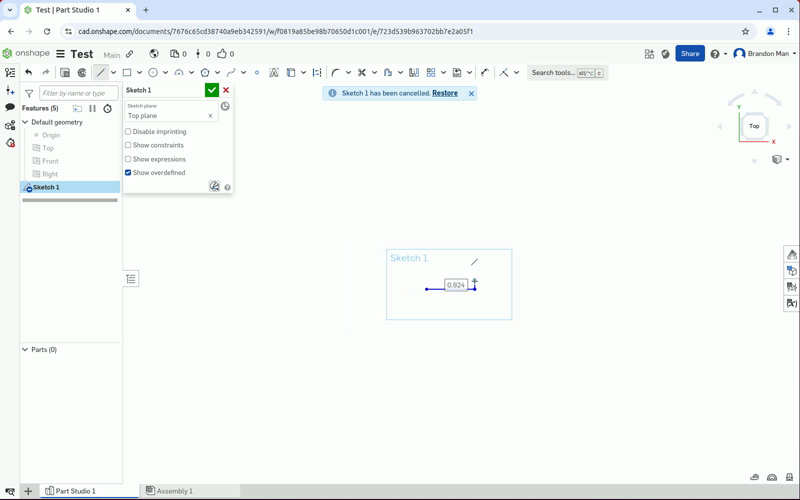
scroll(-6)
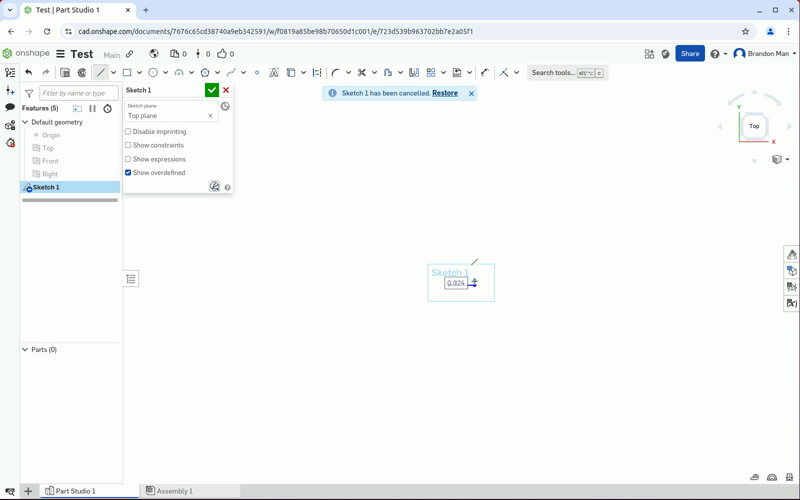
key_up(shift)
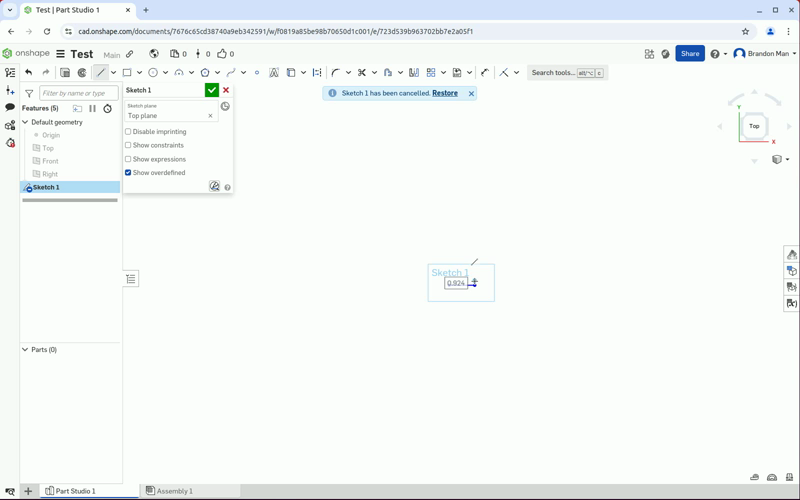
key_down(shift)
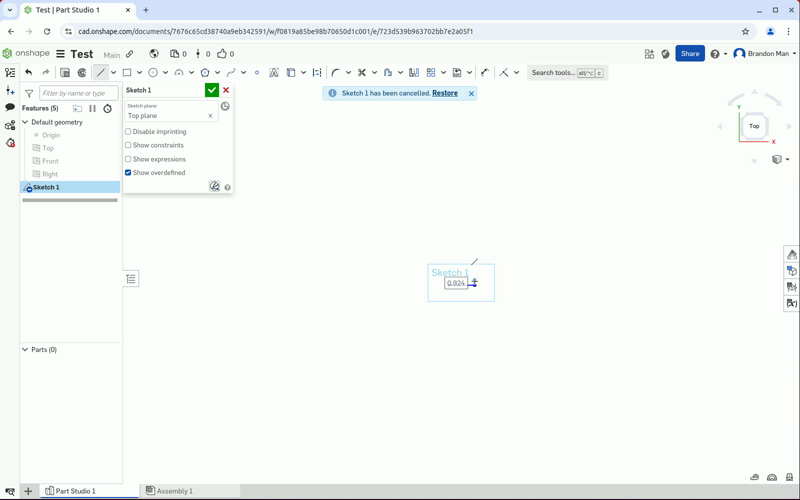
mouse_move(504, 280)
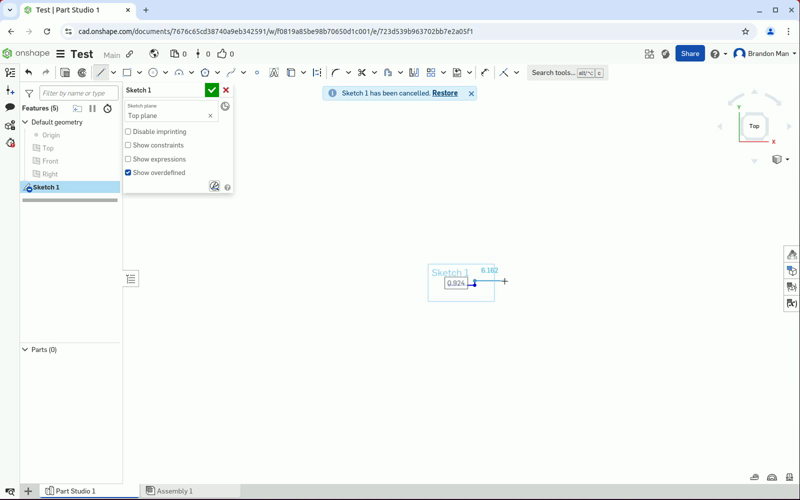
mouse_move(449, 280)
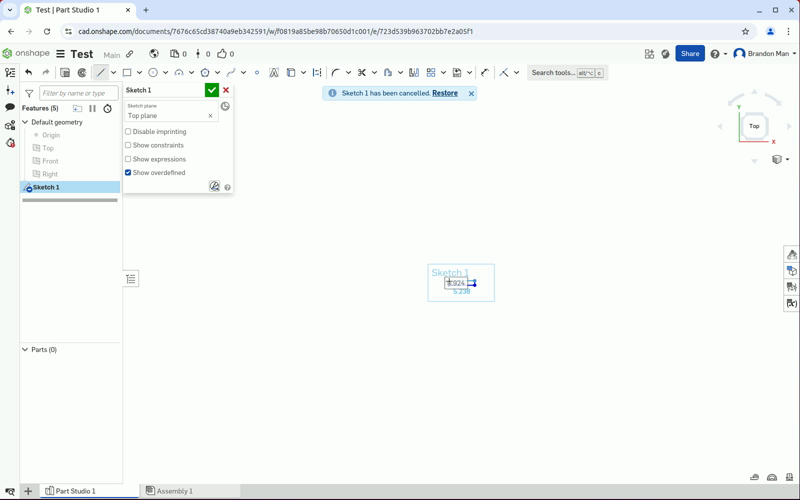
click(449, 280)
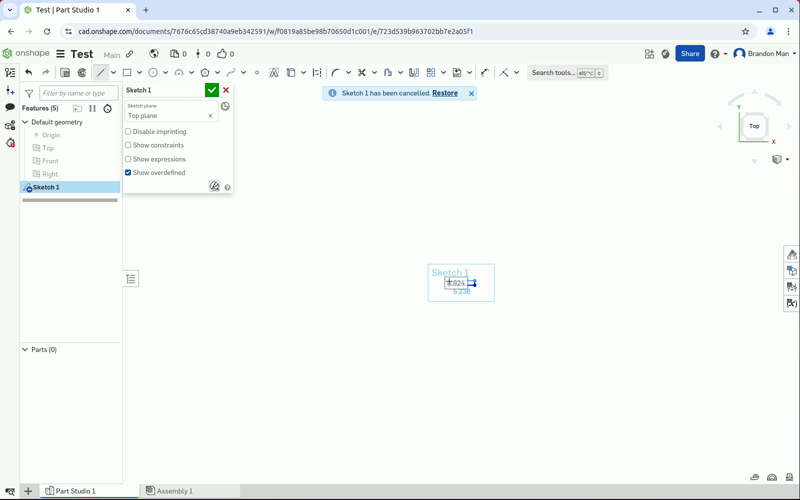
key_up(shift)
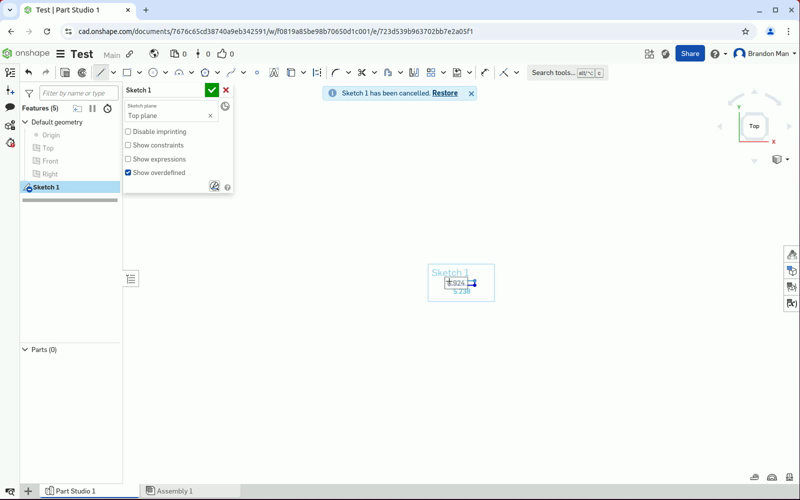
mouse_move(479, 280)
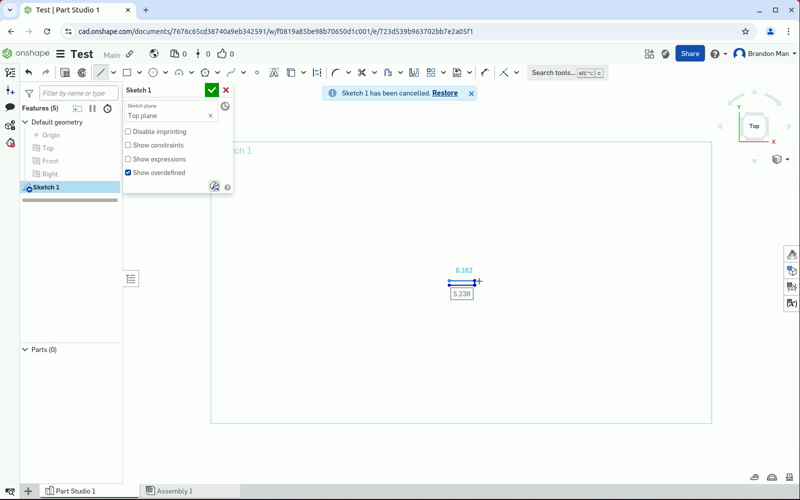
key_down(shift)
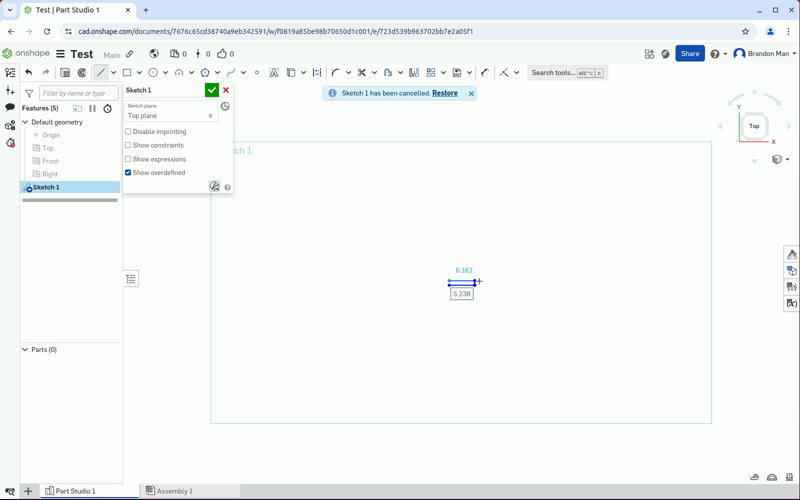
mouse_move(449, 285)
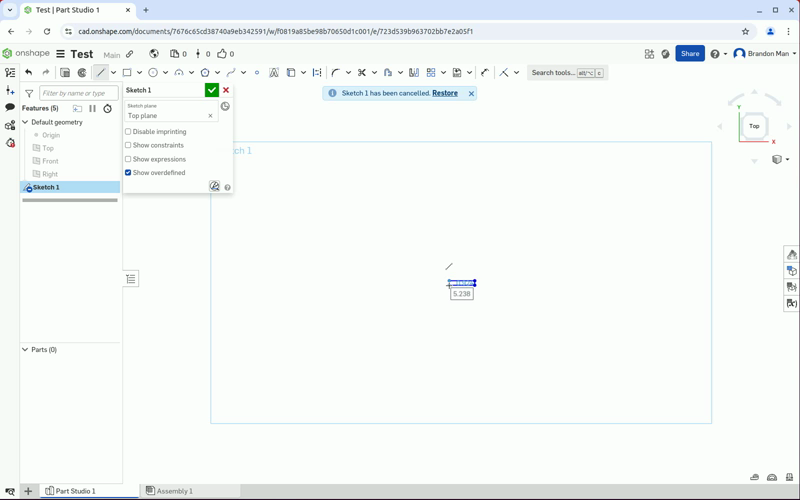
scroll(6)
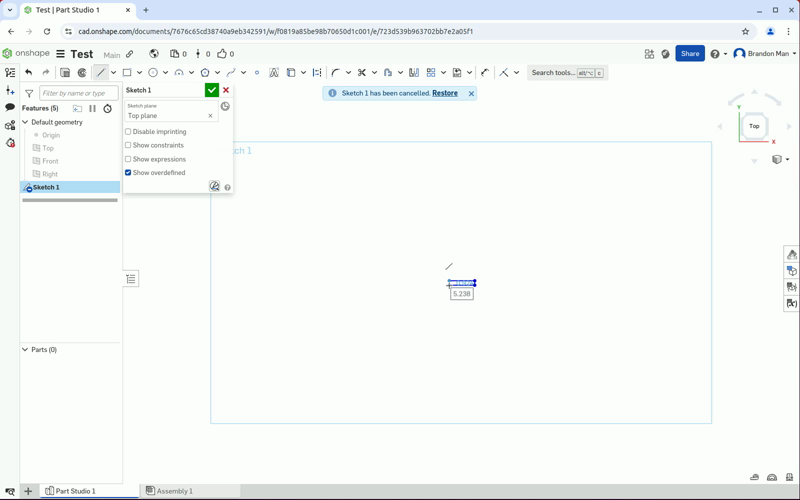
scroll(6)
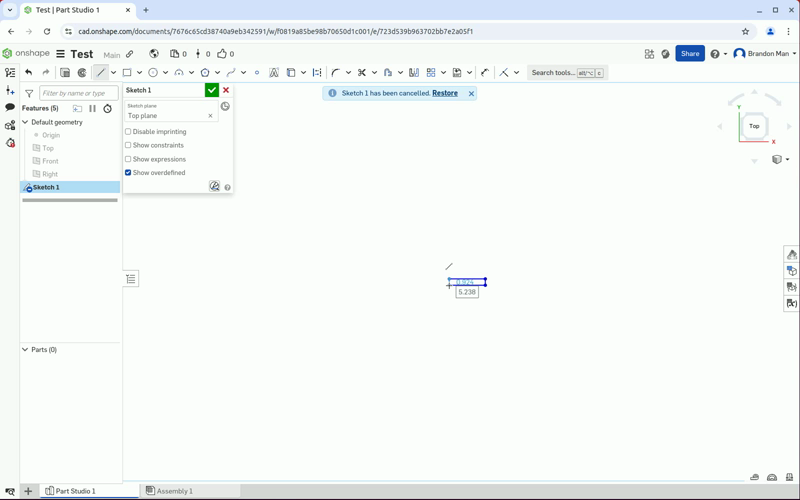
scroll(6)
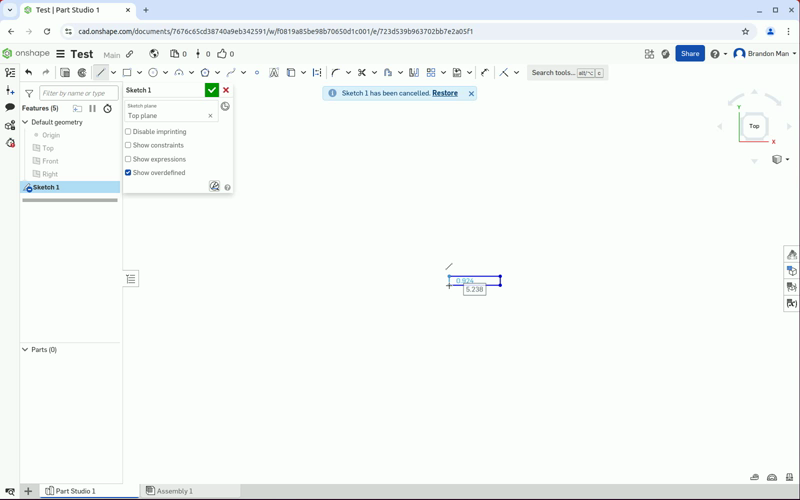
scroll(6)
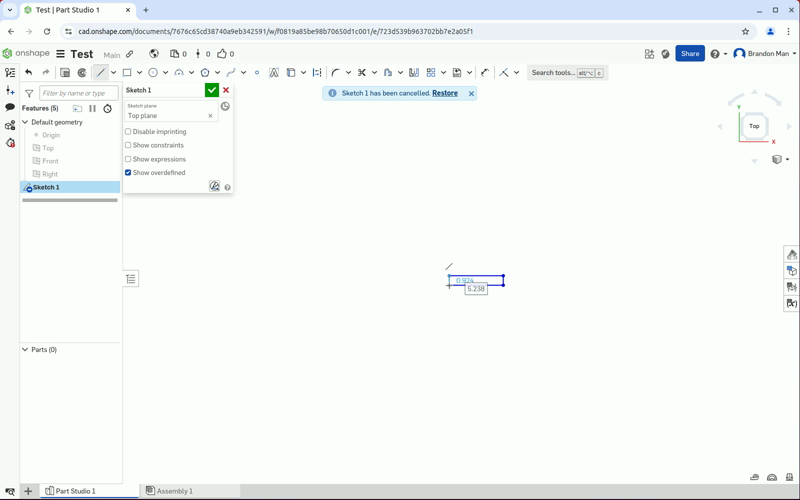
scroll(6)
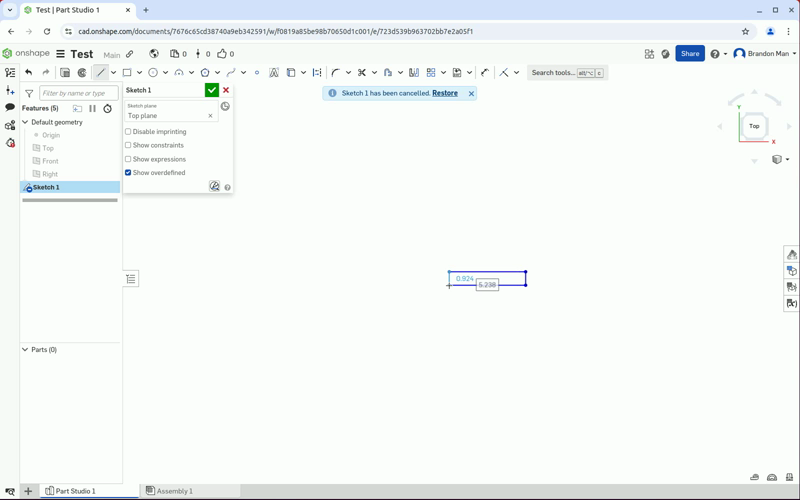
scroll(6)
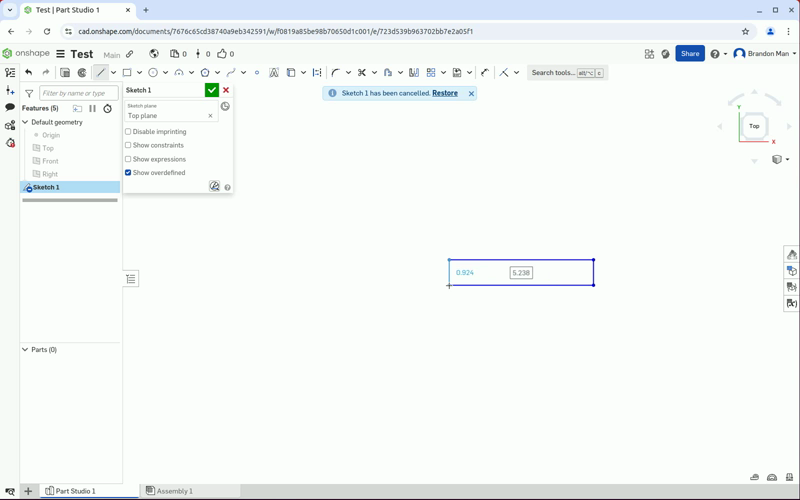
scroll(6)
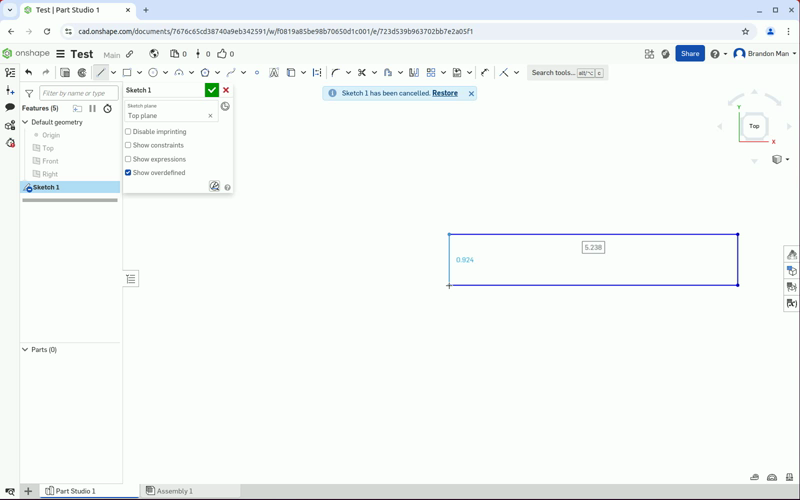
key_up(shift)
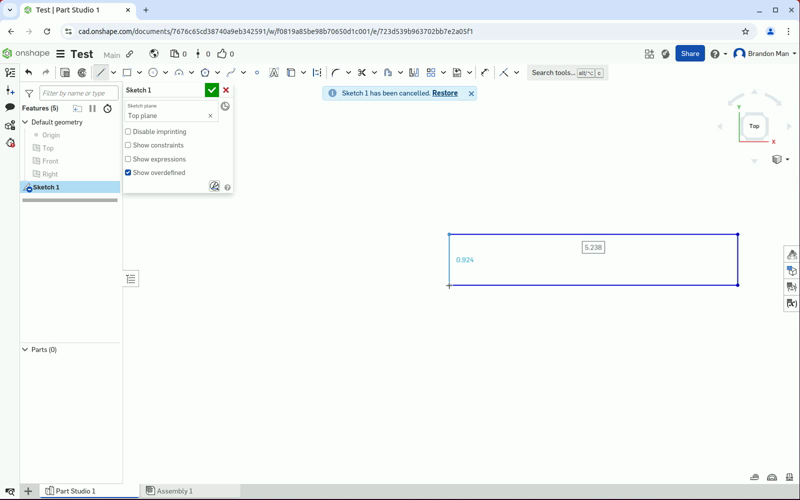
click(449, 285)
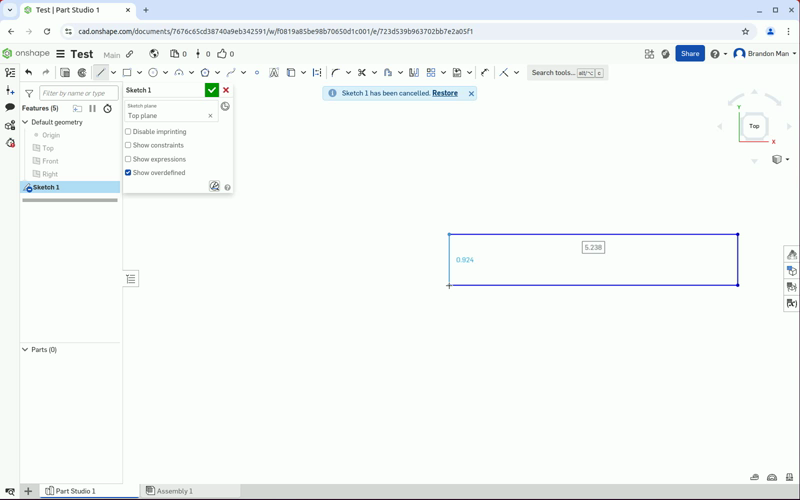
scroll(-6)
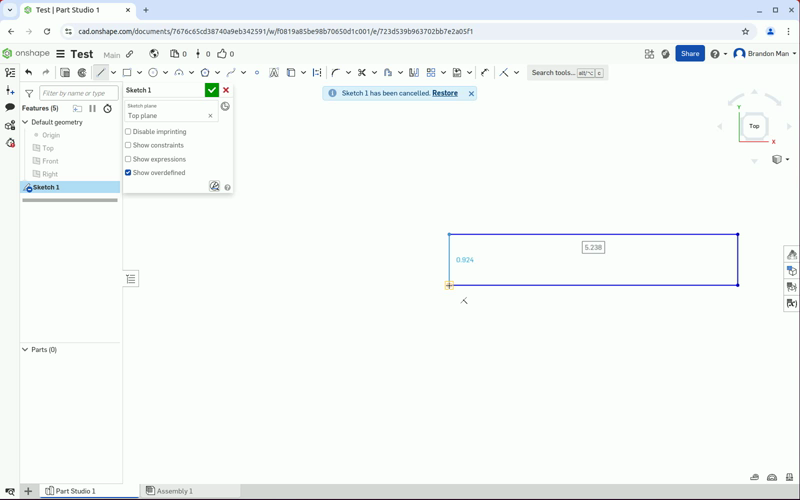
scroll(-6)
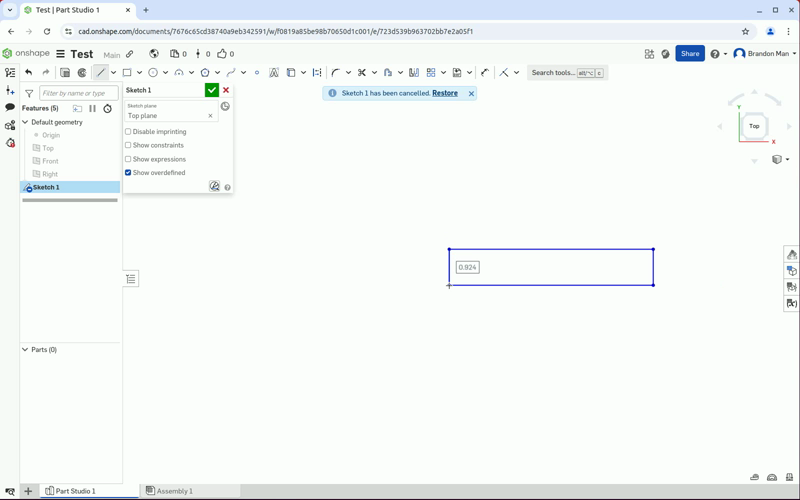
scroll(-6)
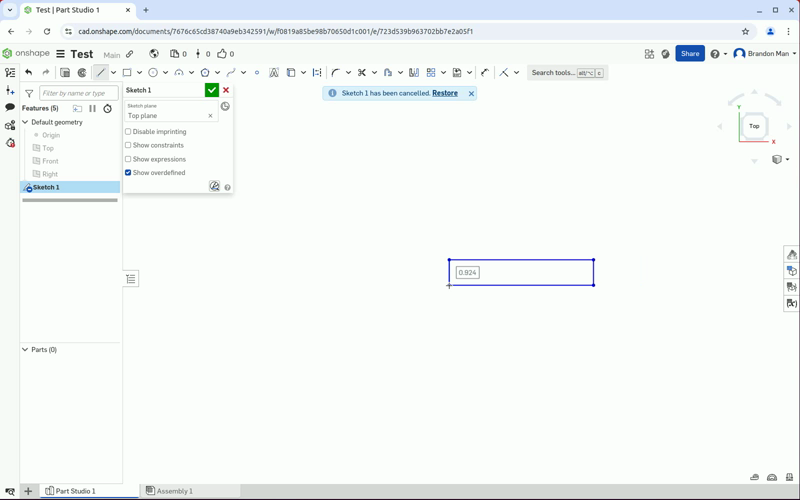
scroll(-6)
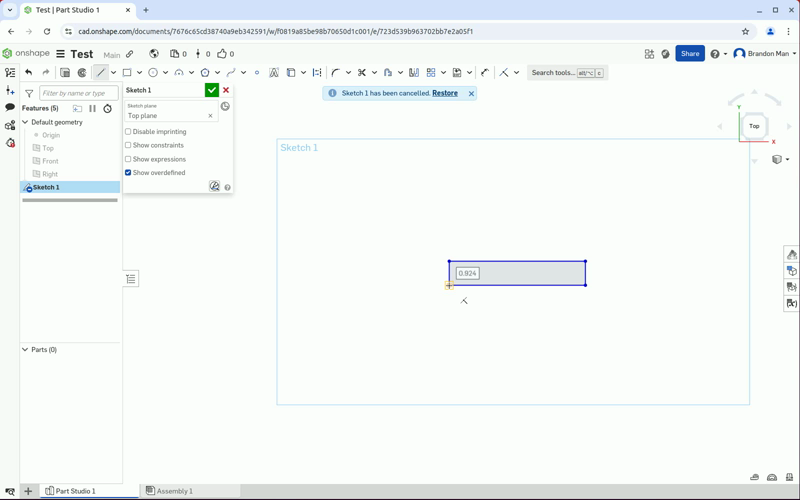
scroll(-6)
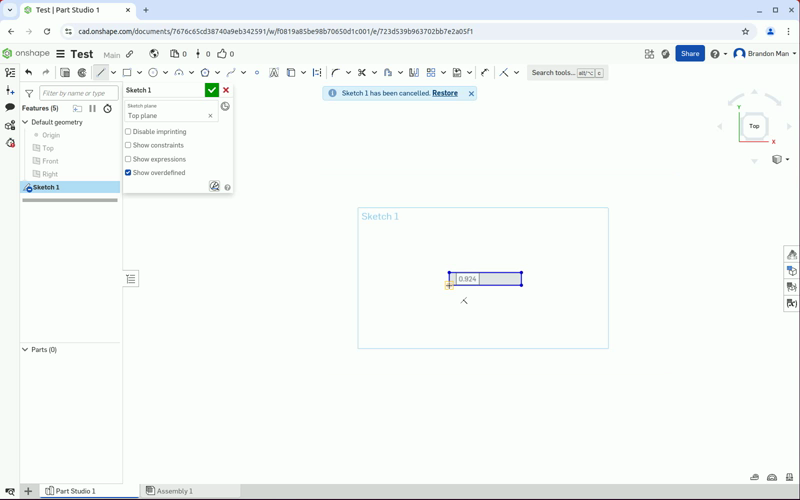
scroll(-6)
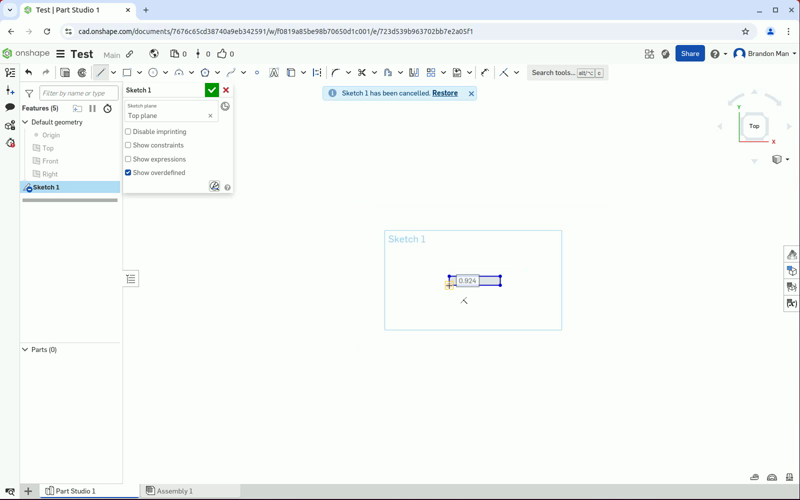
scroll(-6)
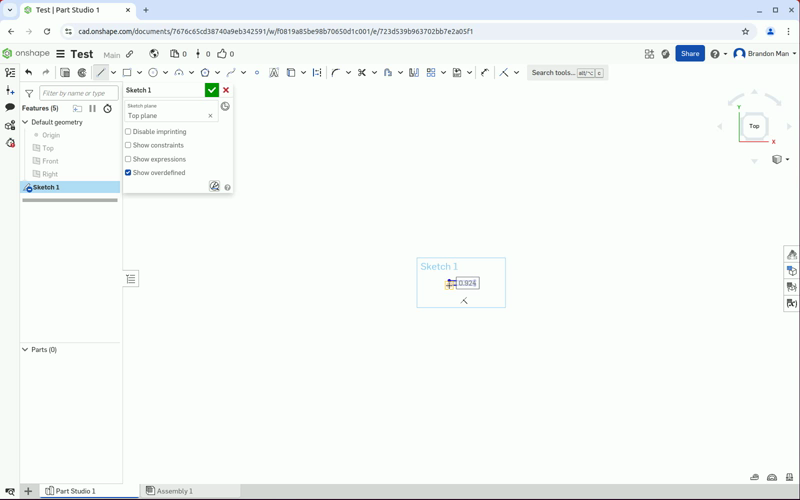
key(esc)
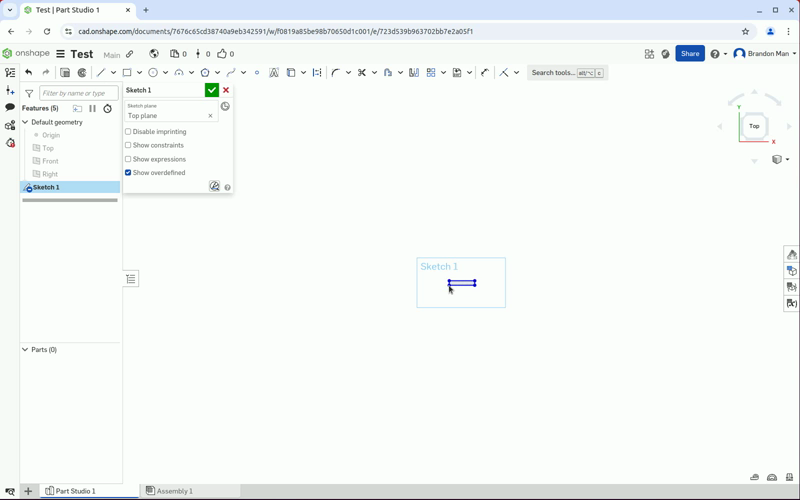
key(l)
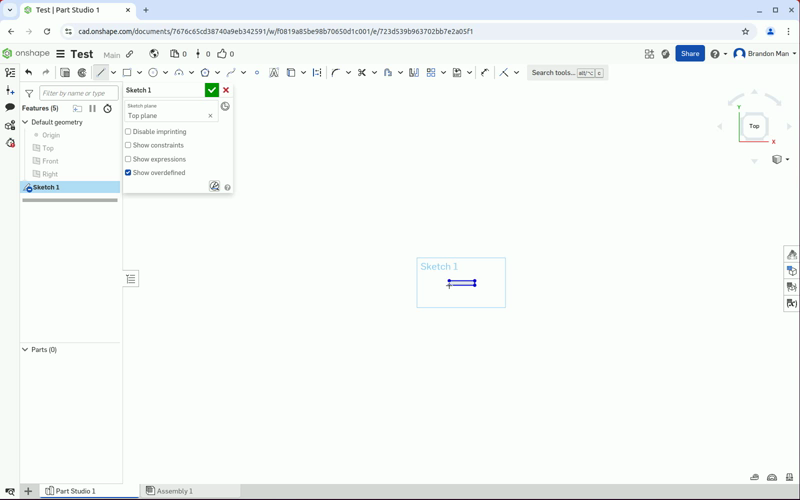
key_down(shift)
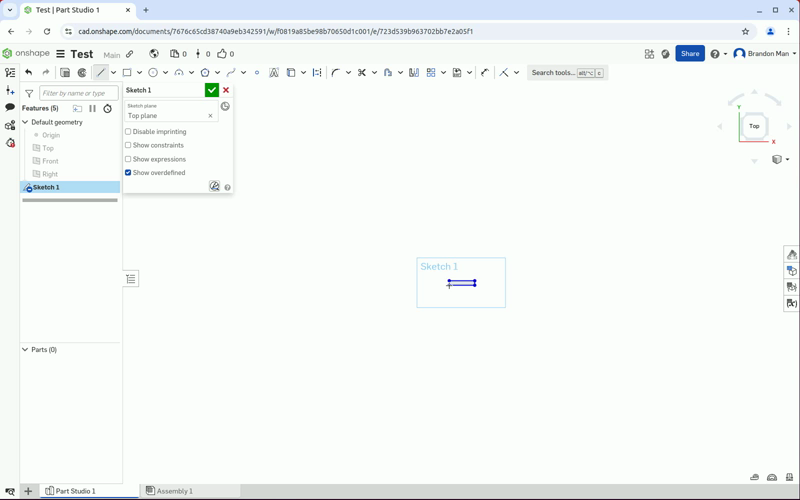
mouse_move(449, 284)
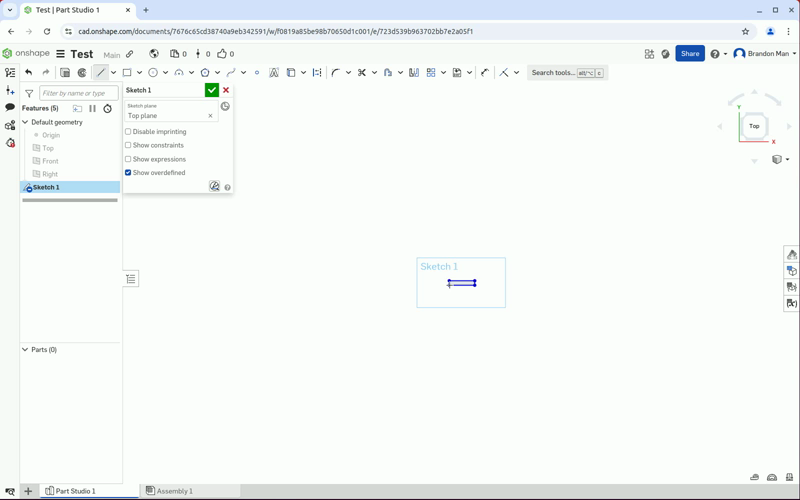
scroll(6)
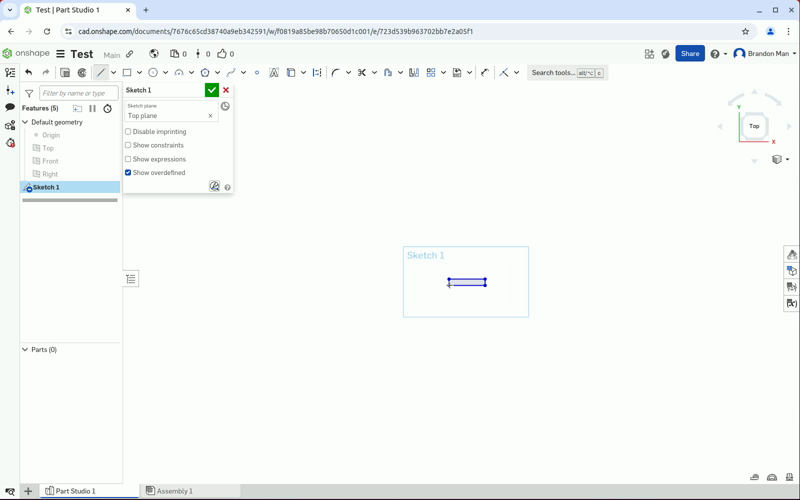
scroll(6)
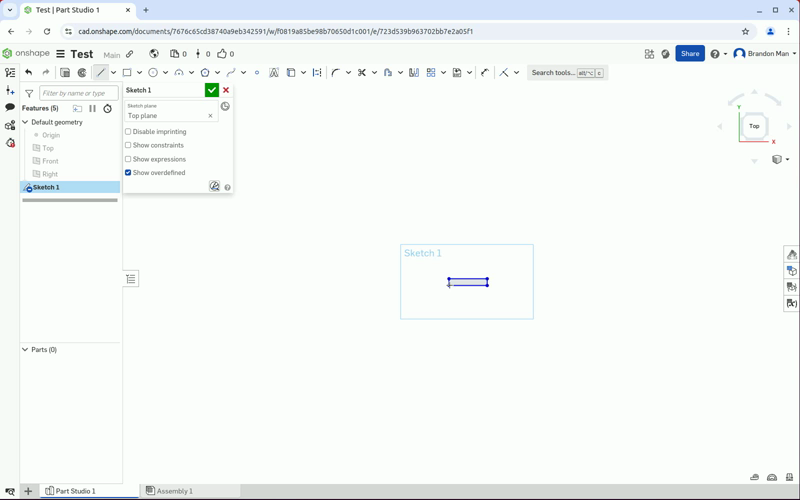
scroll(6)
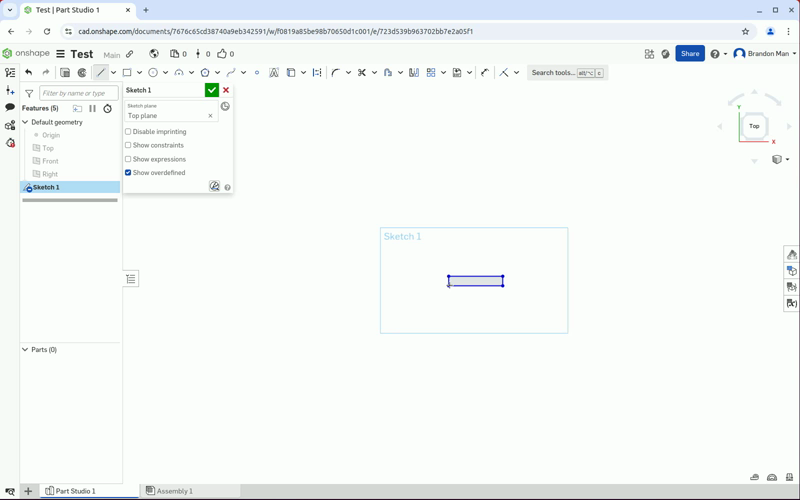
scroll(6)
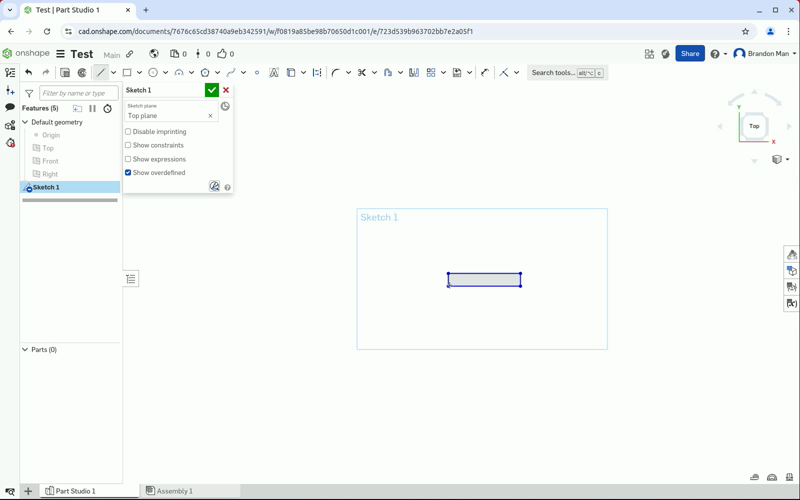
scroll(6)
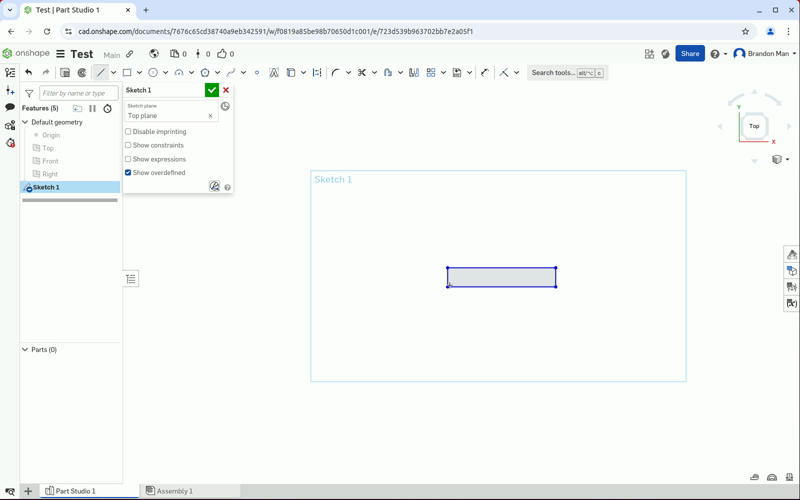
scroll(6)
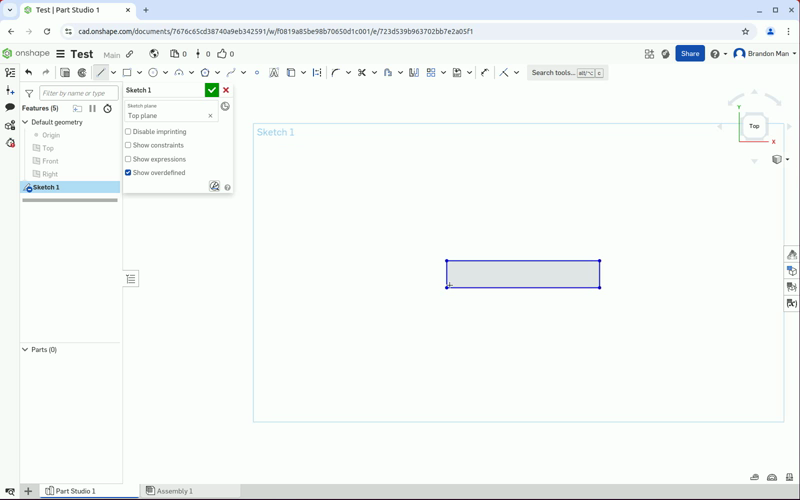
scroll(6)
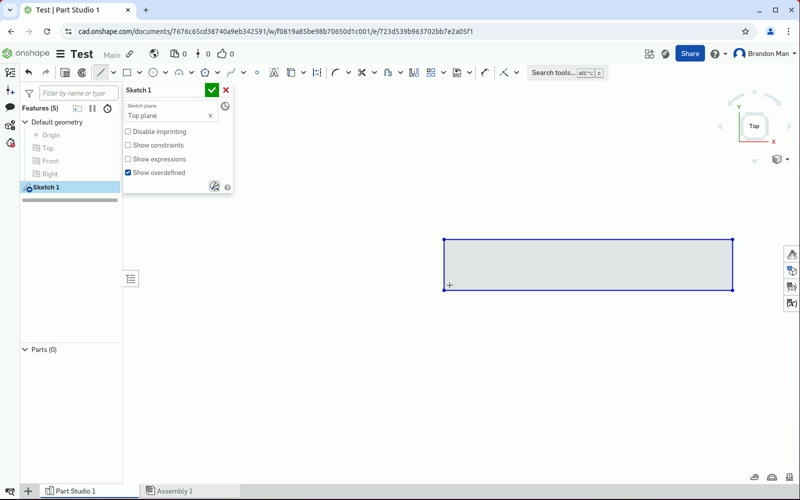
click(449, 284)
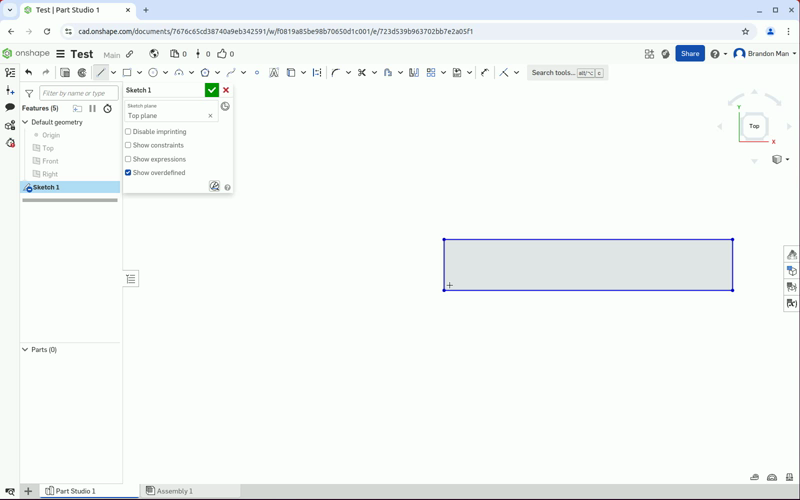
scroll(-6)
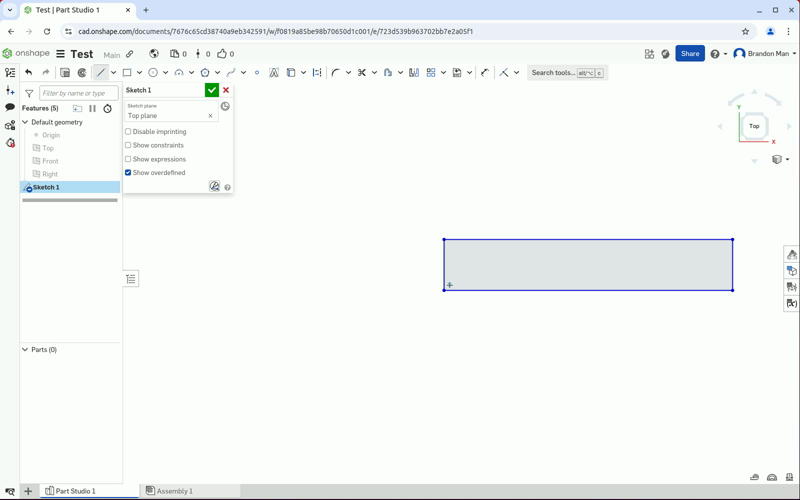
scroll(-6)
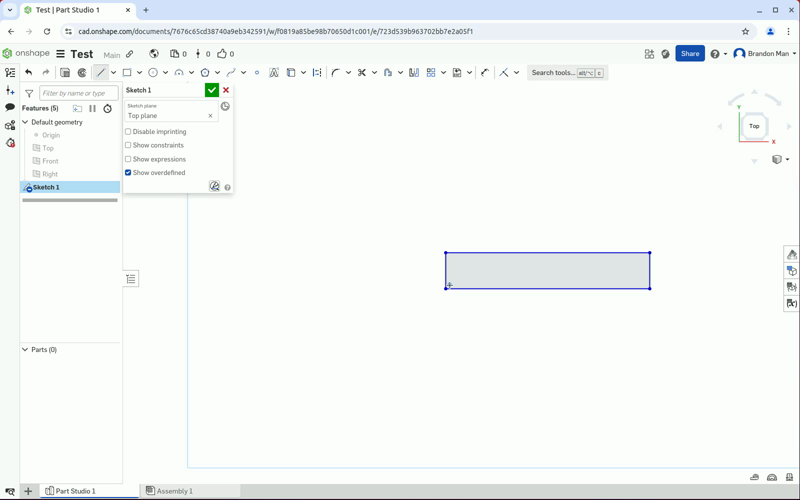
scroll(-6)
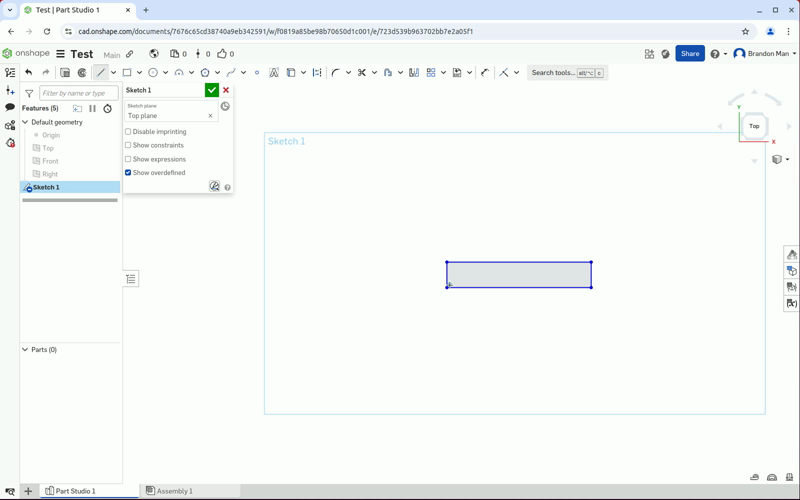
scroll(-6)
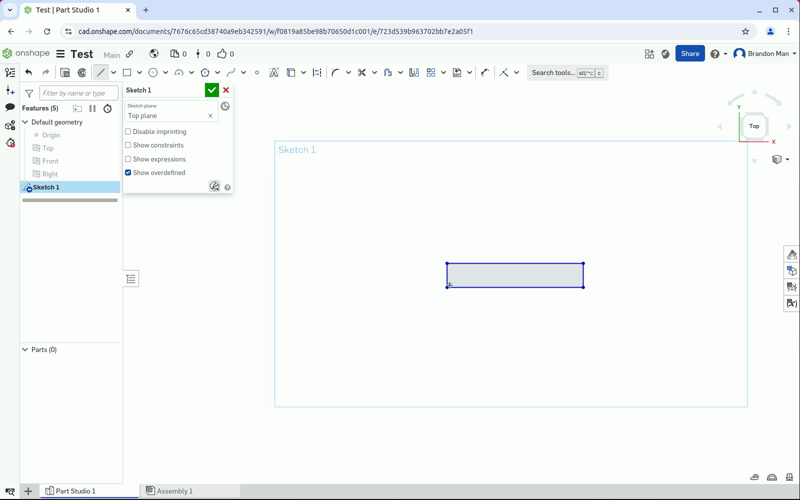
scroll(-6)
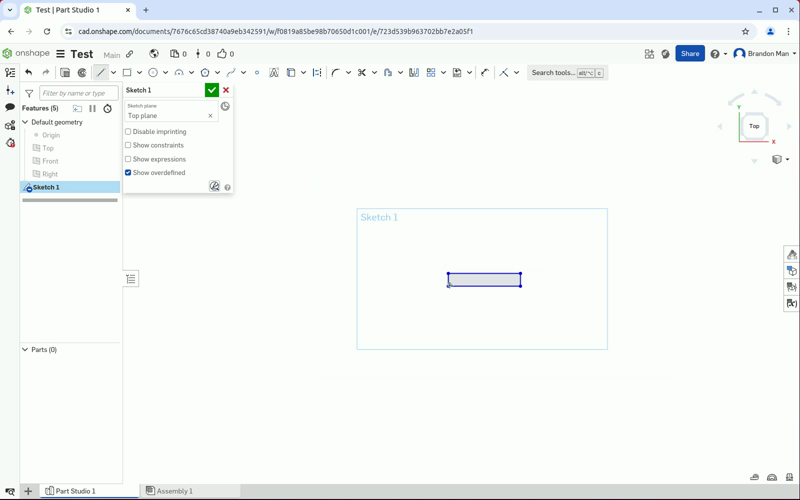
scroll(-6)
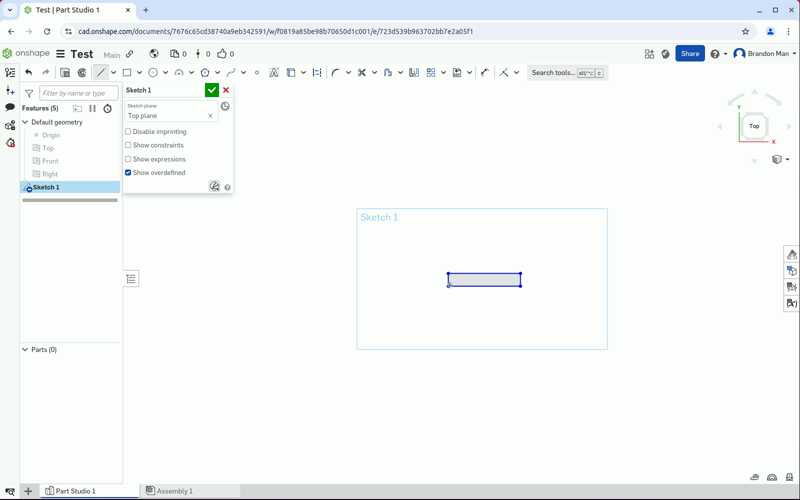
scroll(-6)
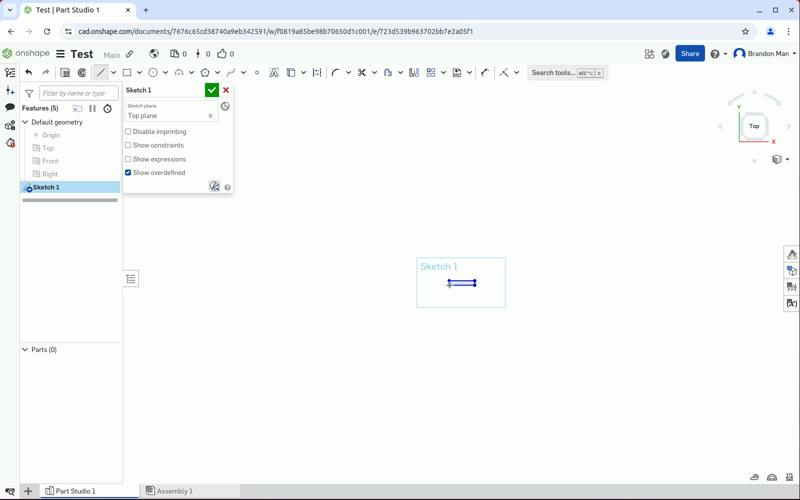
key_up(shift)
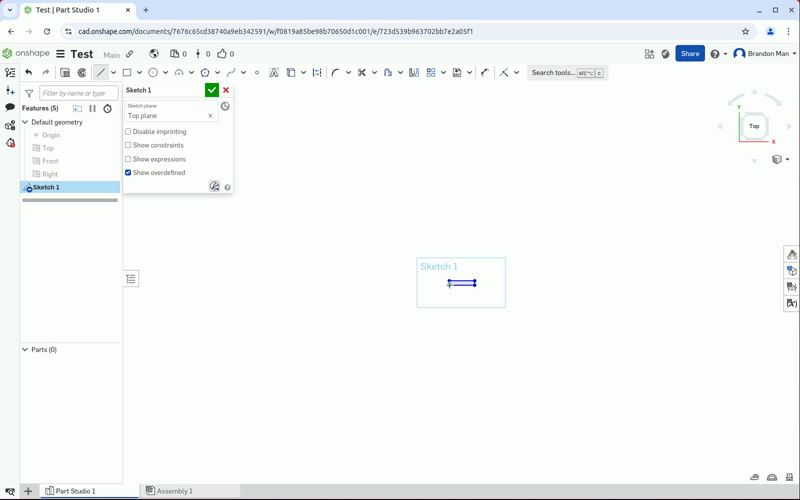
key_down(shift)
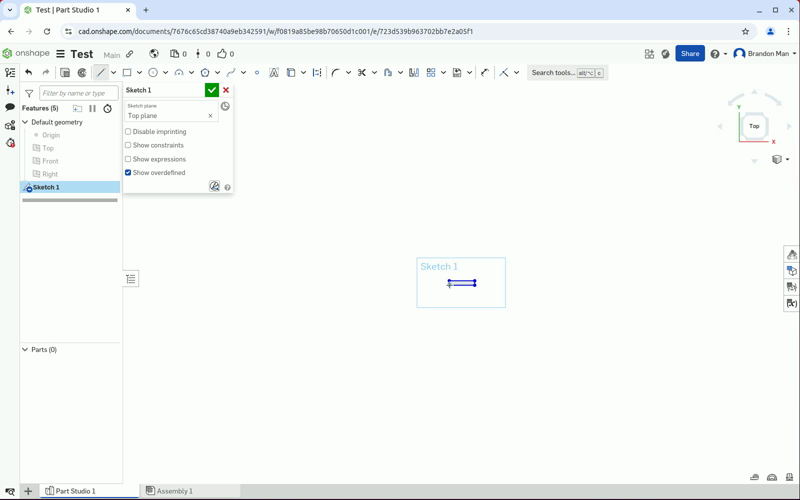
mouse_move(479, 284)
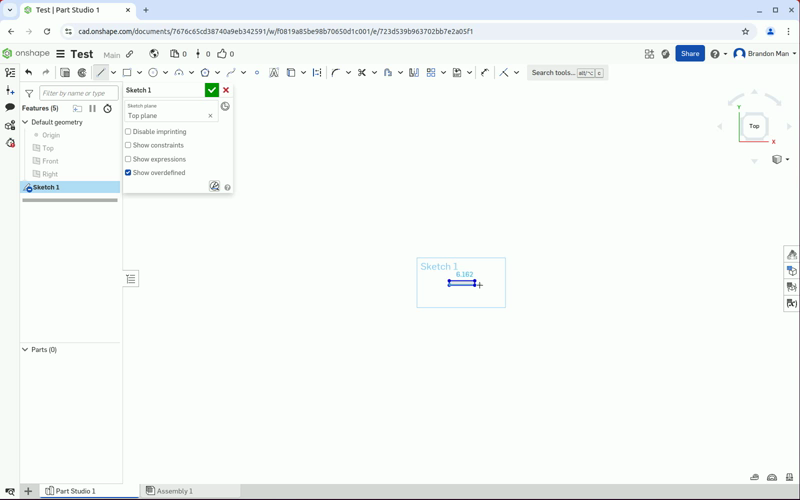
mouse_move(474, 284)
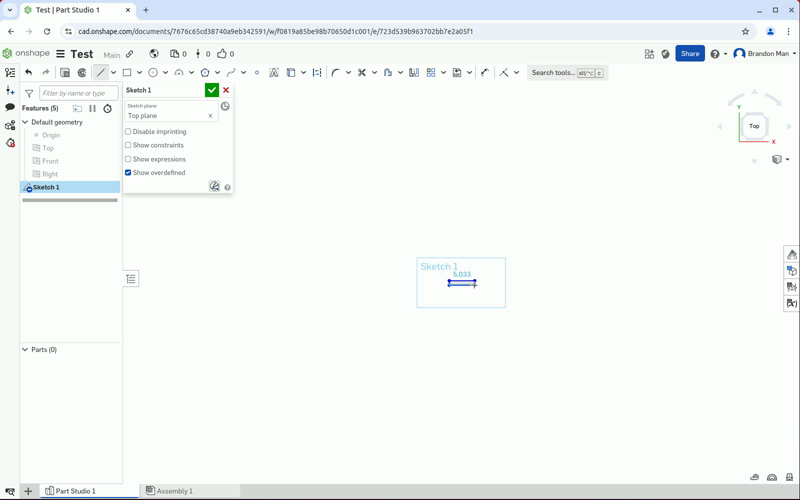
scroll(6)
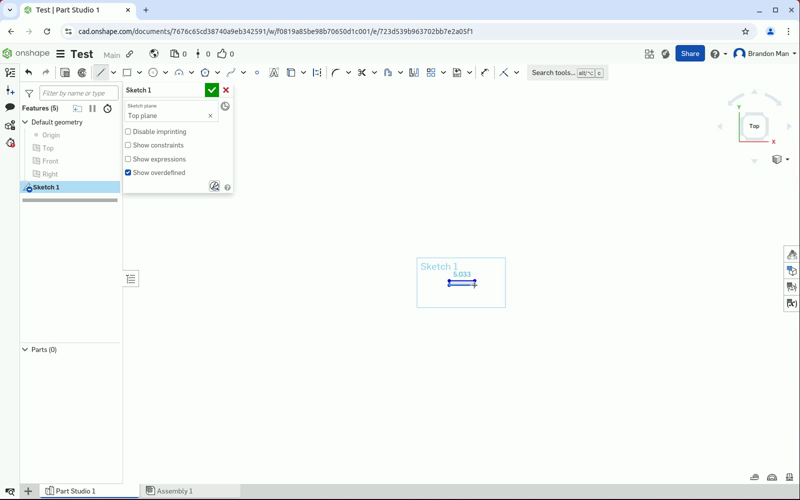
scroll(6)
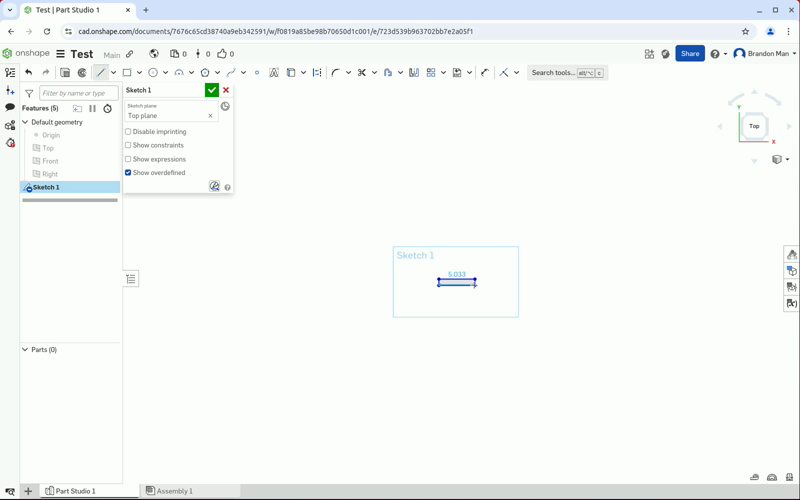
scroll(6)
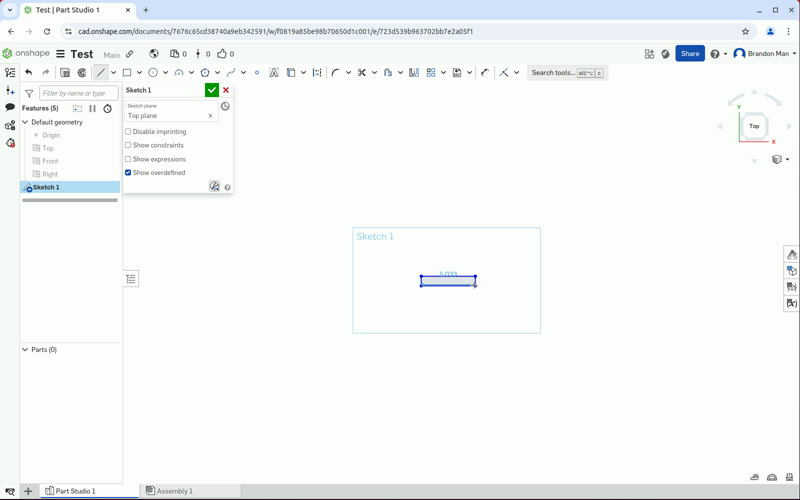
scroll(6)
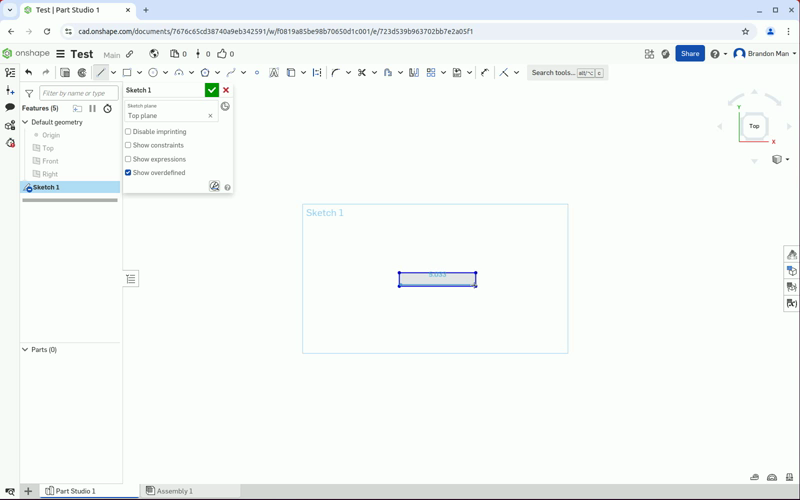
scroll(6)
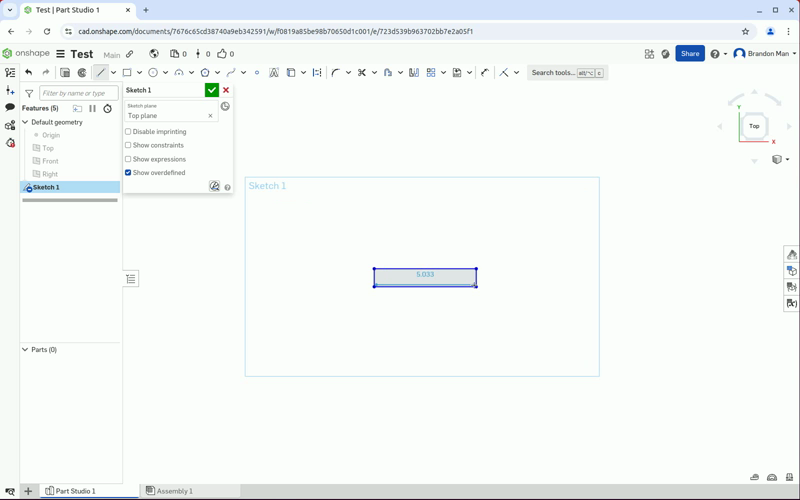
scroll(6)
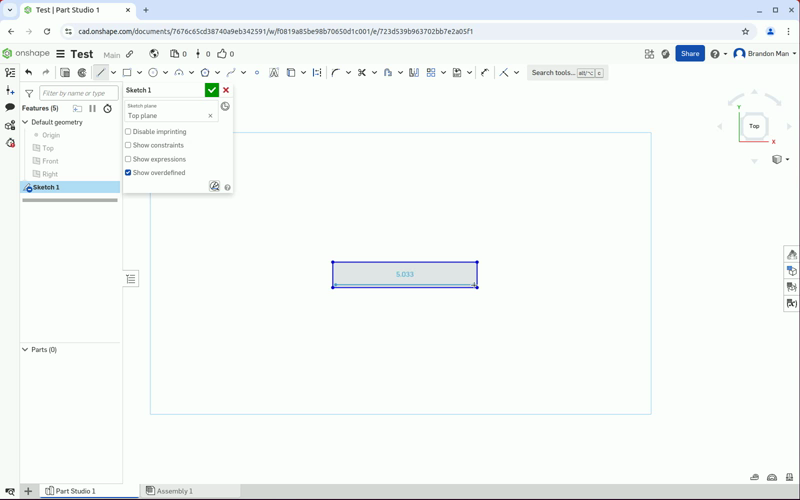
scroll(6)
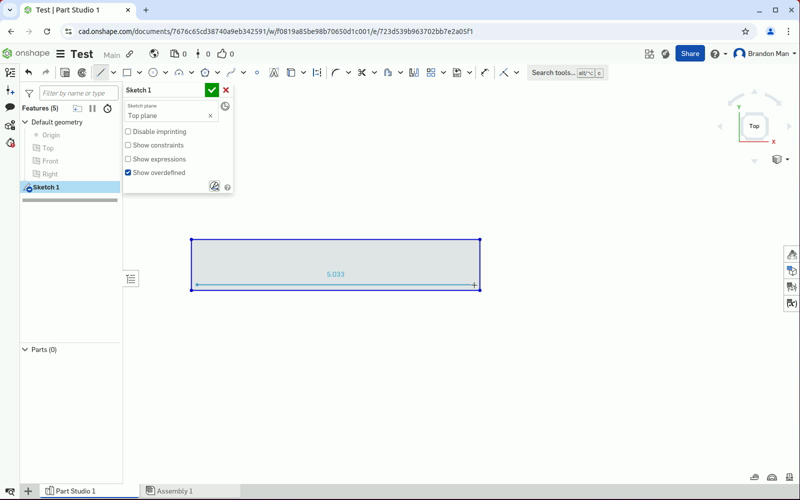
click(474, 284)
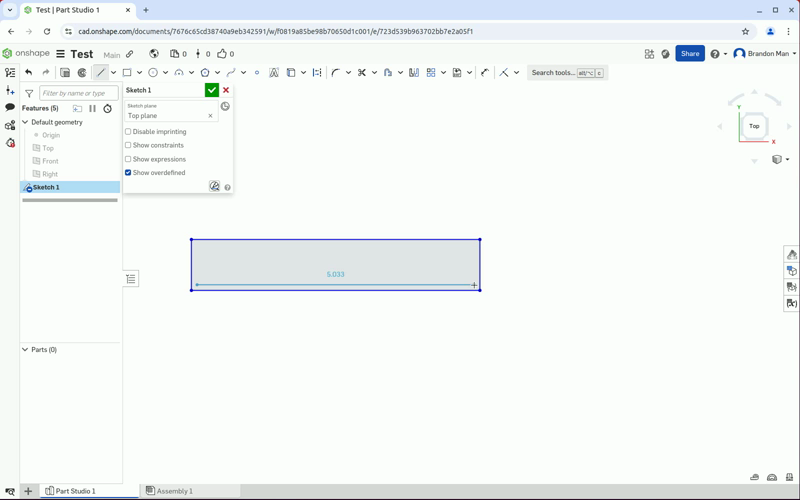
scroll(-6)
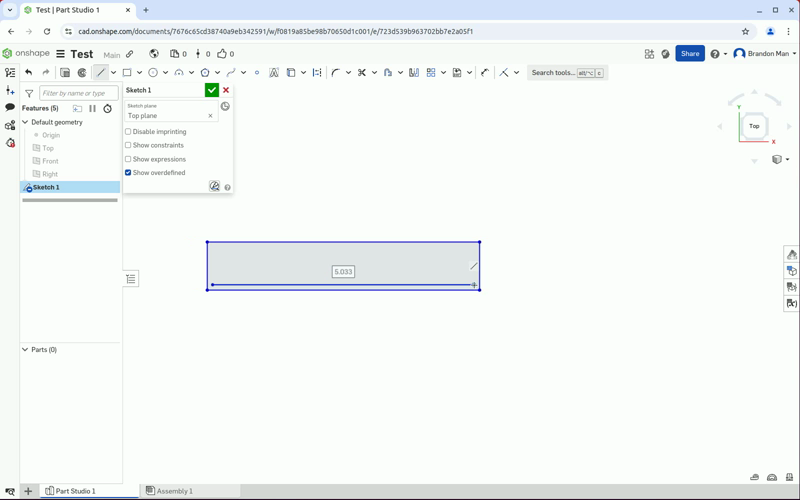
scroll(-6)
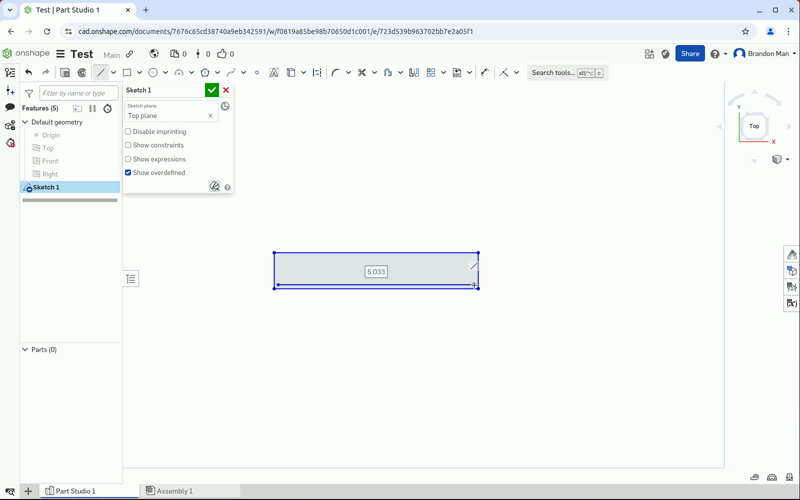
scroll(-6)
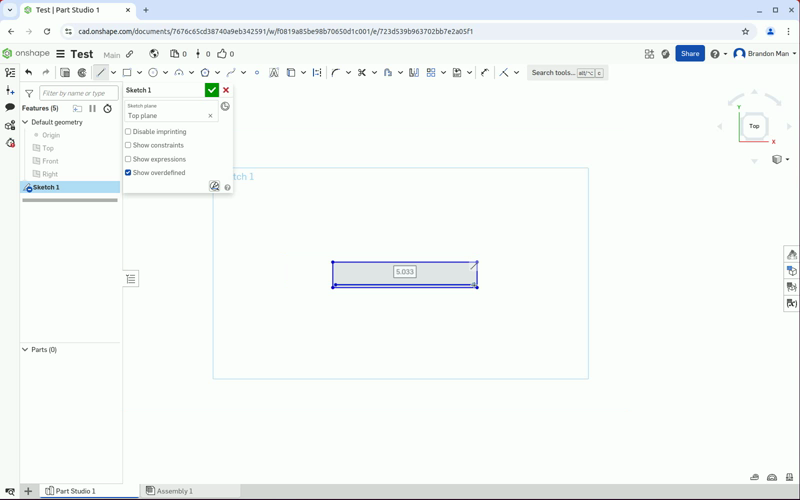
scroll(-6)
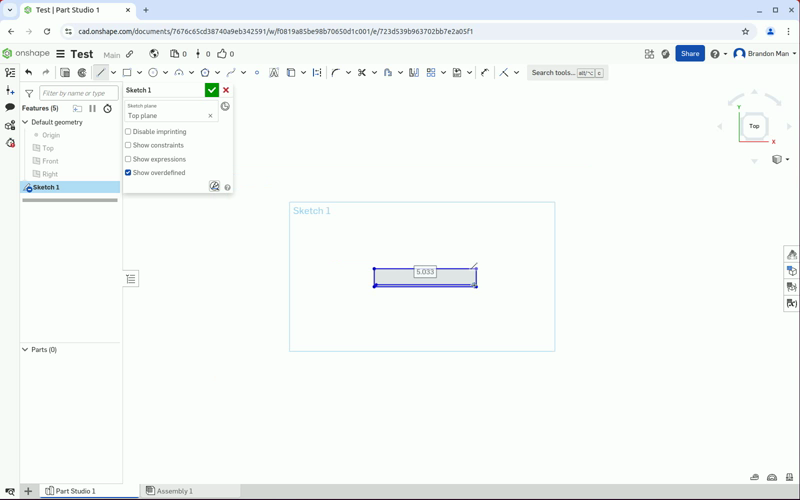
scroll(-6)
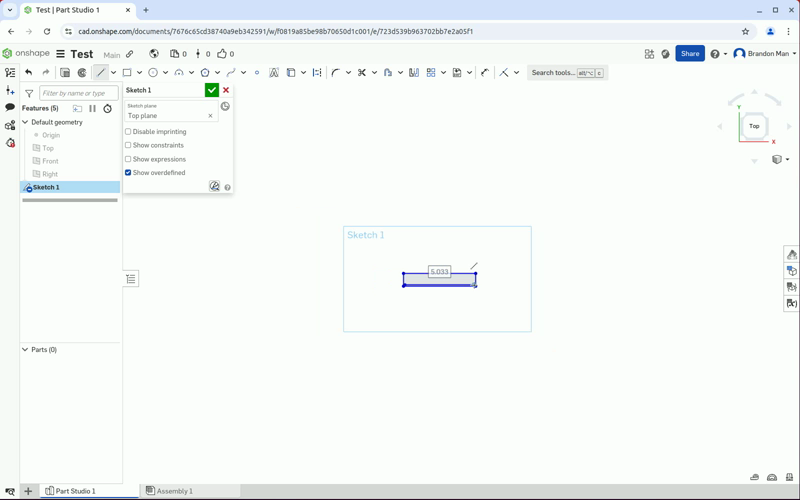
scroll(-6)
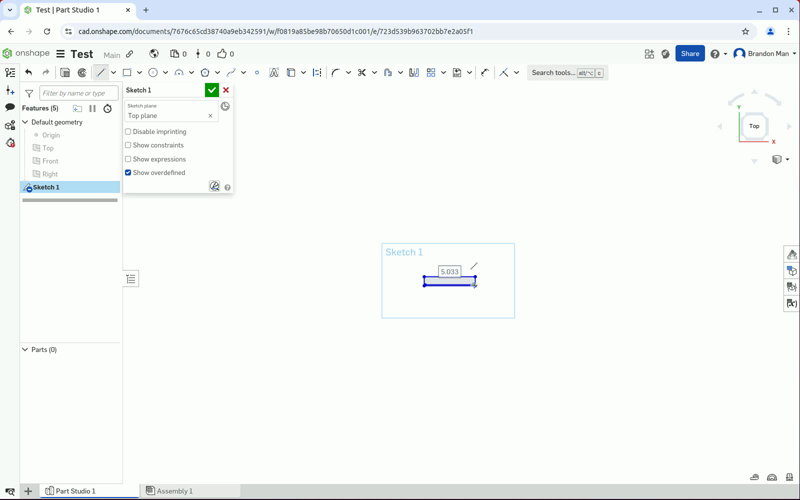
scroll(-6)
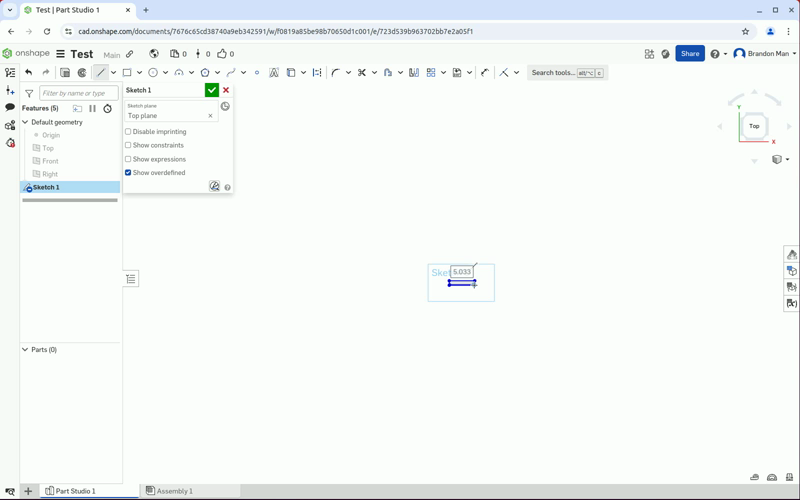
key_up(shift)
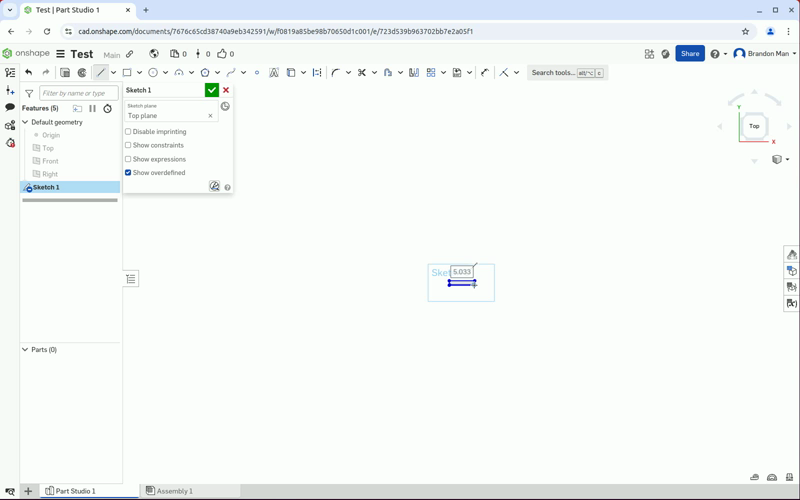
key_down(shift)
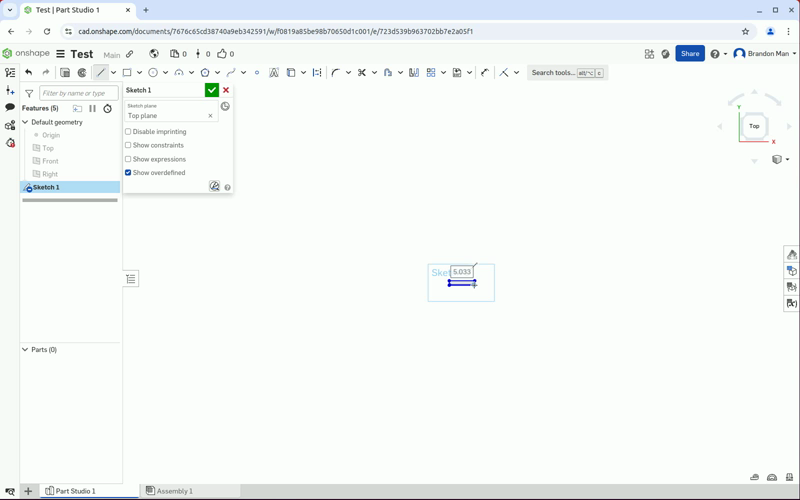
mouse_move(504, 284)
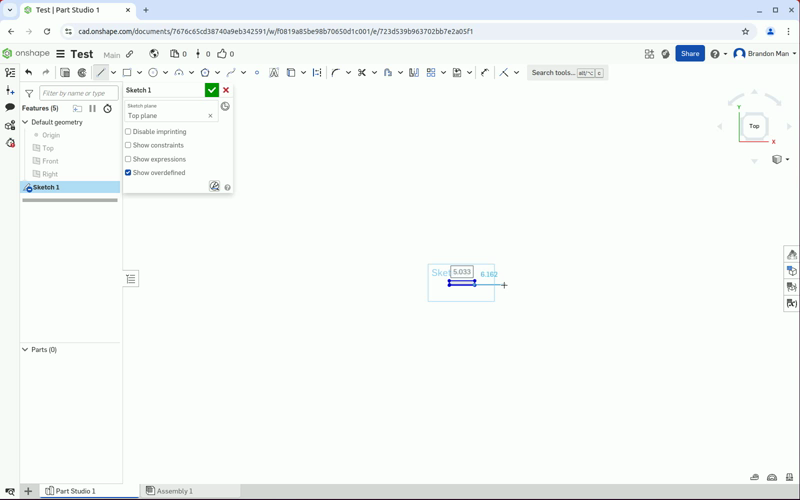
mouse_move(474, 281)
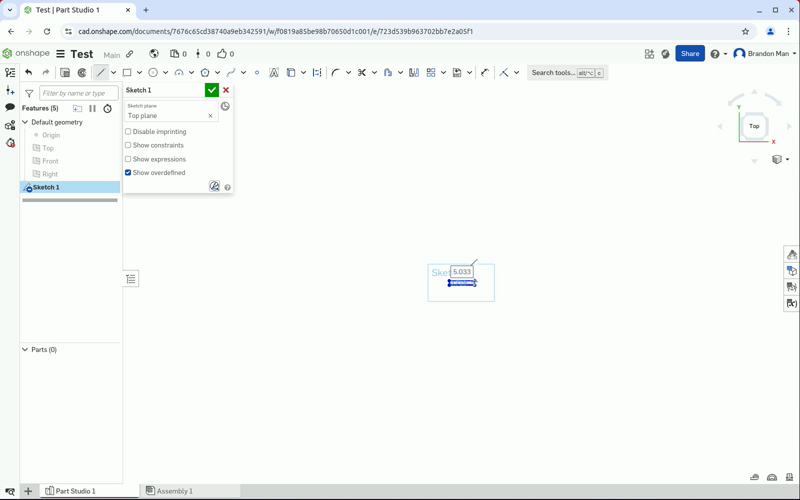
scroll(6)
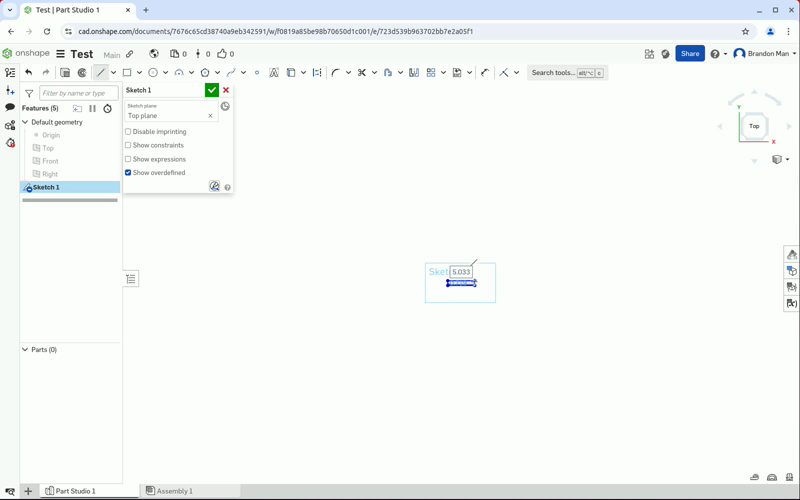
scroll(6)
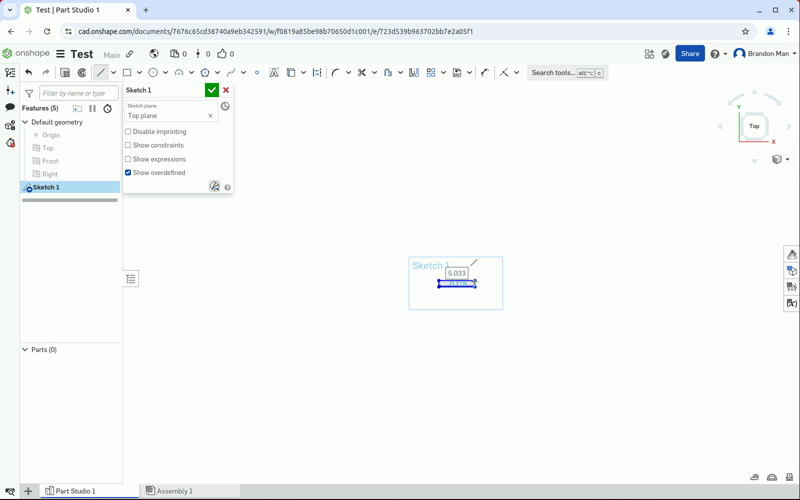
scroll(6)
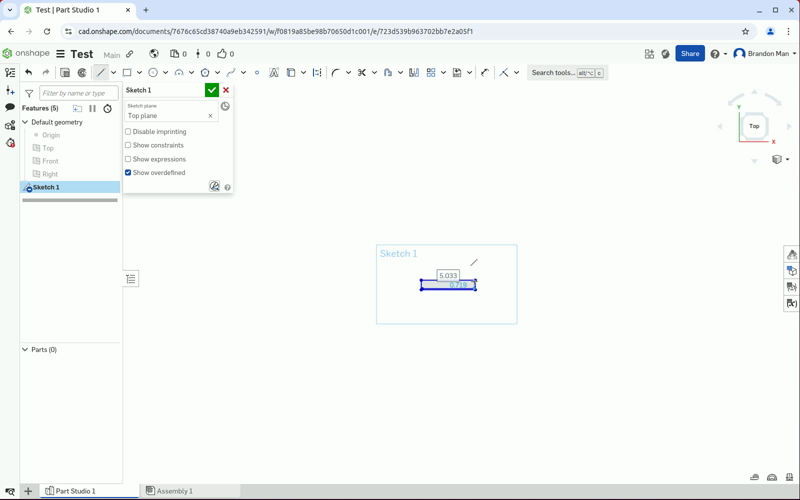
scroll(6)
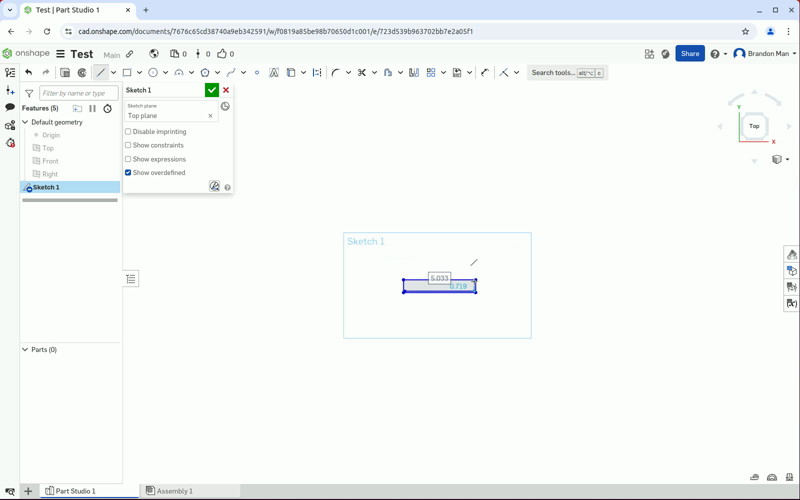
scroll(6)
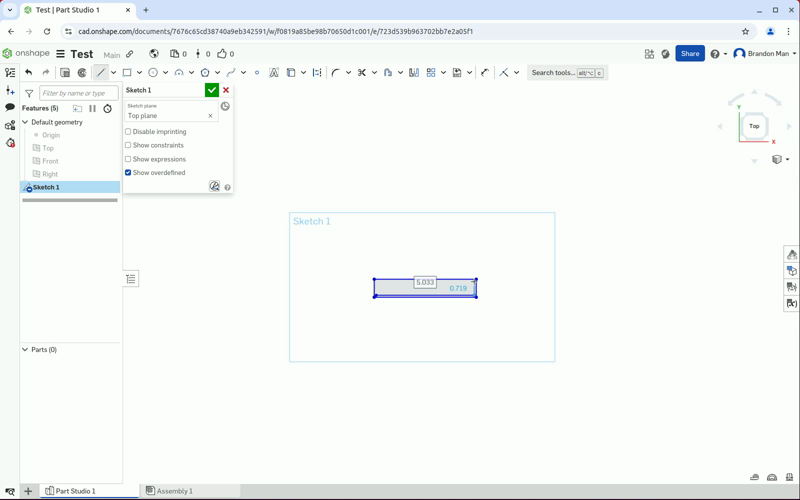
scroll(6)
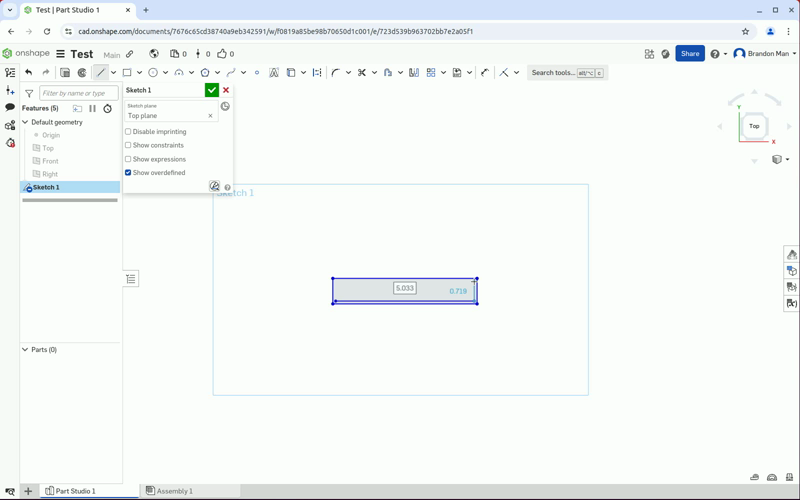
scroll(6)
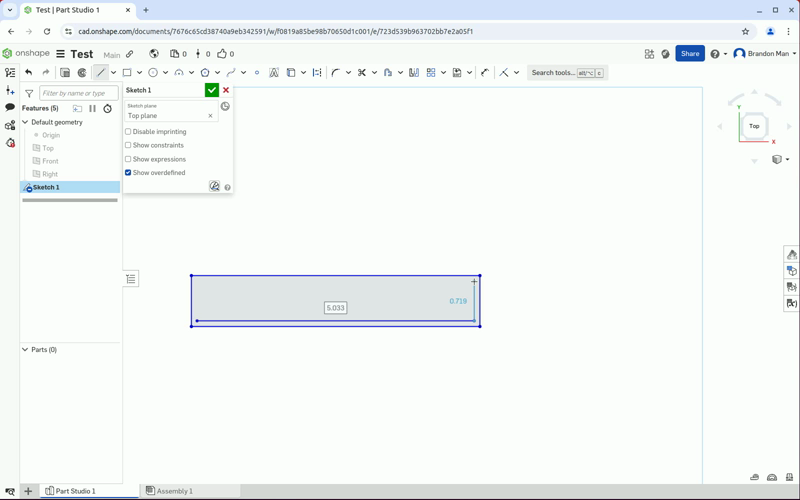
click(474, 281)
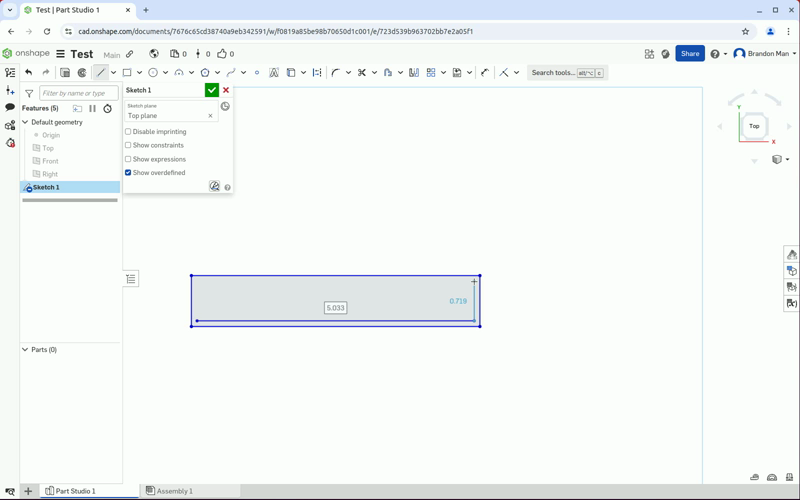
scroll(-6)
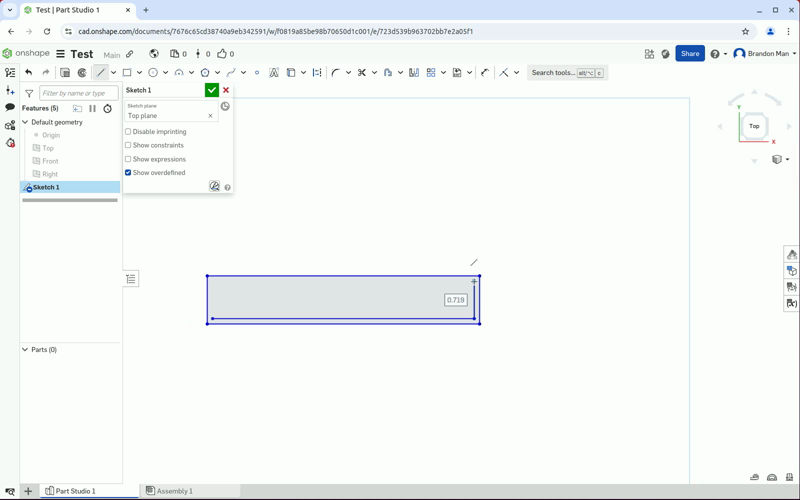
scroll(-6)
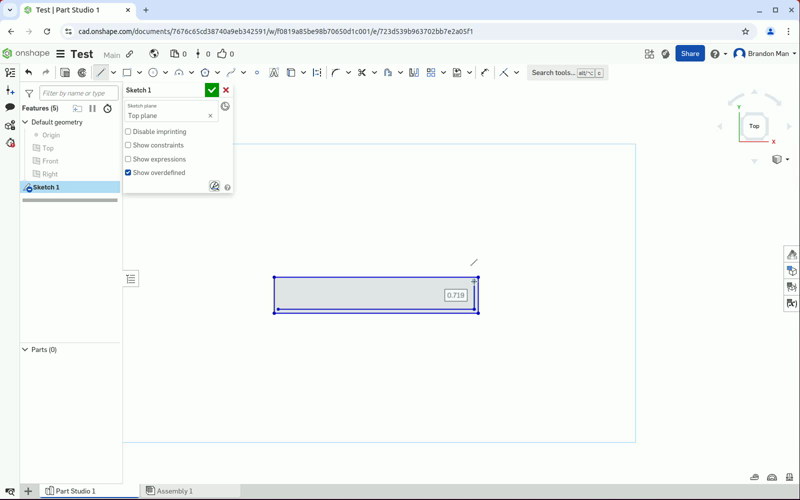
scroll(-6)
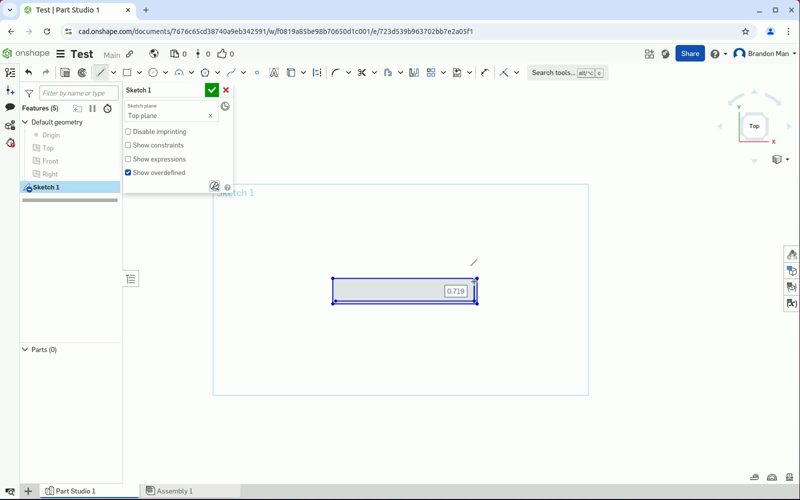
scroll(-6)
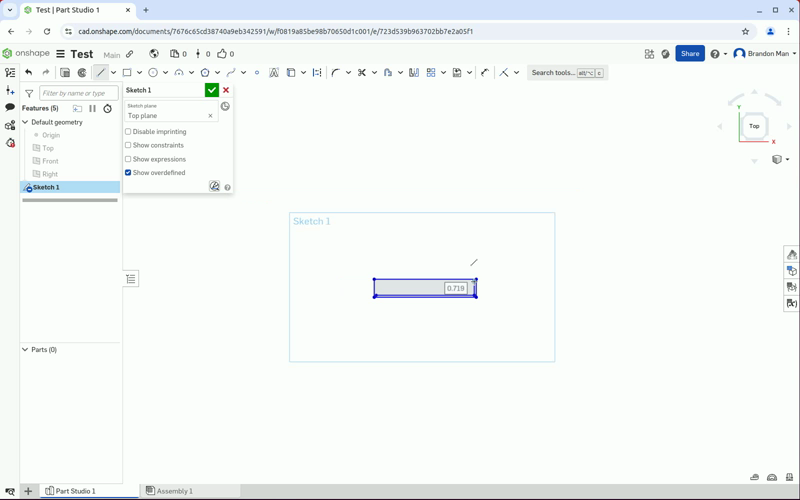
scroll(-6)
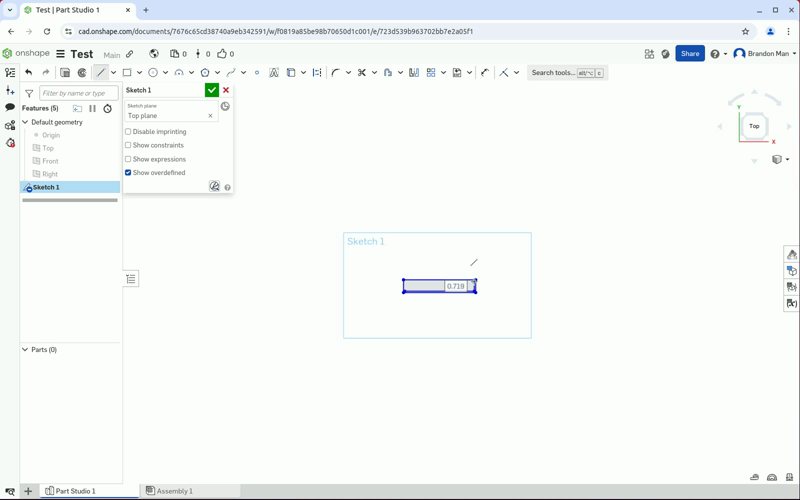
scroll(-6)
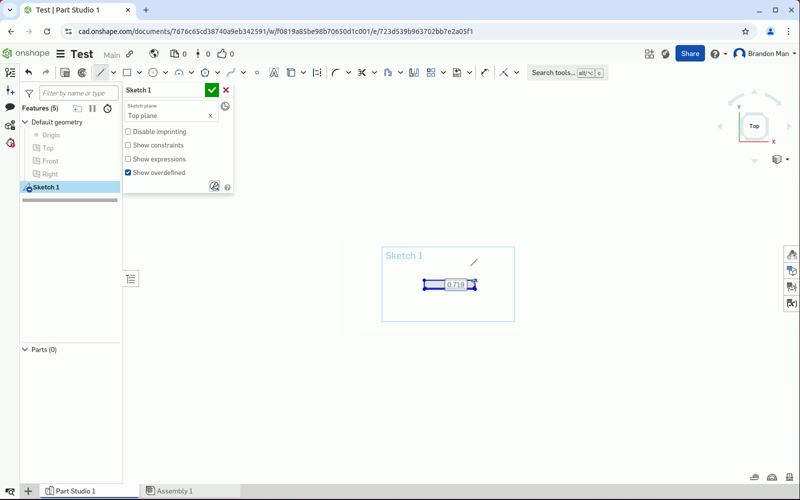
scroll(-6)
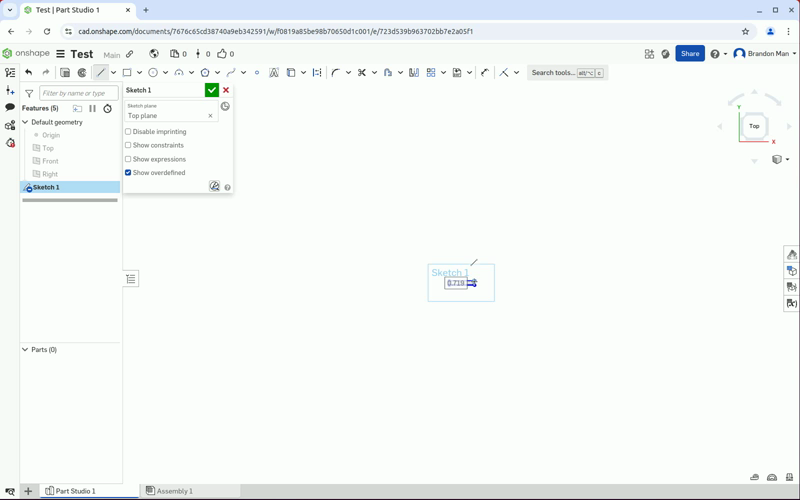
key_up(shift)
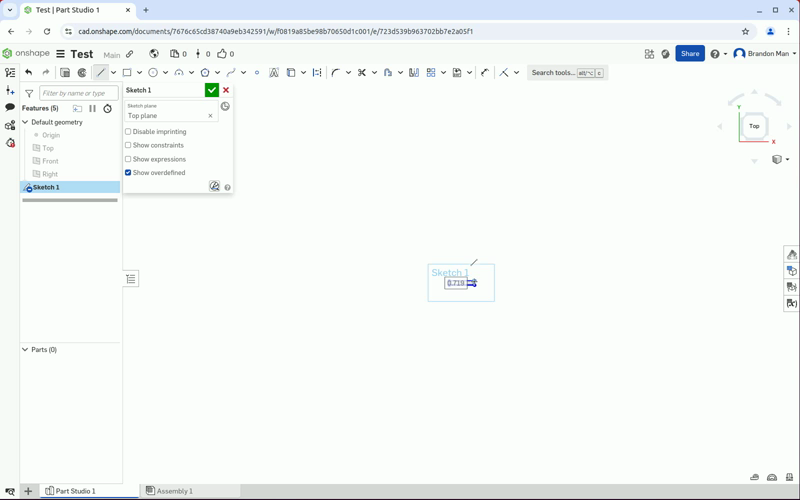
key_down(shift)
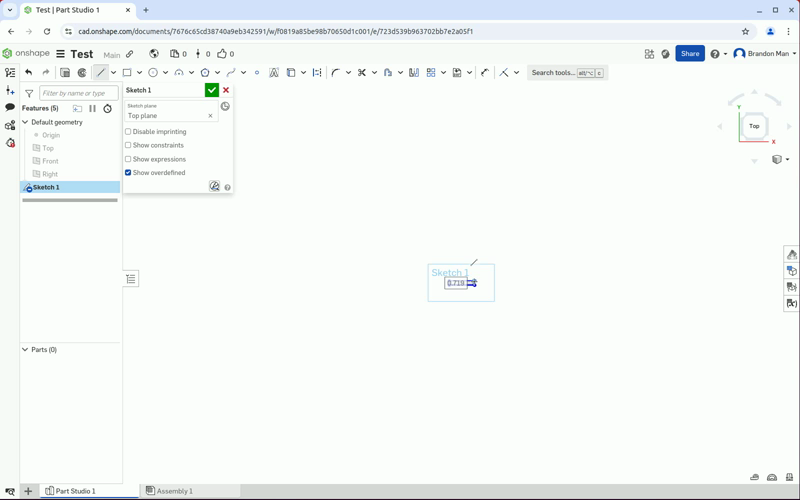
mouse_move(504, 281)
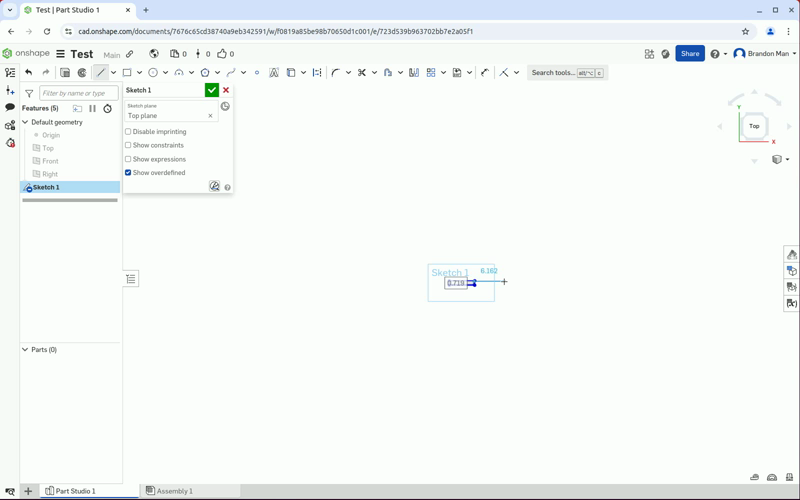
mouse_move(449, 281)
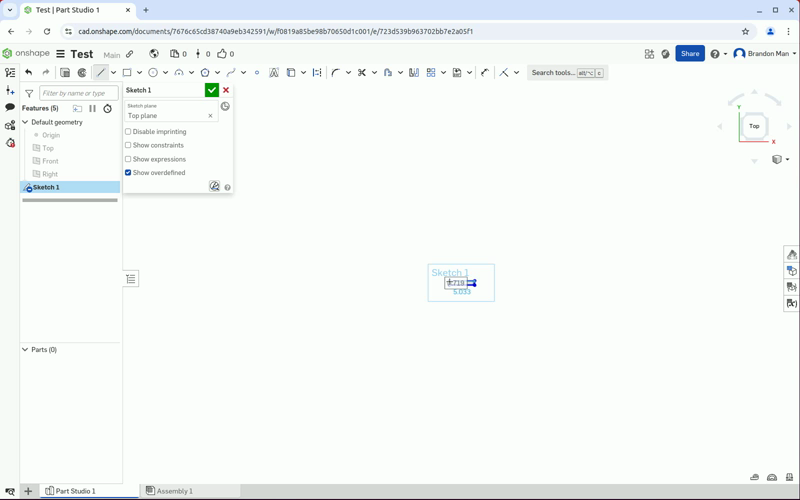
scroll(6)
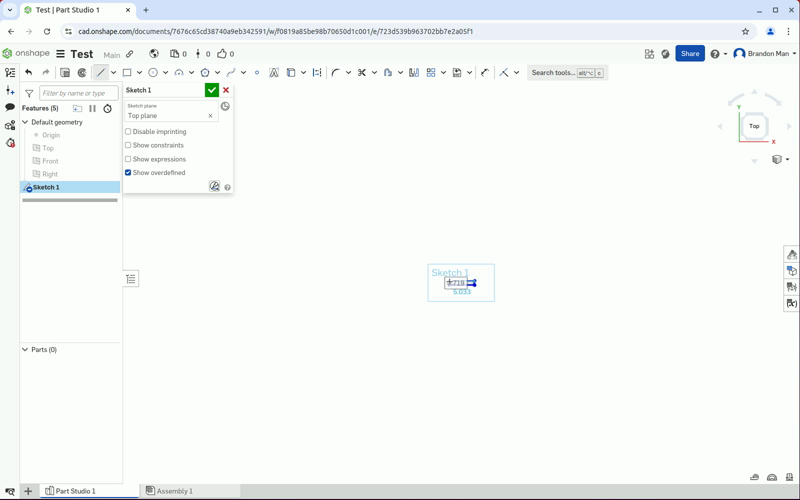
scroll(6)
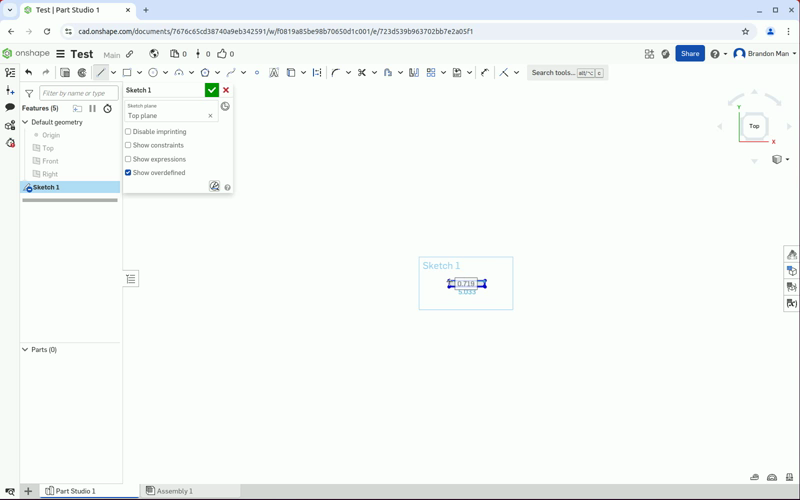
scroll(6)
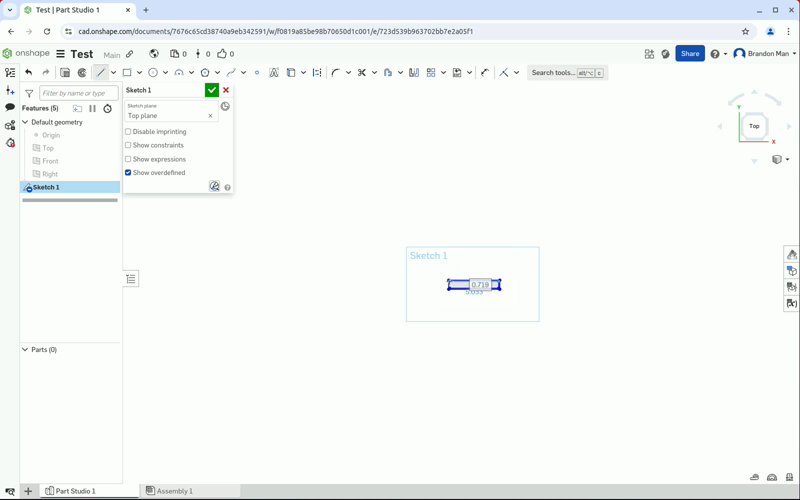
scroll(6)
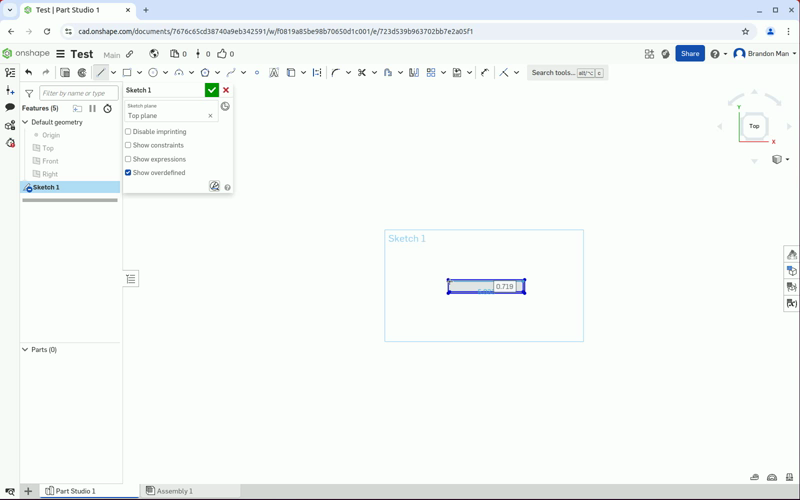
scroll(6)
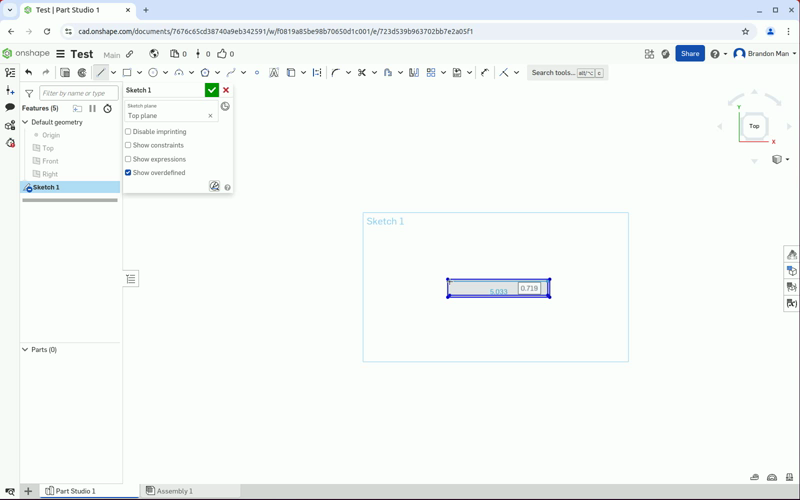
scroll(6)
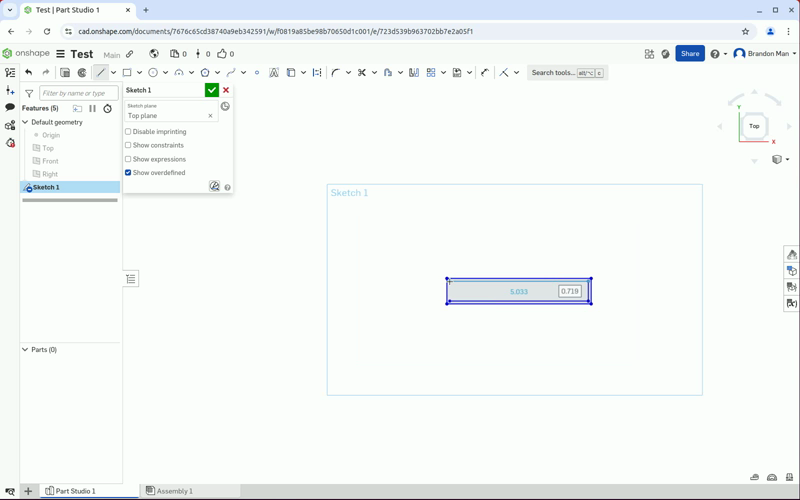
scroll(6)
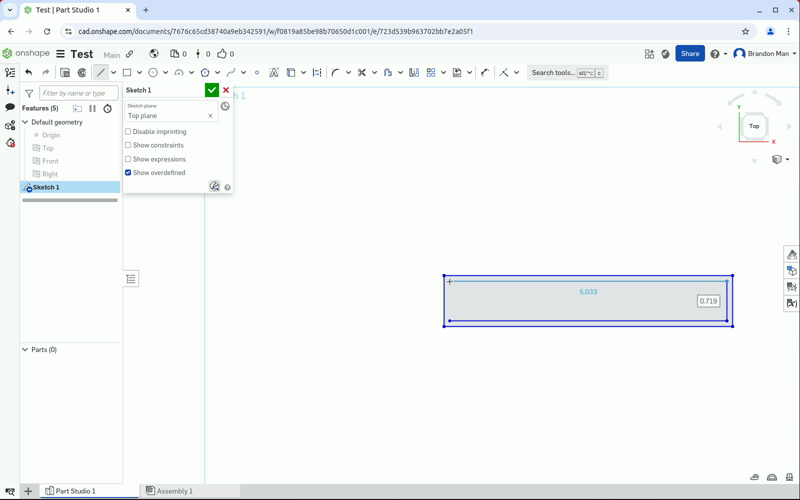
click(449, 281)
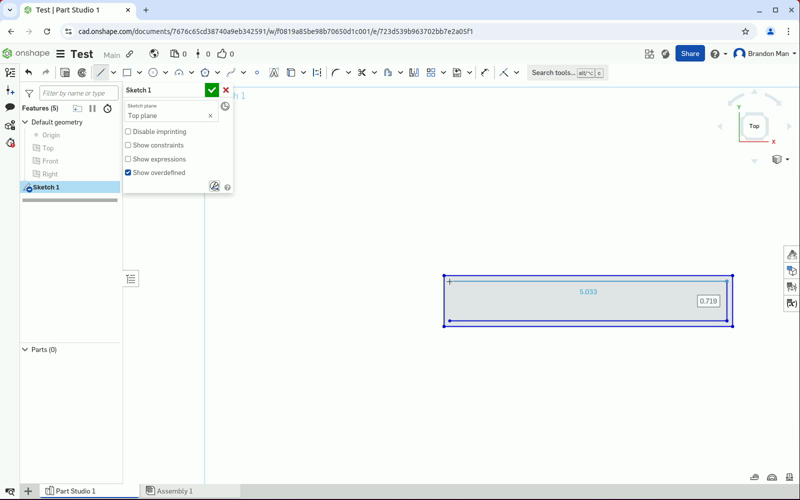
scroll(-6)
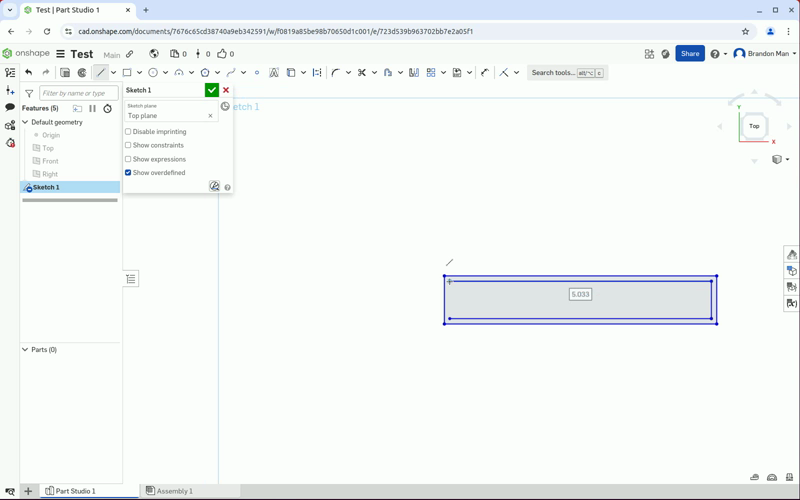
scroll(-6)
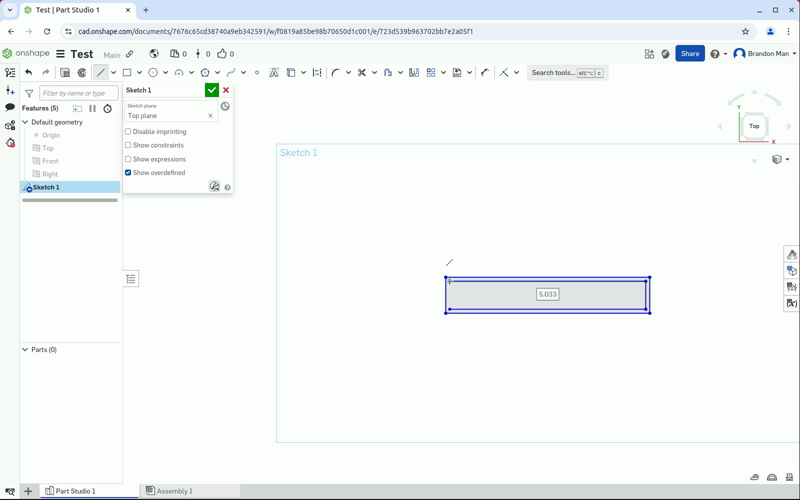
scroll(-6)
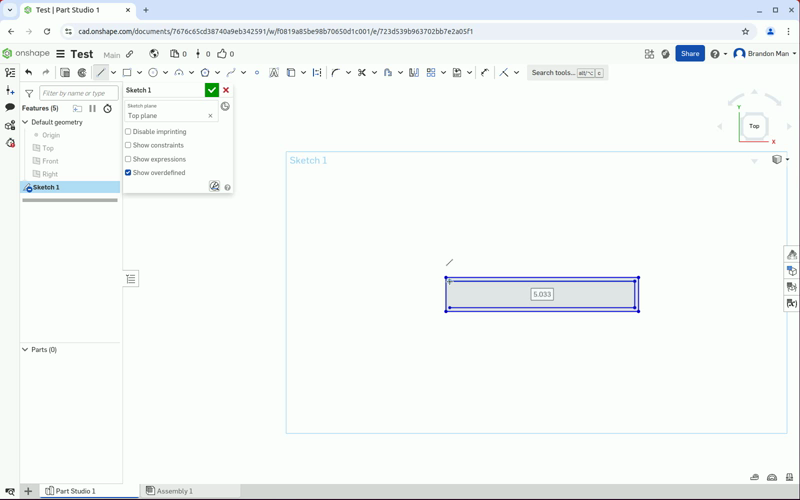
scroll(-6)
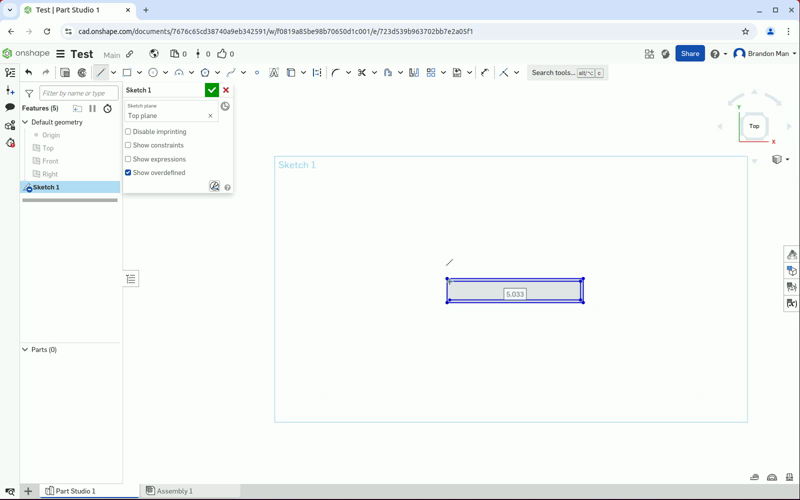
scroll(-6)
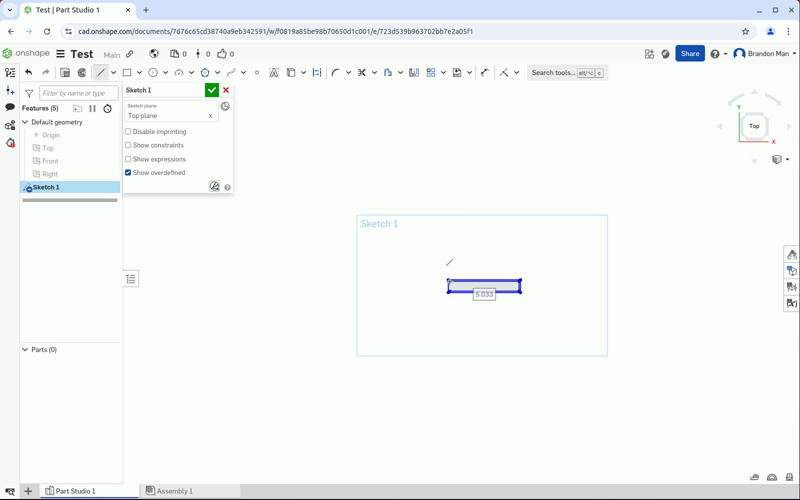
scroll(-6)
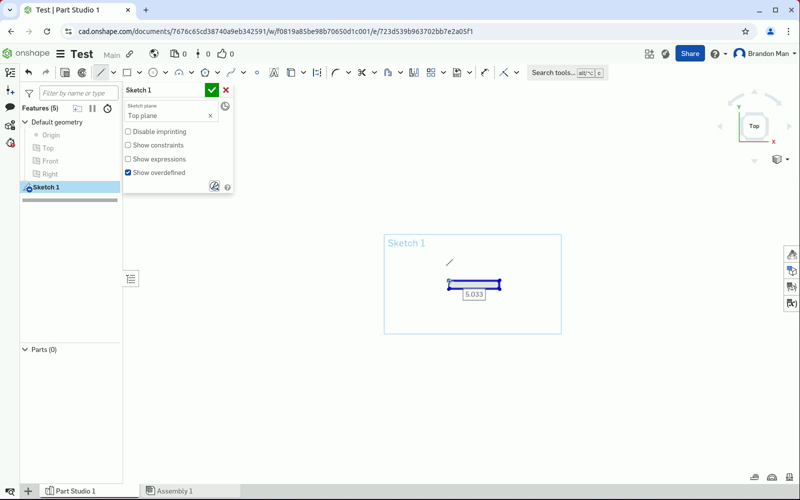
scroll(-6)
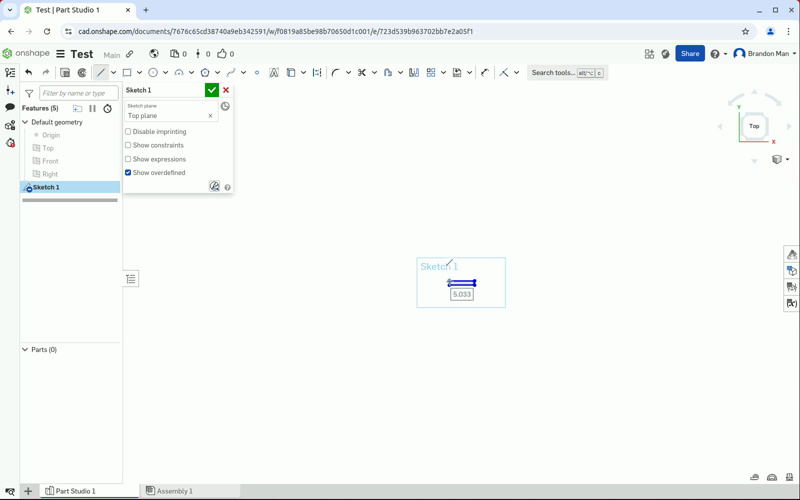
key_up(shift)
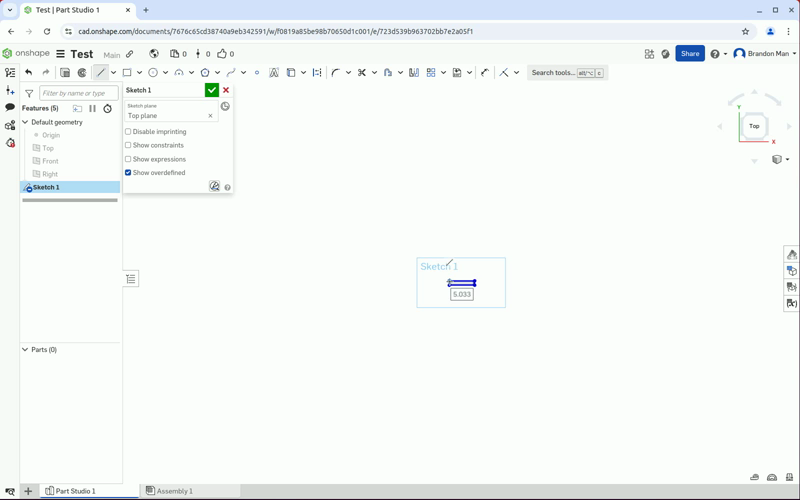
mouse_move(479, 281)
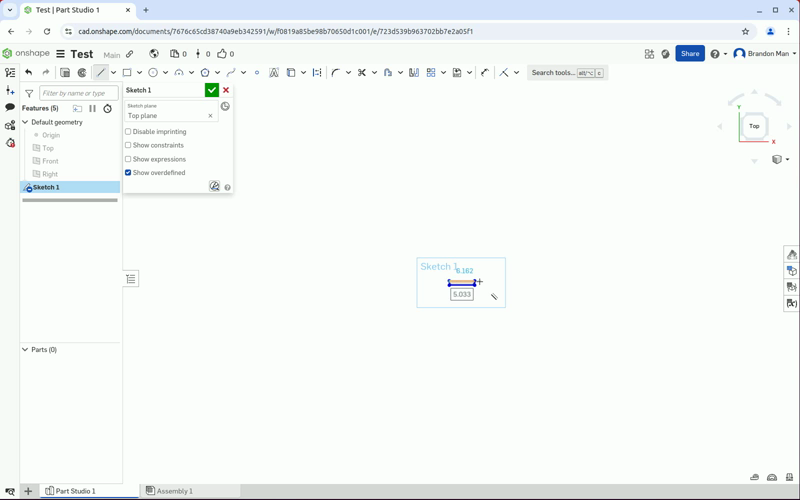
key_down(shift)
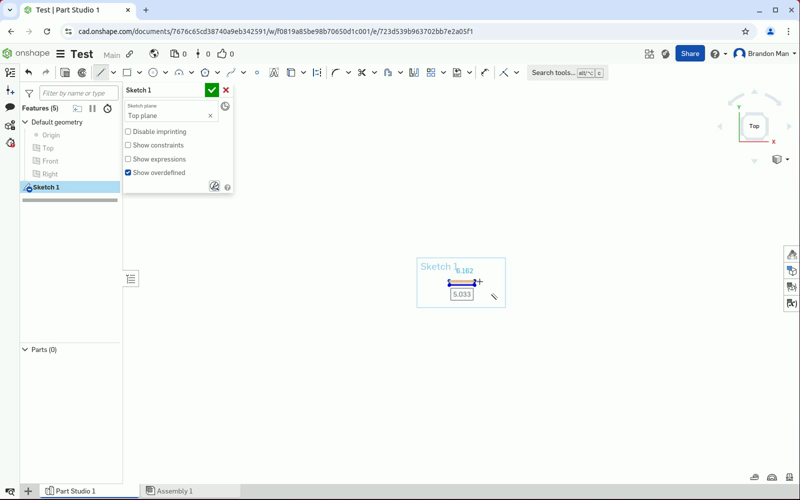
mouse_move(449, 284)
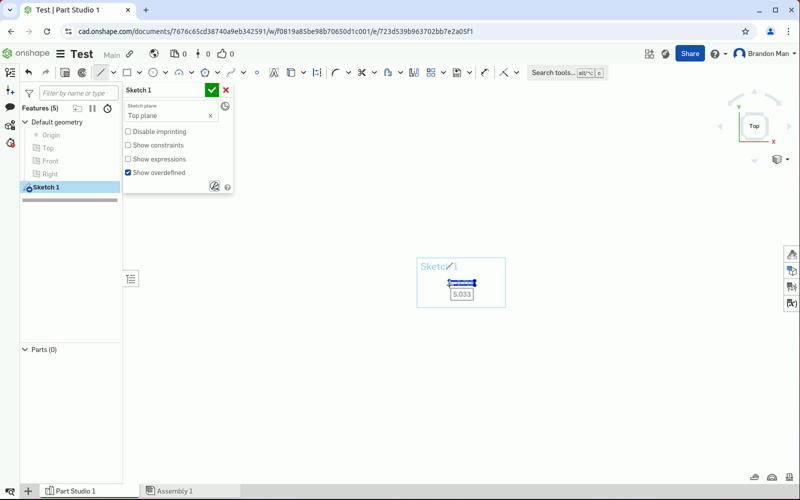
scroll(6)
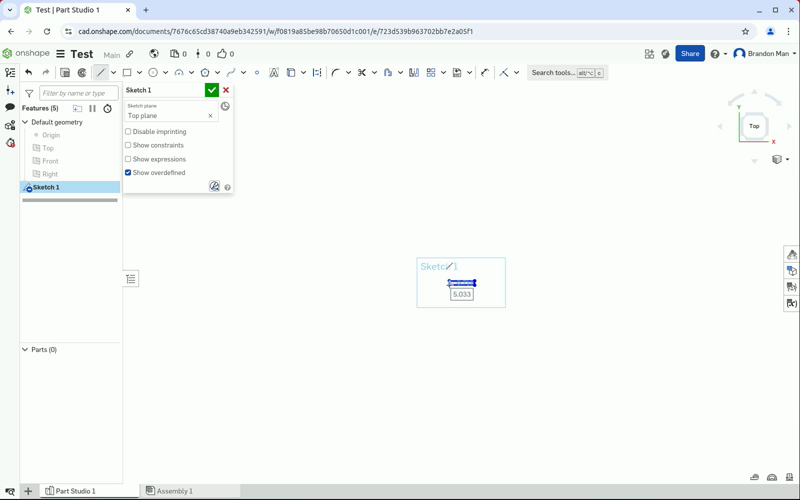
scroll(6)
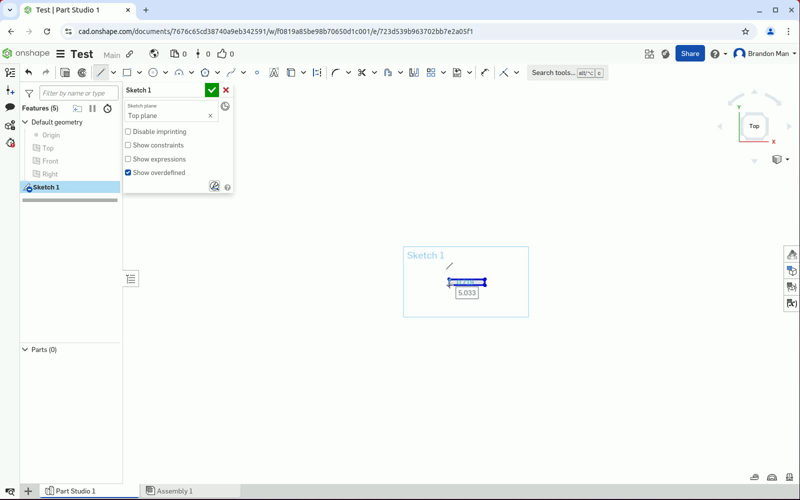
scroll(6)
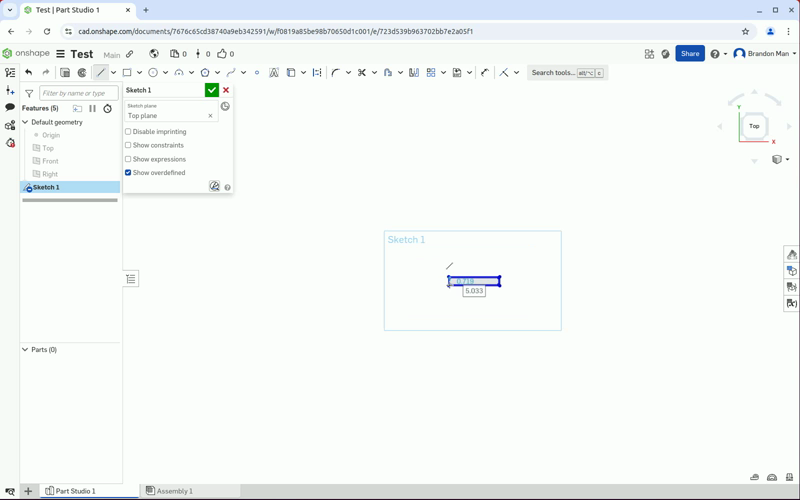
scroll(6)
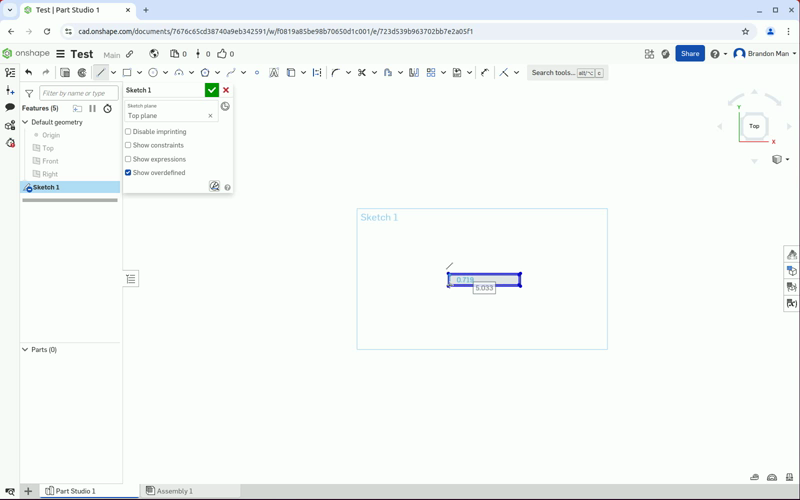
scroll(6)
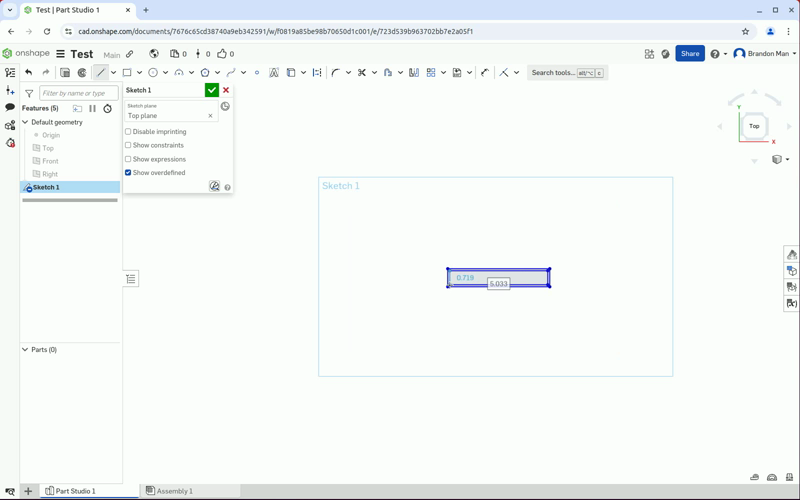
scroll(6)
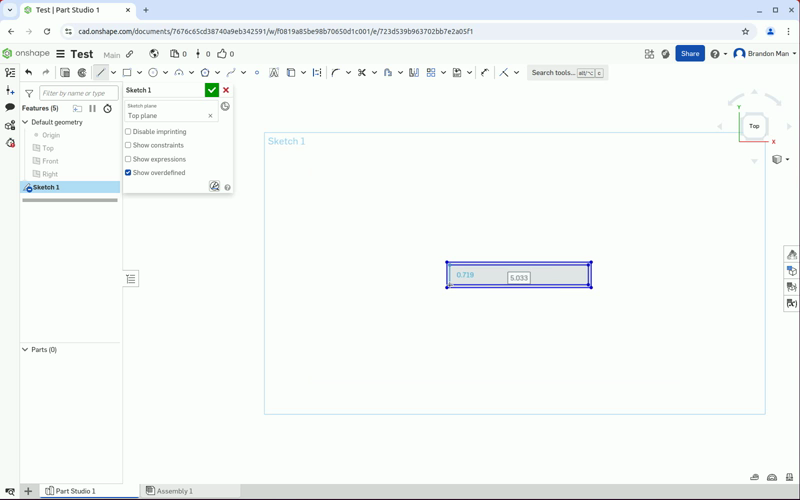
scroll(6)
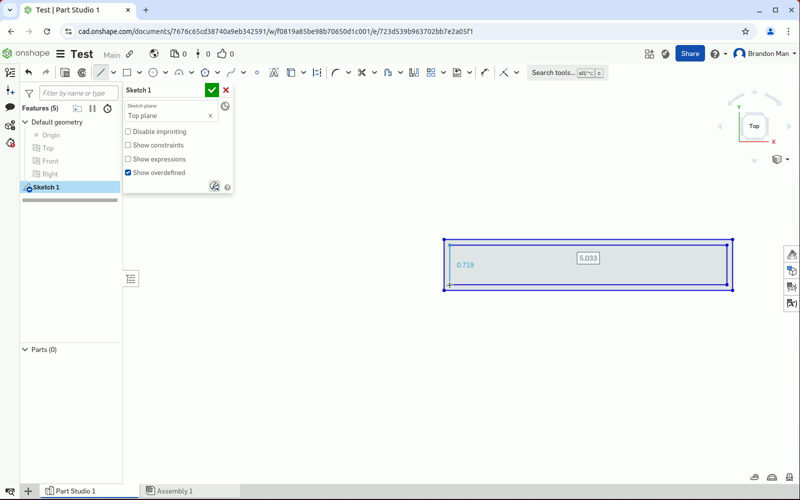
key_up(shift)
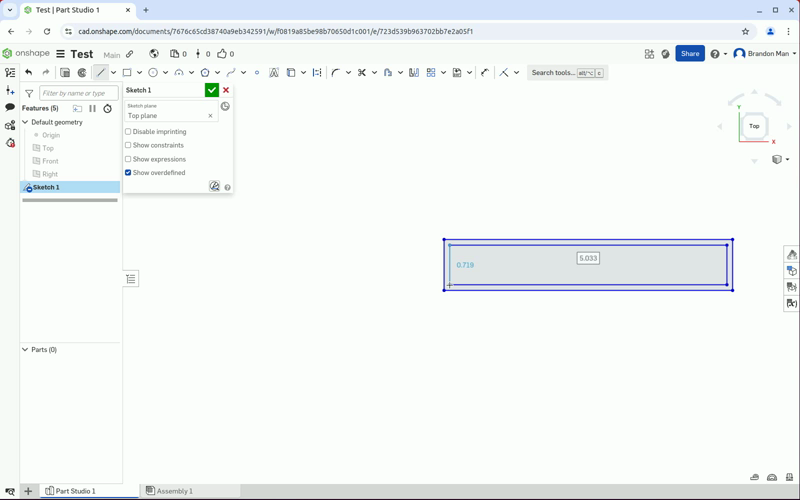
click(449, 284)
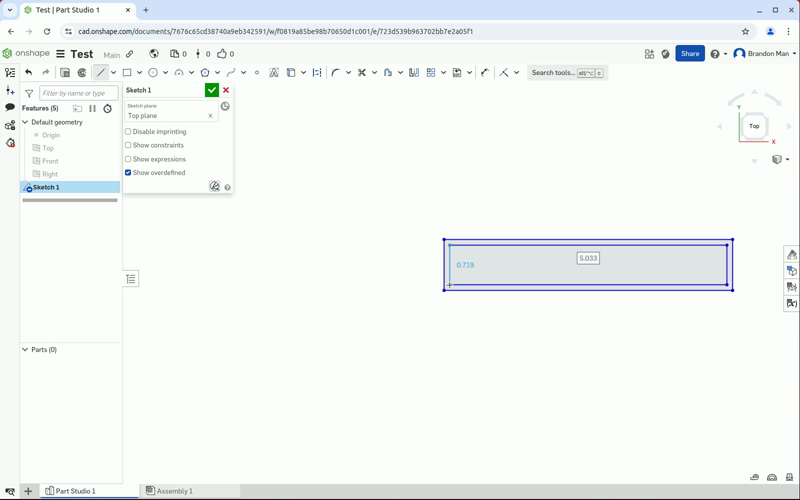
scroll(-6)
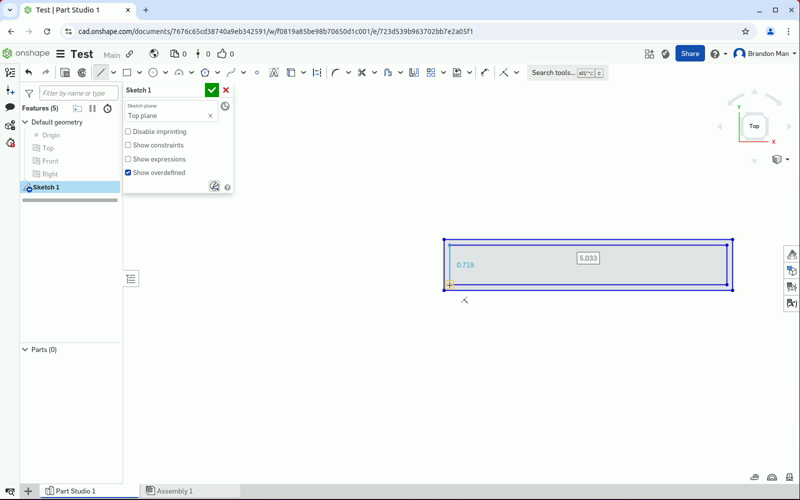
scroll(-6)
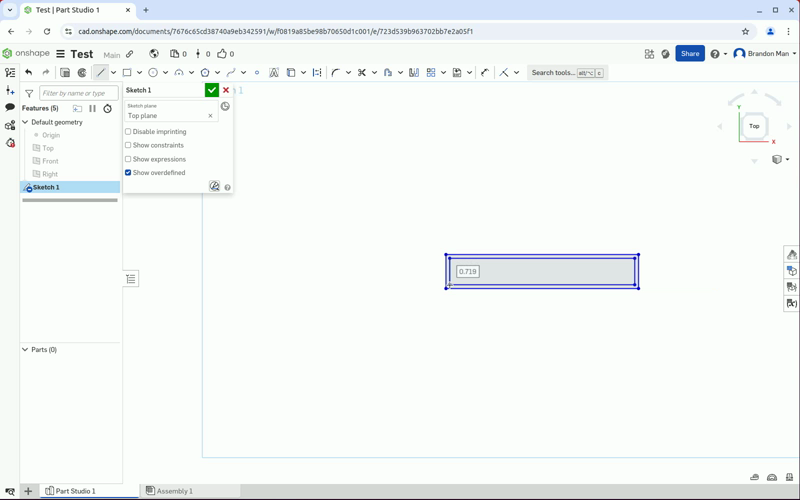
scroll(-6)
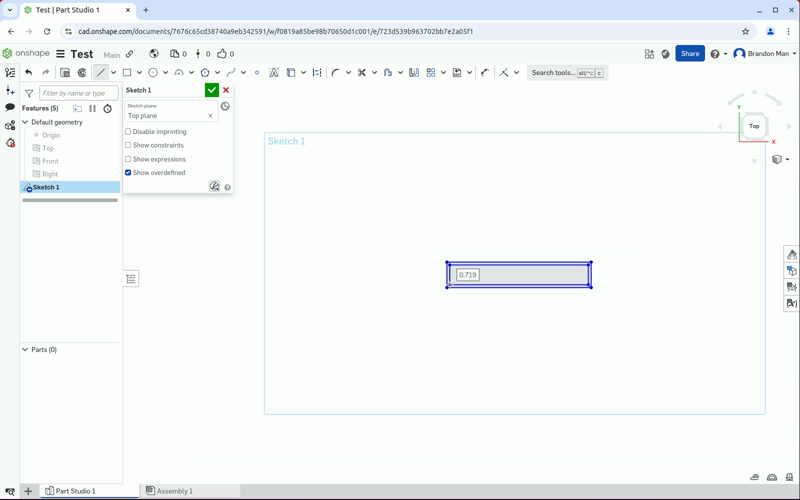
scroll(-6)
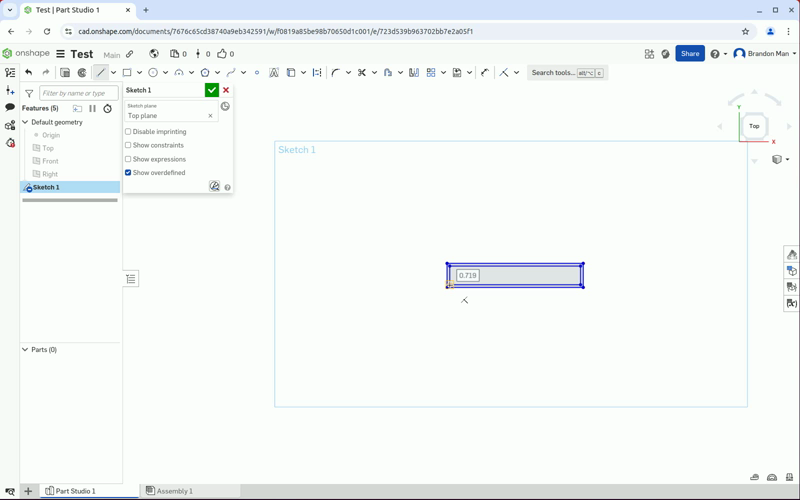
scroll(-6)
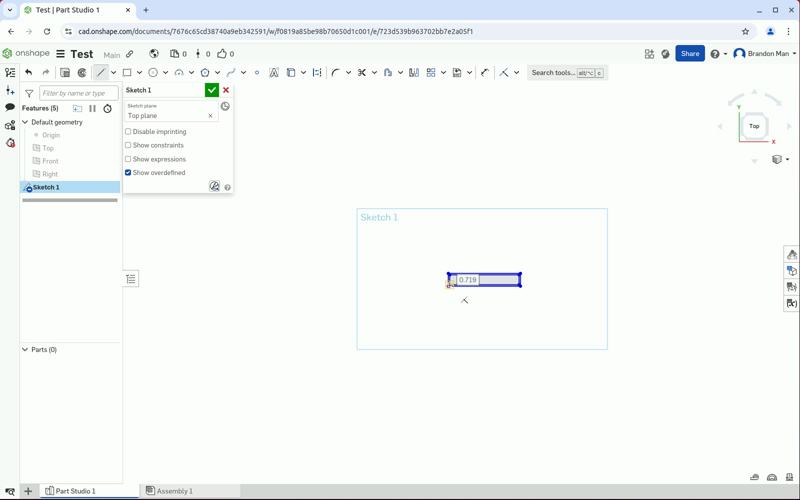
scroll(-6)
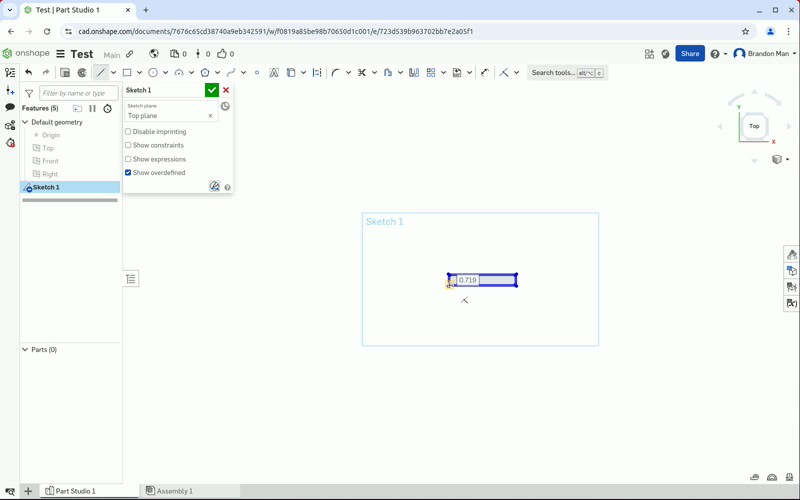
scroll(-6)
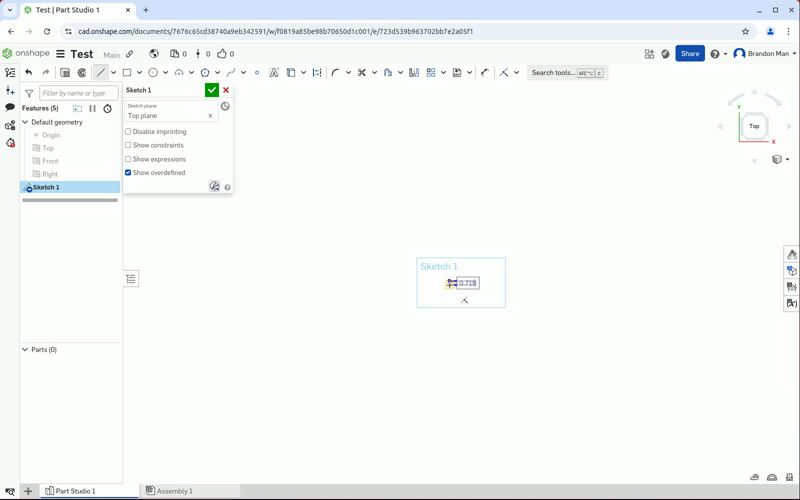
key(esc)
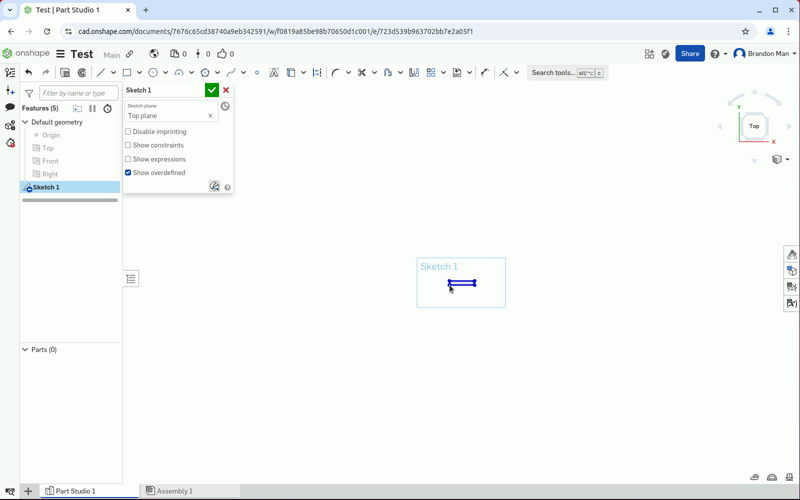
mouse_move(455, 280)
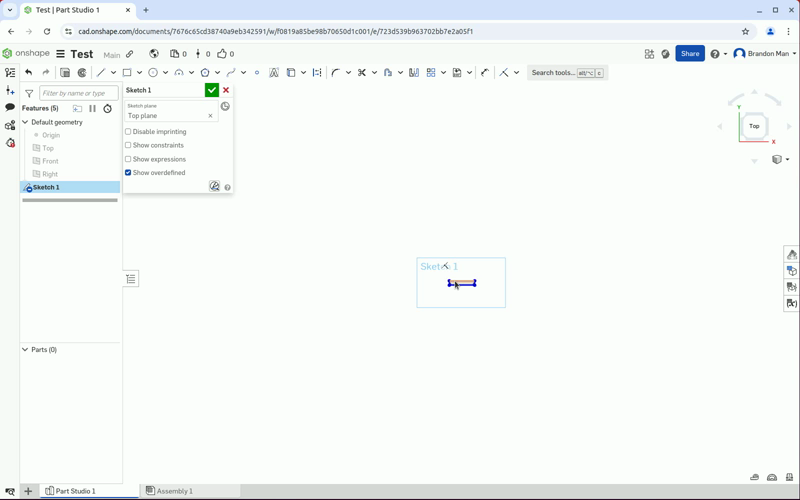
scroll(6)
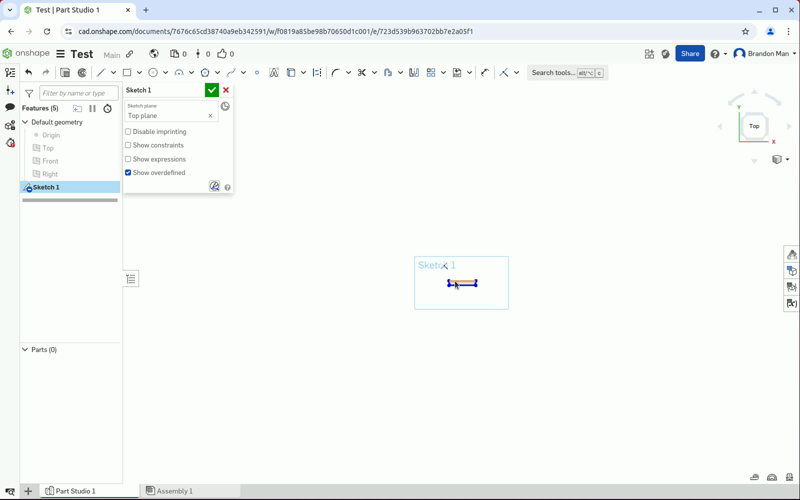
scroll(6)
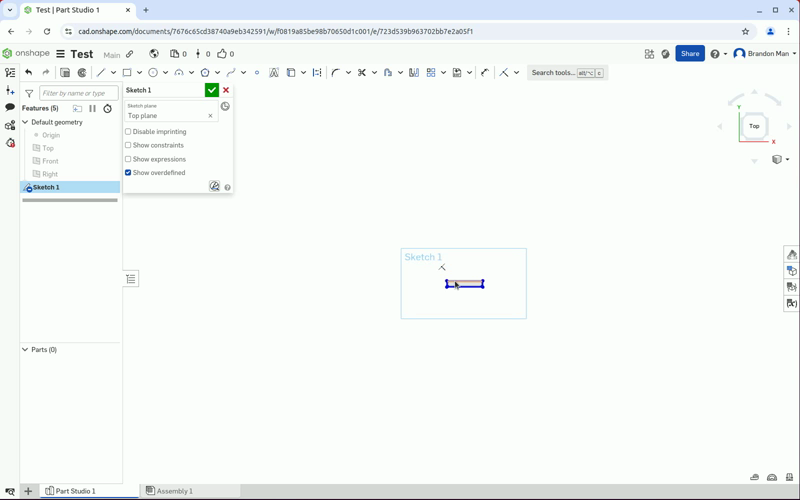
scroll(6)
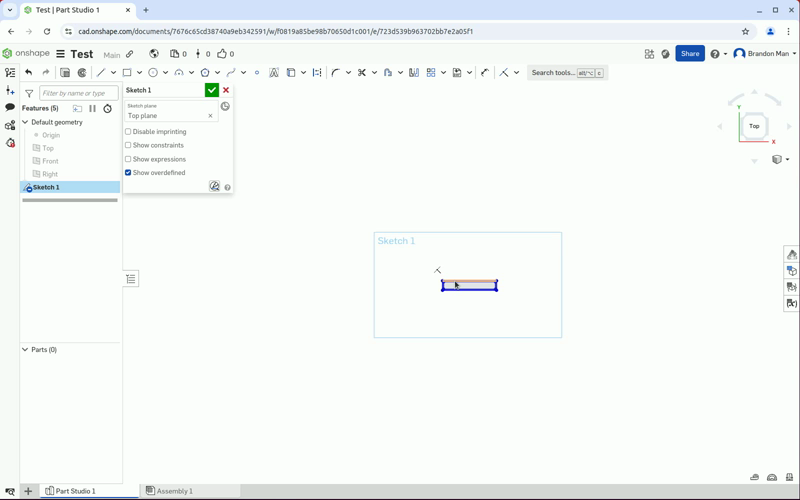
scroll(6)
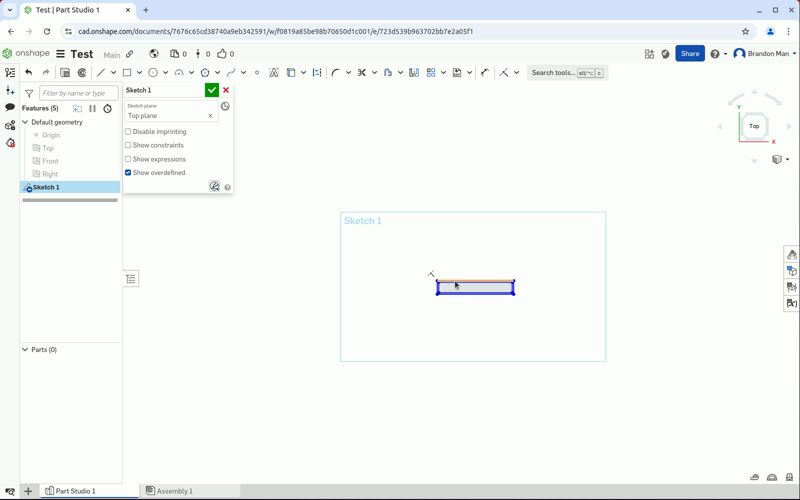
scroll(6)
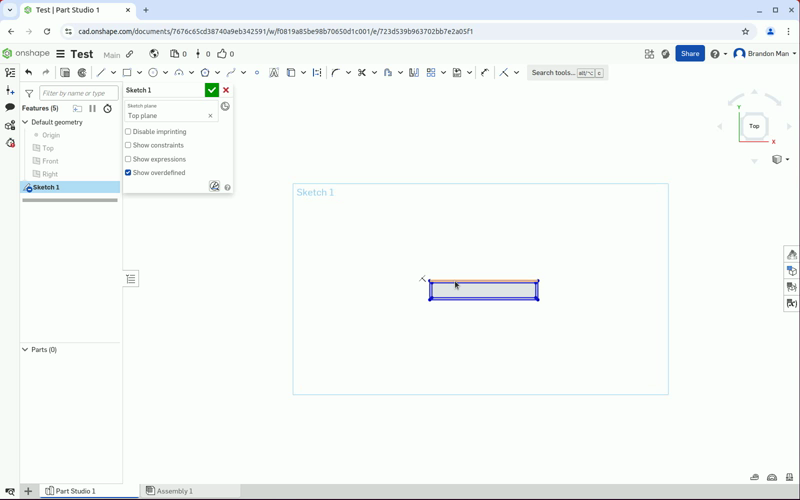
scroll(6)
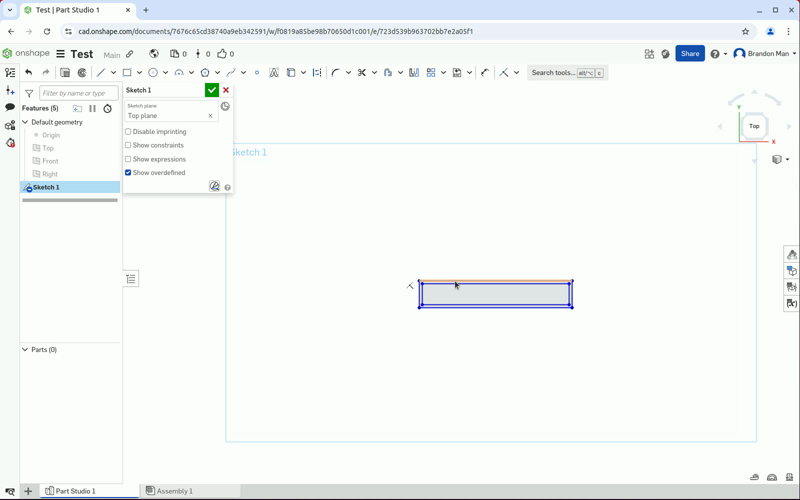
scroll(6)
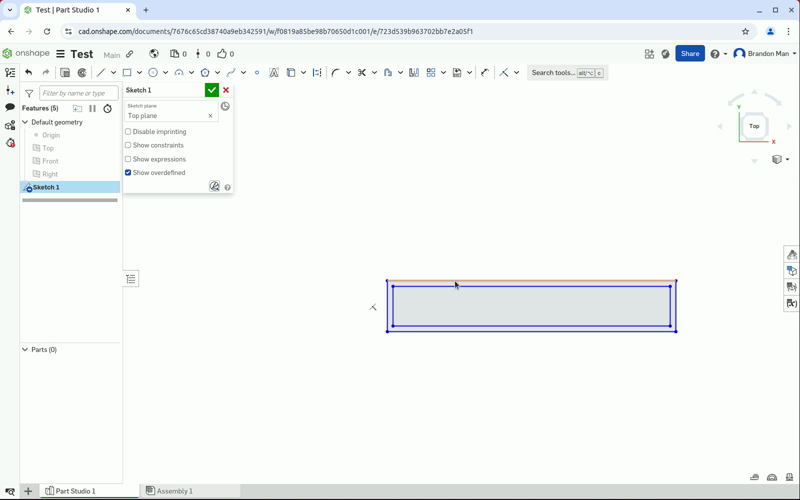
click(455, 280)
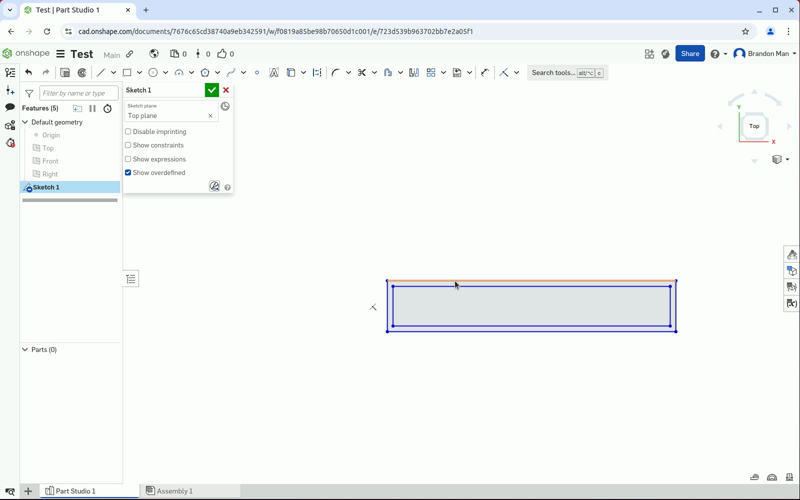
scroll(-6)
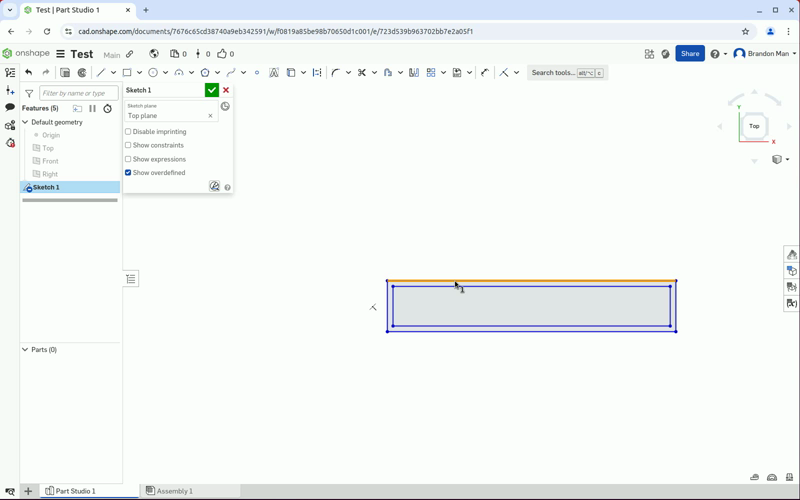
scroll(-6)
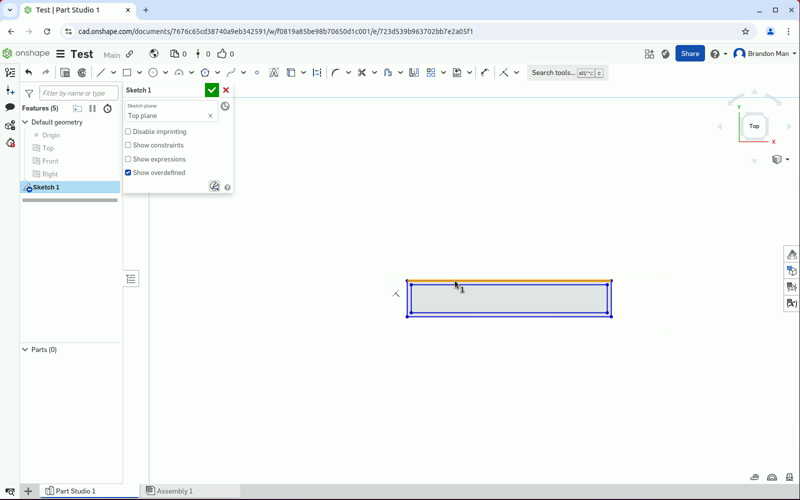
scroll(-6)
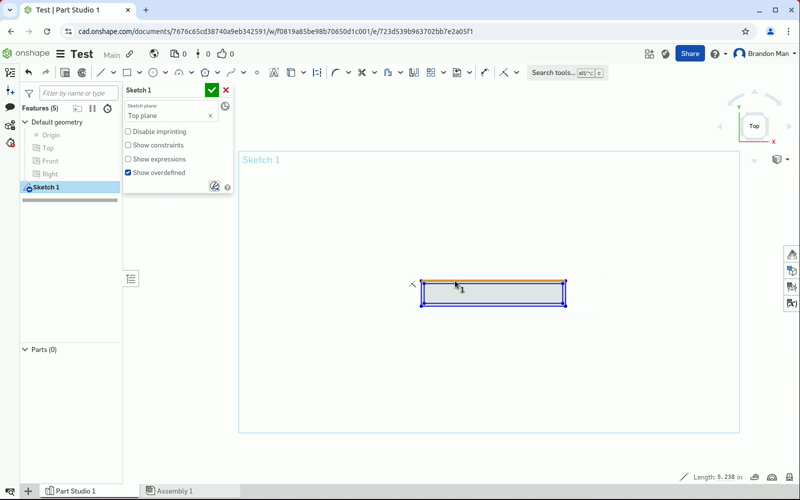
scroll(-6)
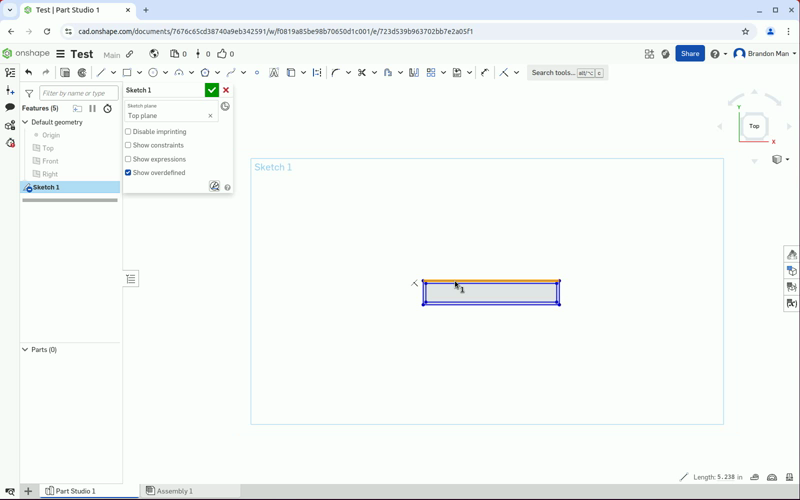
scroll(-6)
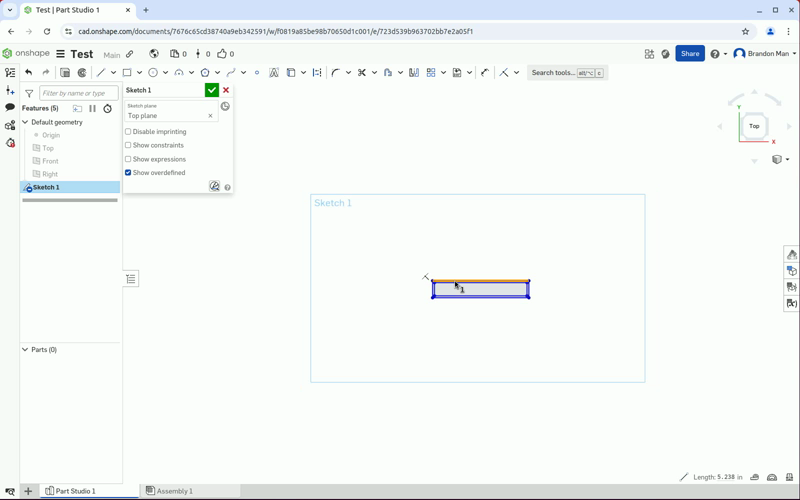
scroll(-6)
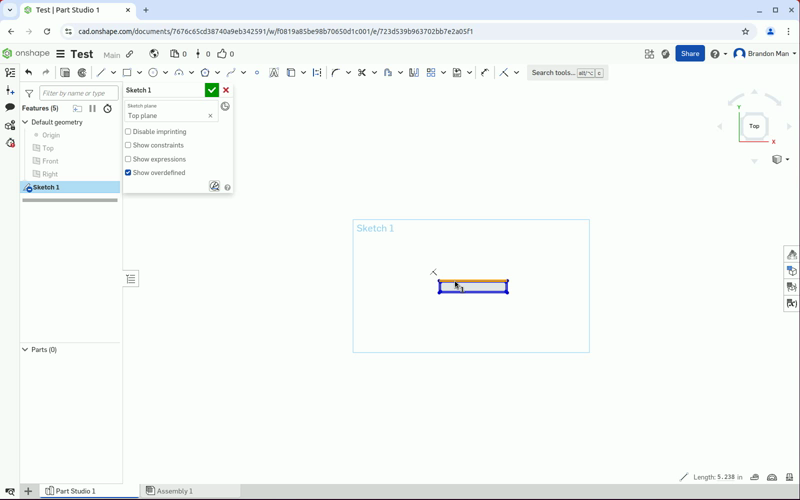
scroll(-6)
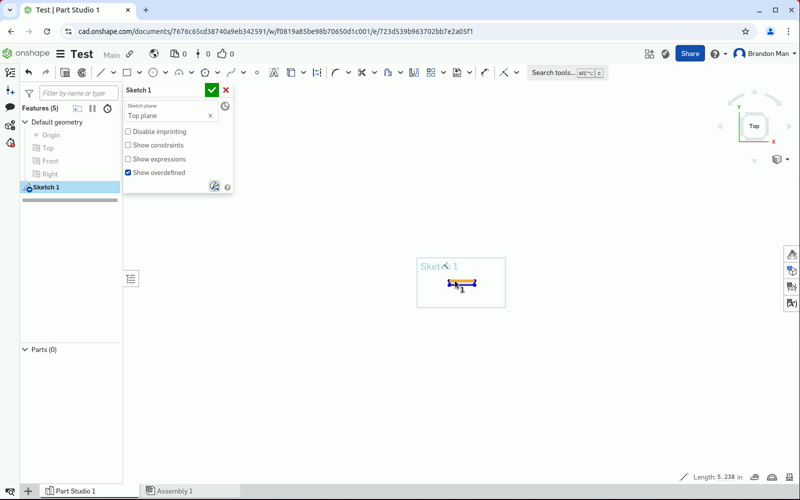
mouse_move(73, 352)
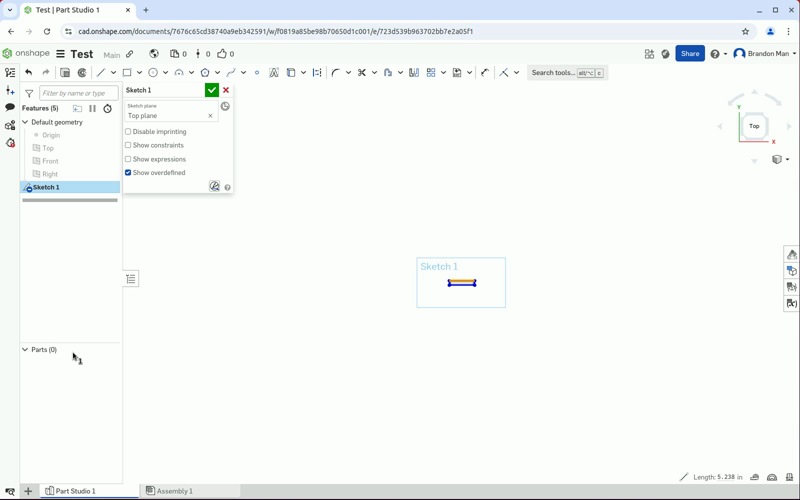
key(shift+y)
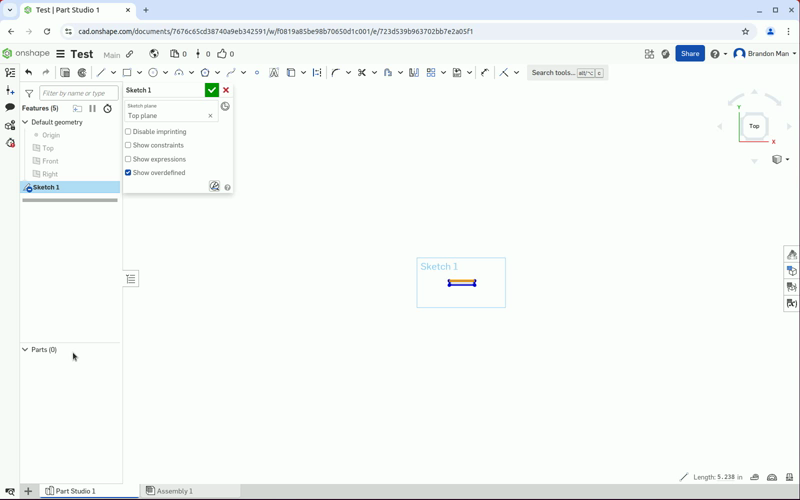
key(shift+e)
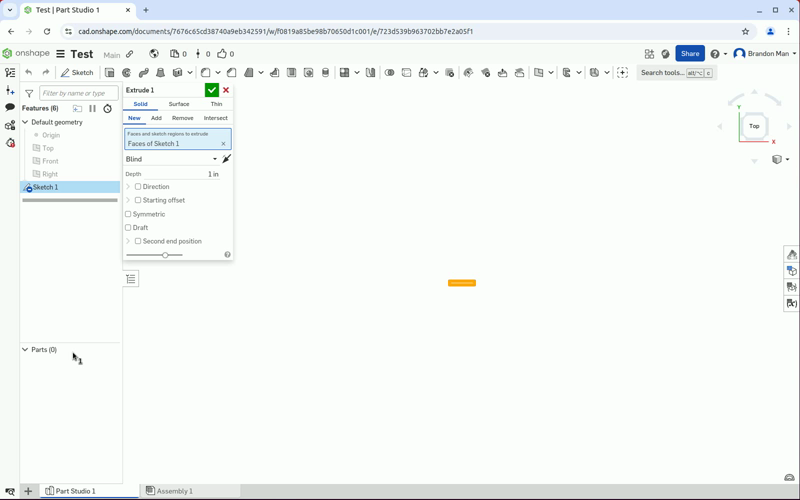
mouse_move(143, 106)
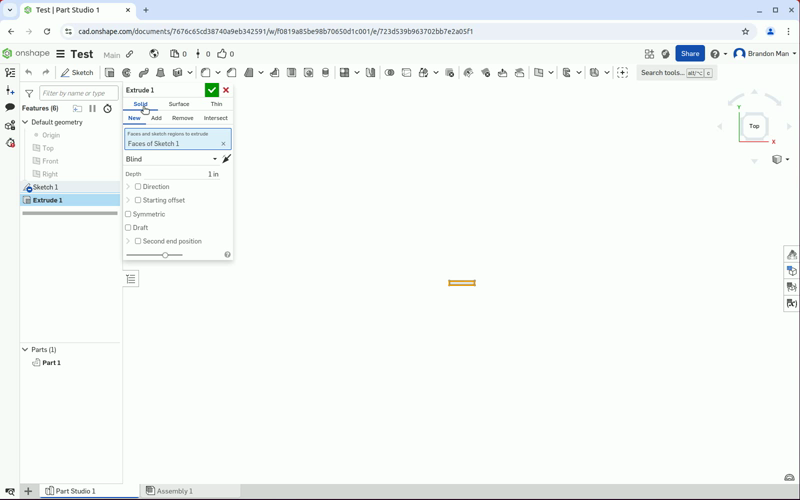
click(143, 106)
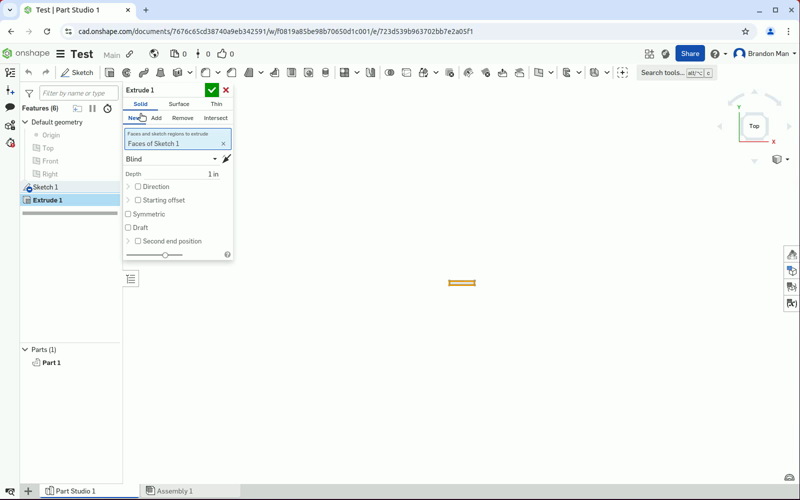
mouse_move(137, 120)
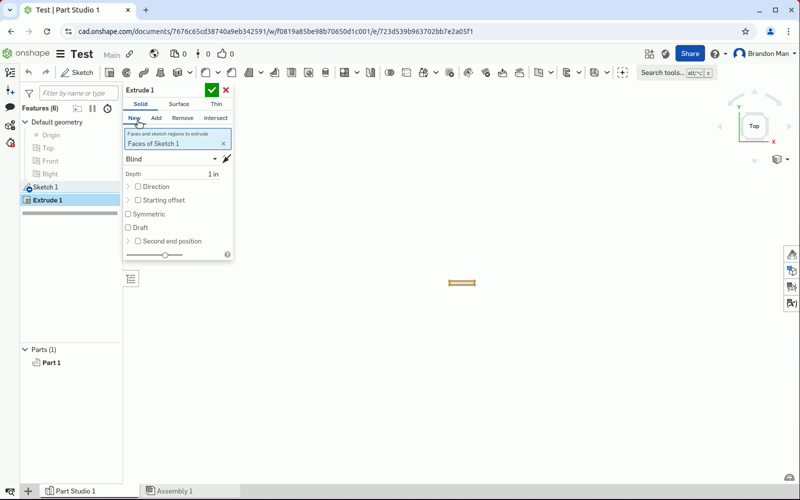
click(137, 120)
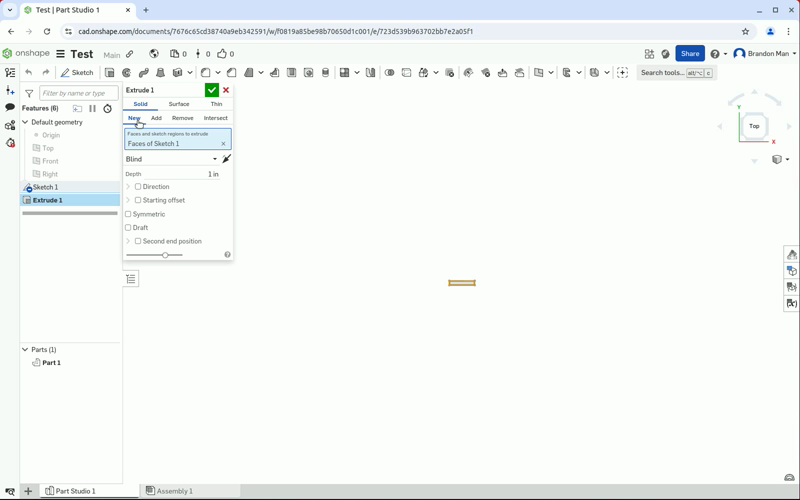
key(tab, 4)
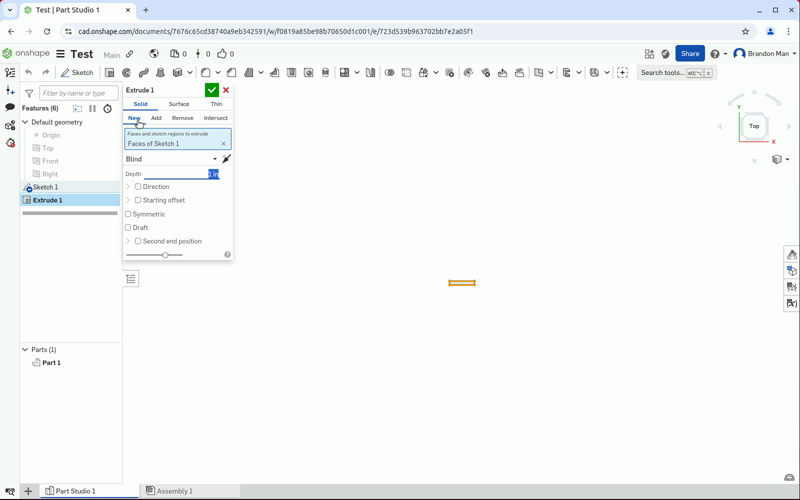
text(-0.241)
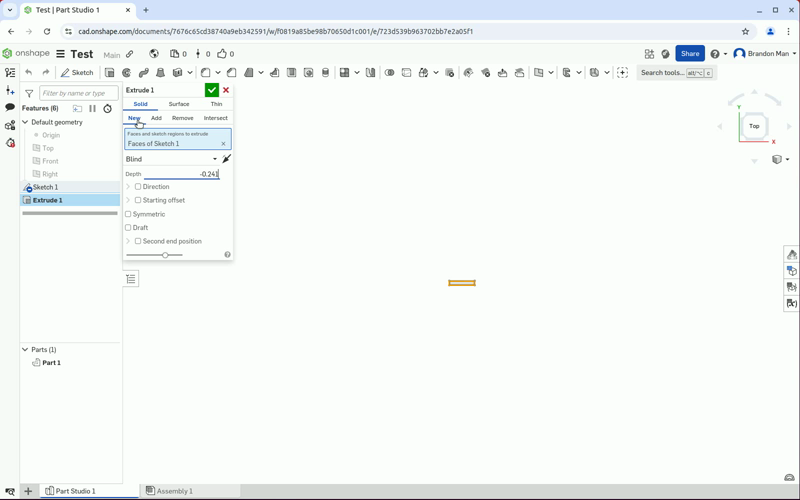
key(enter)
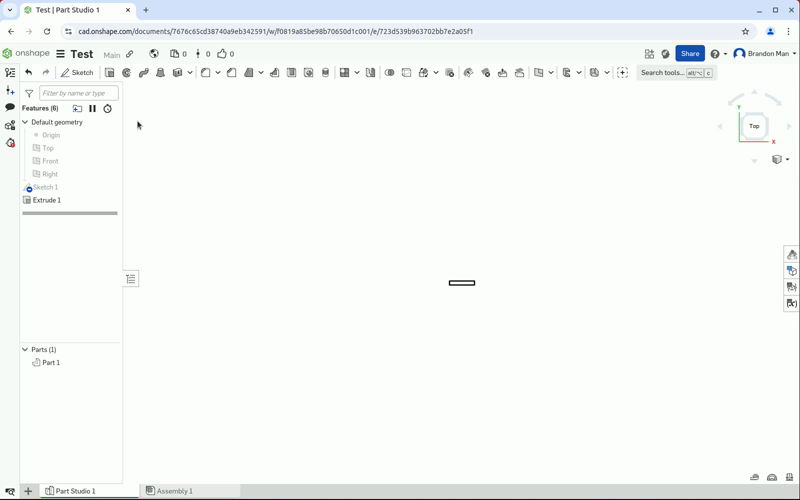
key(shift+h)
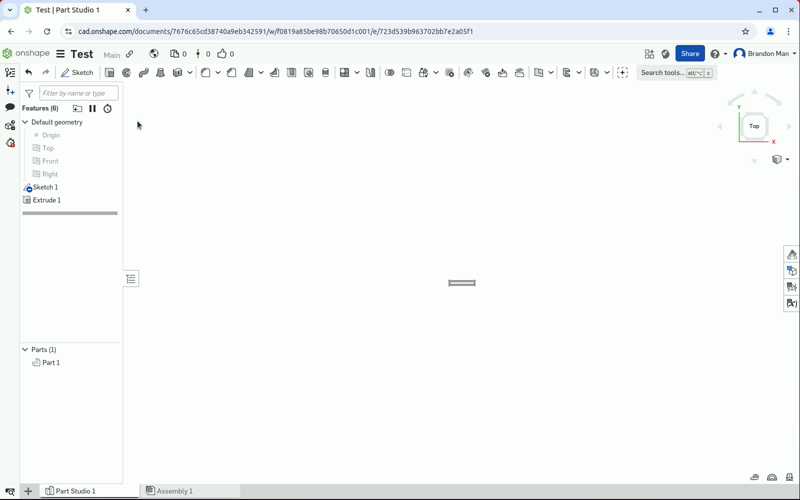
key(shift+h)
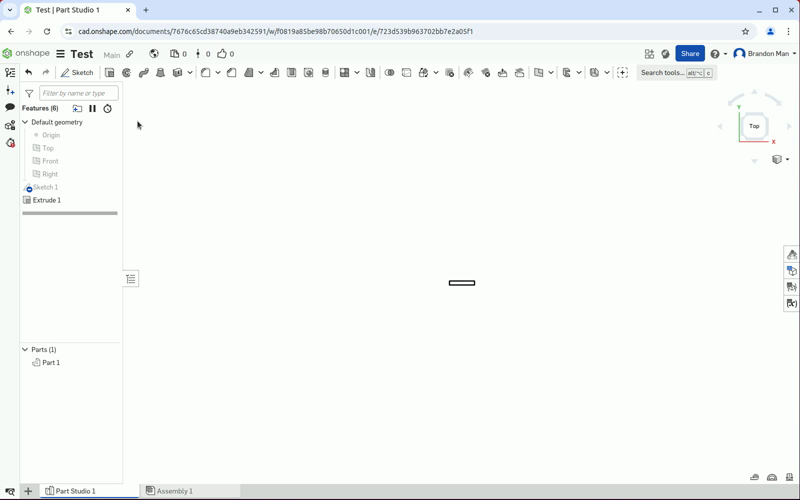
mouse_move(73, 189)
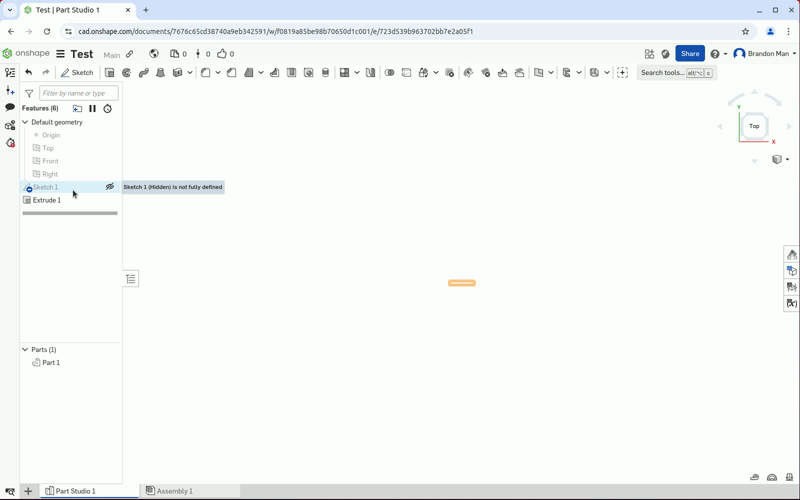
click(73, 189)
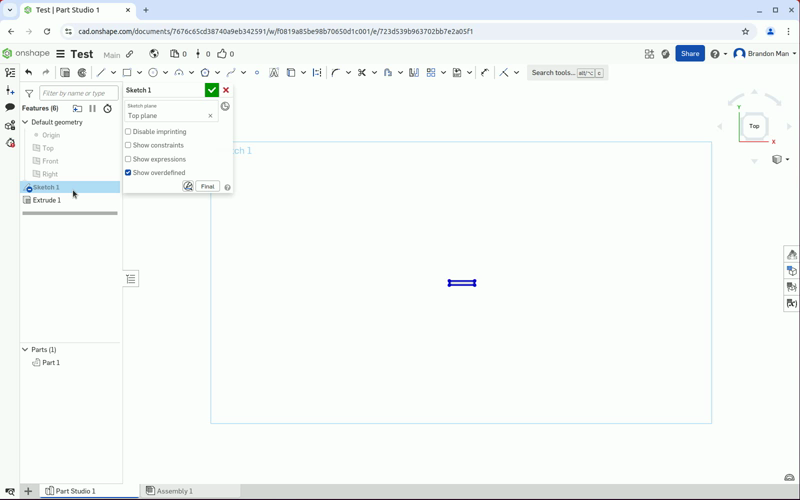
mouse_move(229, 92)
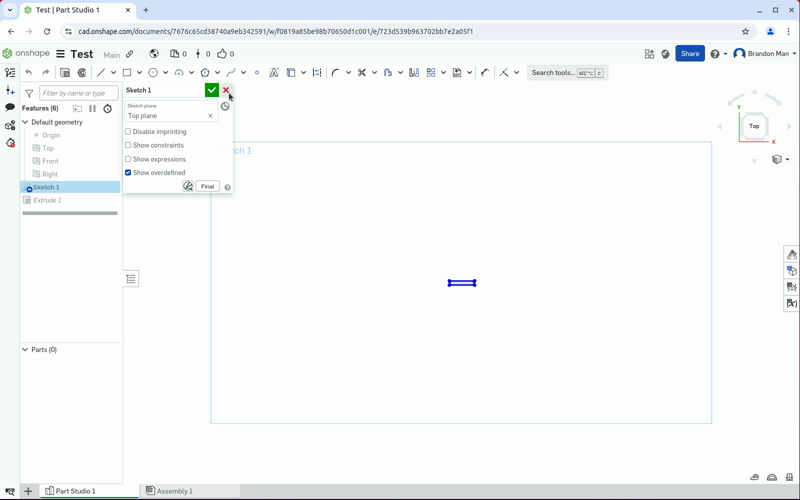
click(229, 92)
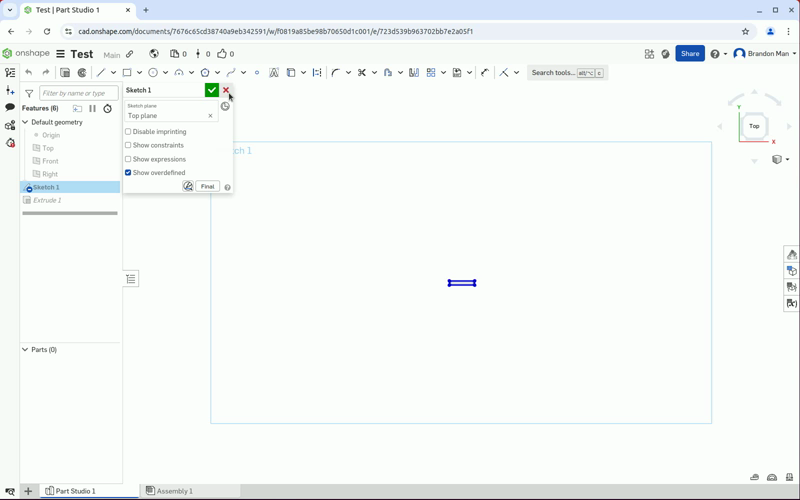
key(shift+s)
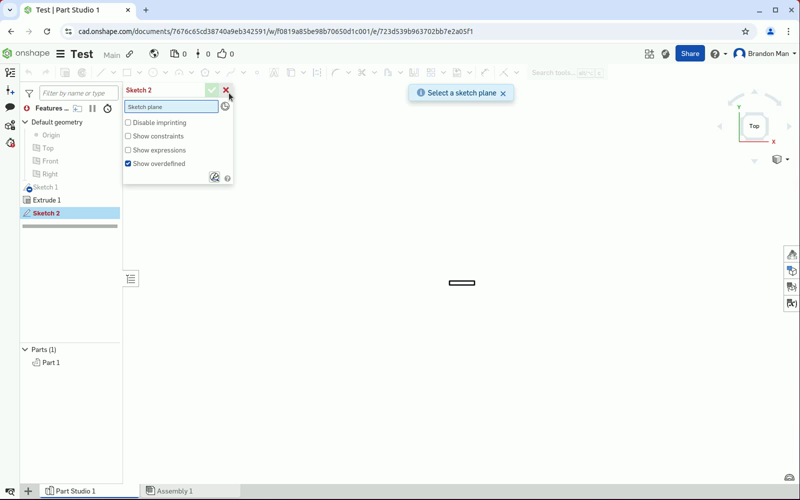
mouse_move(73, 150)
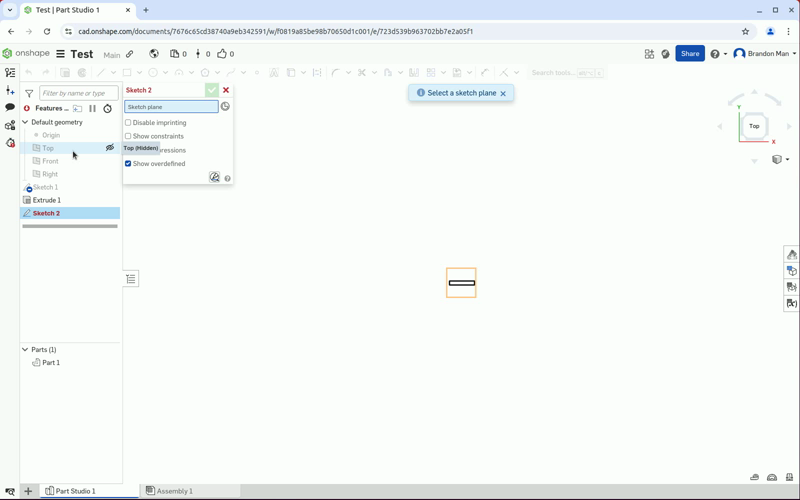
click(73, 150)
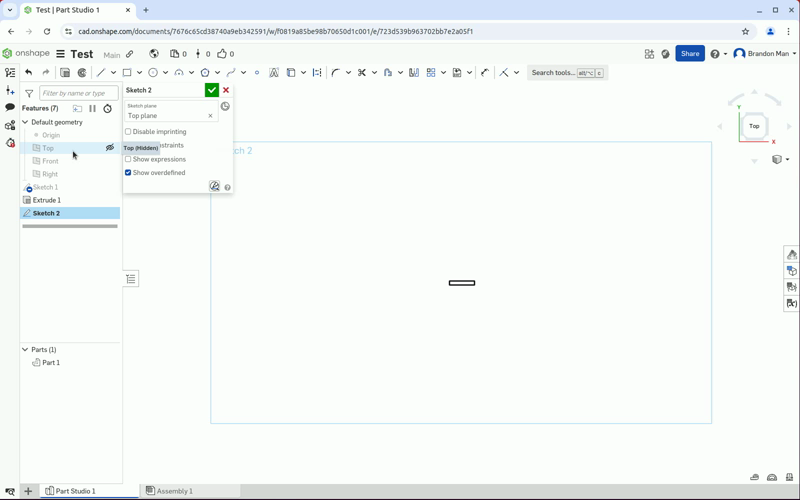
mouse_move(73, 352)
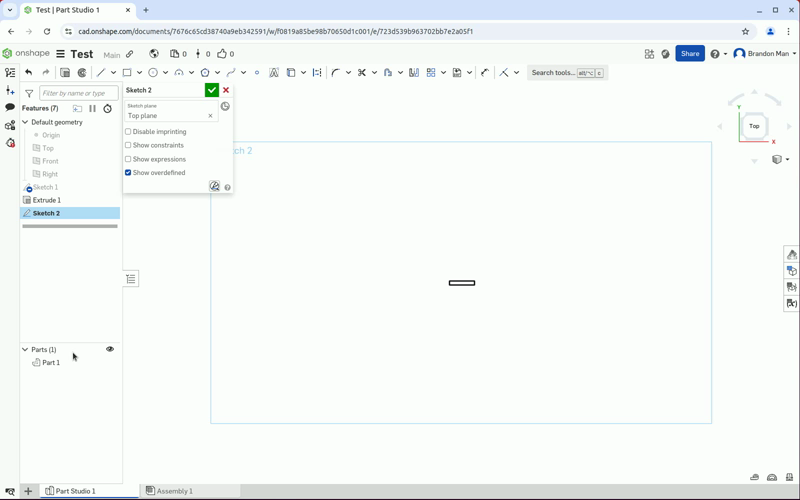
key(y)
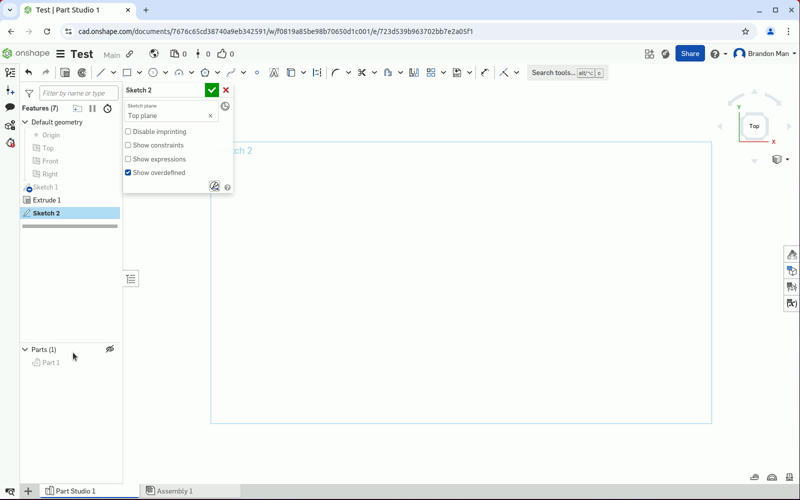
key(l)
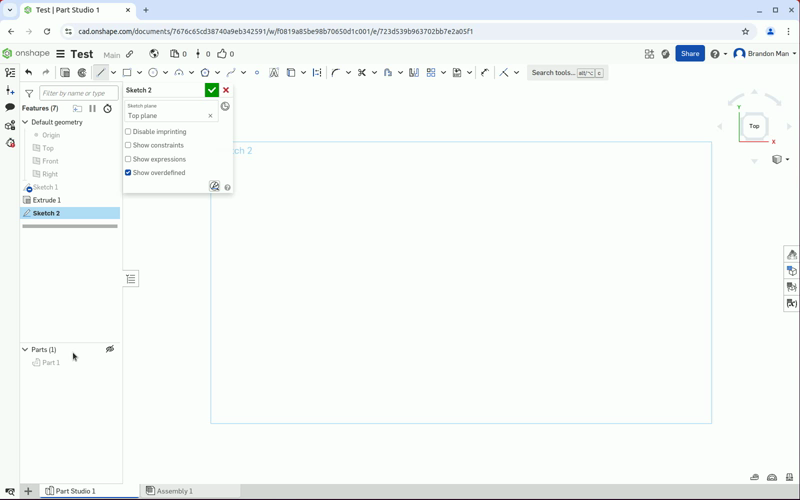
key_down(shift)
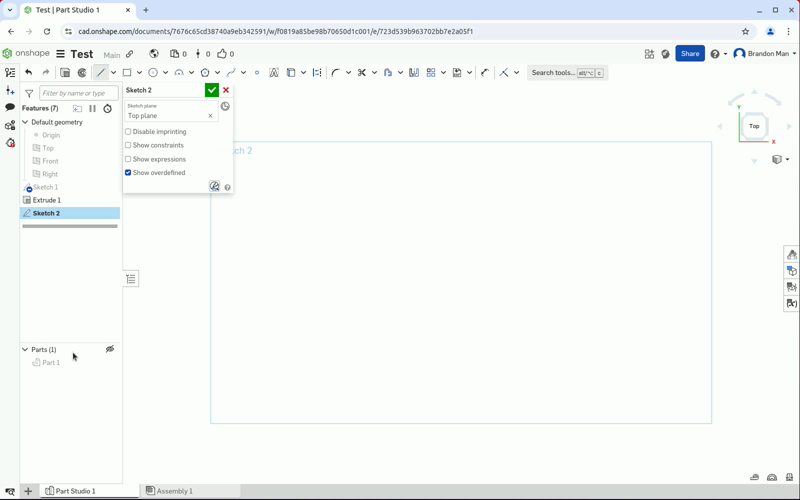
mouse_move(449, 285)
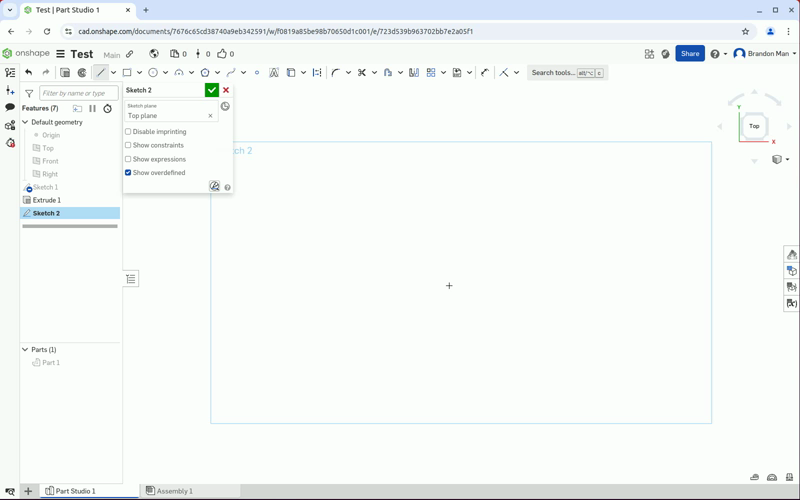
click(449, 285)
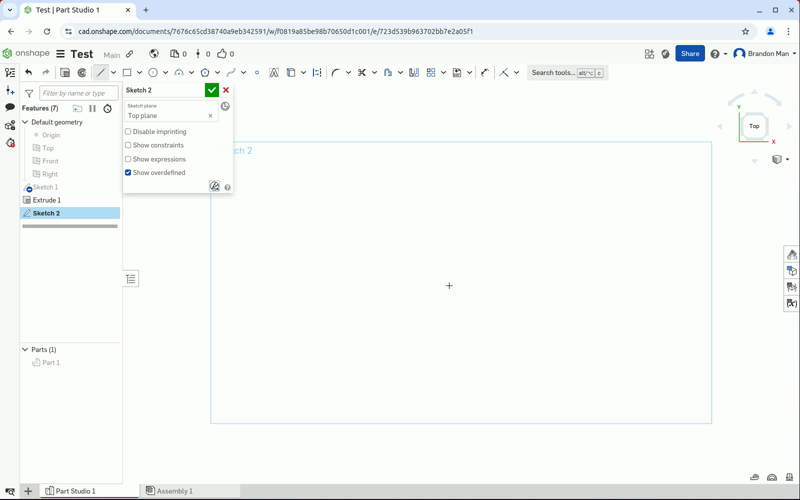
key_up(shift)
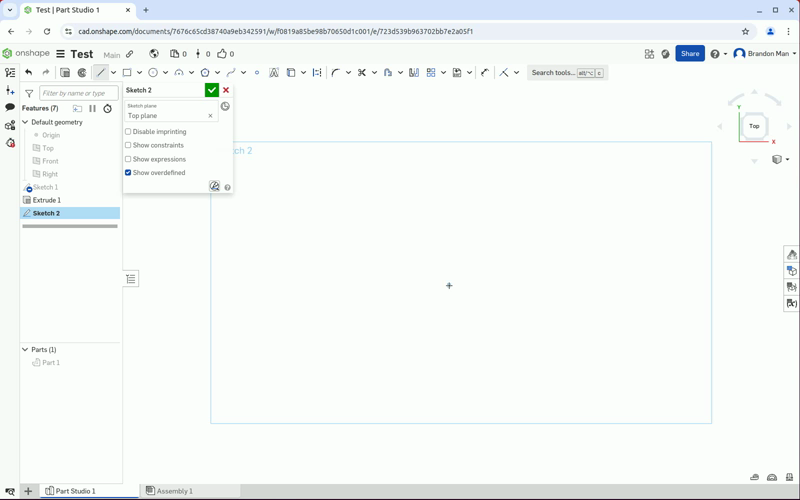
key_down(shift)
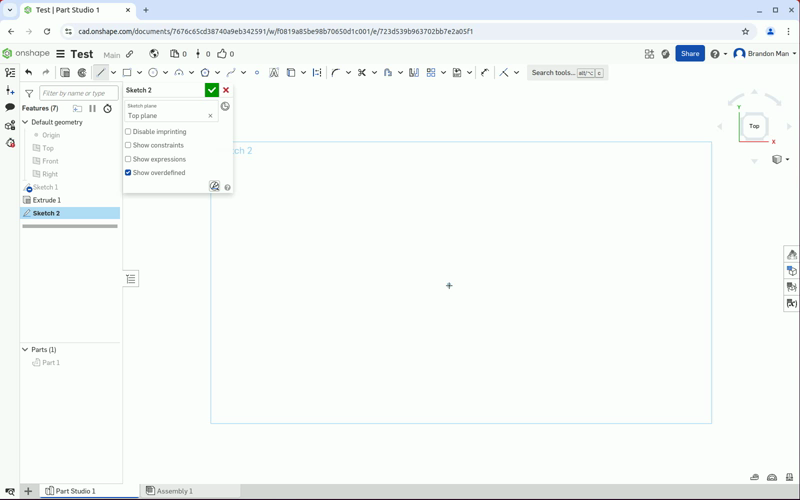
mouse_move(479, 285)
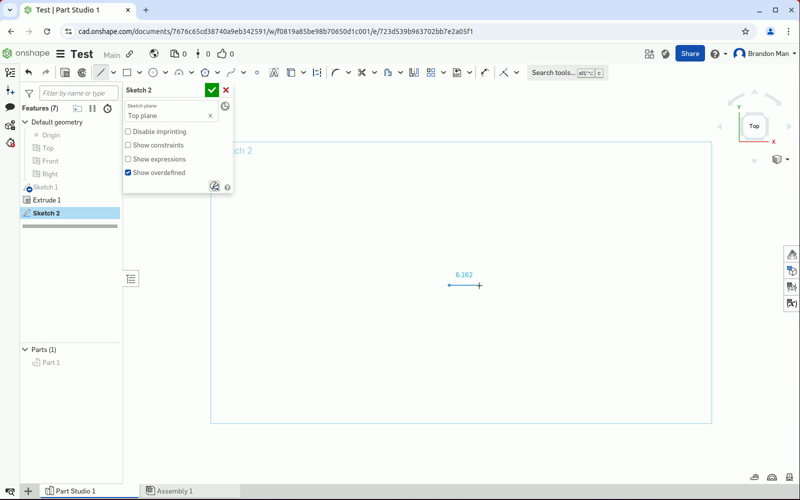
mouse_move(473, 285)
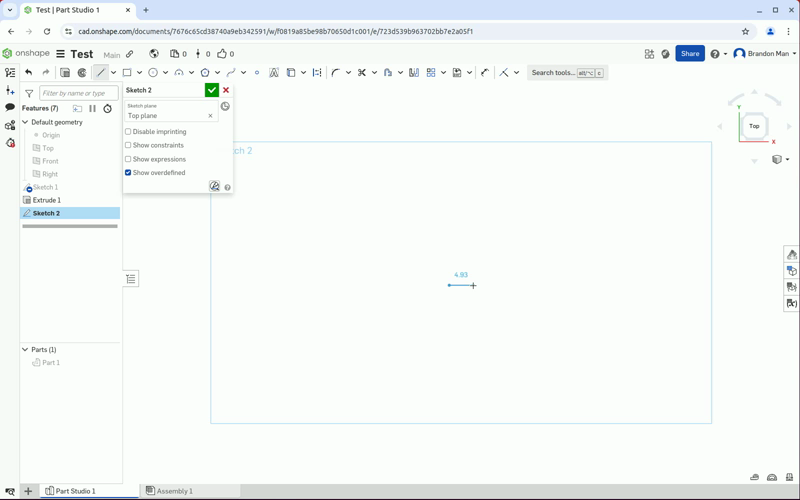
click(473, 285)
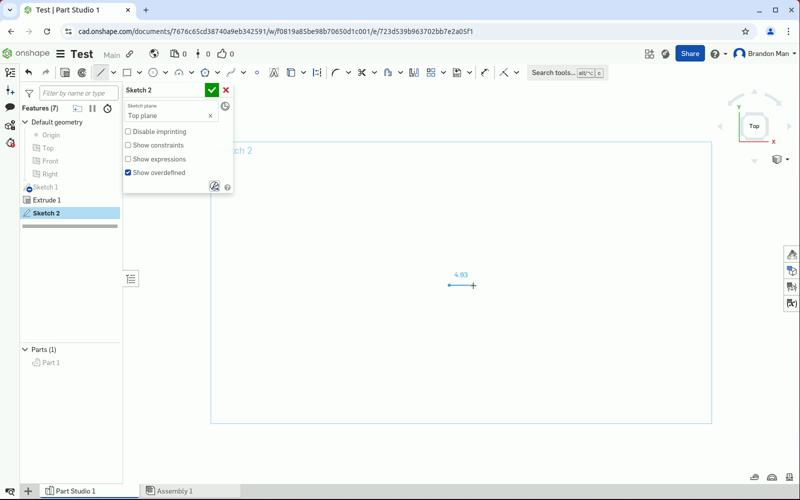
key_up(shift)
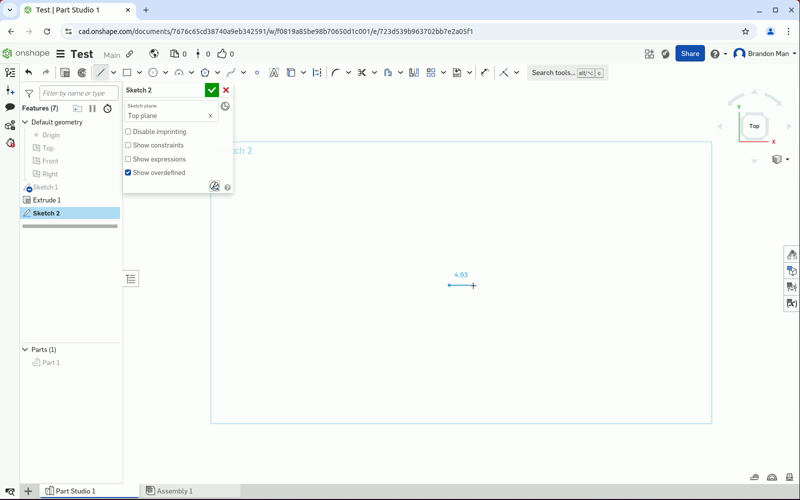
key_down(shift)
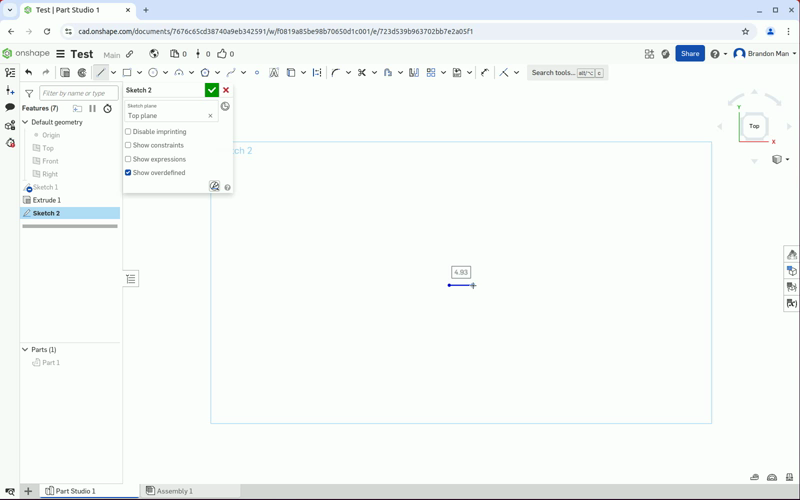
mouse_move(503, 285)
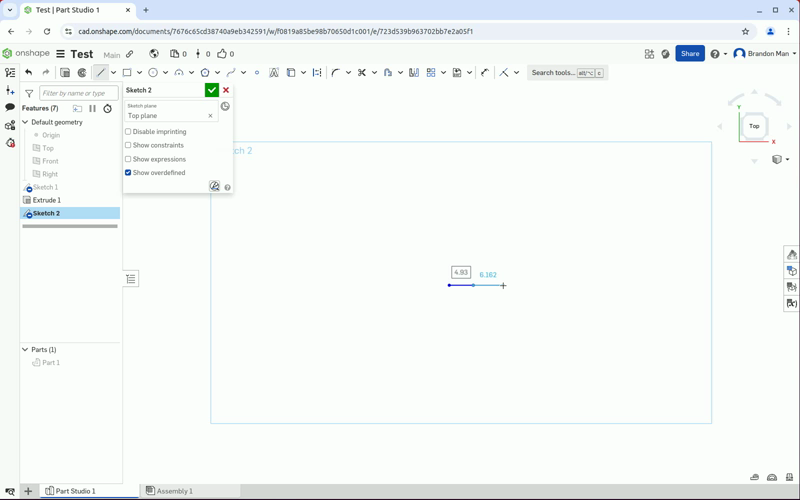
mouse_move(473, 281)
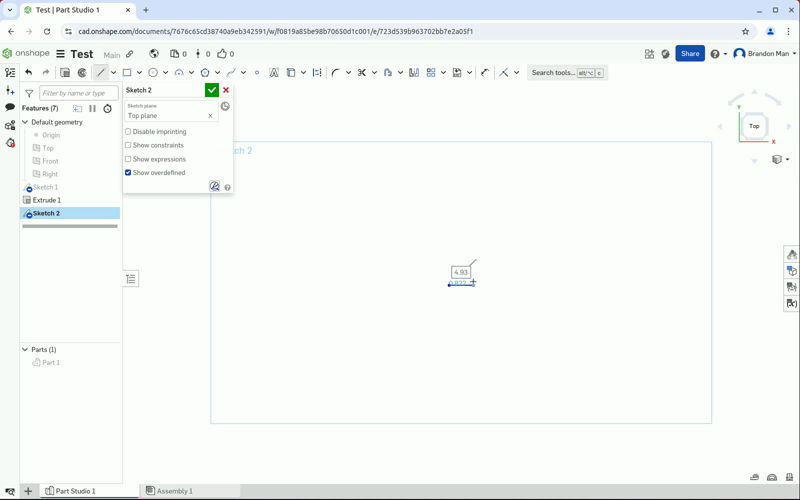
scroll(6)
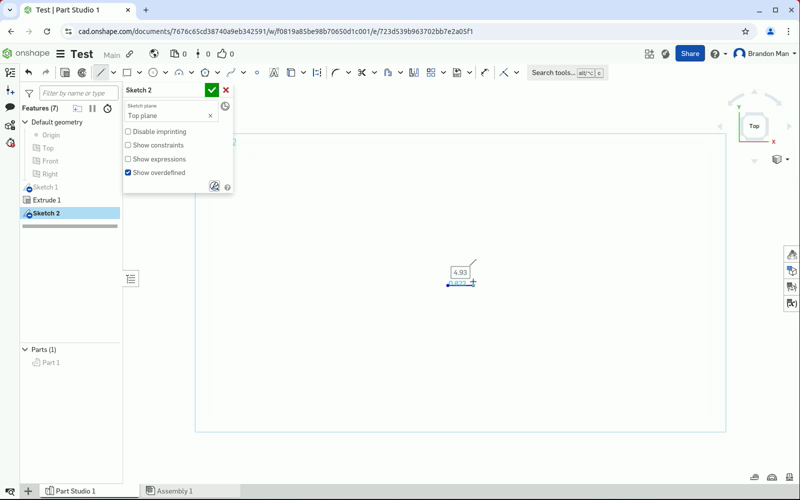
scroll(6)
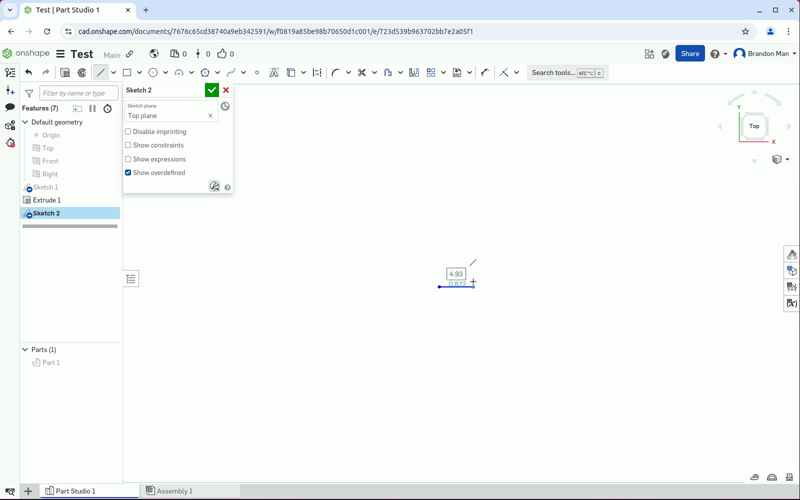
scroll(6)
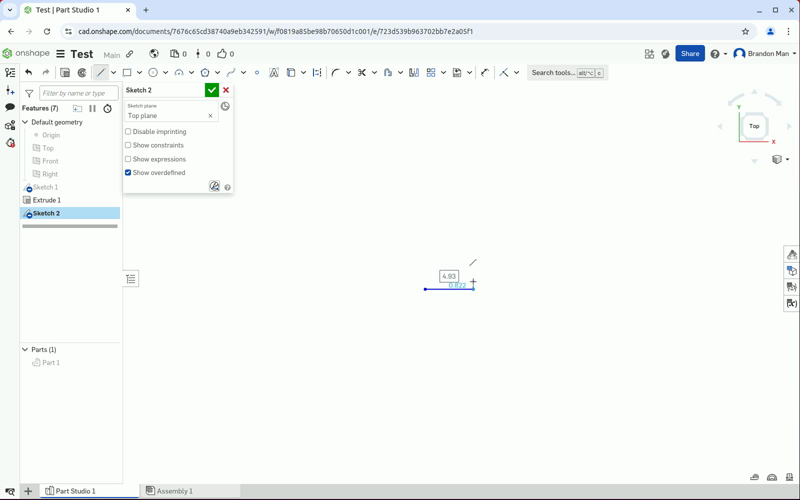
scroll(6)
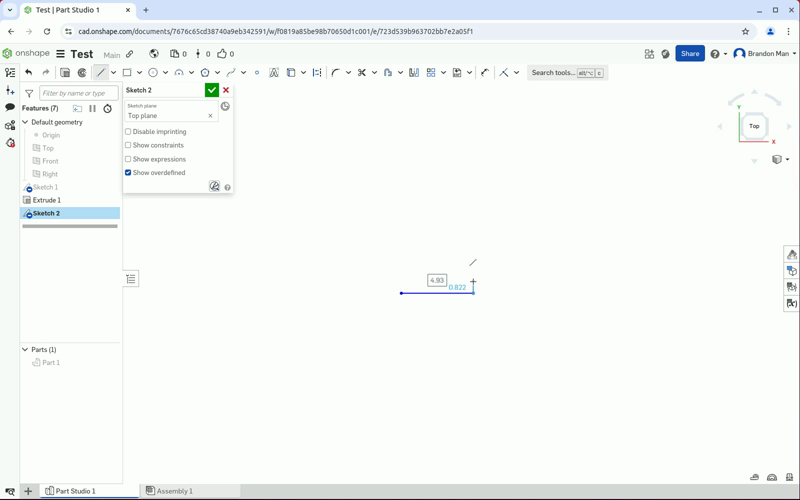
scroll(6)
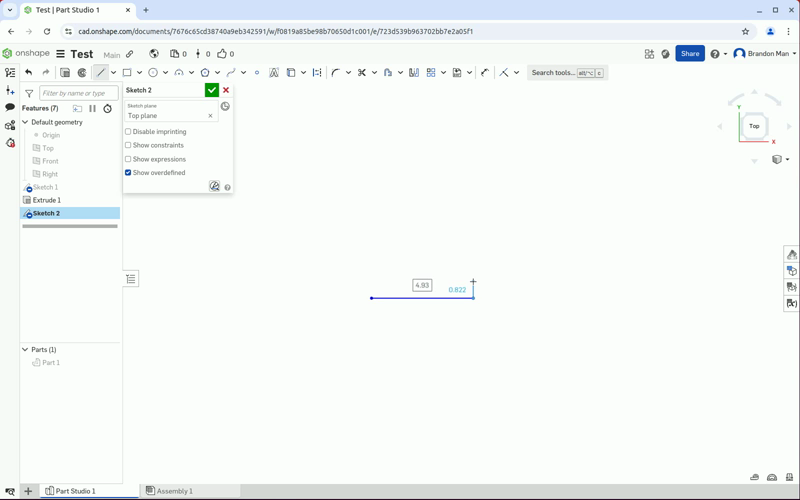
scroll(6)
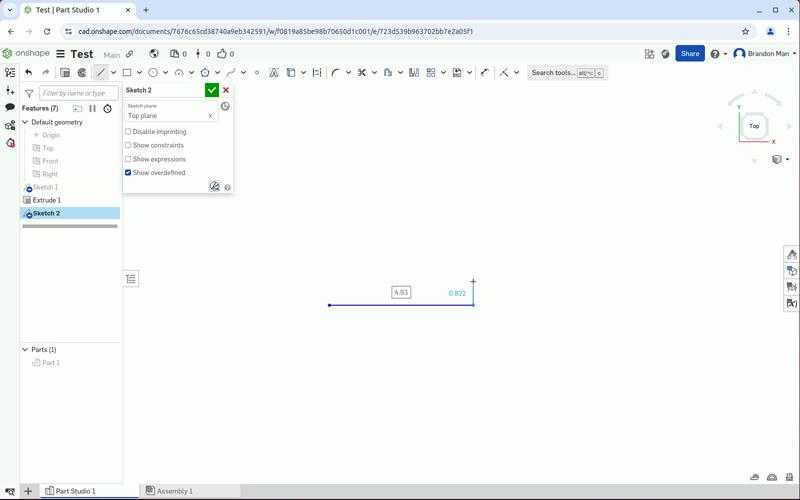
scroll(6)
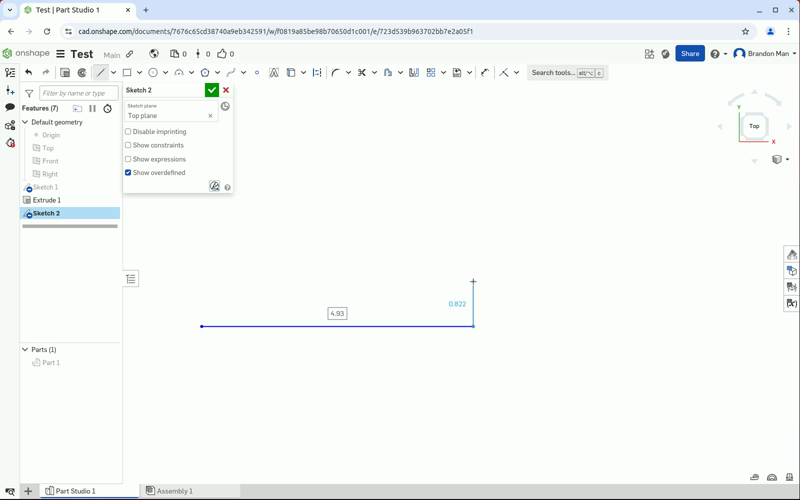
click(473, 281)
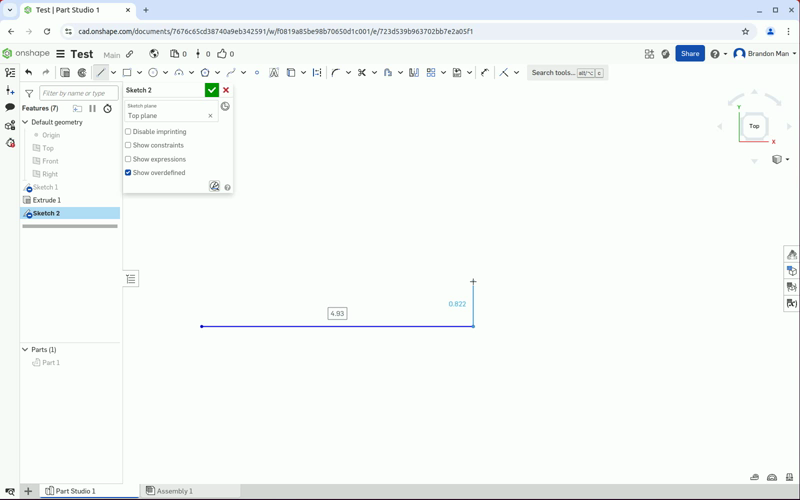
scroll(-6)
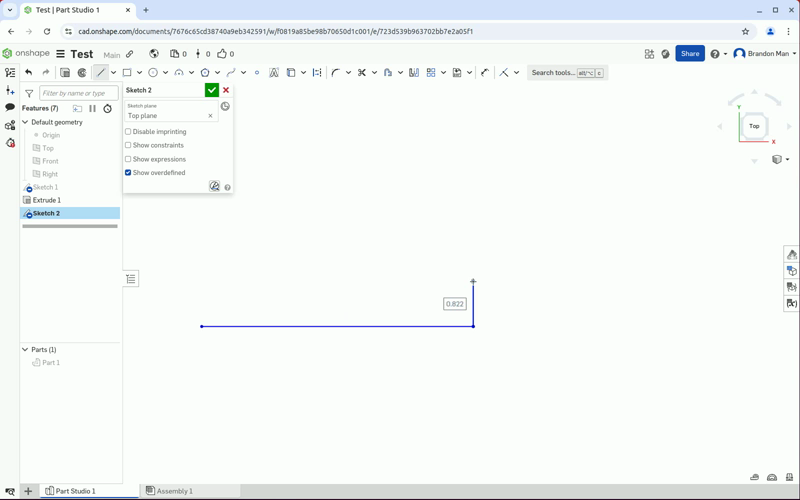
scroll(-6)
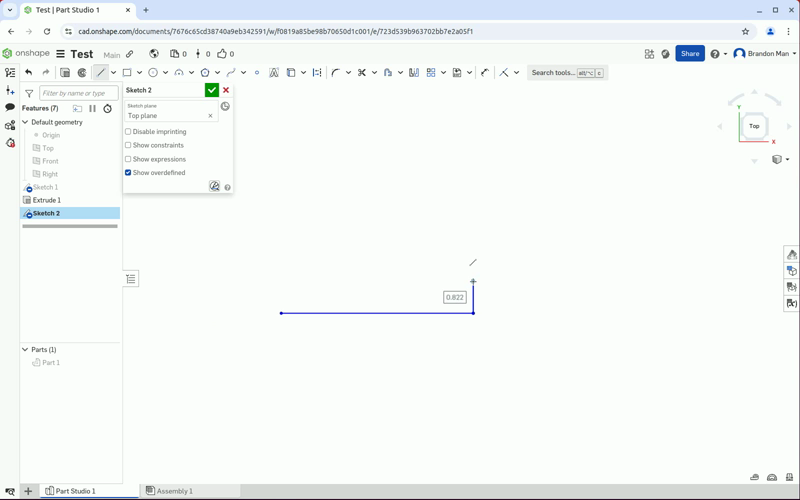
scroll(-6)
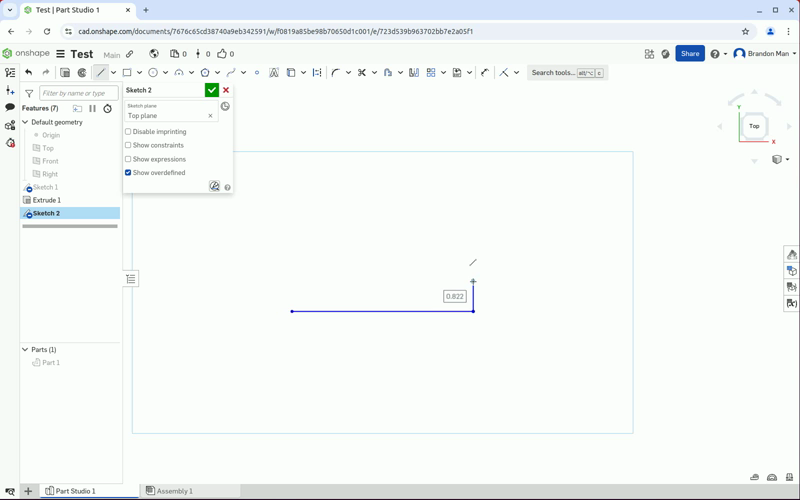
scroll(-6)
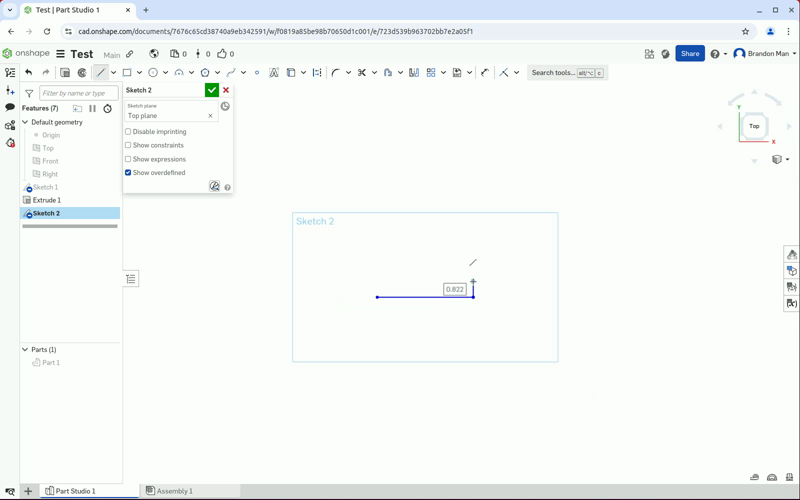
scroll(-6)
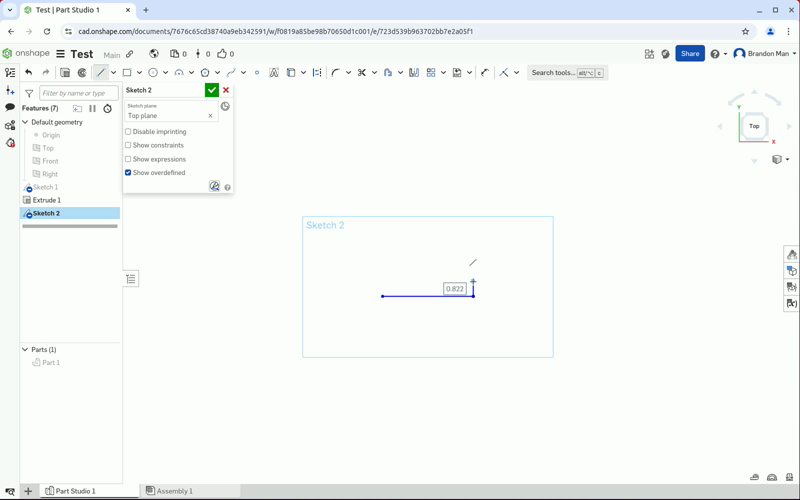
scroll(-6)
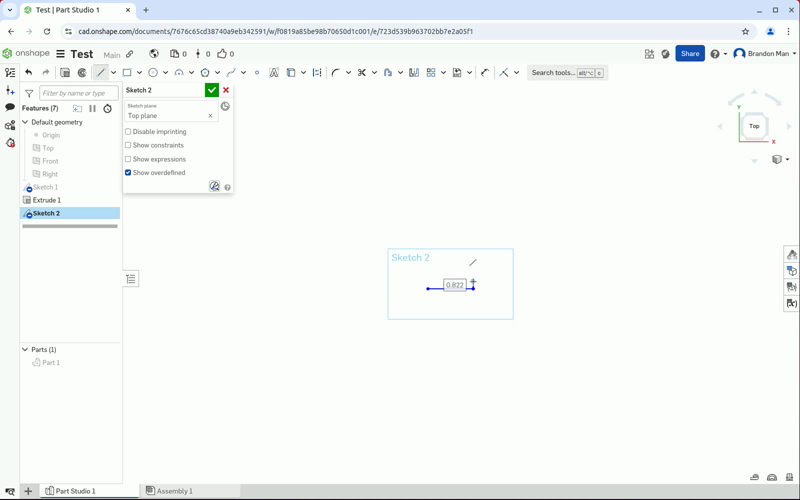
scroll(-6)
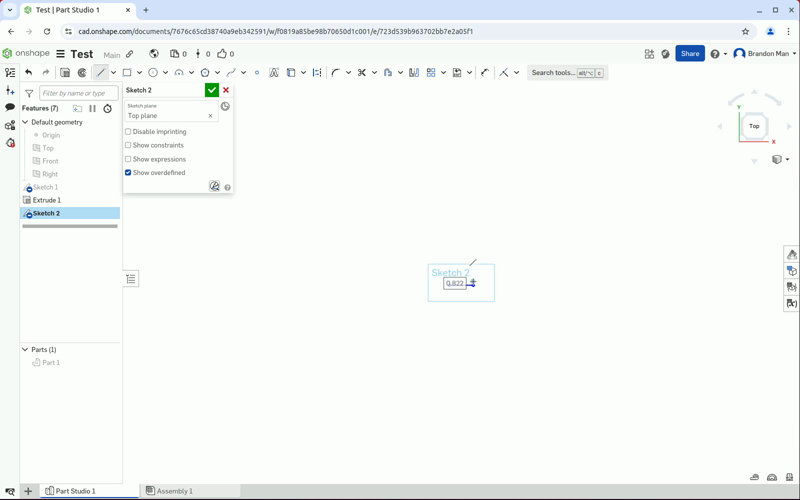
key_up(shift)
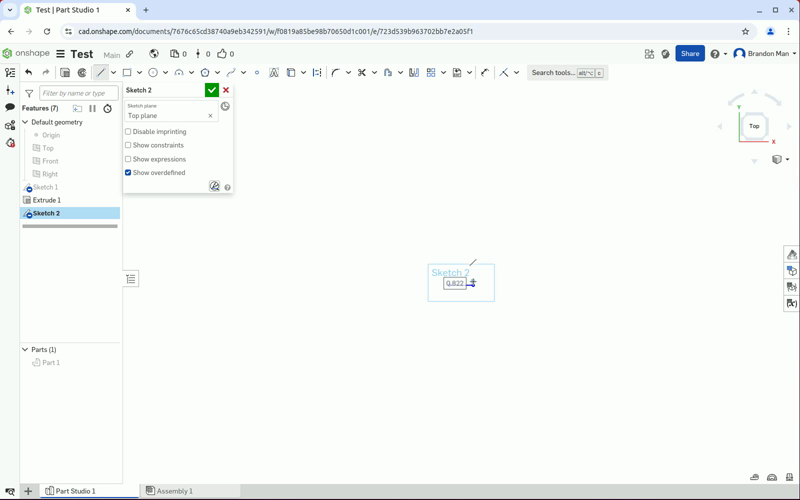
key_down(shift)
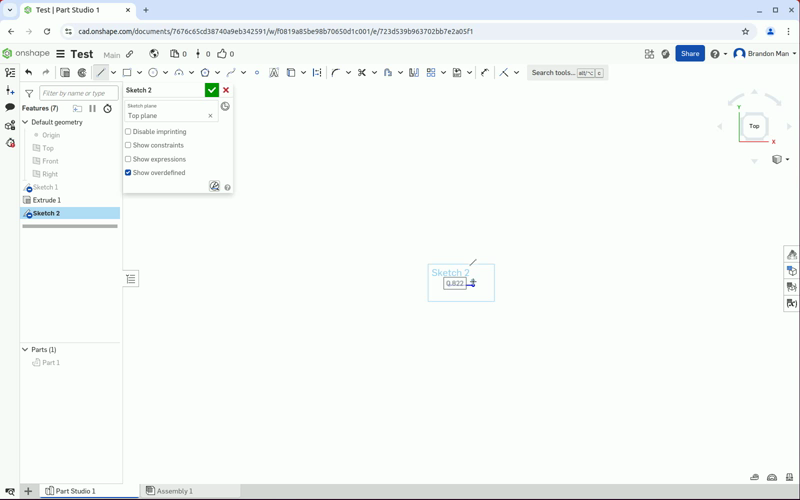
mouse_move(503, 281)
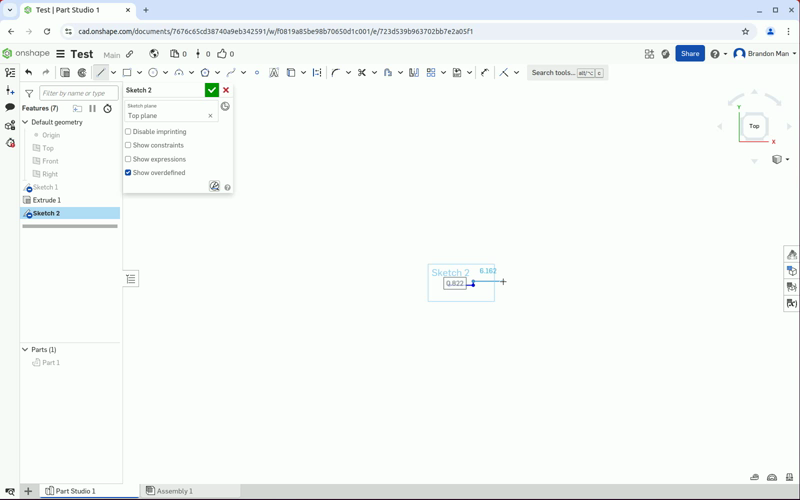
mouse_move(449, 281)
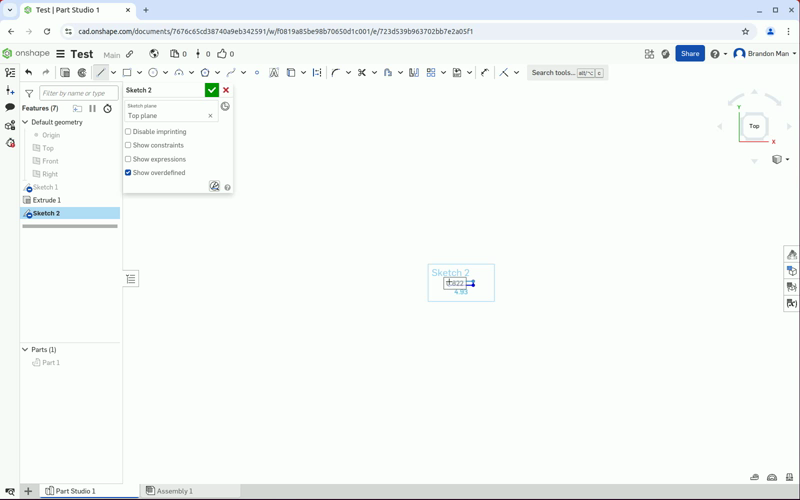
scroll(6)
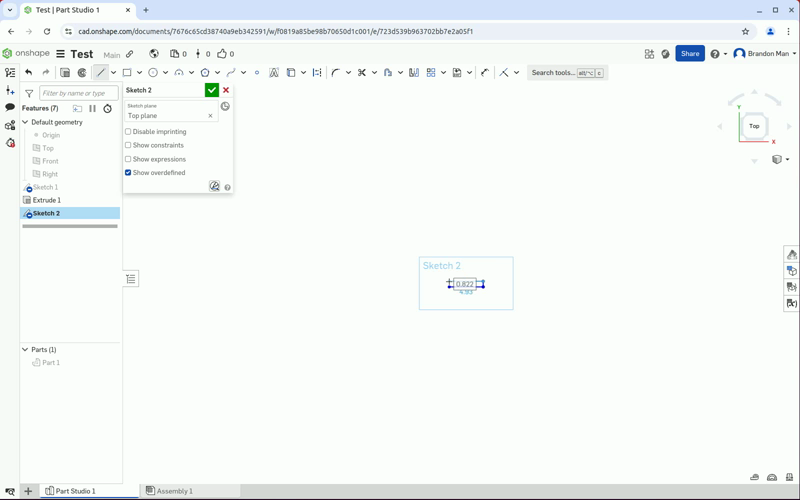
scroll(6)
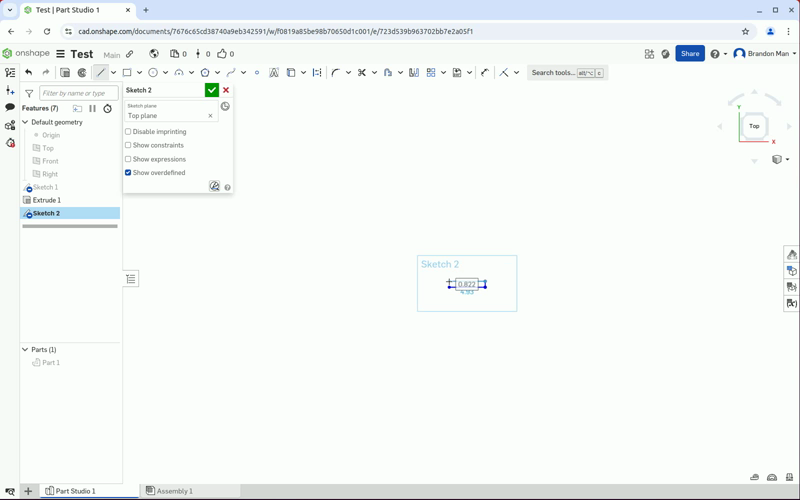
scroll(6)
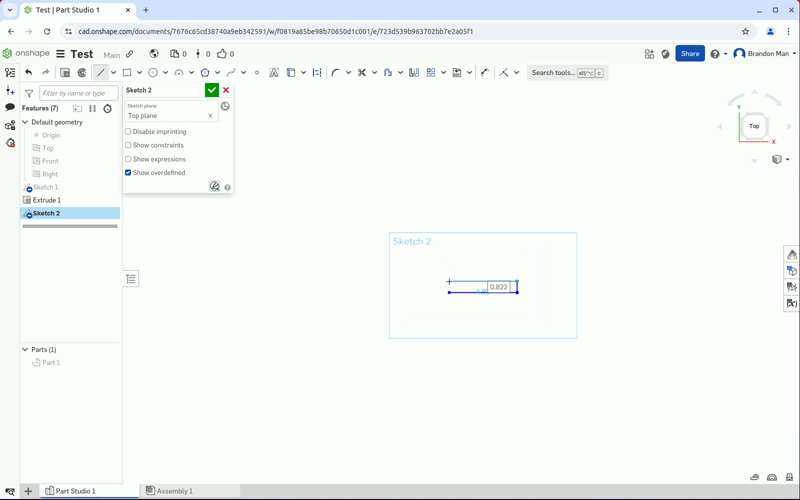
scroll(6)
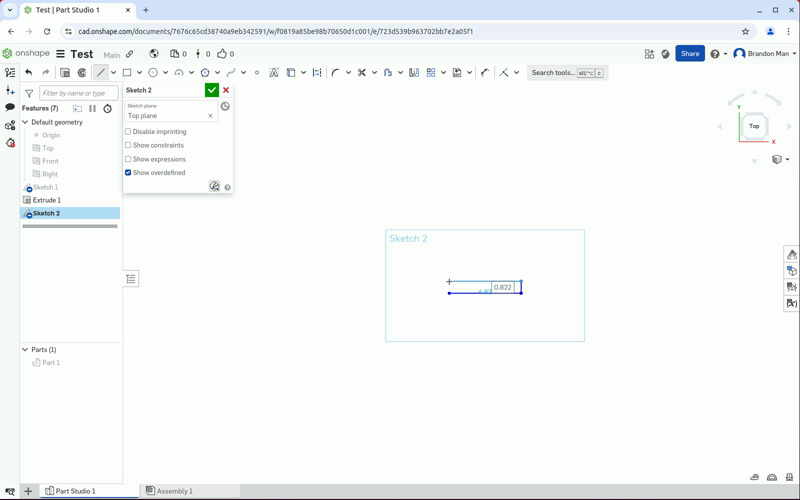
scroll(6)
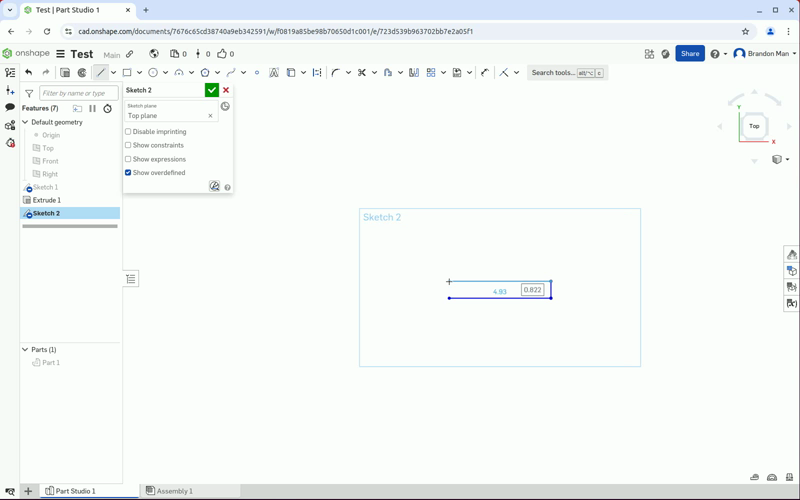
scroll(6)
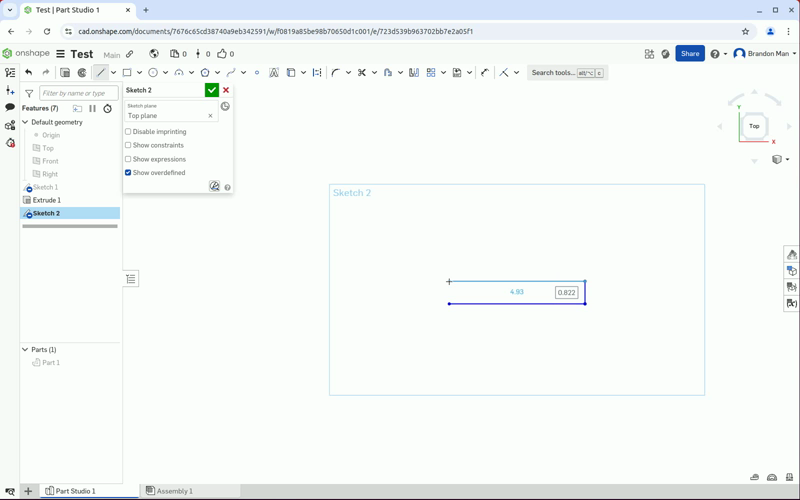
scroll(6)
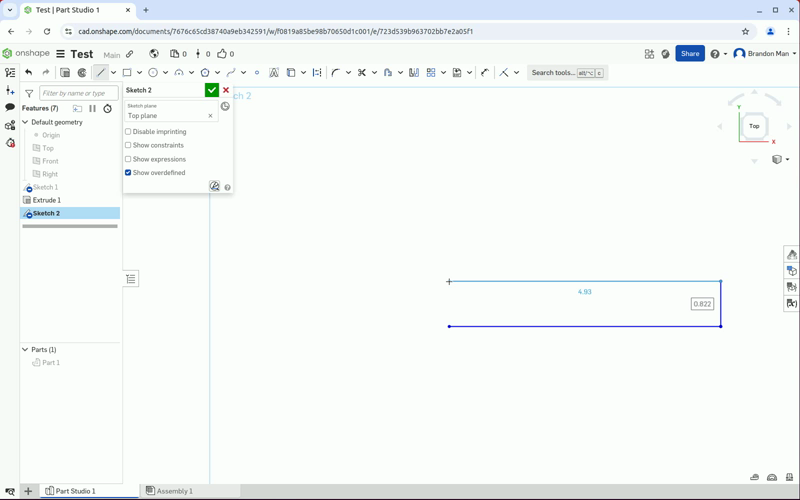
click(449, 281)
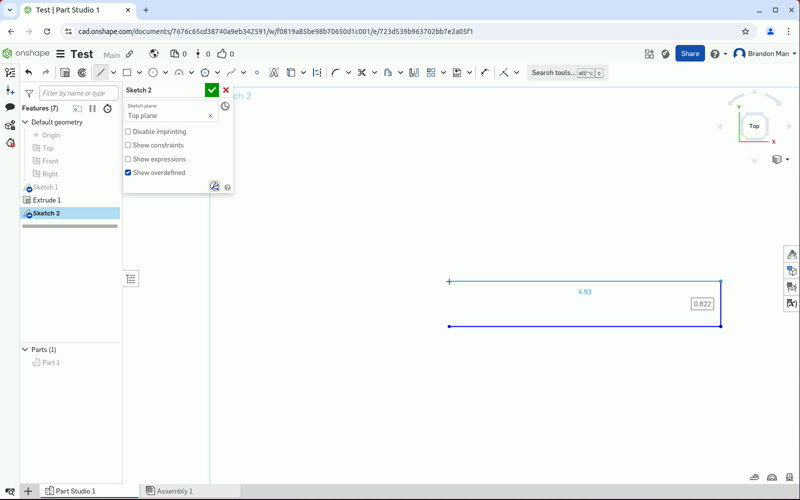
scroll(-6)
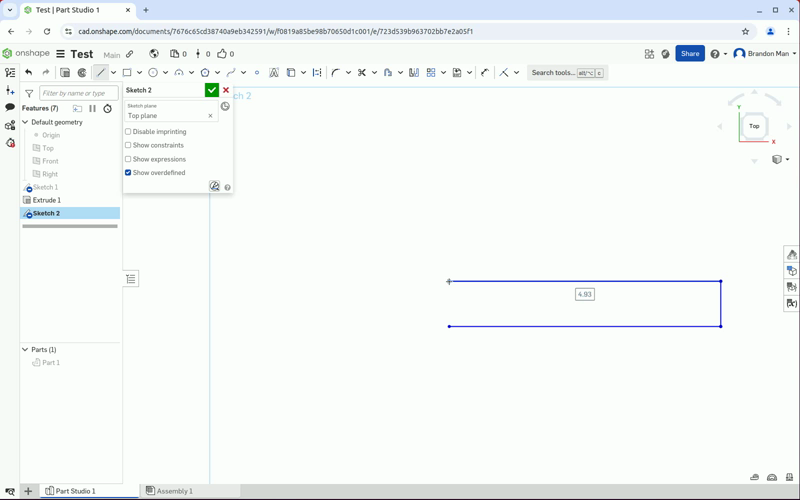
scroll(-6)
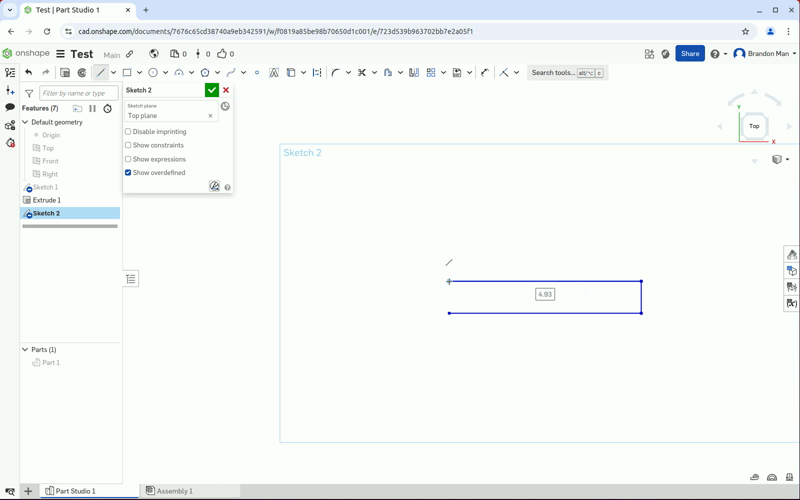
scroll(-6)
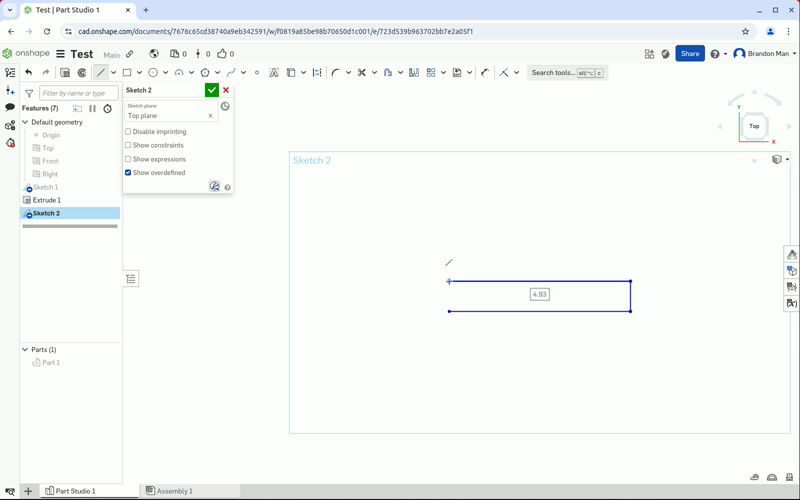
scroll(-6)
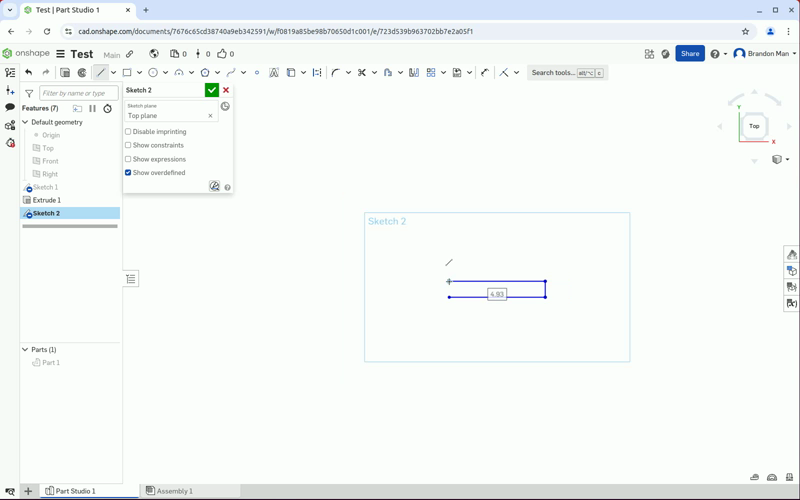
scroll(-6)
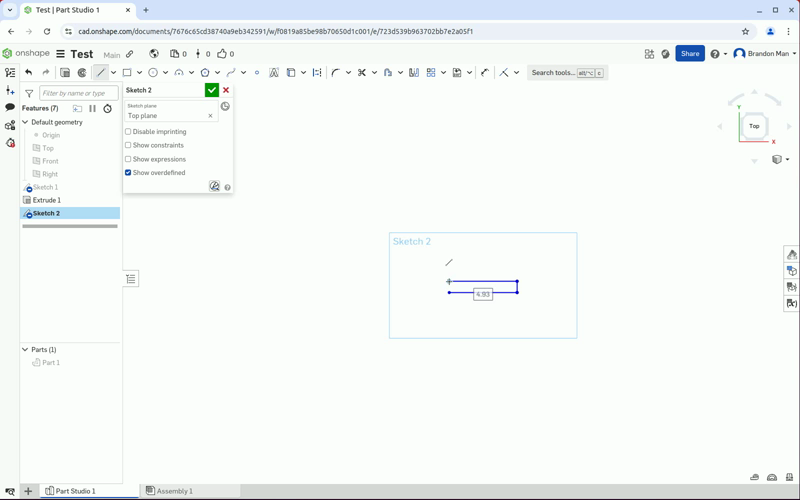
scroll(-6)
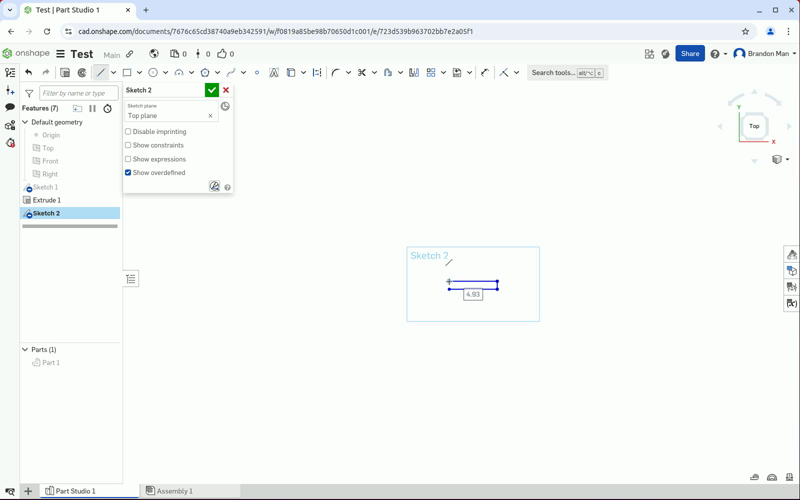
scroll(-6)
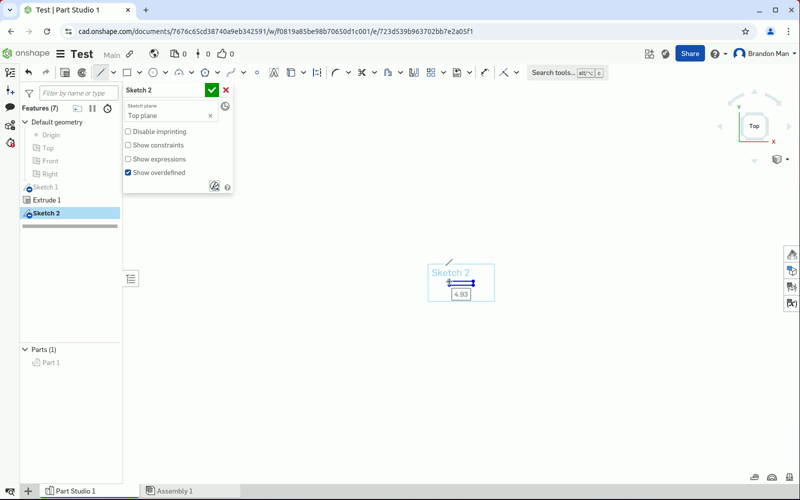
key_up(shift)
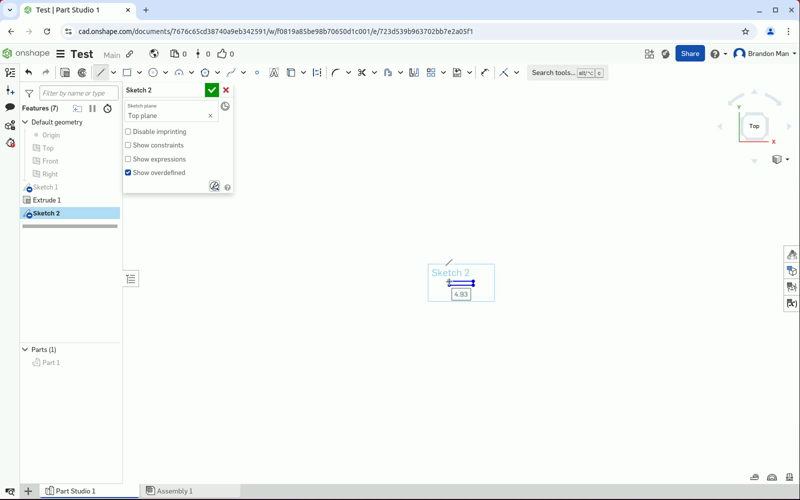
mouse_move(479, 281)
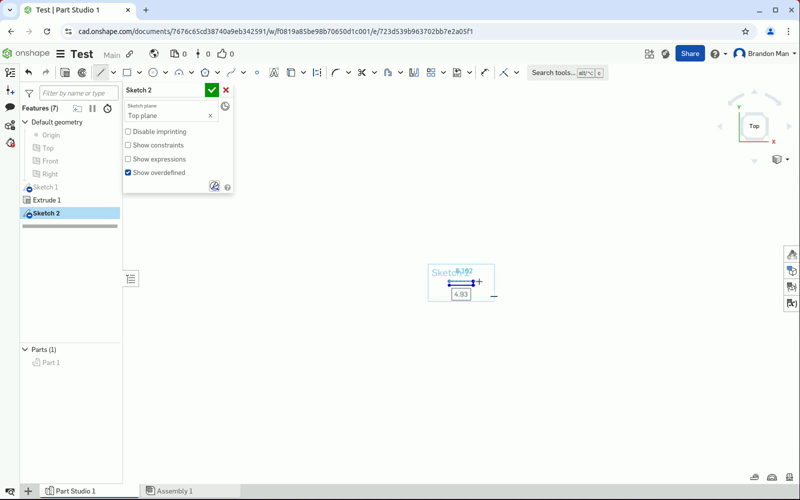
key_down(shift)
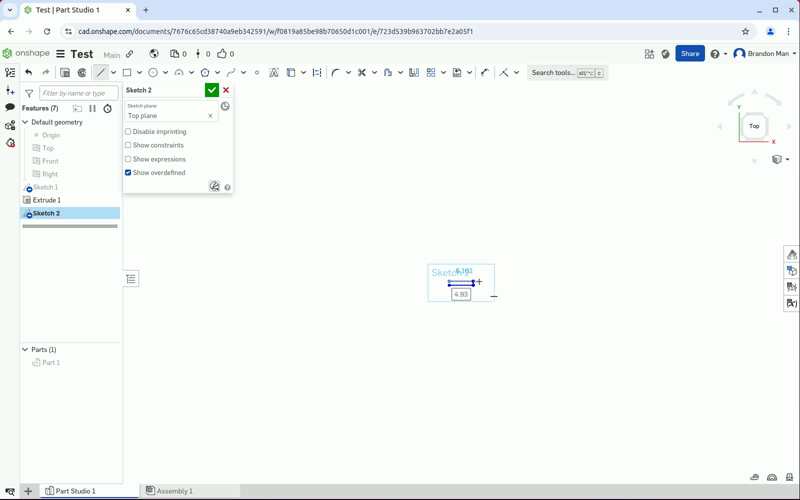
mouse_move(449, 285)
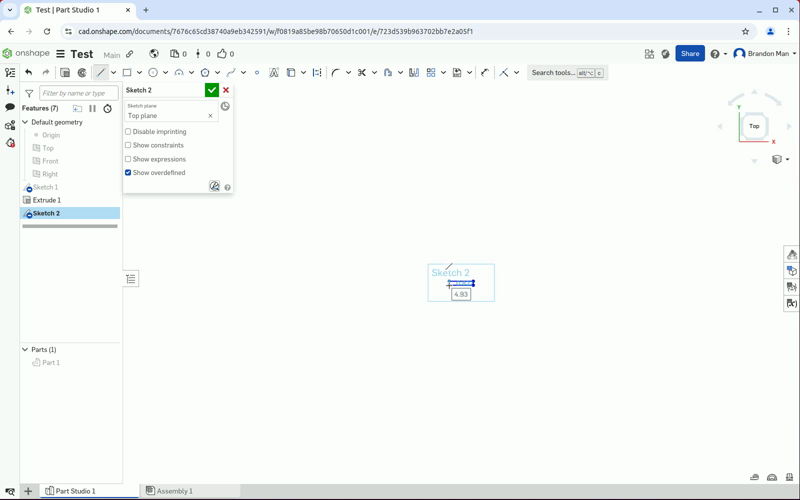
scroll(6)
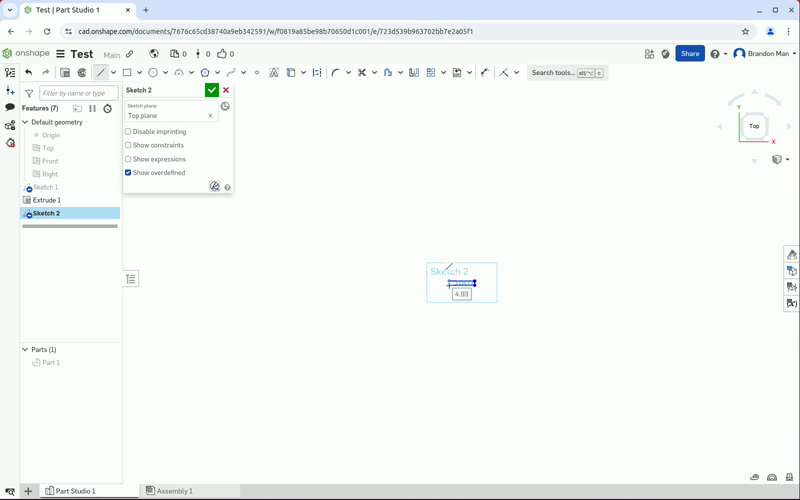
scroll(6)
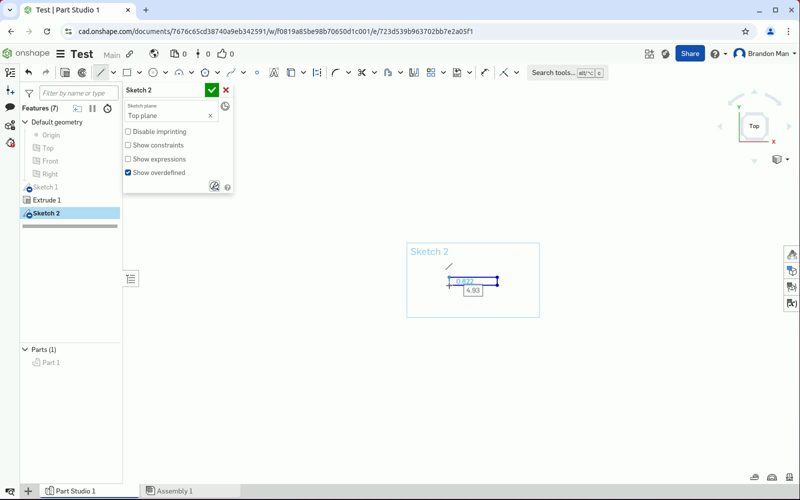
scroll(6)
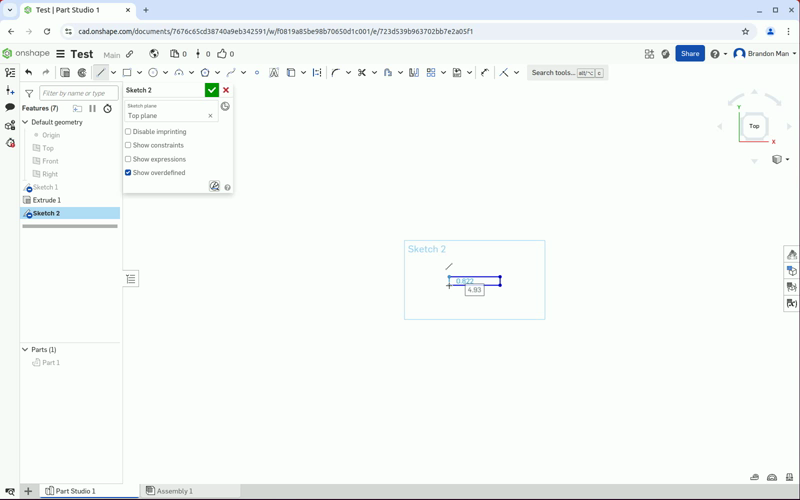
scroll(6)
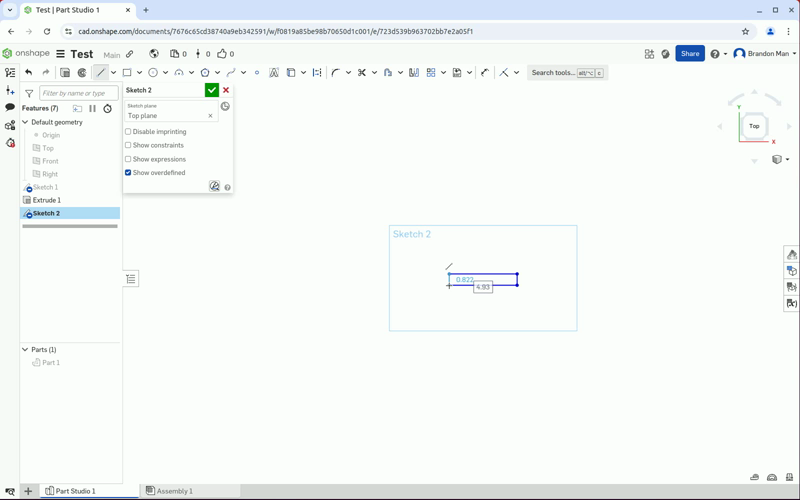
scroll(6)
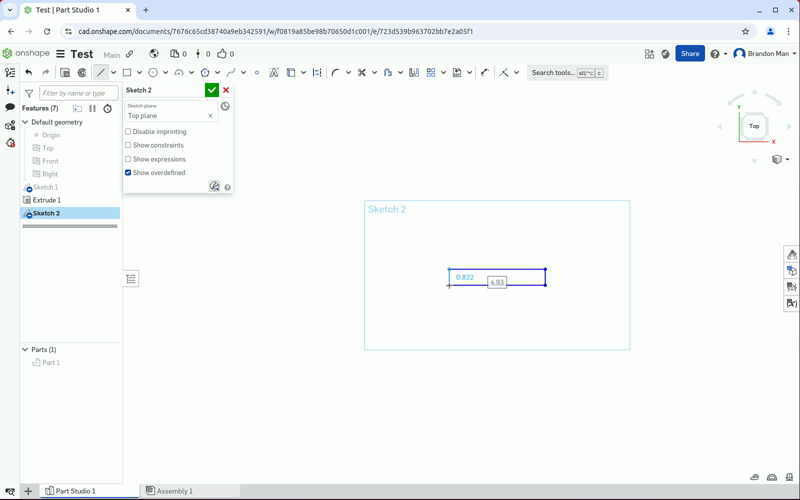
scroll(6)
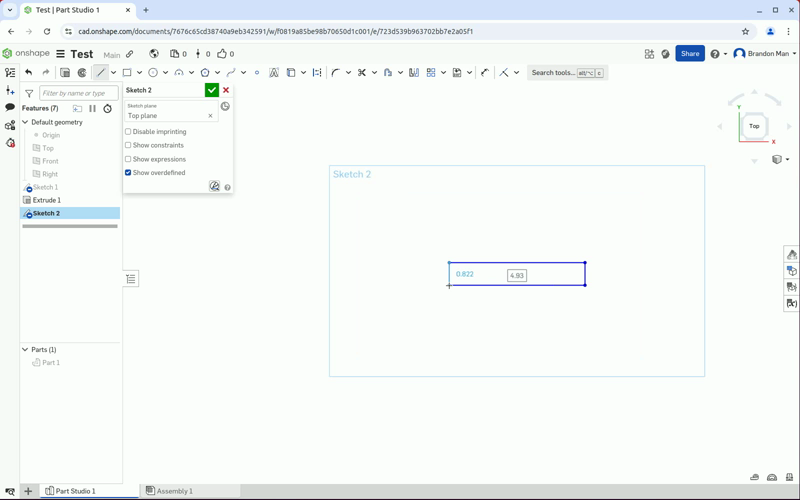
scroll(6)
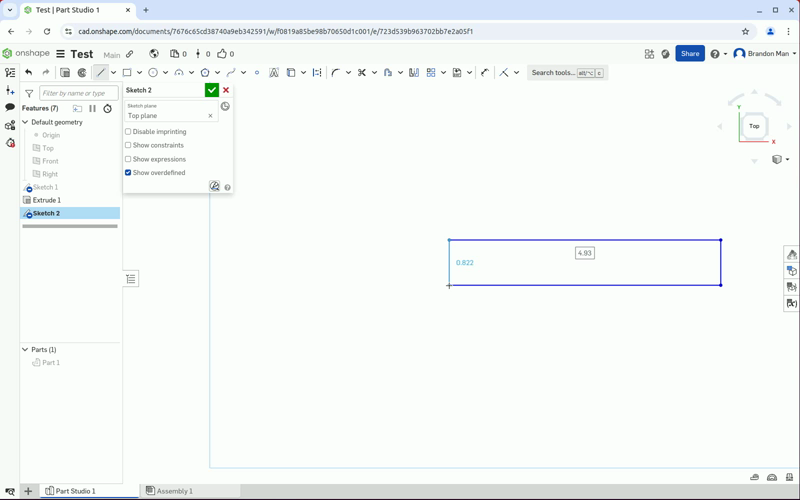
key_up(shift)
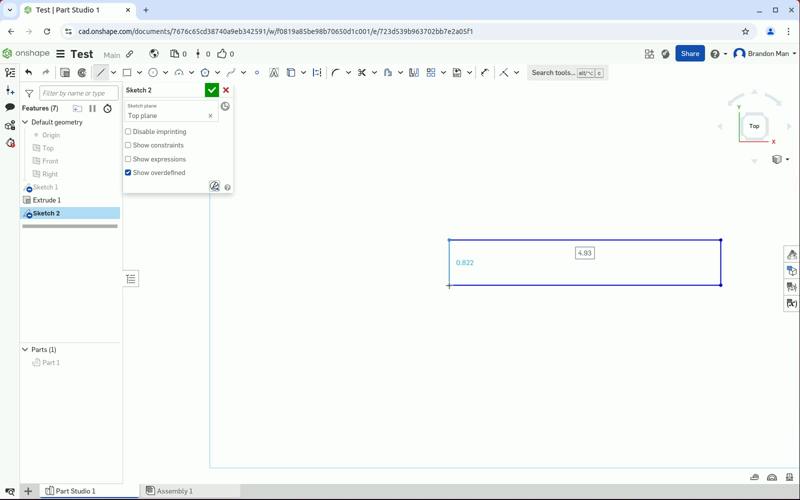
click(449, 285)
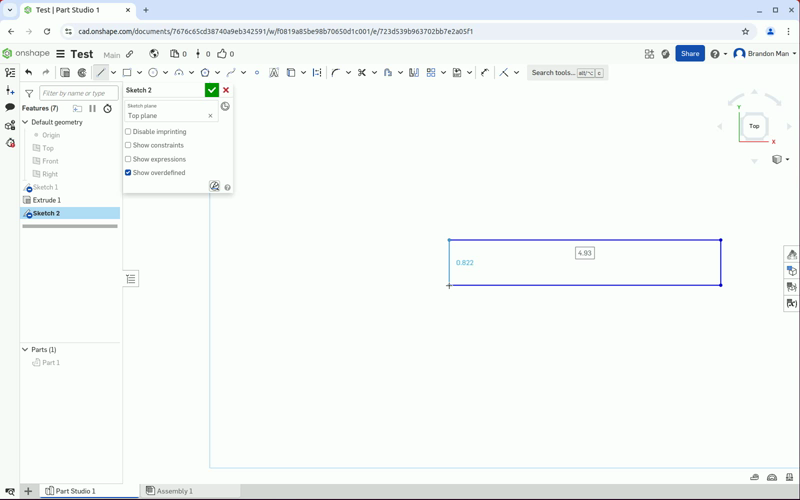
scroll(-6)
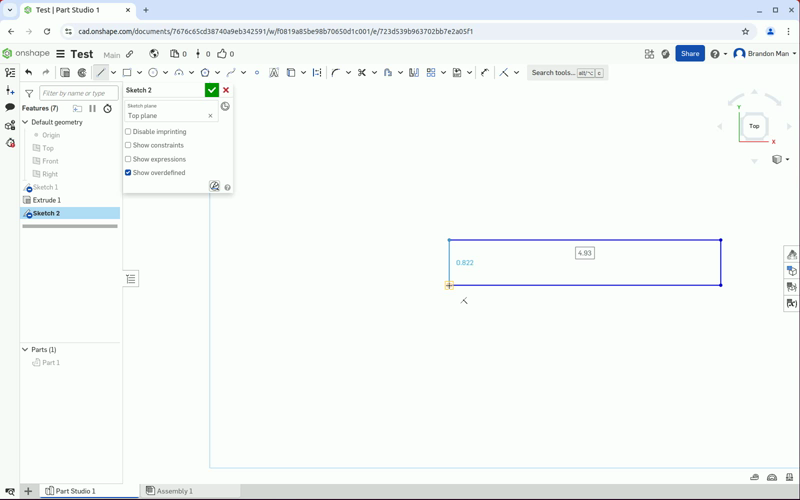
scroll(-6)
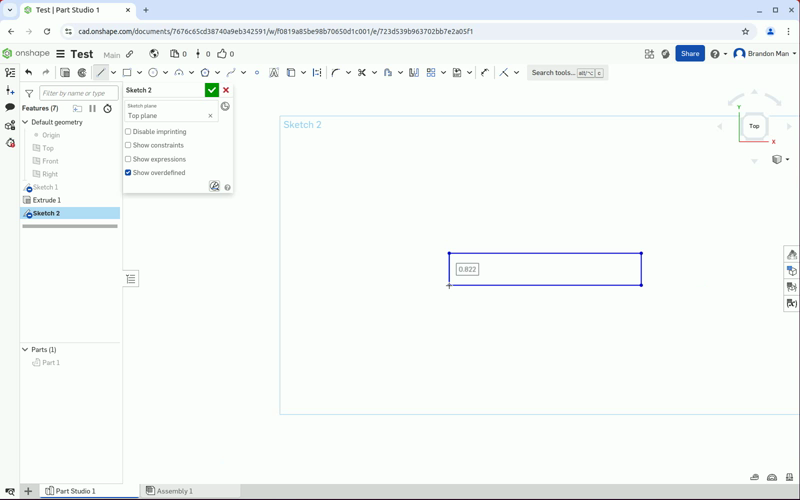
scroll(-6)
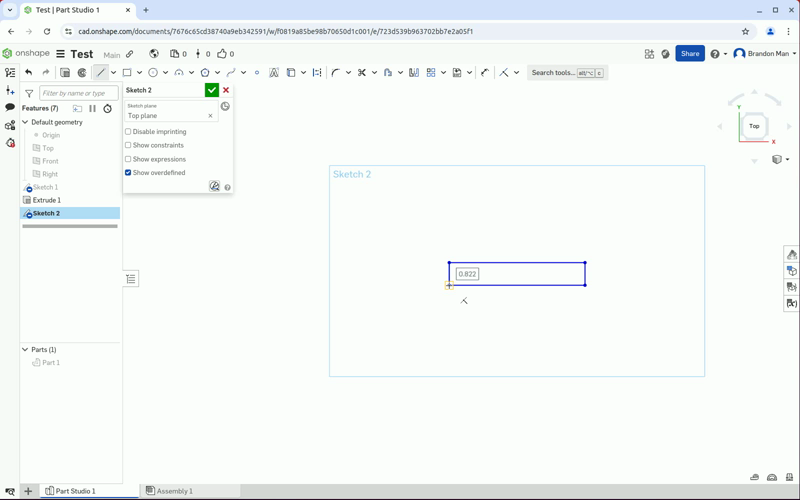
scroll(-6)
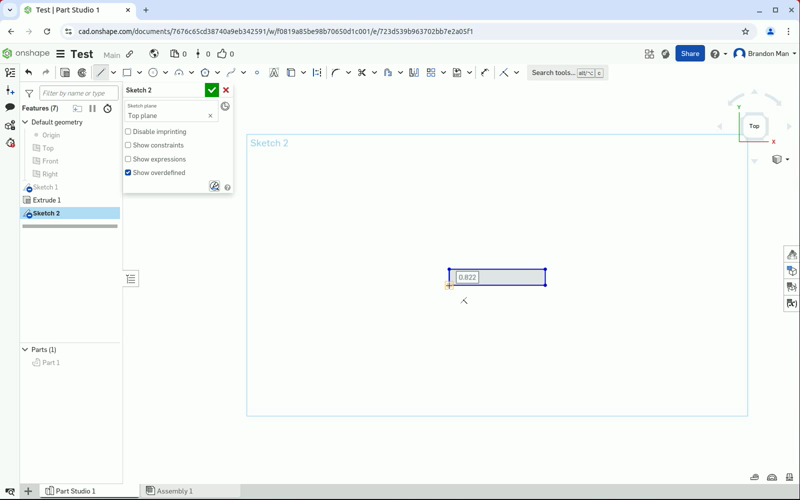
scroll(-6)
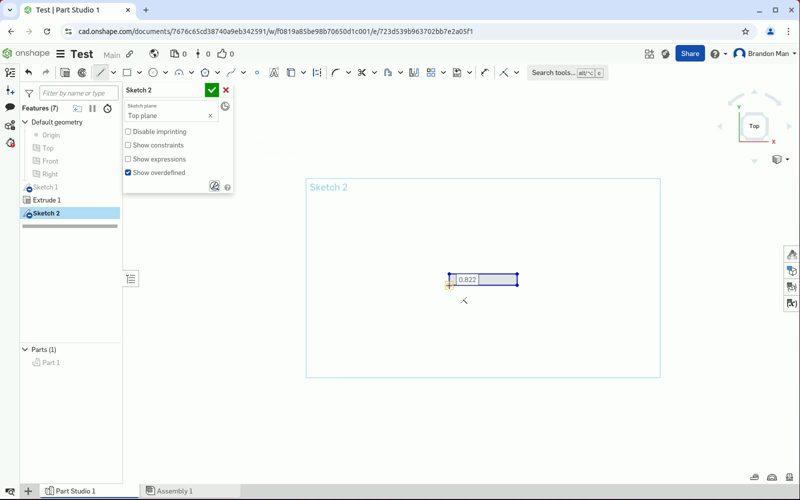
scroll(-6)
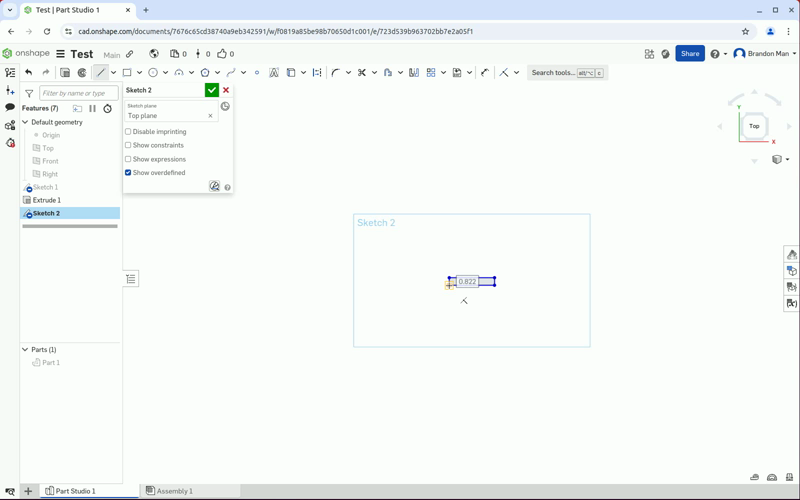
scroll(-6)
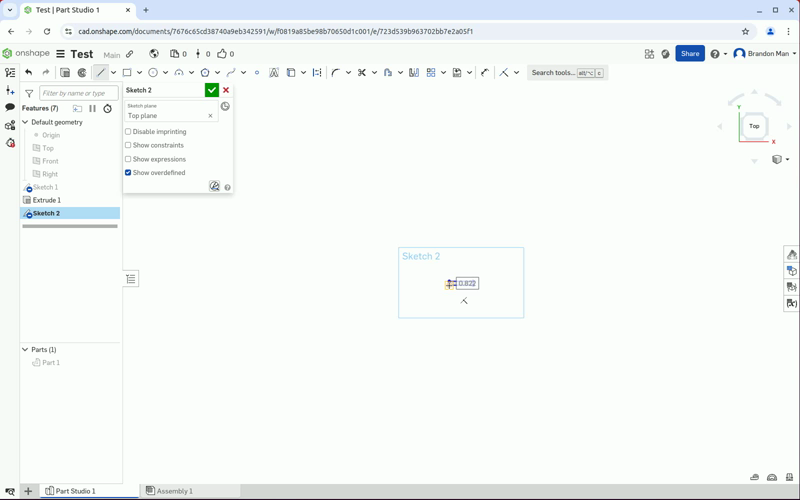
key(esc)
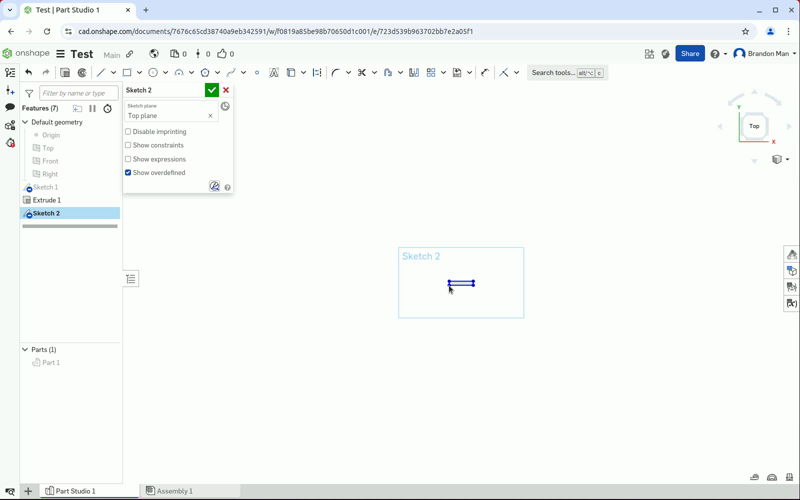
mouse_move(457, 282)
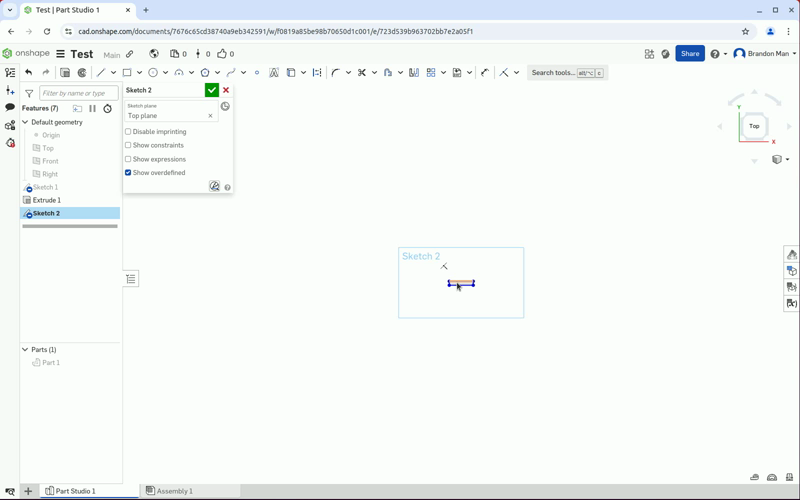
scroll(6)
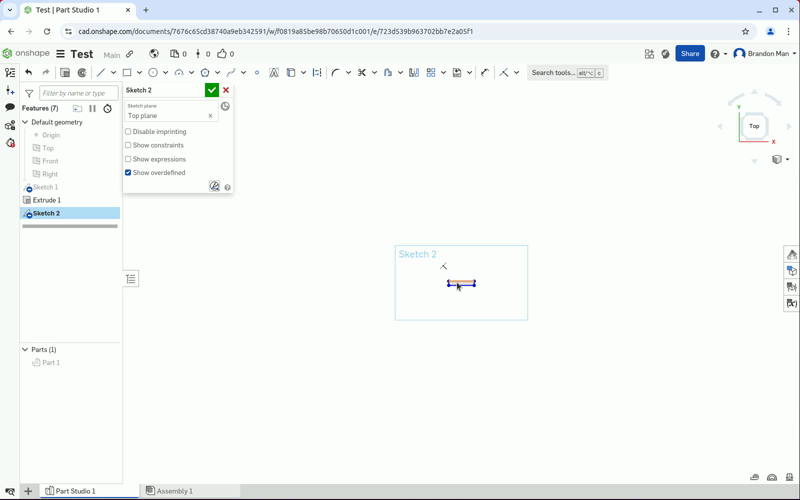
scroll(6)
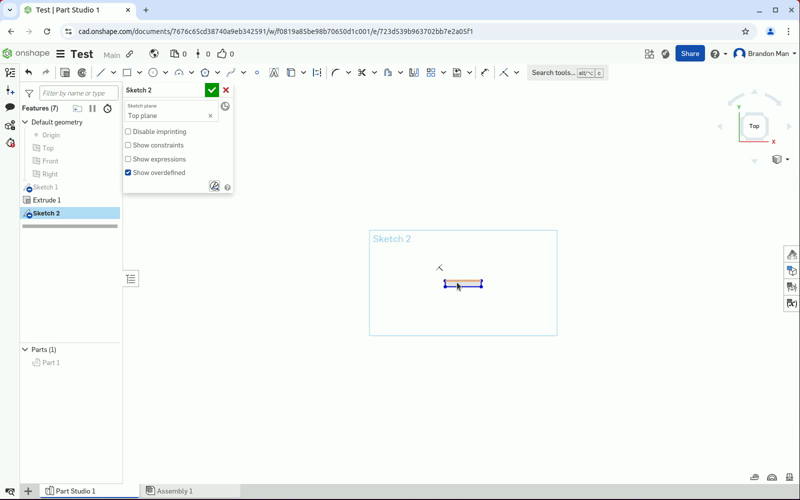
scroll(6)
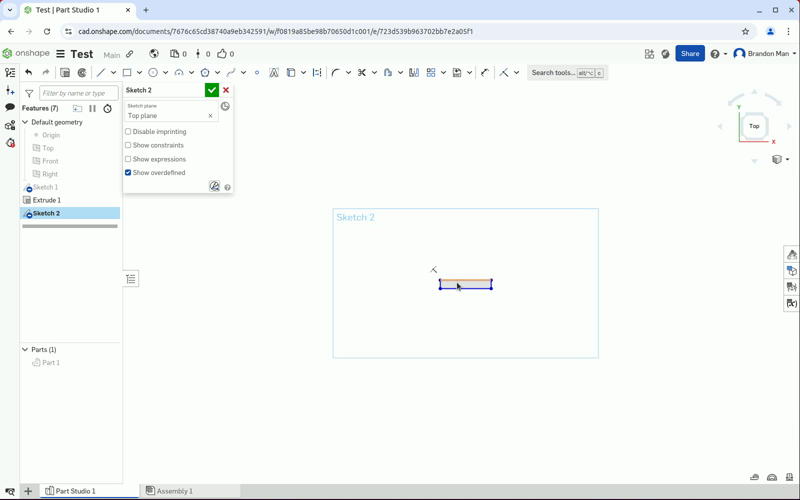
scroll(6)
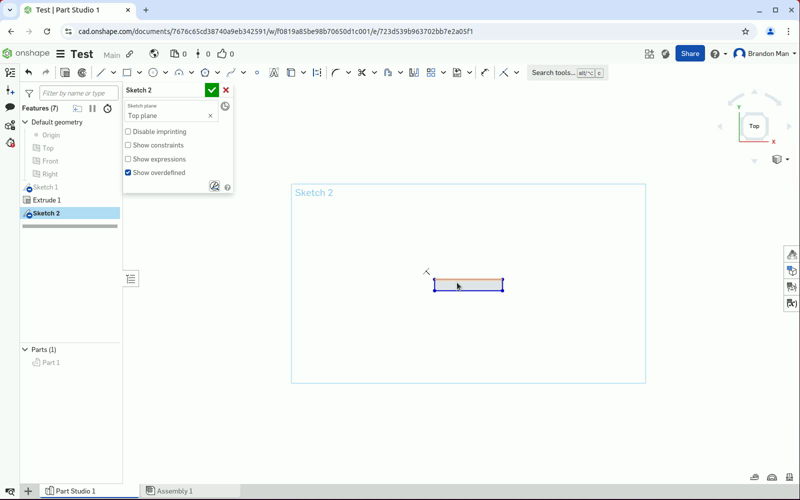
scroll(6)
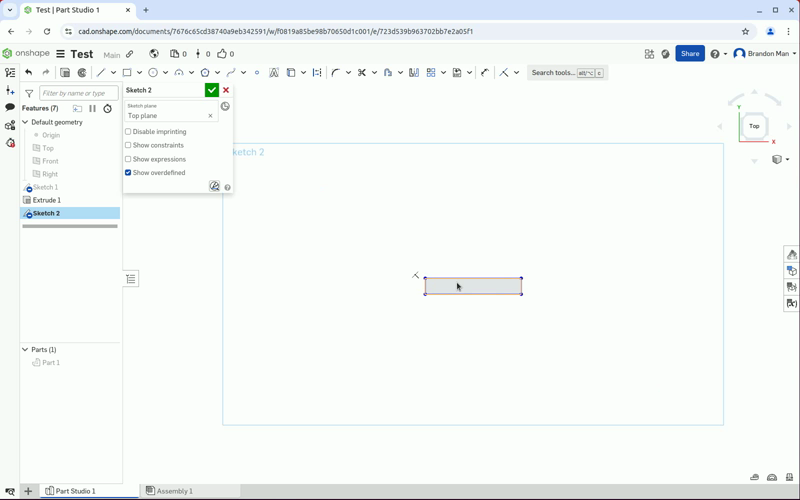
scroll(6)
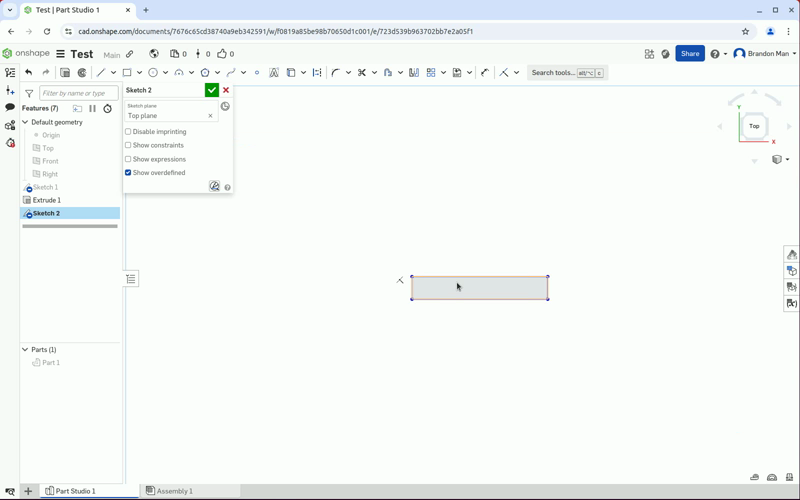
scroll(6)
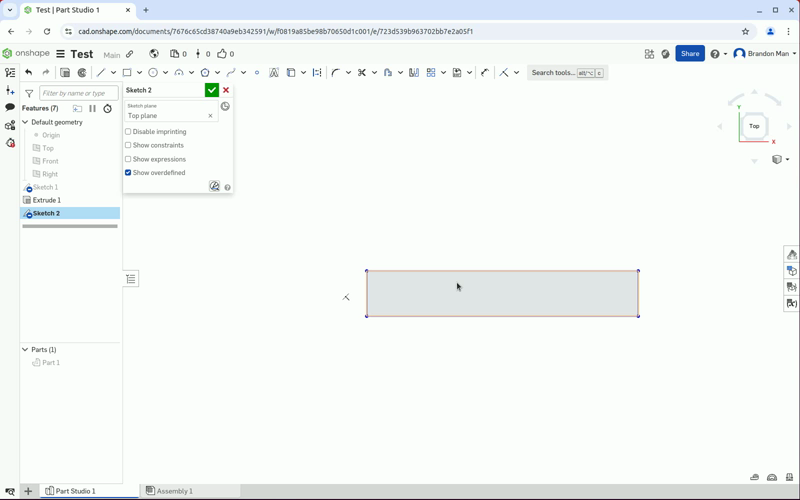
click(457, 282)
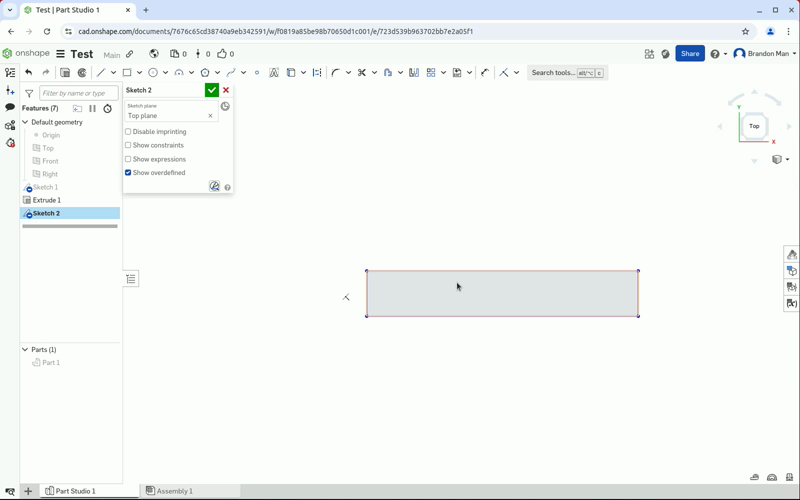
scroll(-6)
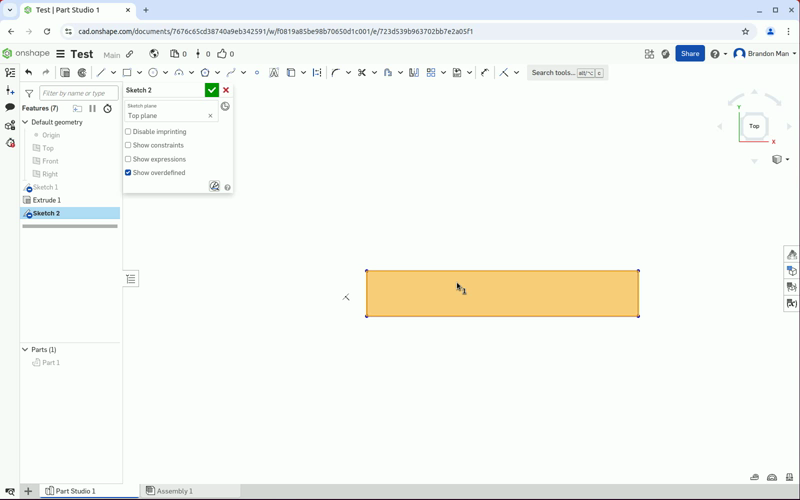
scroll(-6)
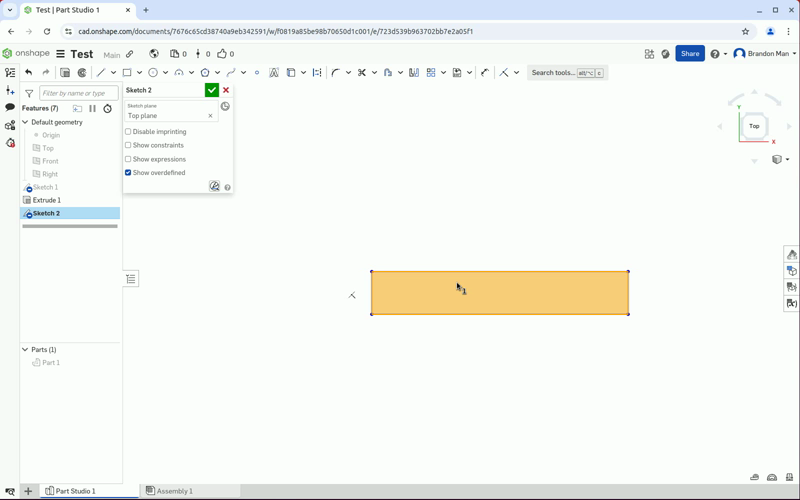
scroll(-6)
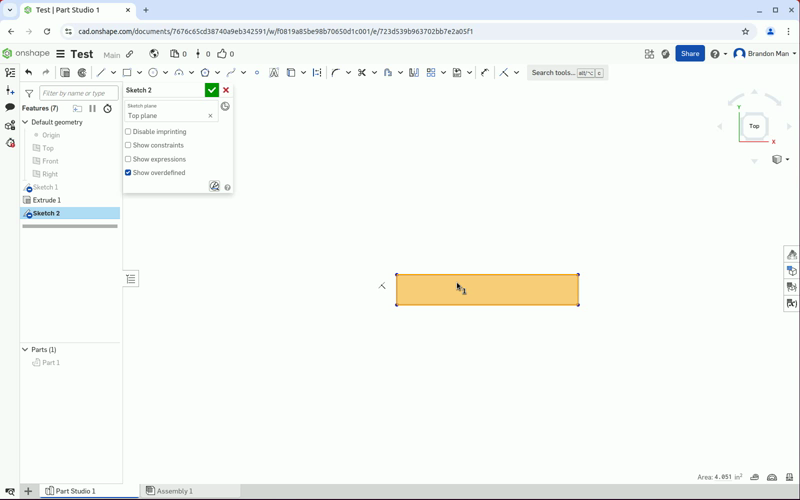
scroll(-6)
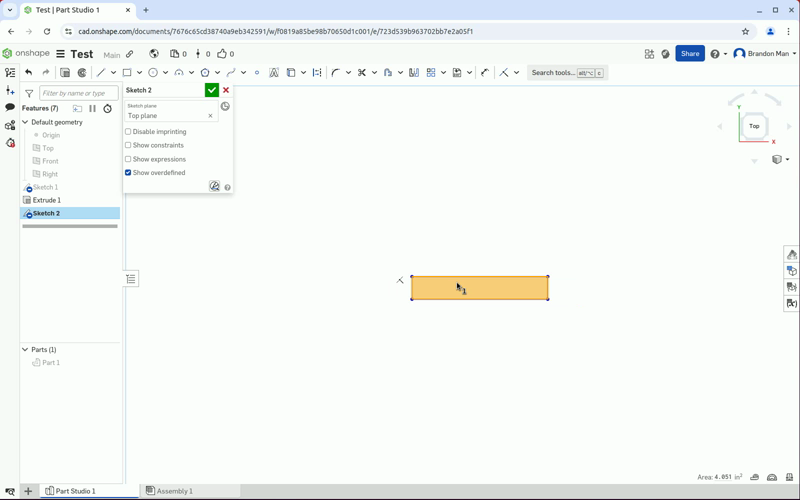
scroll(-6)
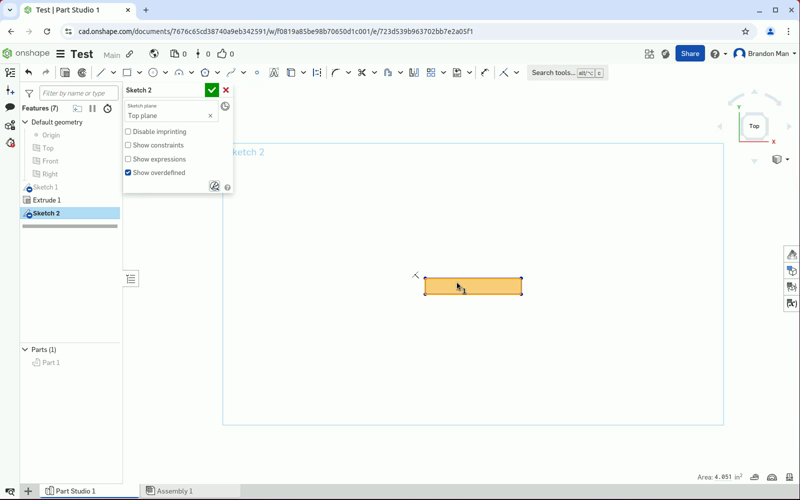
scroll(-6)
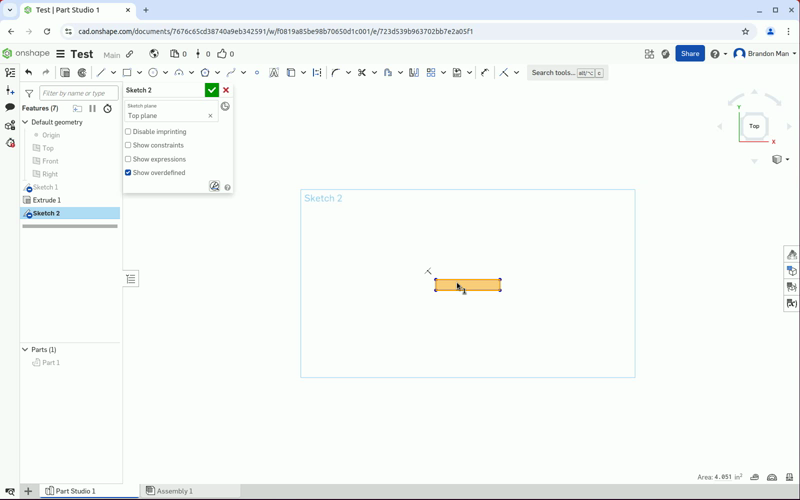
scroll(-6)
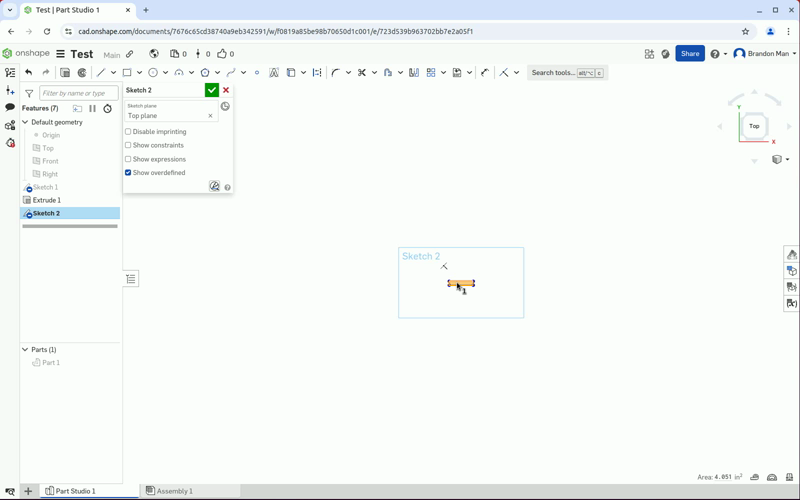
mouse_move(73, 352)
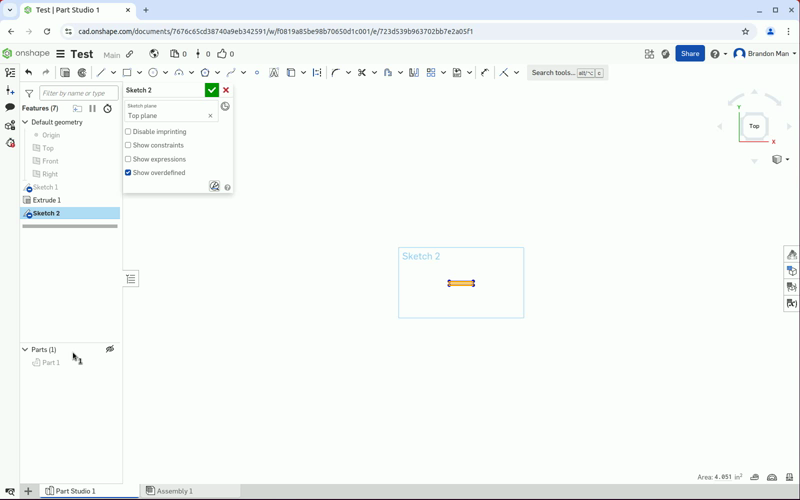
key(shift+y)
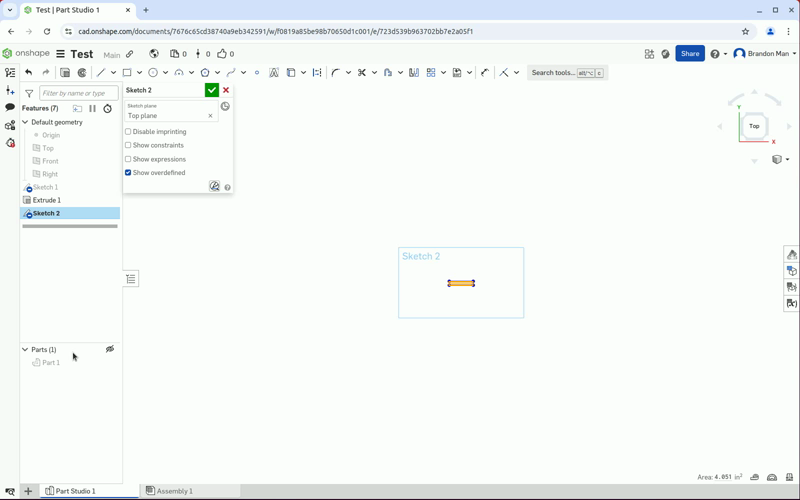
key(shift+e)
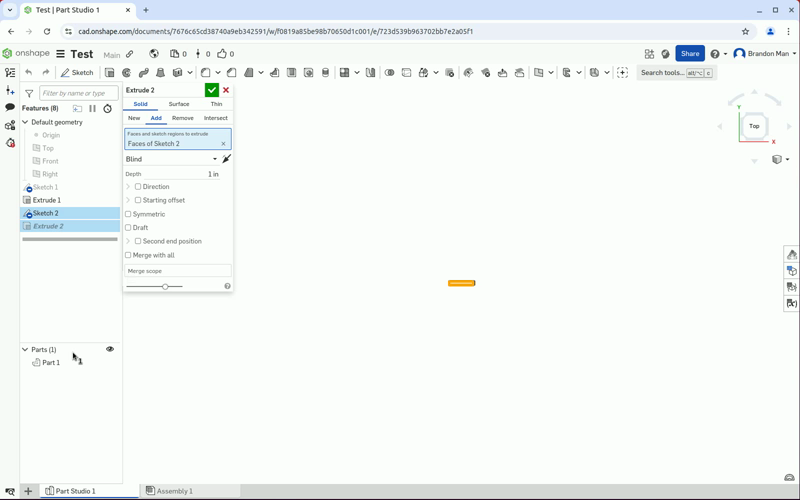
mouse_move(143, 106)
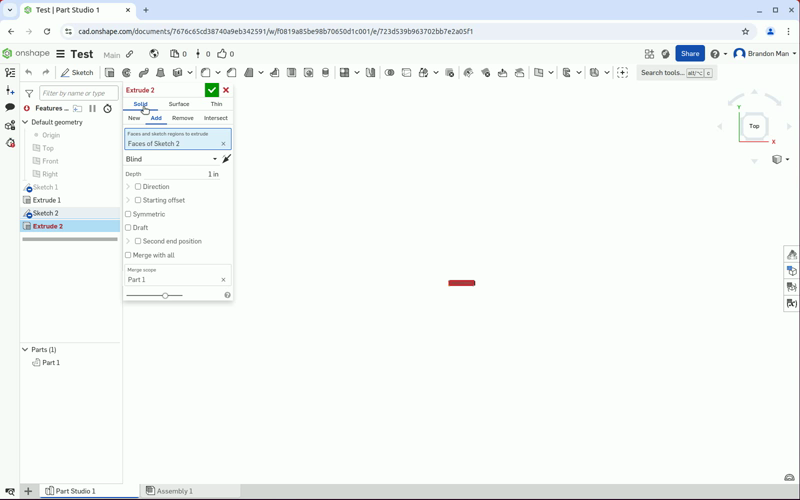
click(143, 106)
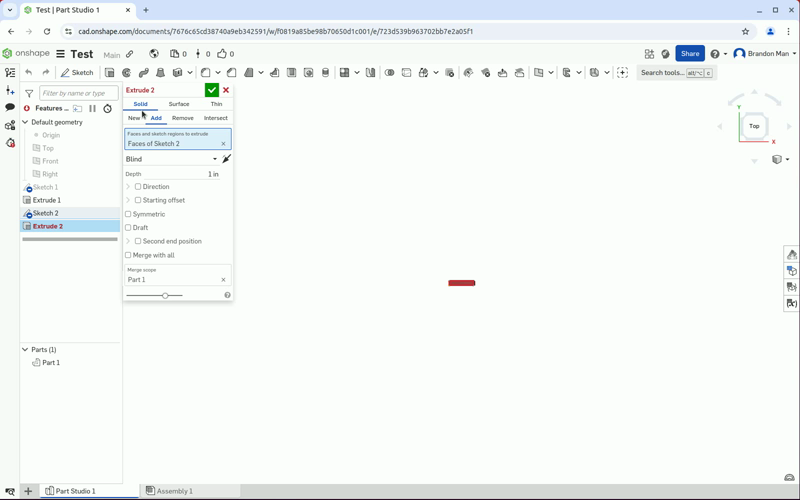
mouse_move(137, 120)
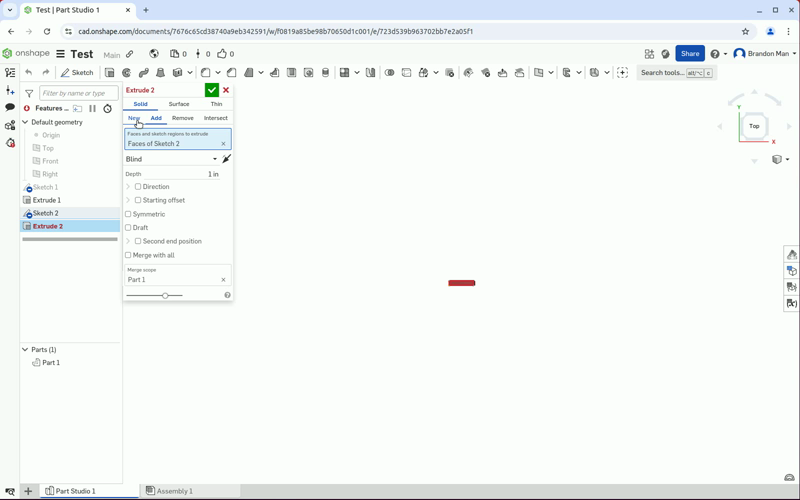
click(137, 120)
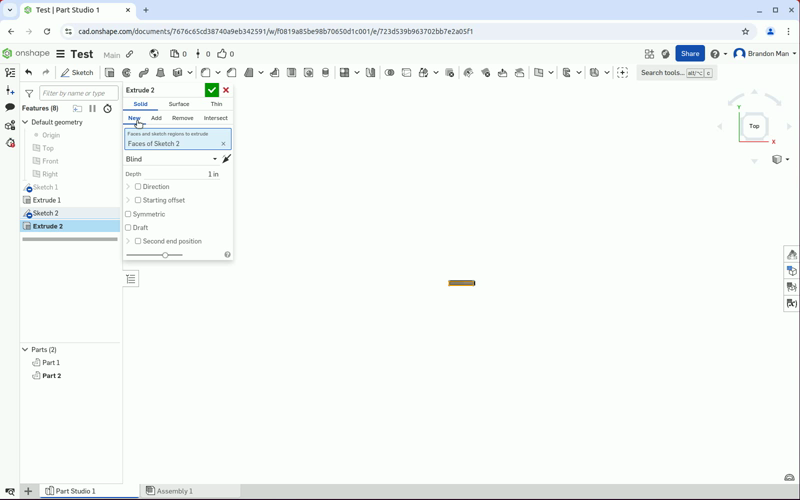
key(tab, 4)
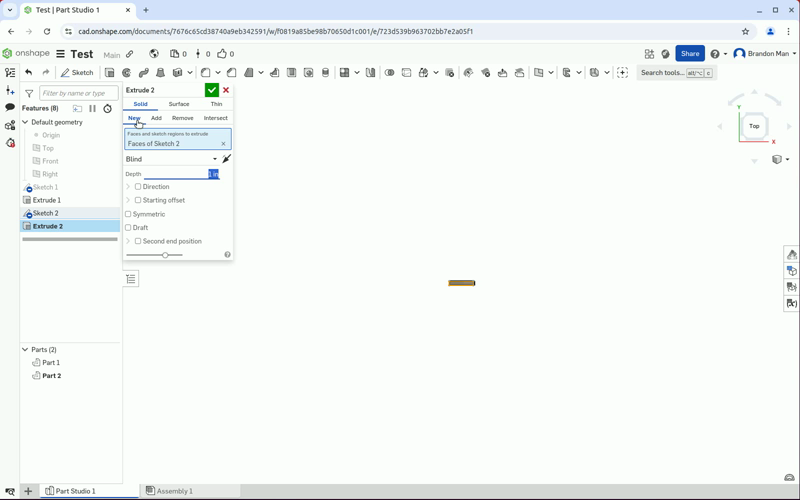
text(-0.241)
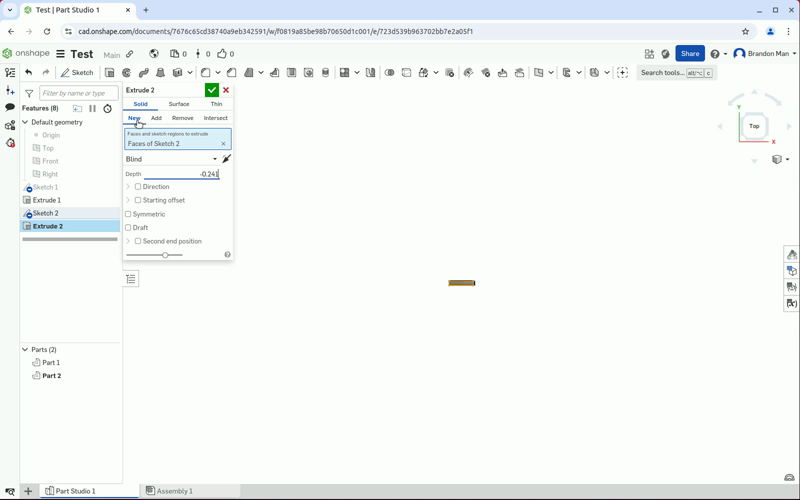
key(enter)
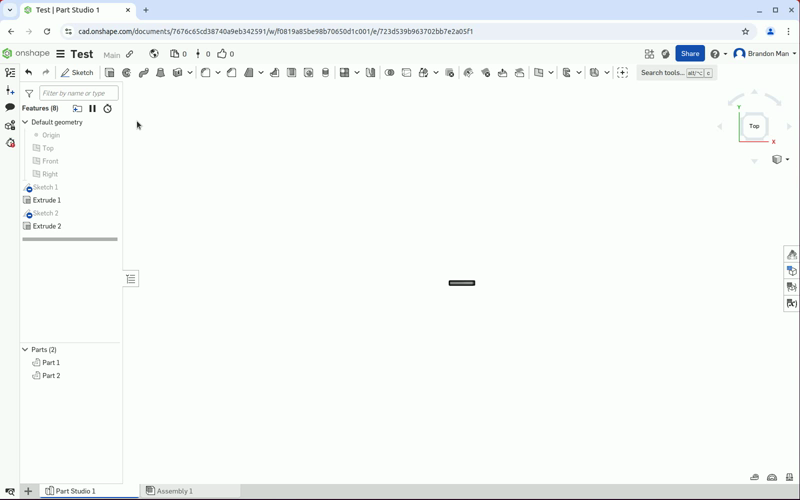
key(shift+h)
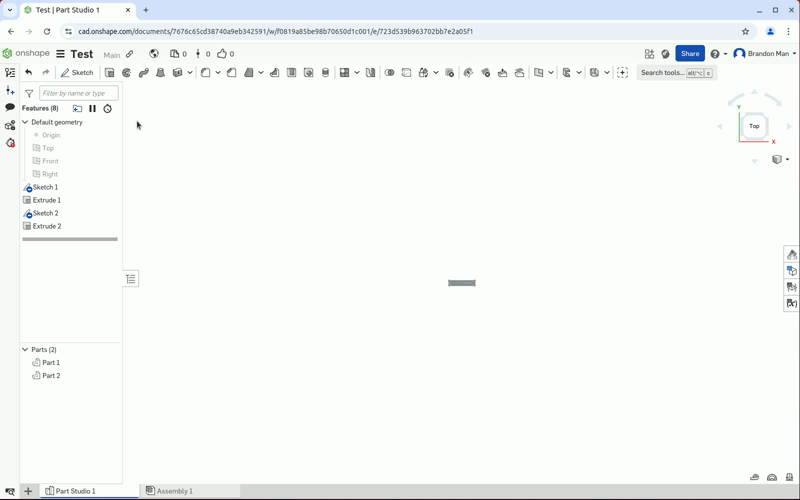
key(shift+h)
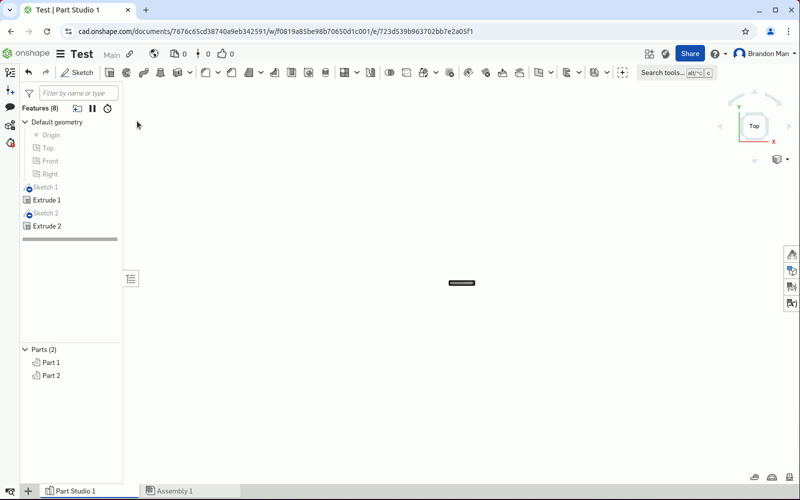
mouse_move(73, 189)
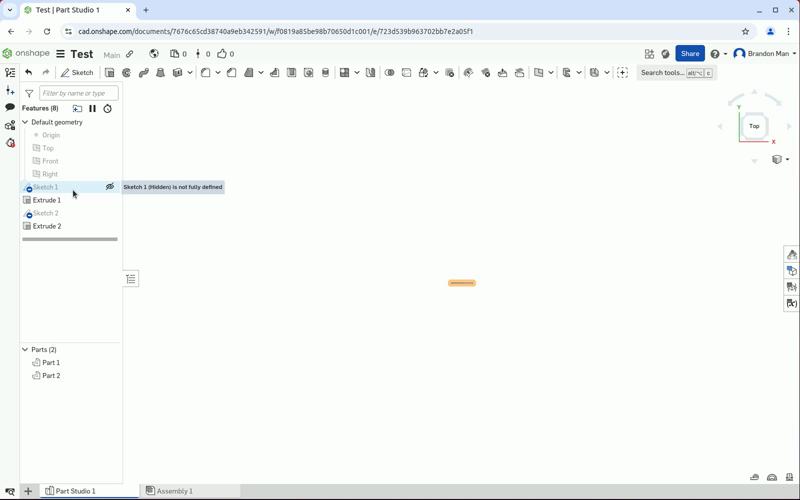
click(73, 189)
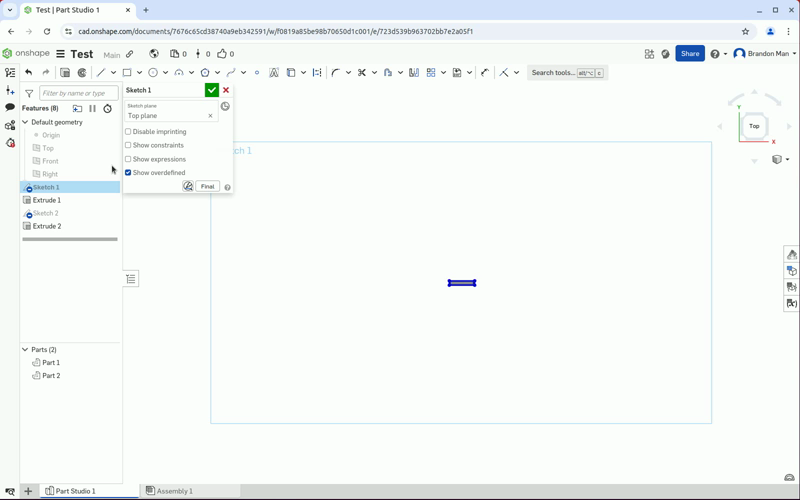
mouse_move(229, 92)
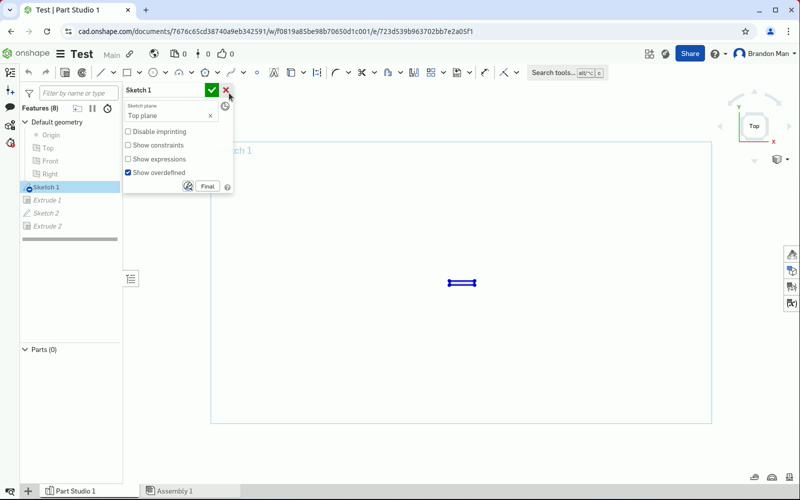
click(229, 92)
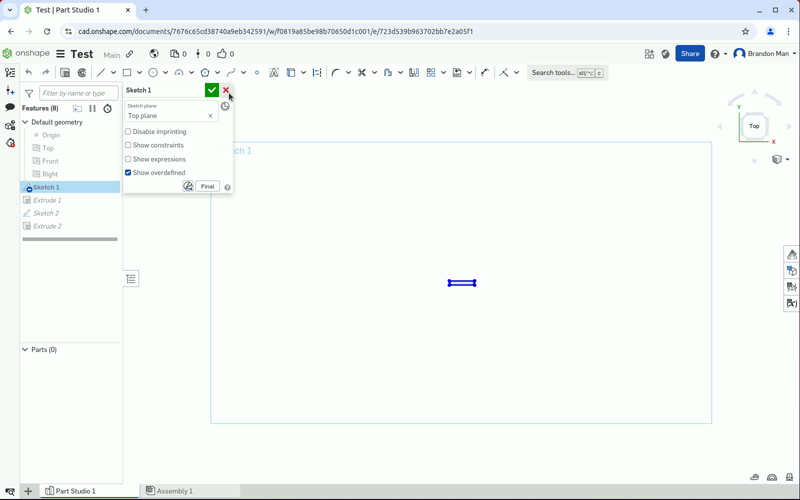
key(shift+s)
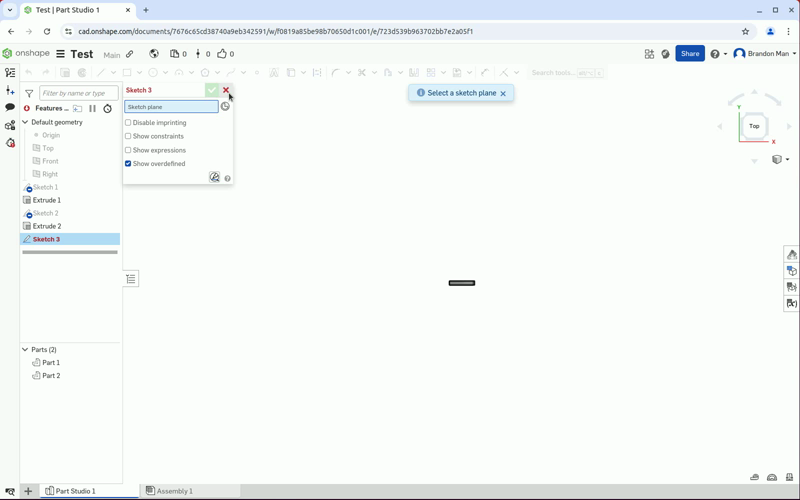
mouse_move(73, 150)
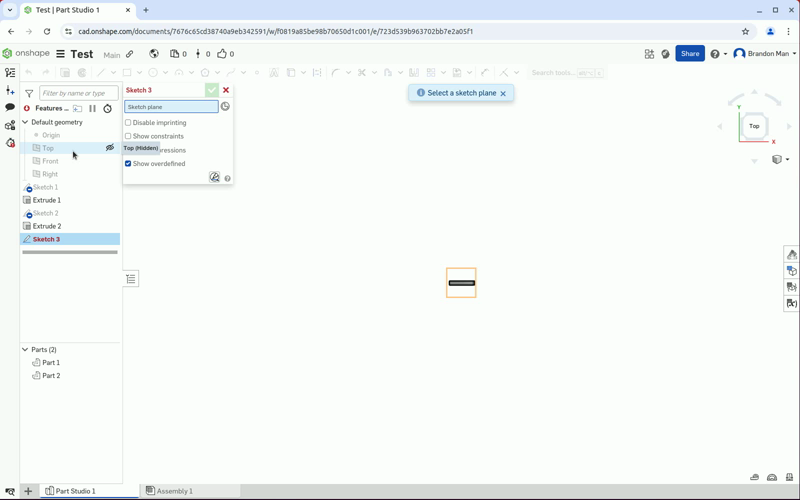
click(73, 150)
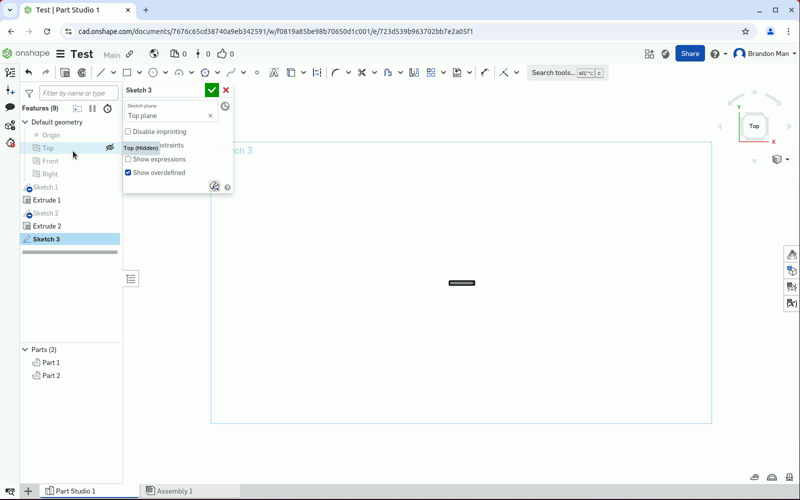
mouse_move(73, 352)
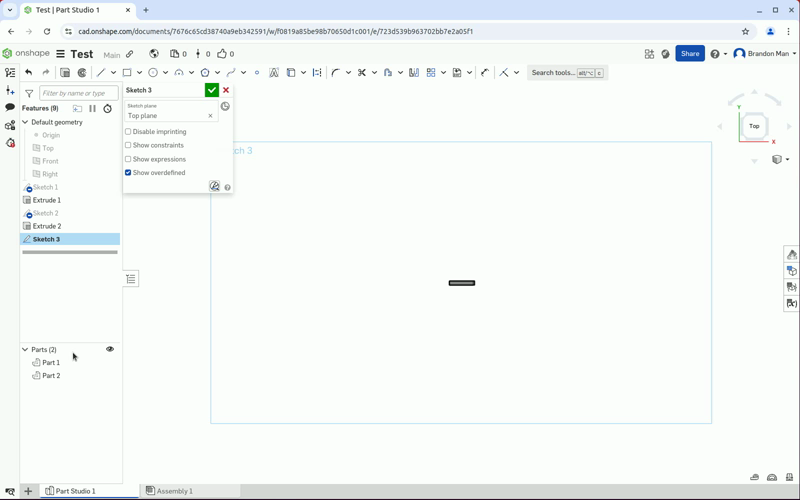
key(y)
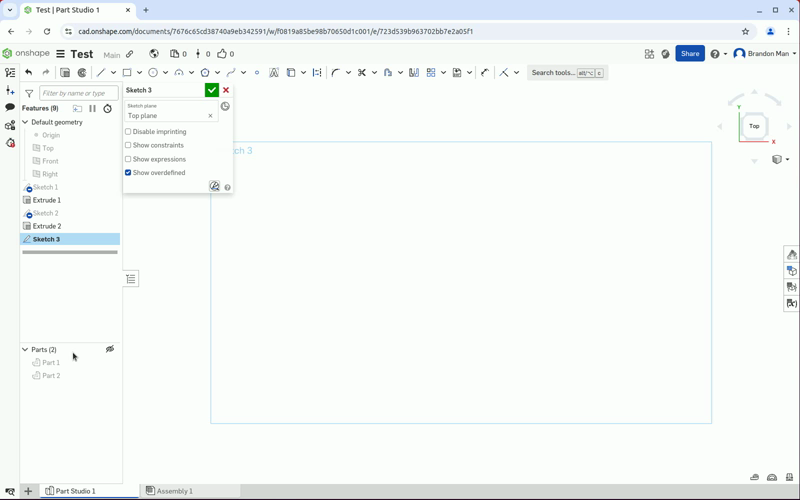
key(l)
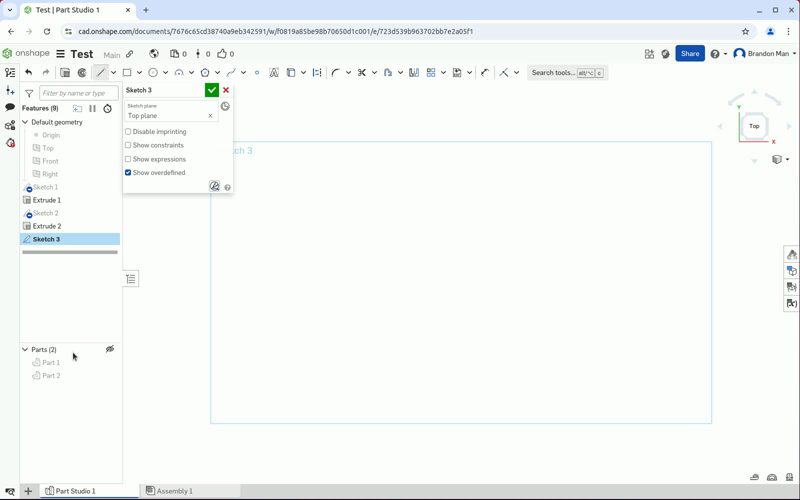
key_down(shift)
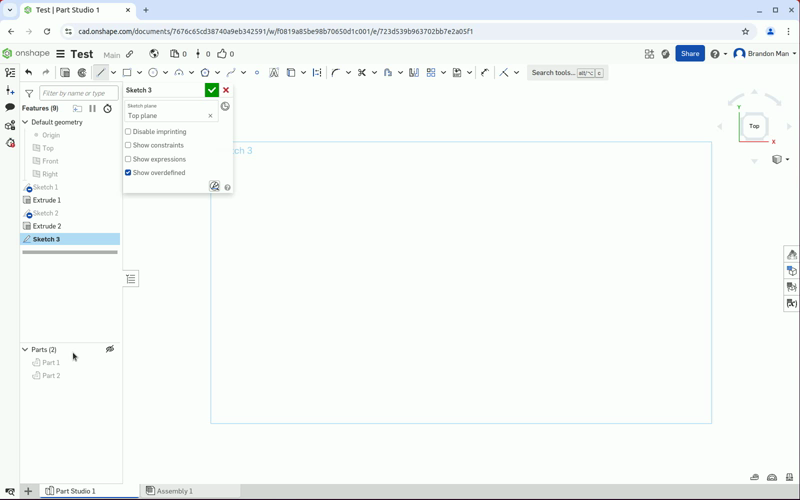
mouse_move(449, 285)
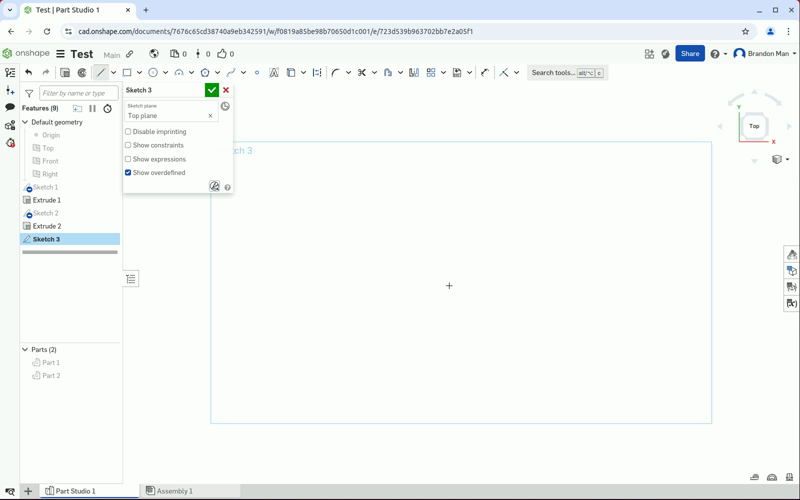
click(449, 285)
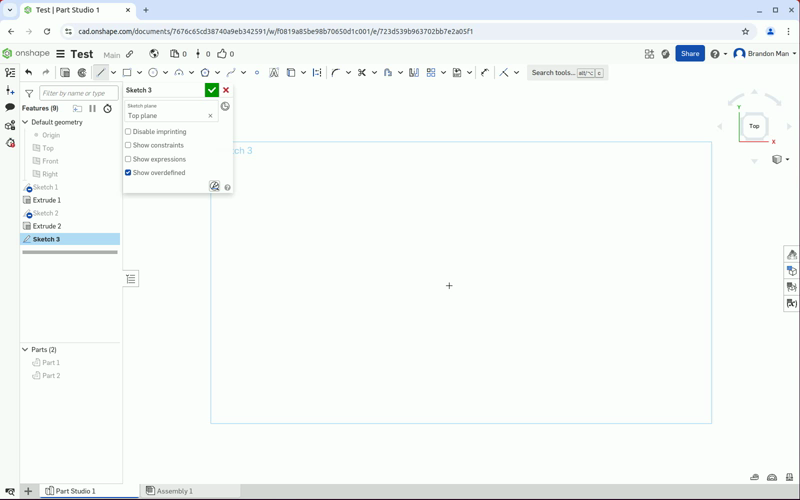
key_up(shift)
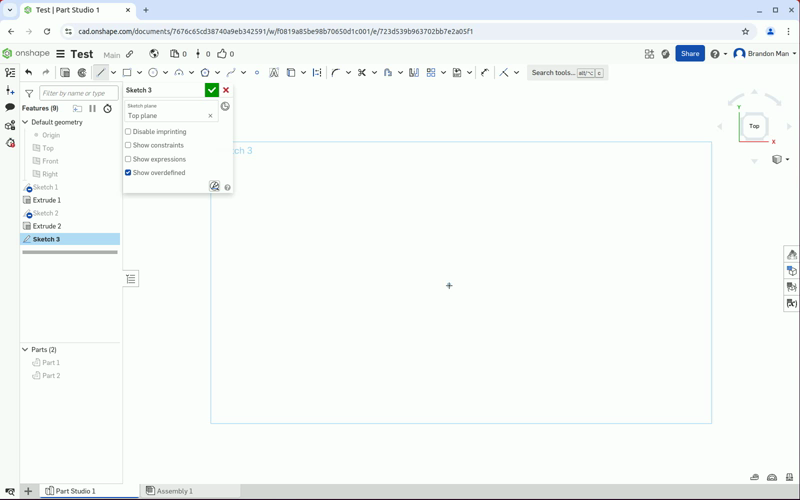
key_down(shift)
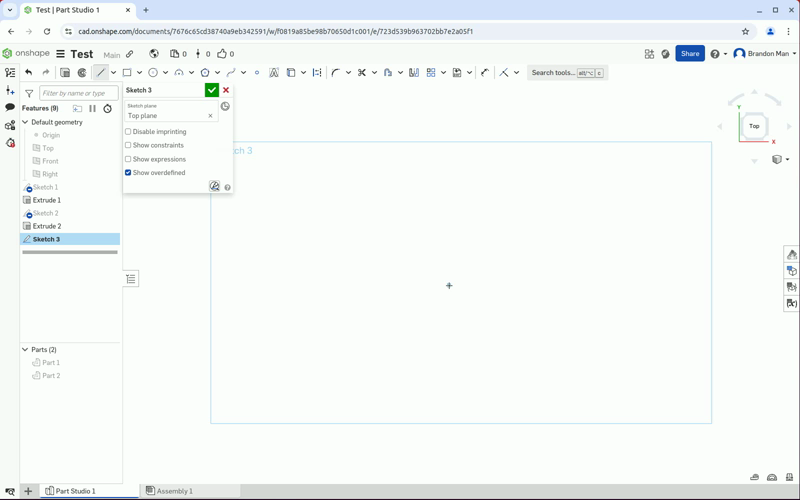
mouse_move(479, 285)
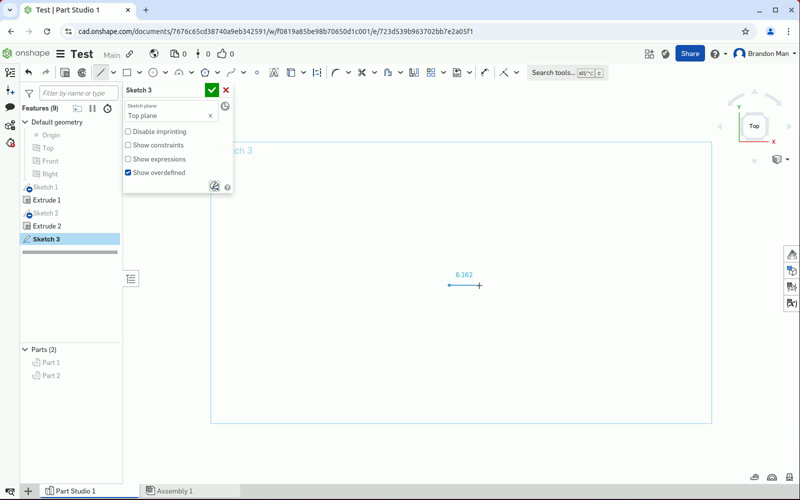
mouse_move(474, 285)
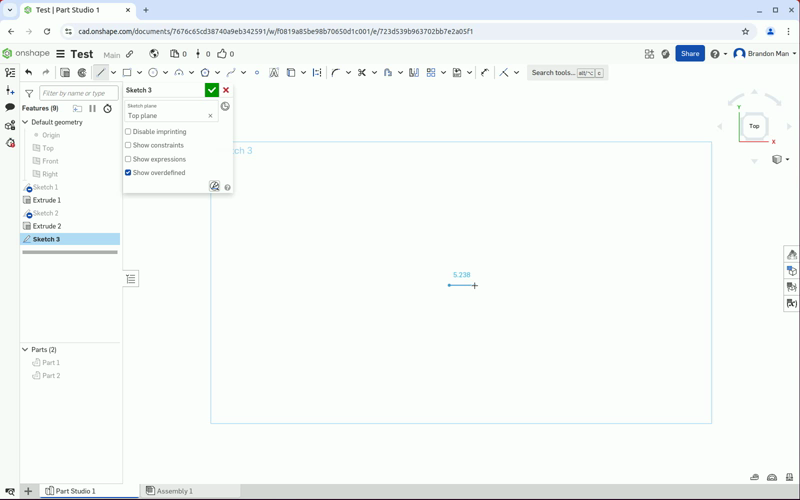
click(474, 285)
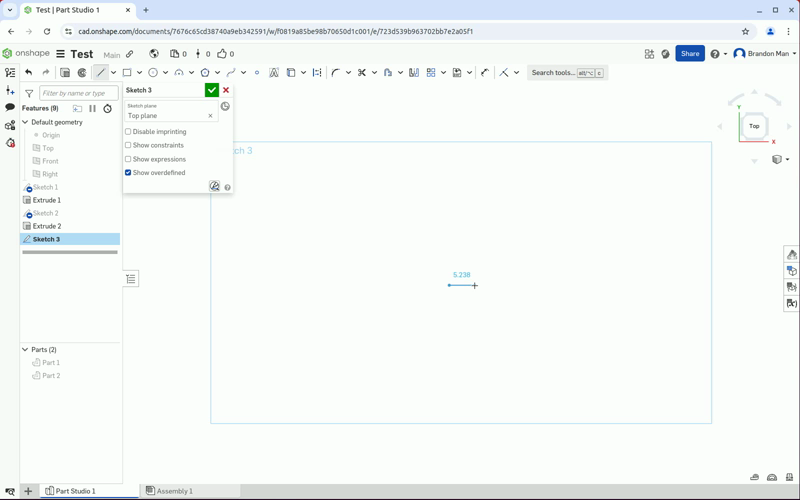
key_up(shift)
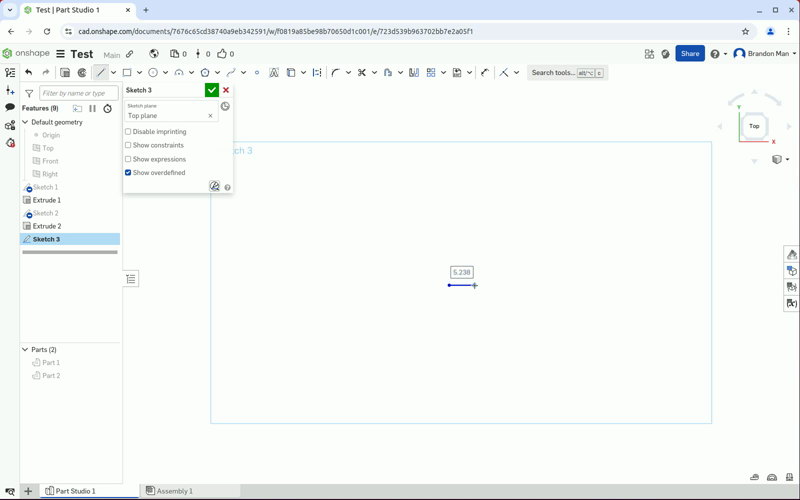
key_down(shift)
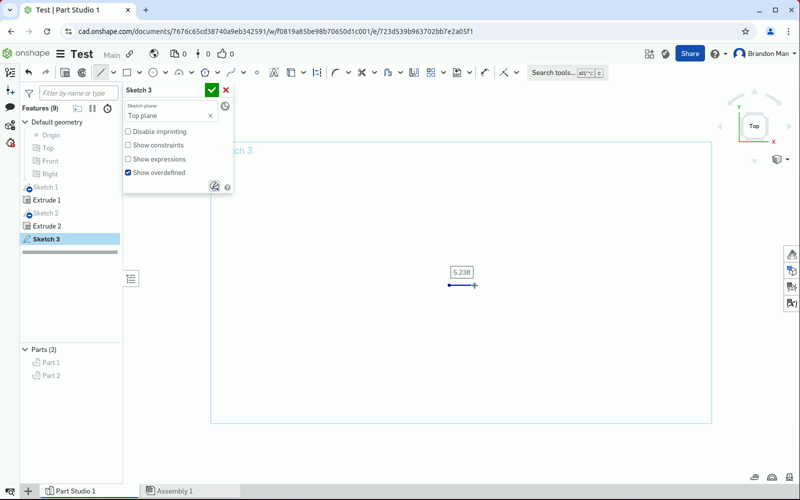
mouse_move(504, 285)
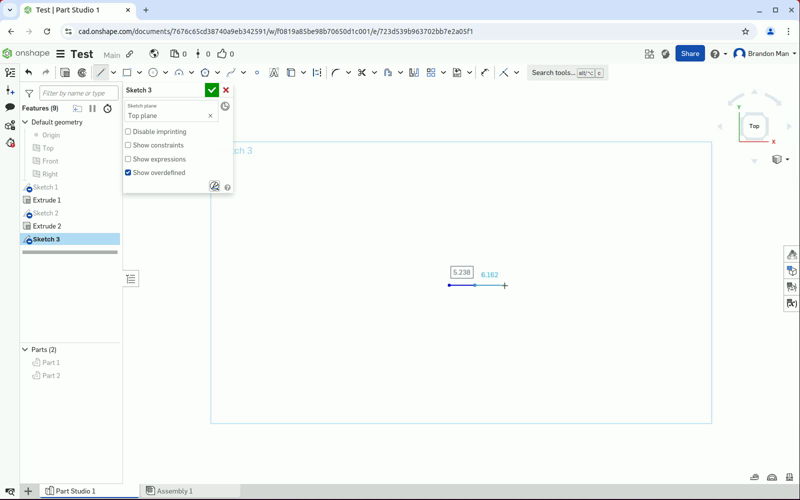
mouse_move(474, 280)
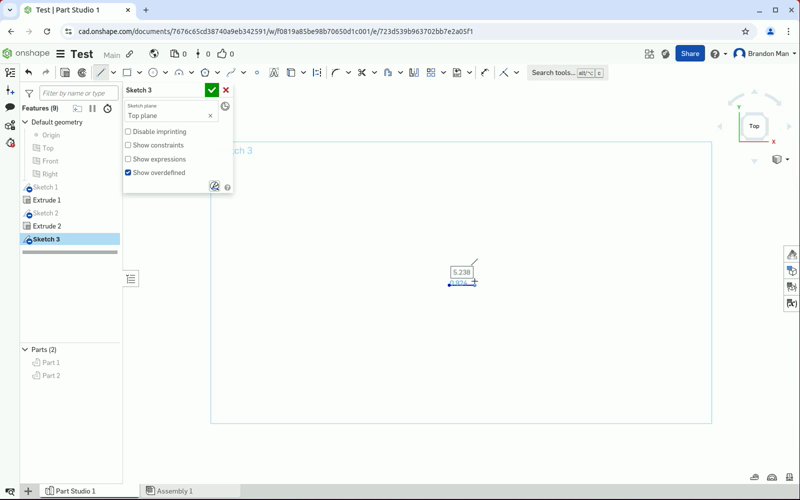
scroll(6)
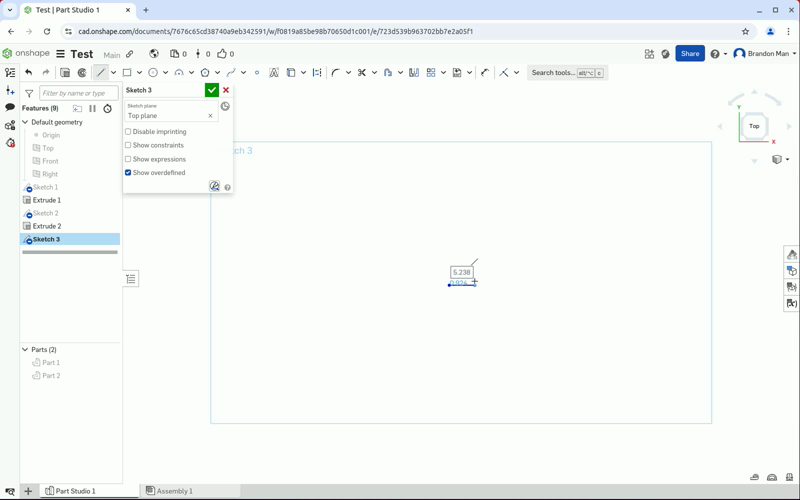
scroll(6)
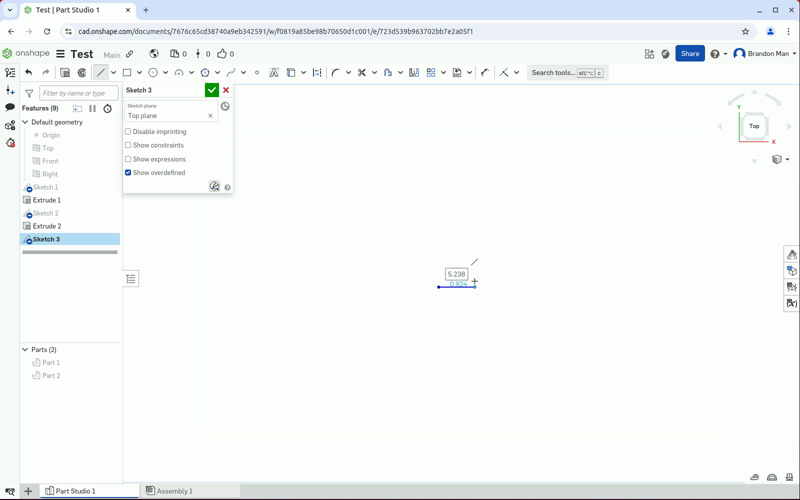
scroll(6)
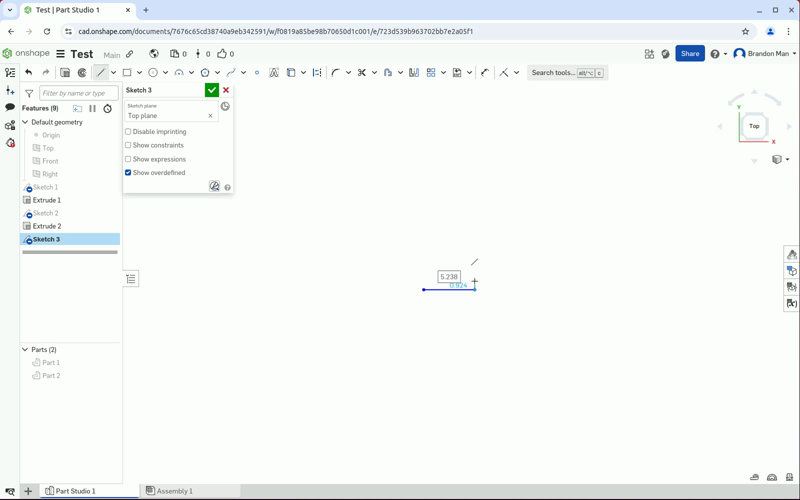
scroll(6)
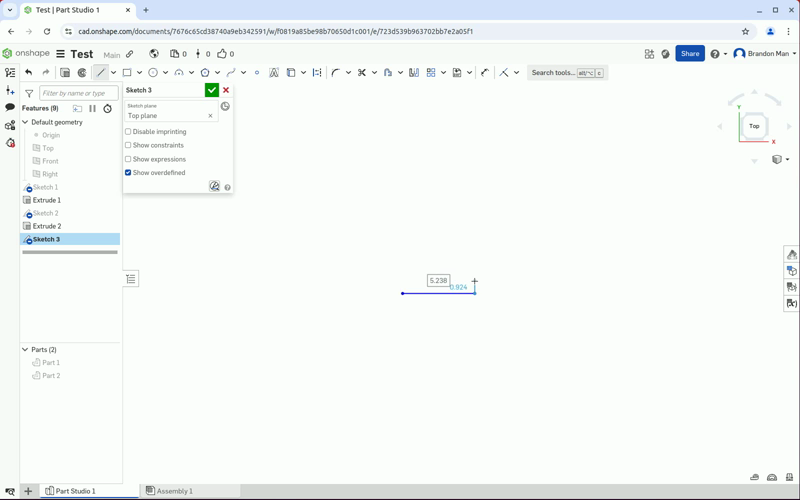
scroll(6)
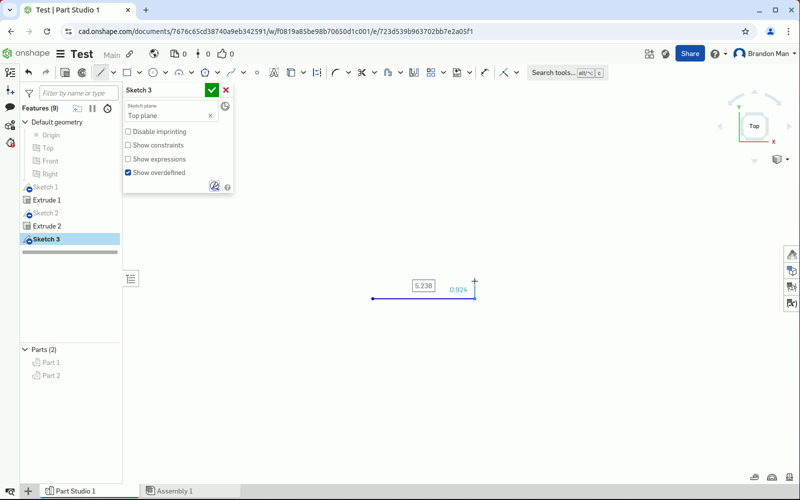
scroll(6)
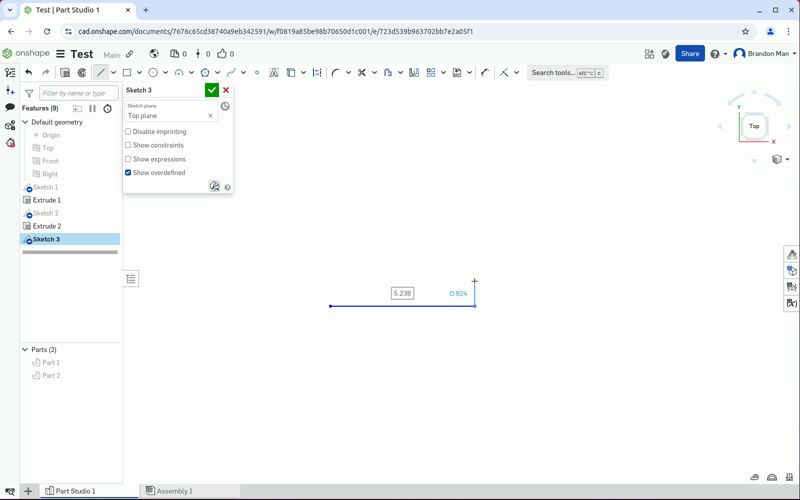
scroll(6)
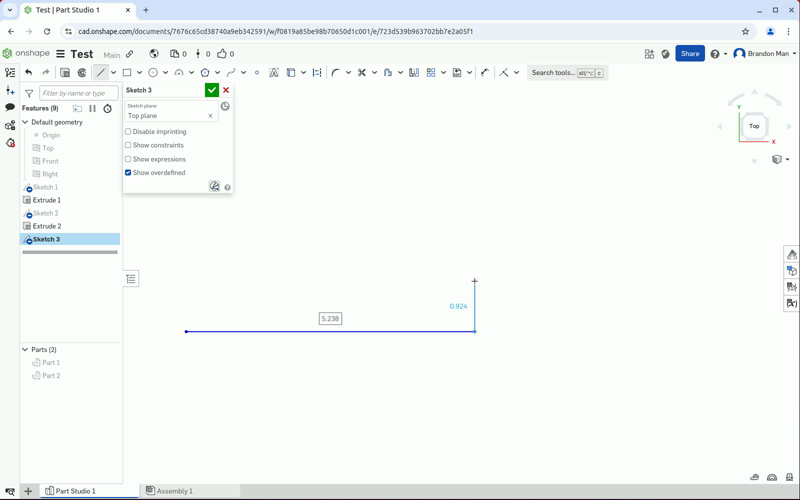
click(474, 280)
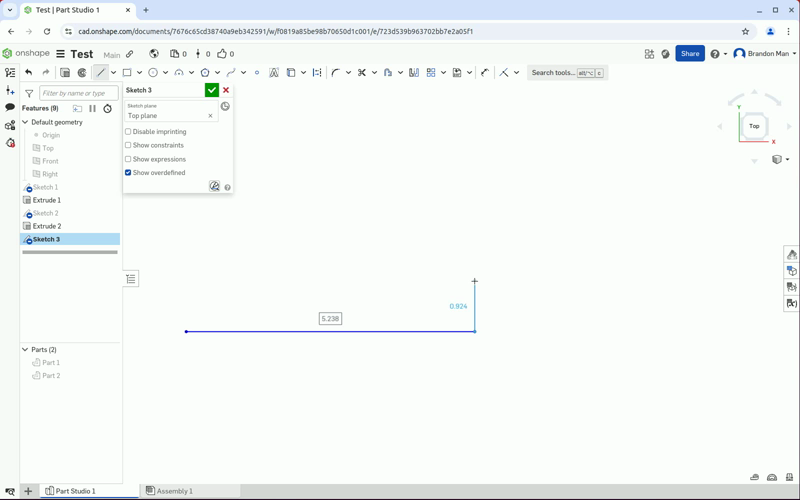
scroll(-6)
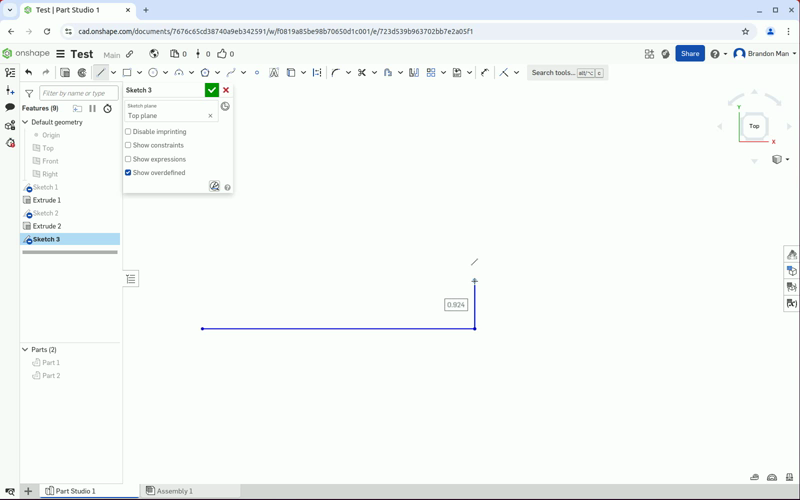
scroll(-6)
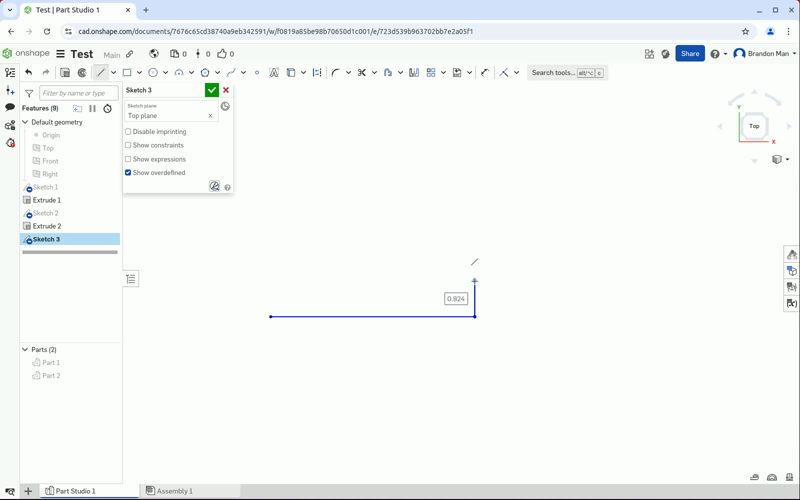
scroll(-6)
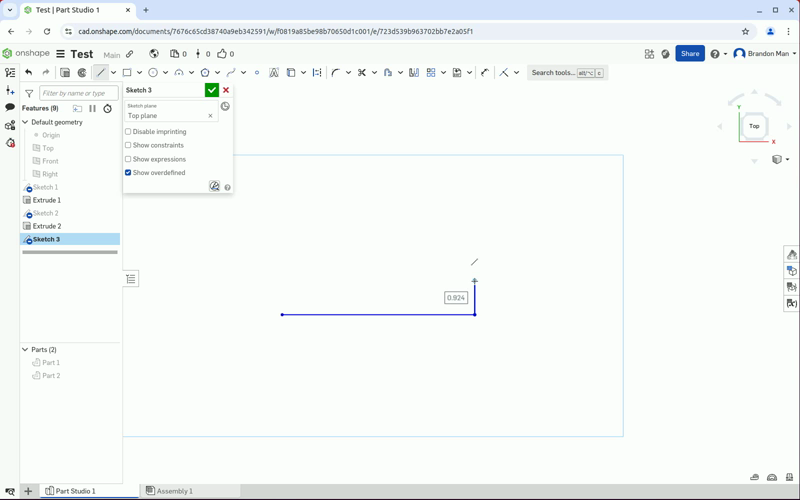
scroll(-6)
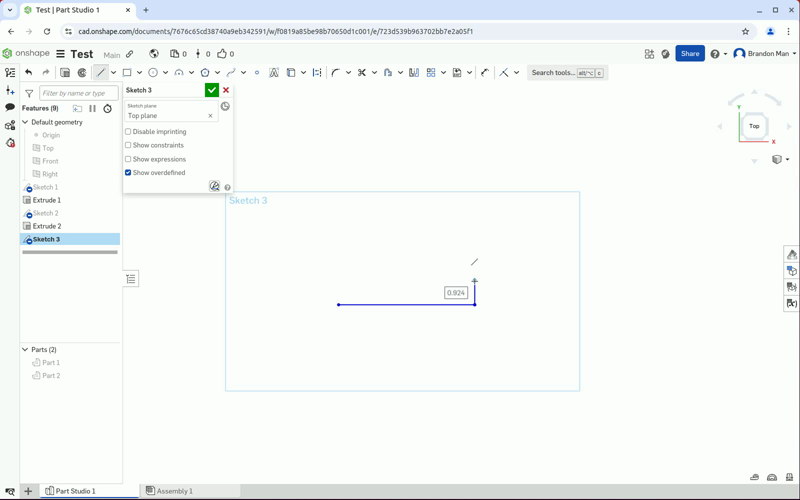
scroll(-6)
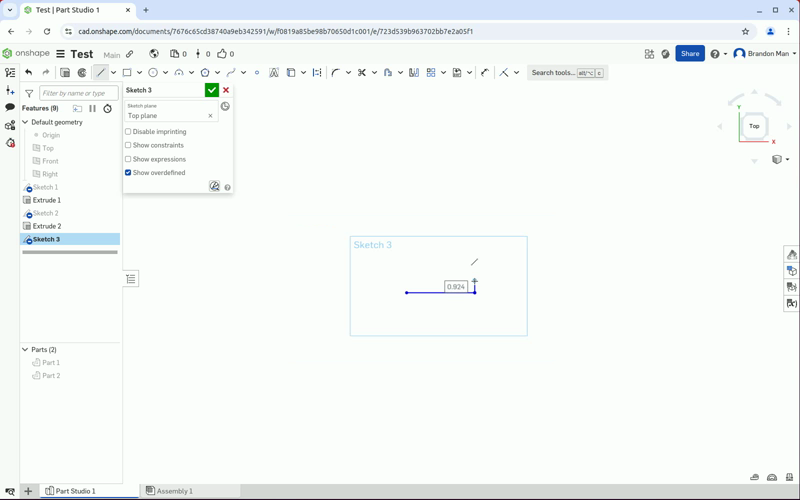
scroll(-6)
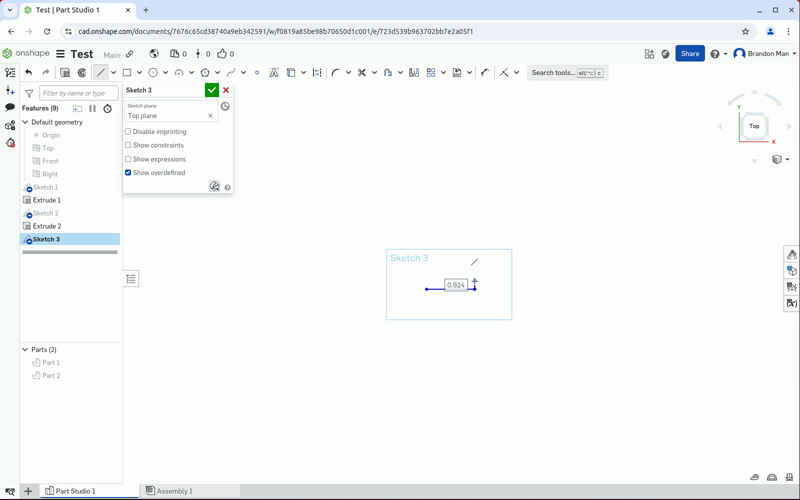
scroll(-6)
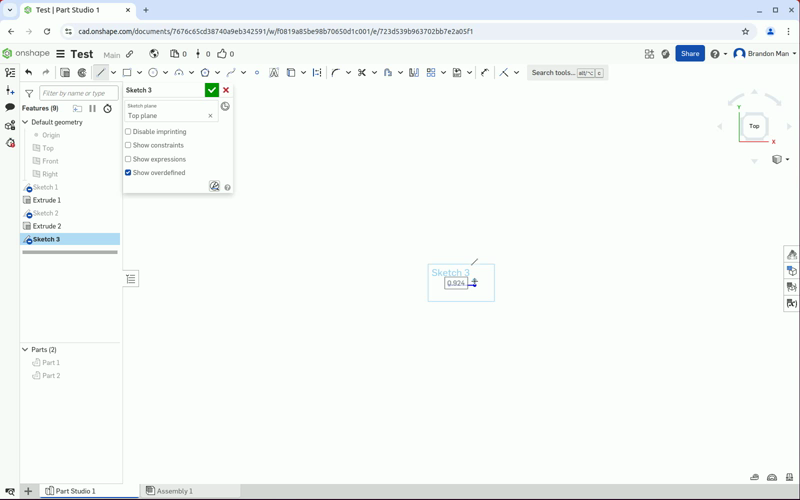
key_up(shift)
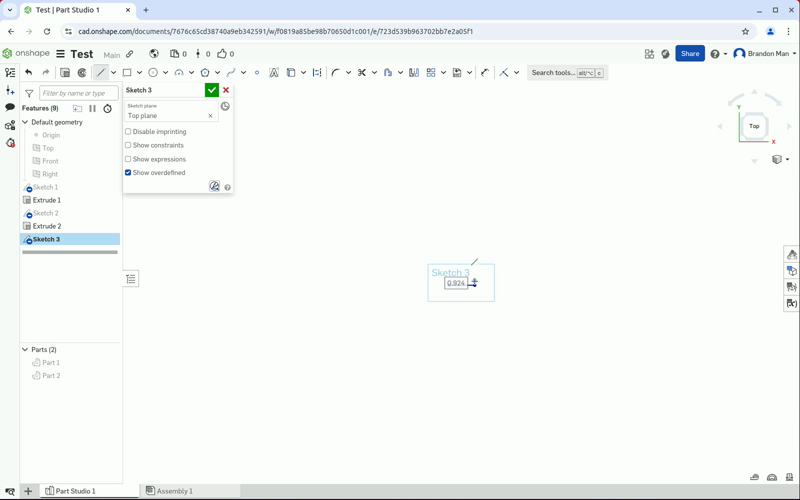
key_down(shift)
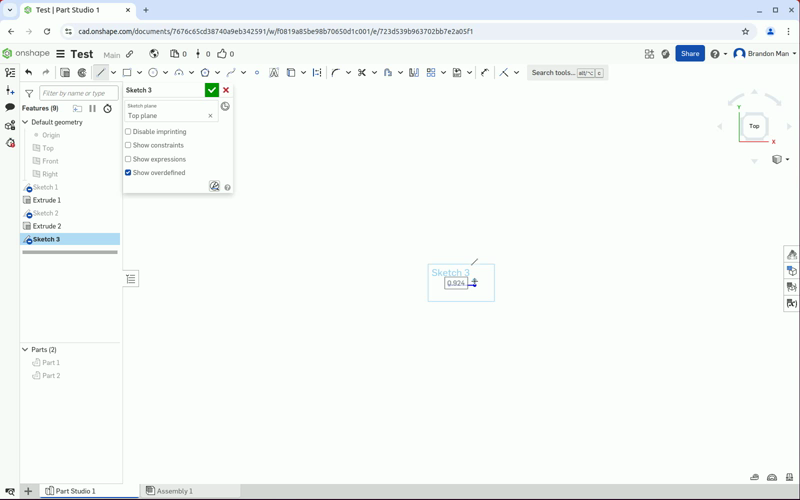
mouse_move(504, 280)
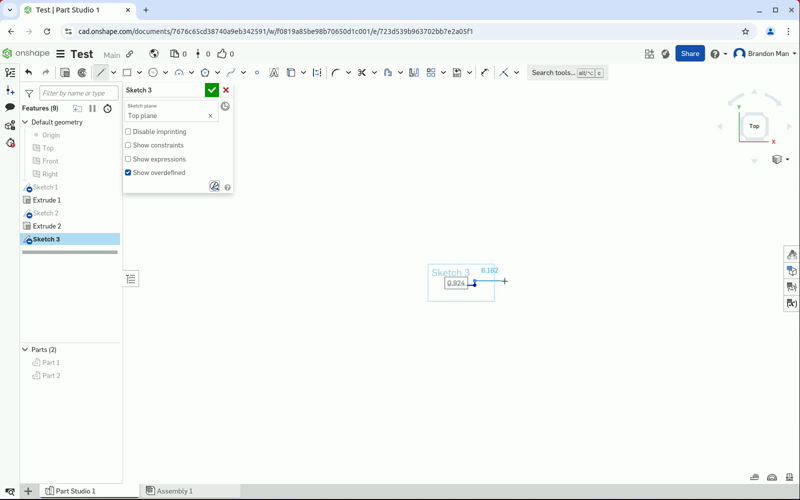
mouse_move(449, 280)
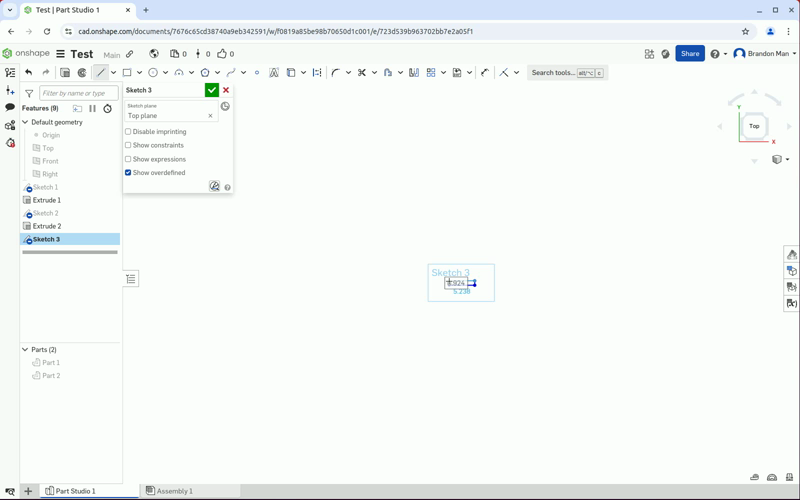
click(449, 280)
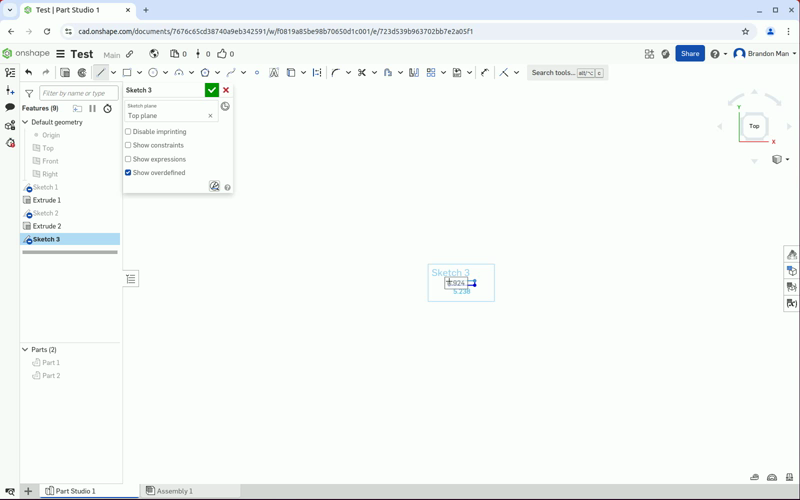
key_up(shift)
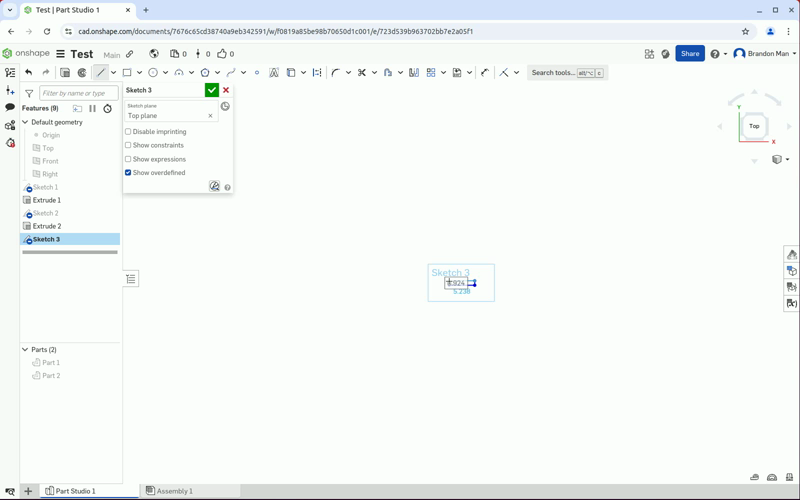
mouse_move(479, 280)
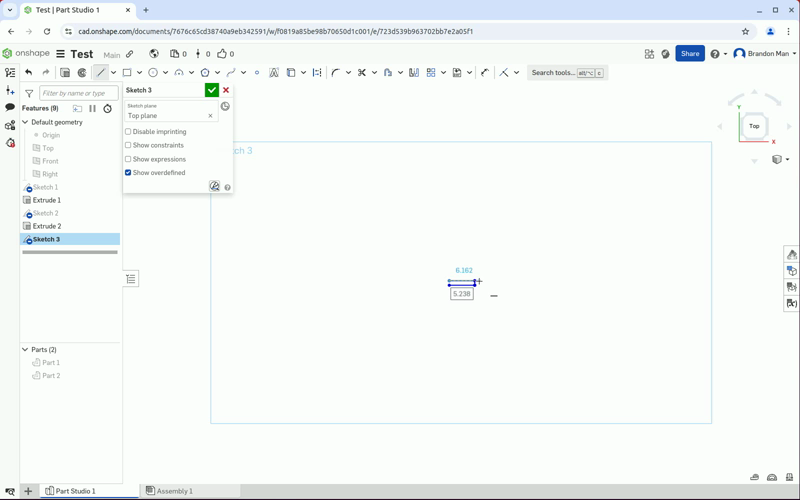
key_down(shift)
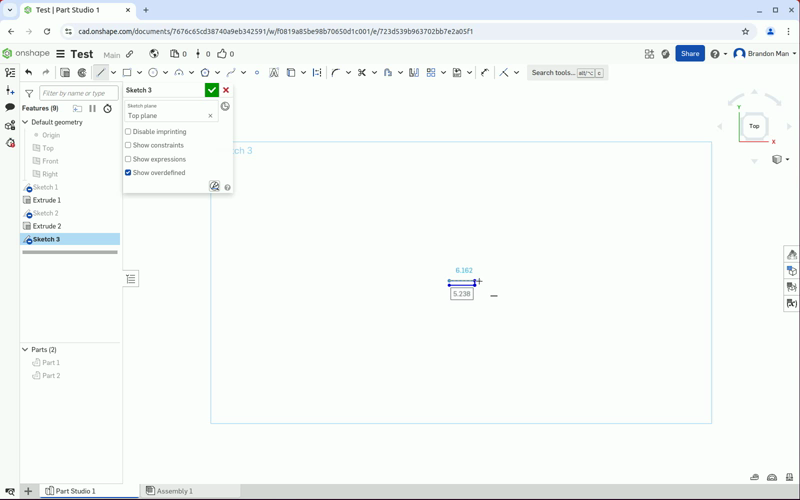
mouse_move(449, 285)
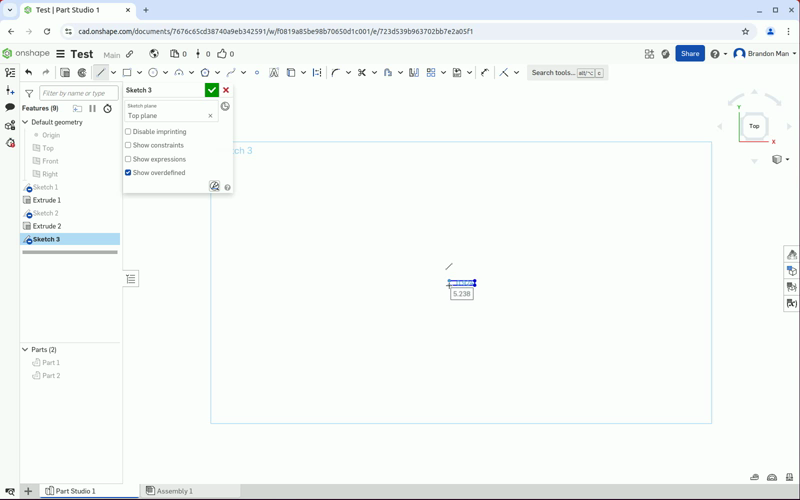
scroll(6)
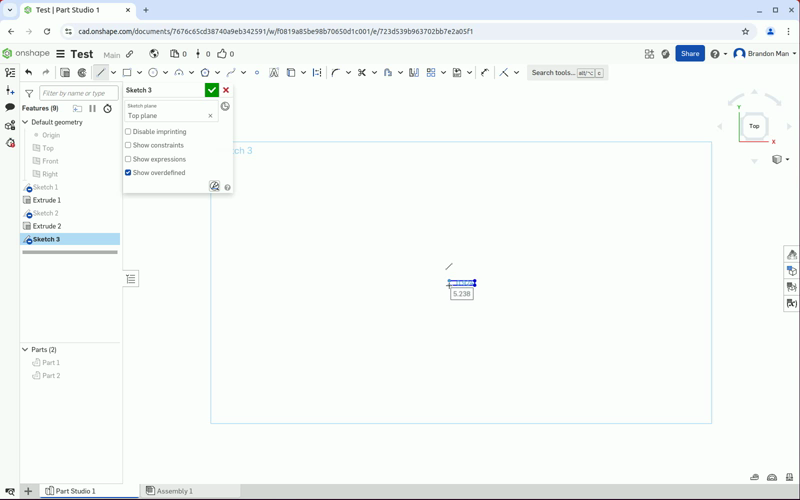
scroll(6)
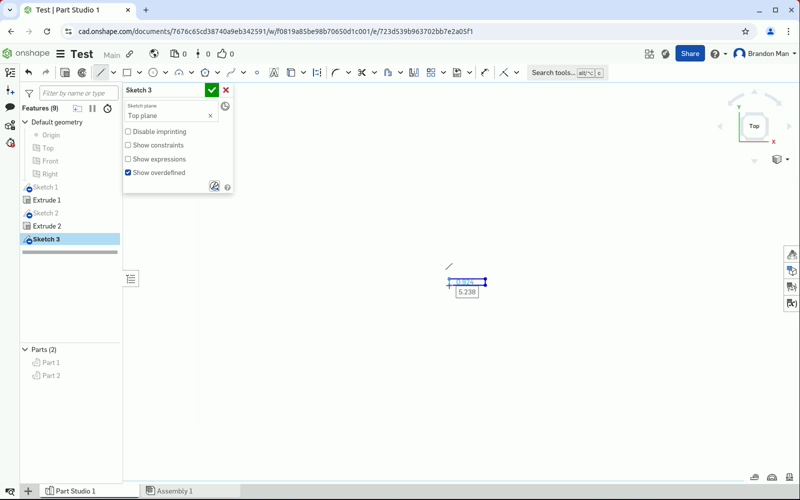
scroll(6)
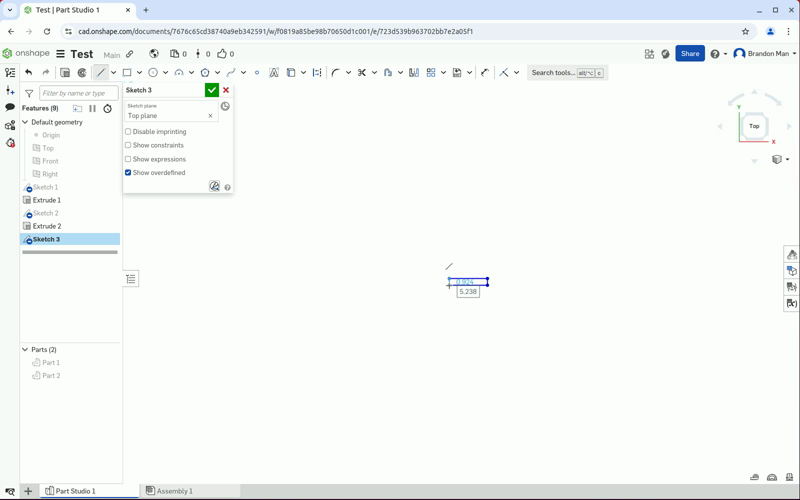
scroll(6)
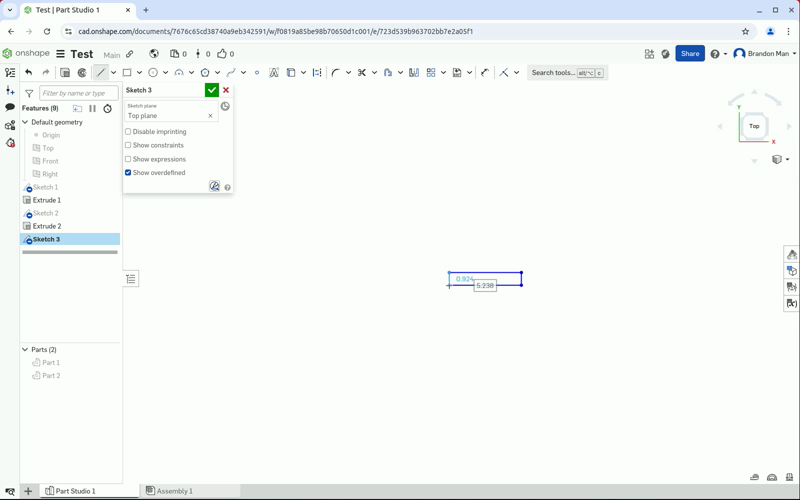
scroll(6)
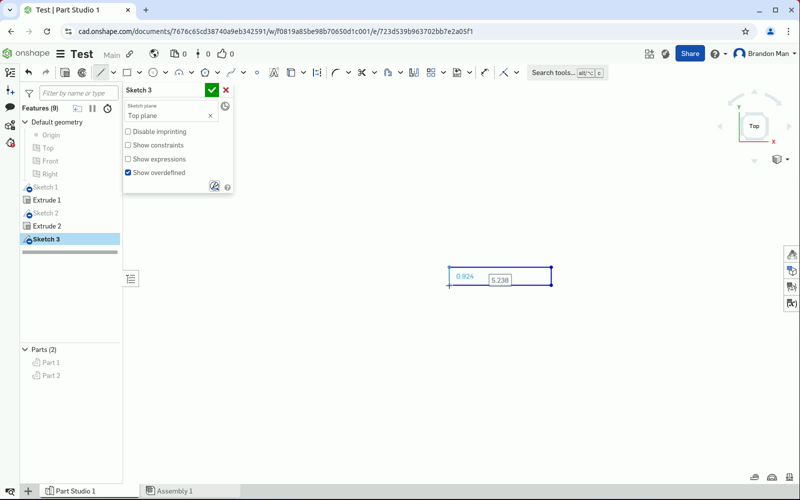
scroll(6)
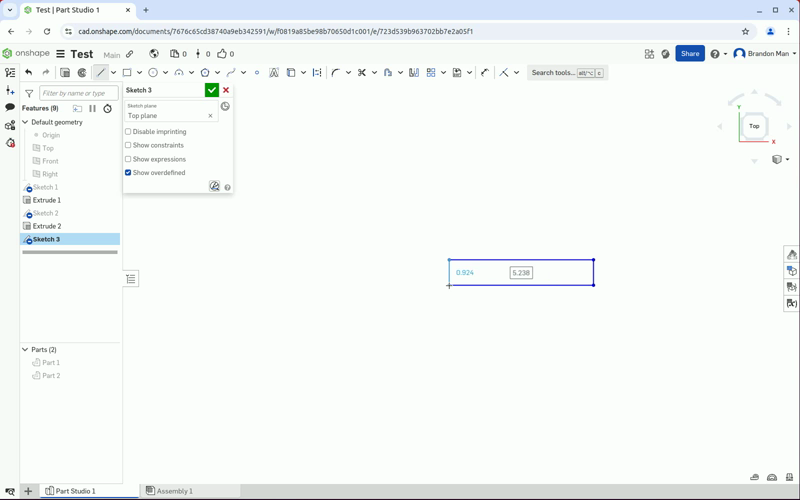
scroll(6)
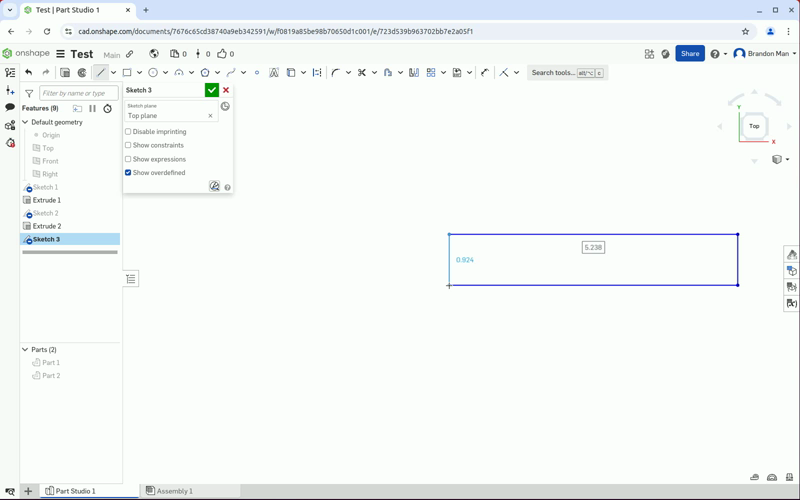
key_up(shift)
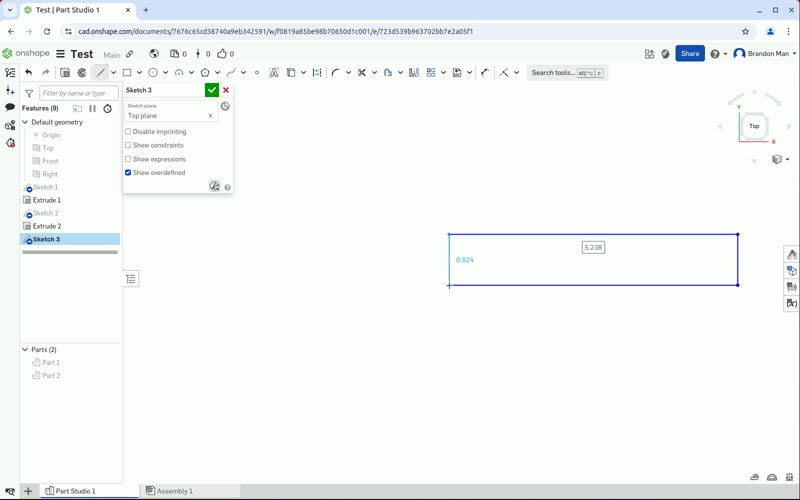
click(449, 285)
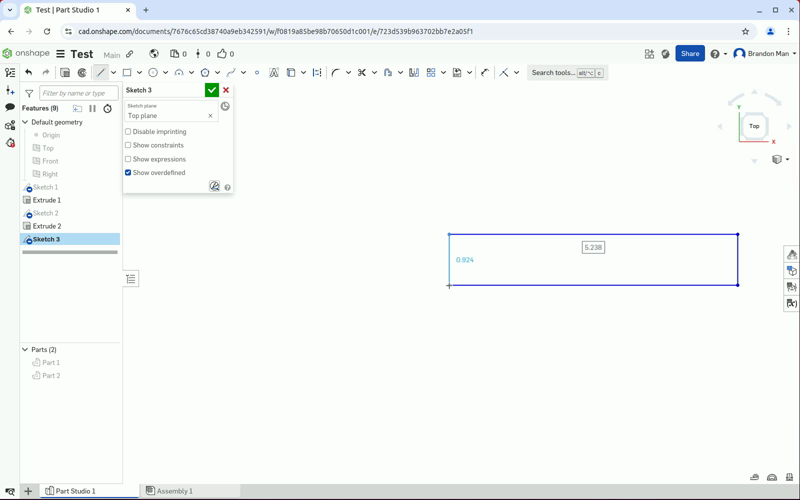
scroll(-6)
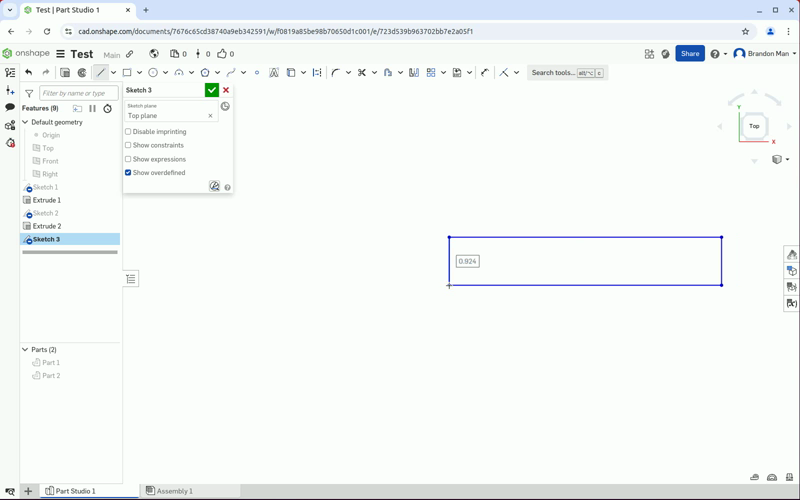
scroll(-6)
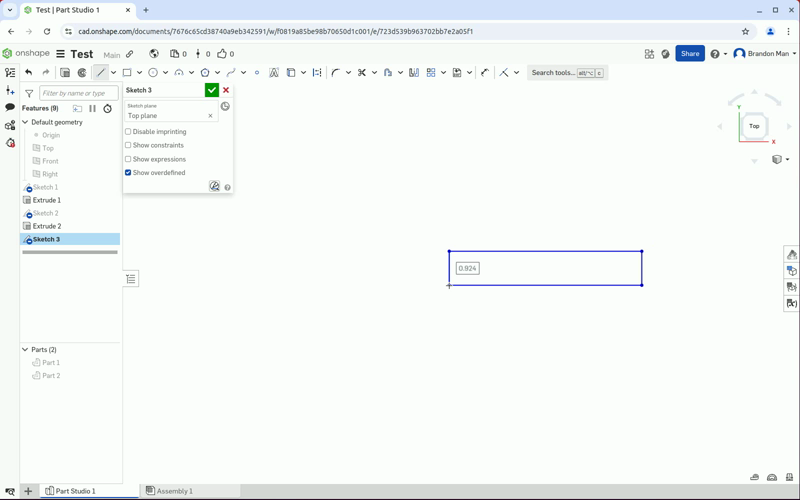
scroll(-6)
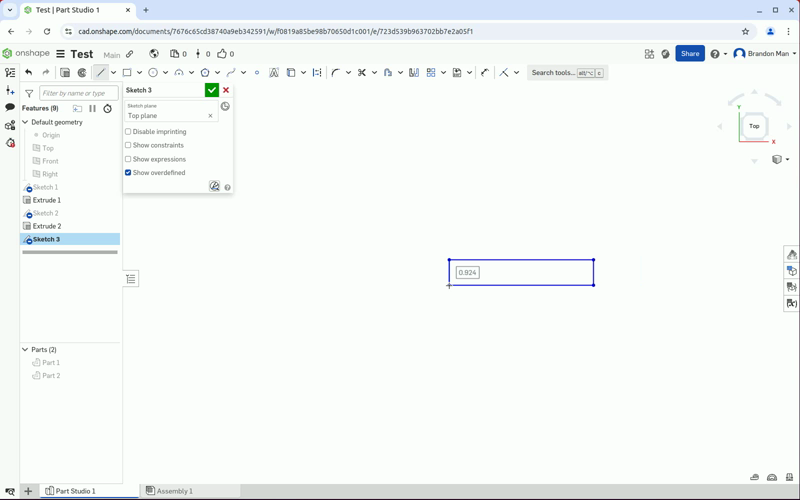
scroll(-6)
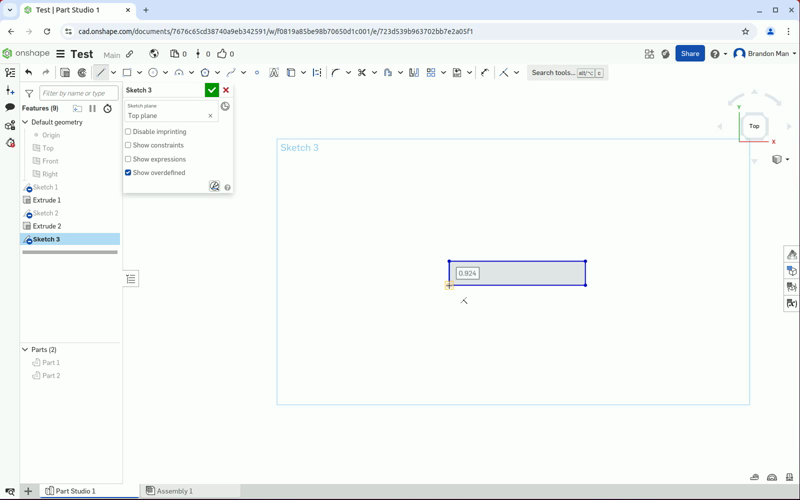
scroll(-6)
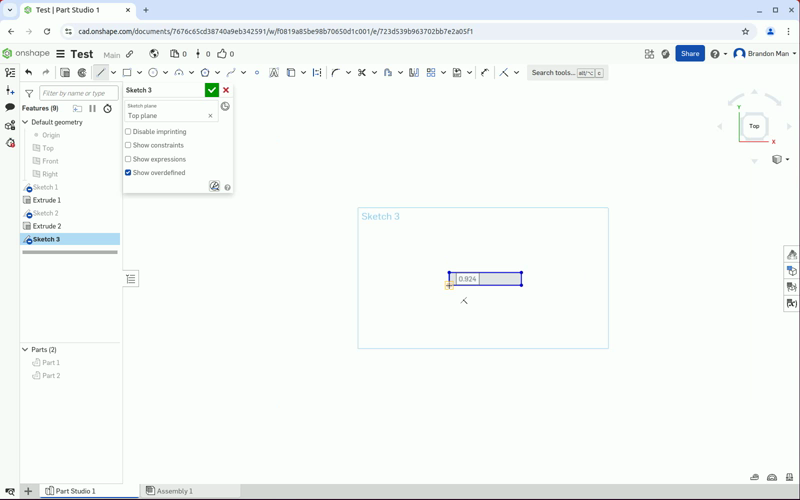
scroll(-6)
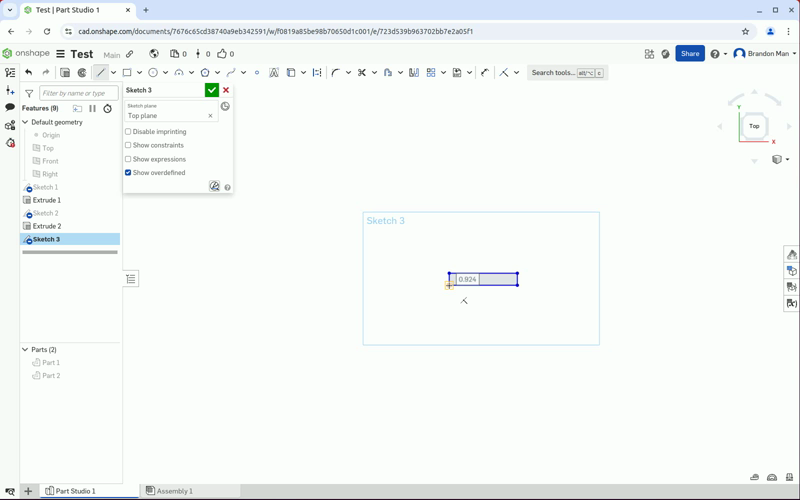
scroll(-6)
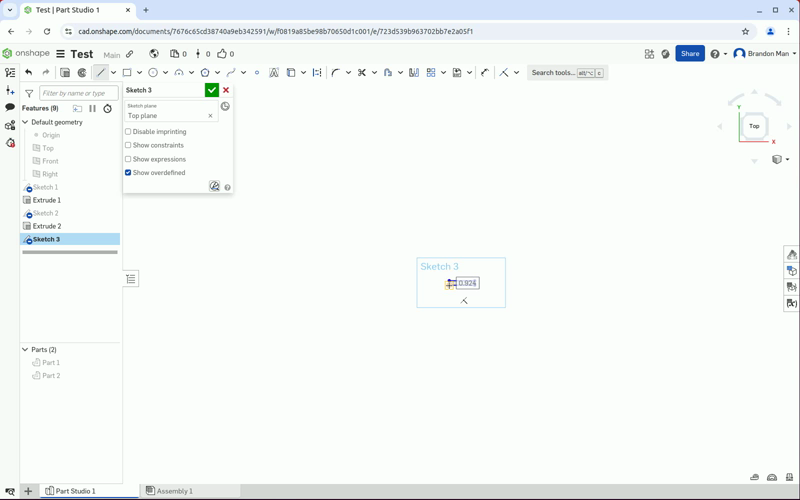
key(esc)
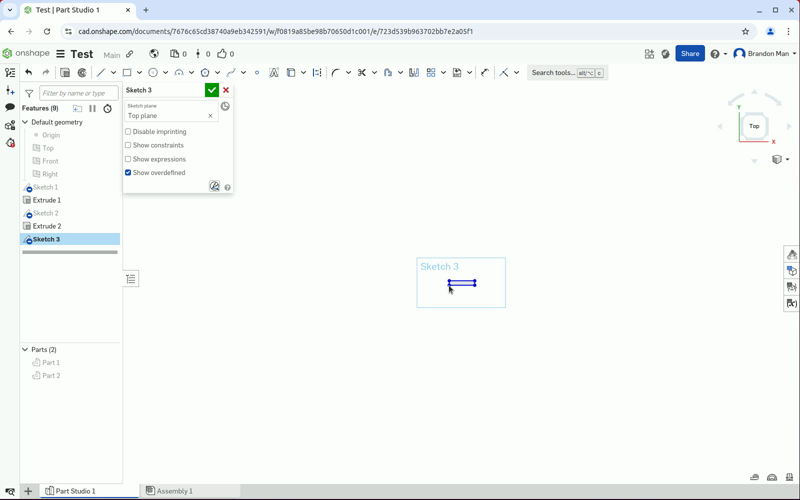
key(l)
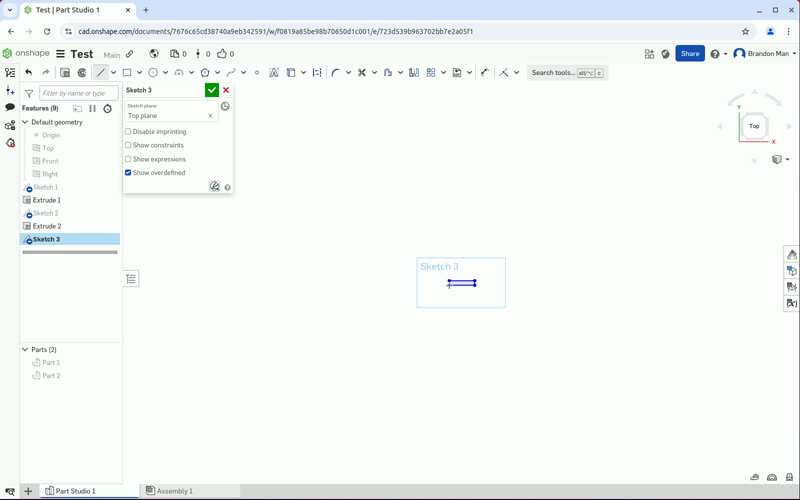
key_down(shift)
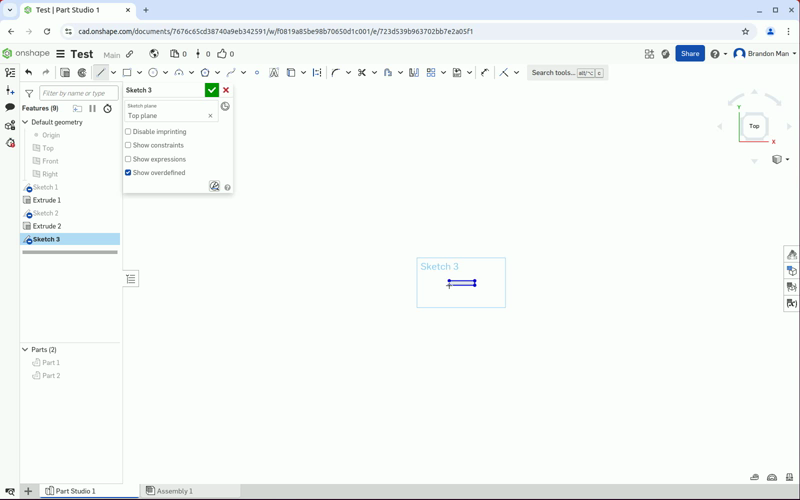
mouse_move(449, 284)
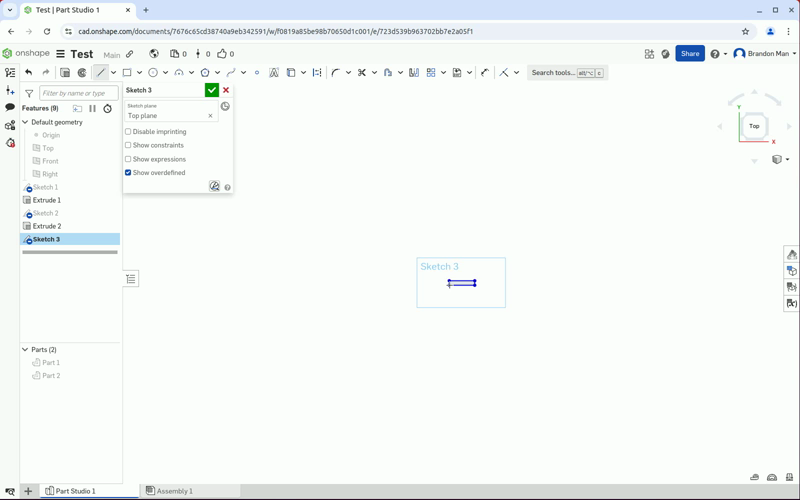
scroll(6)
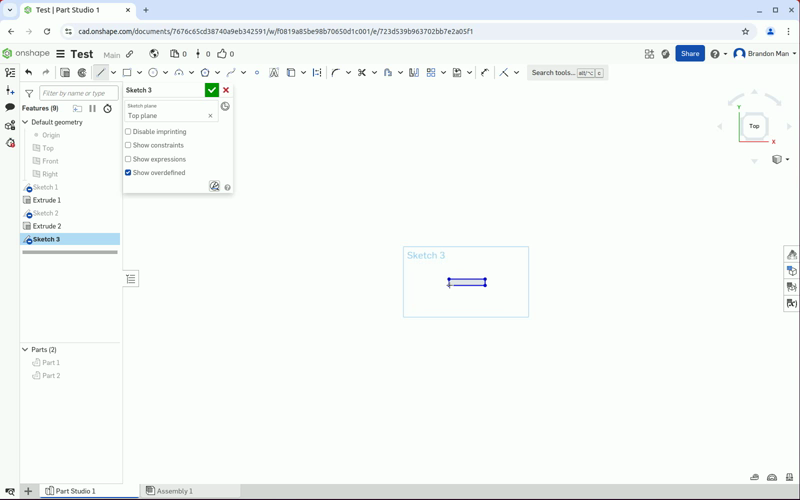
scroll(6)
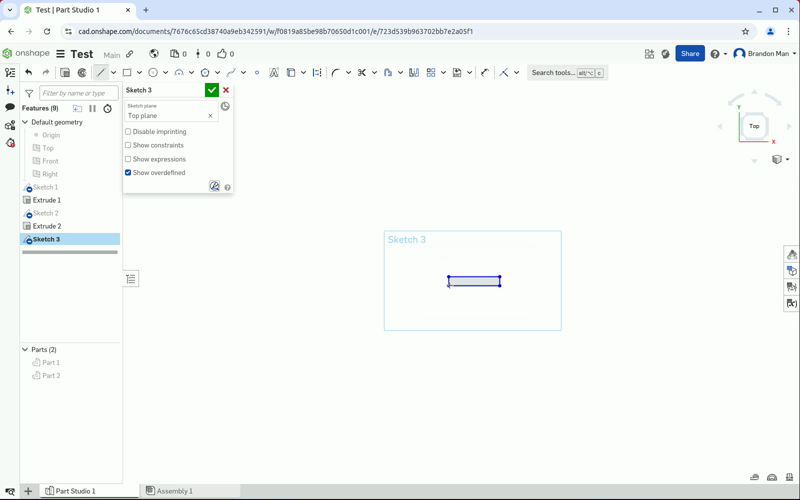
scroll(6)
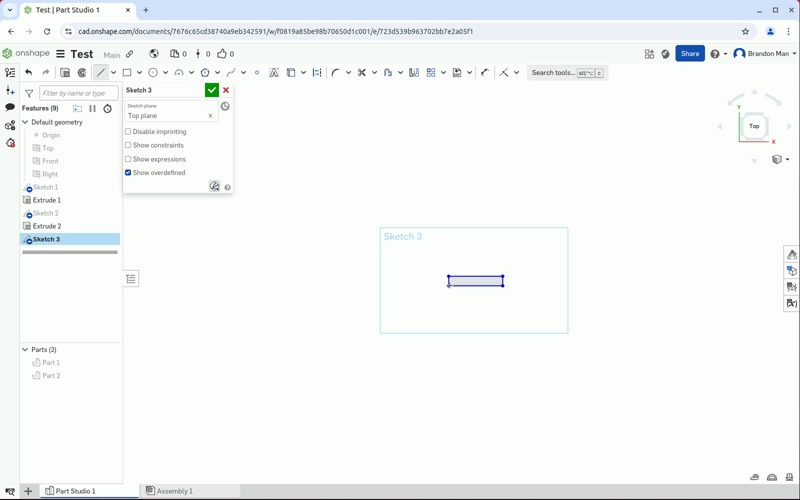
scroll(6)
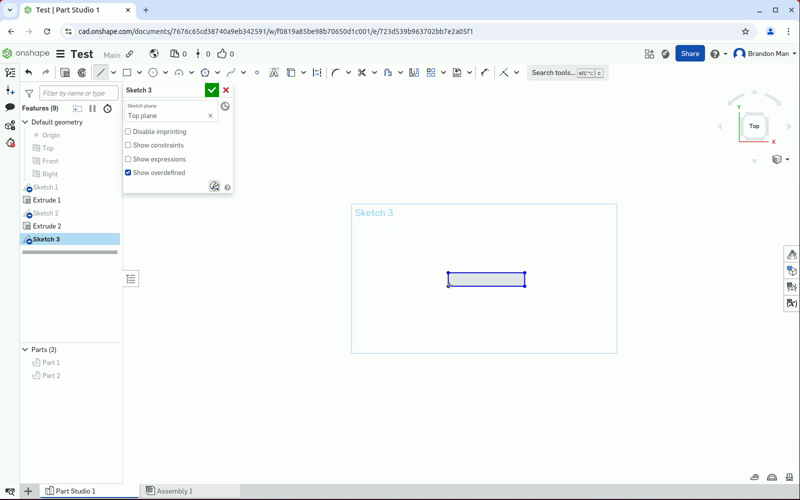
scroll(6)
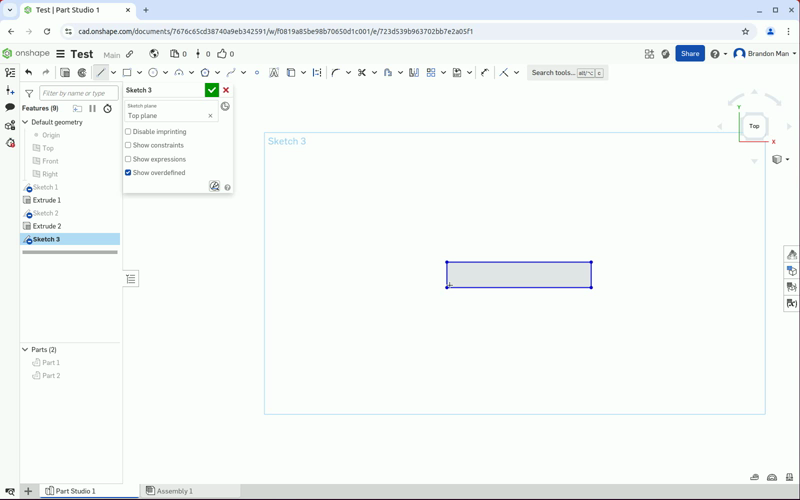
scroll(6)
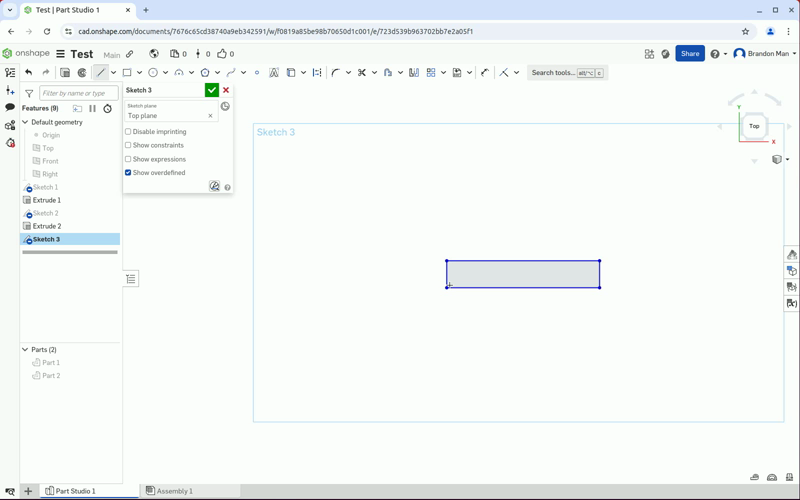
scroll(6)
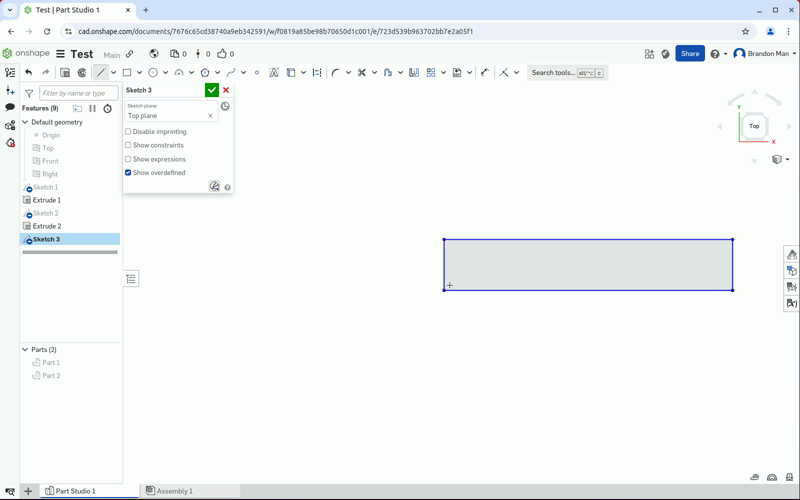
click(449, 284)
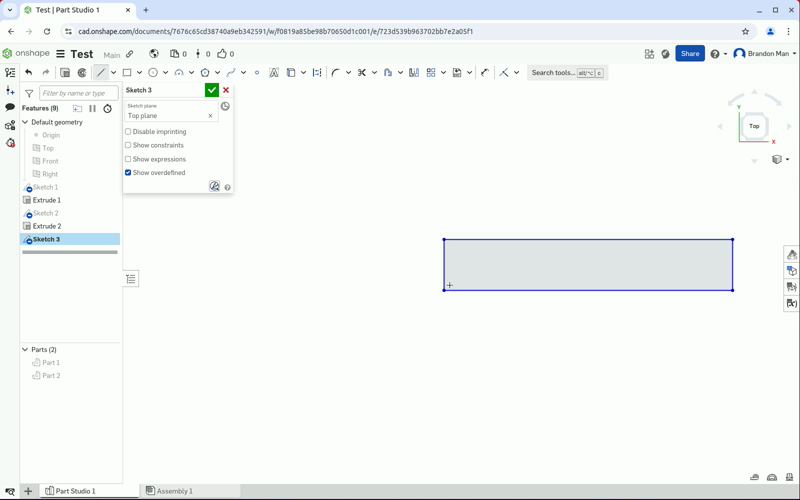
scroll(-6)
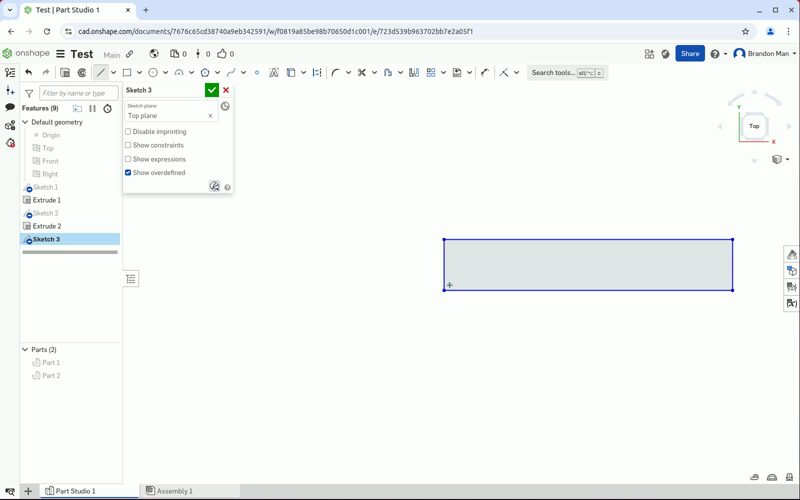
scroll(-6)
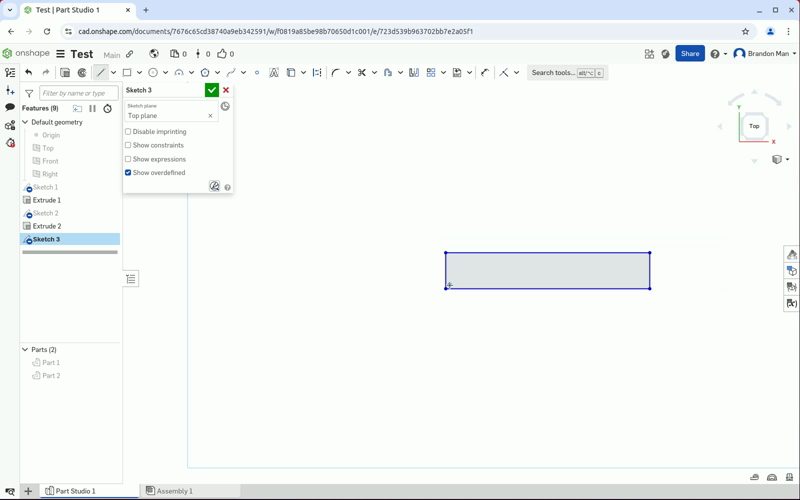
scroll(-6)
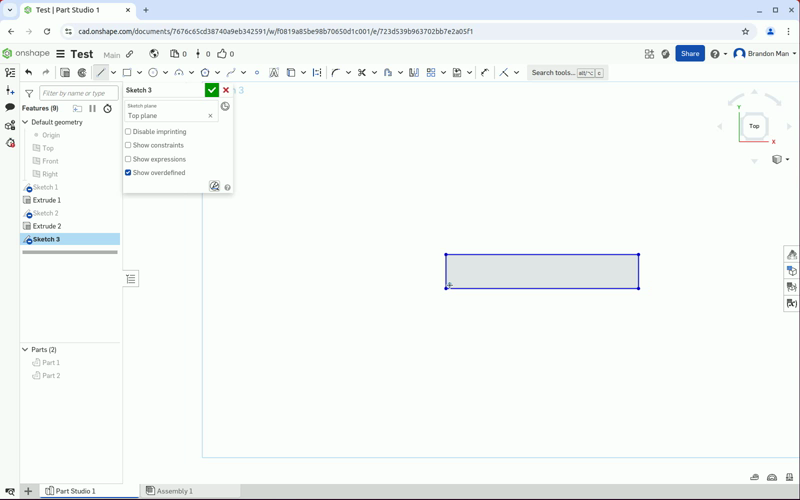
scroll(-6)
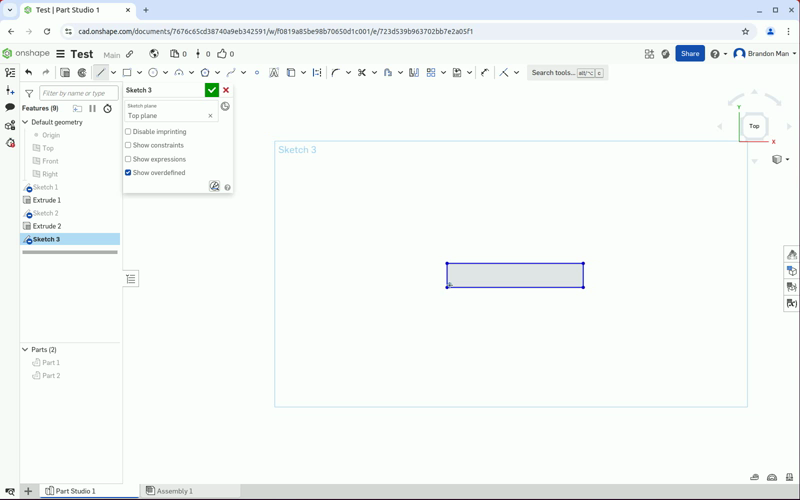
scroll(-6)
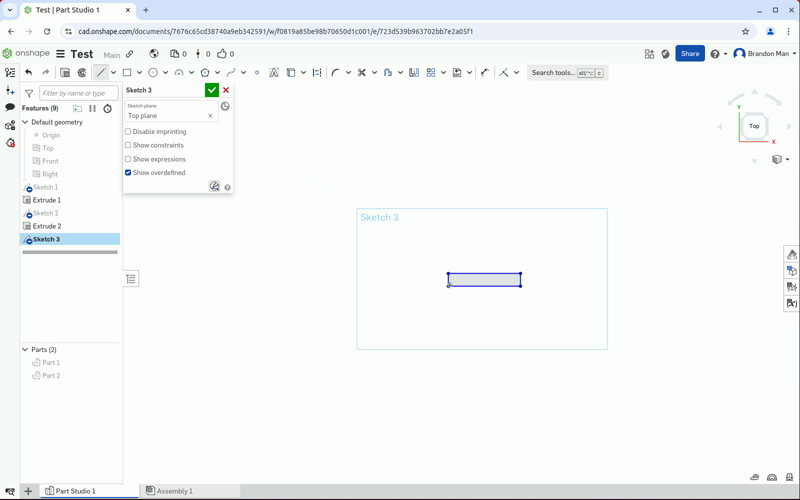
scroll(-6)
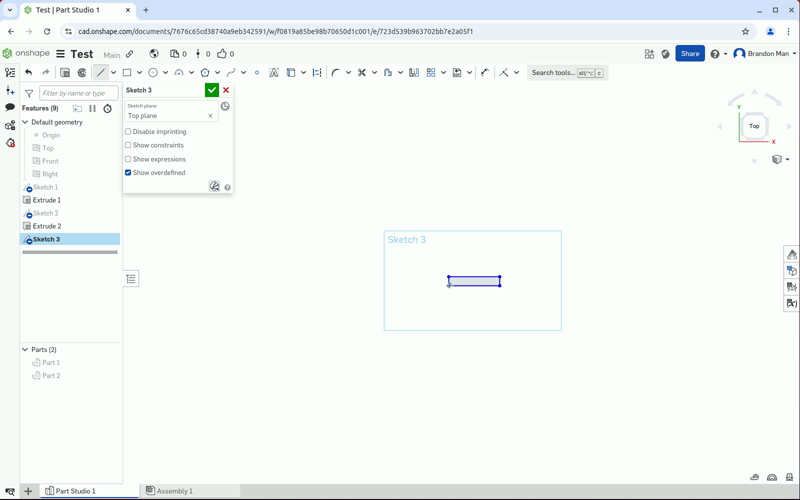
scroll(-6)
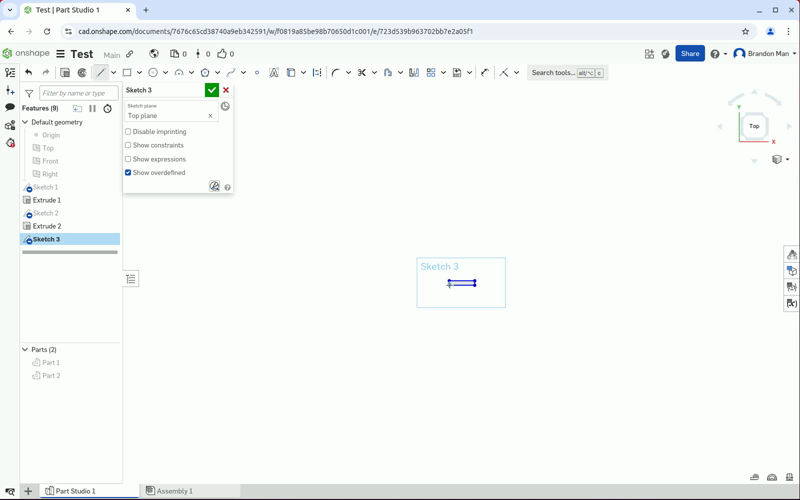
key_up(shift)
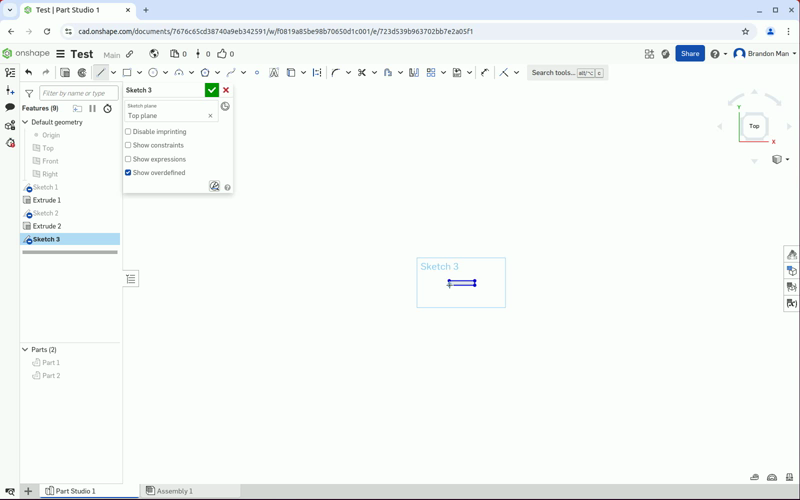
key_down(shift)
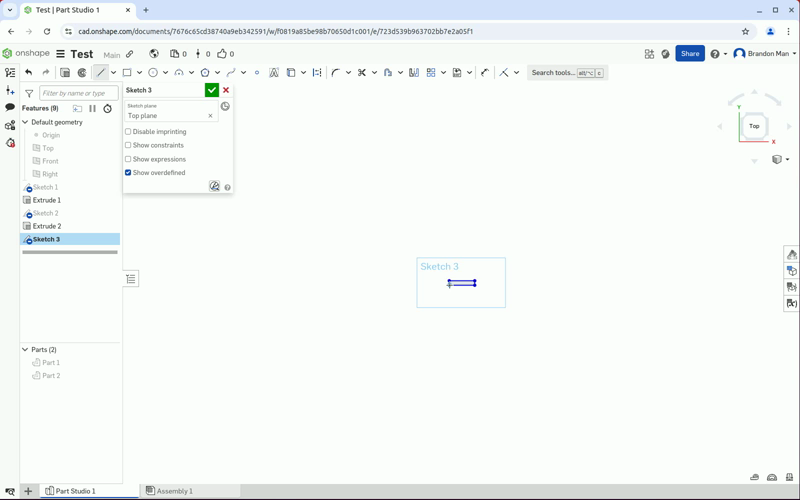
mouse_move(479, 284)
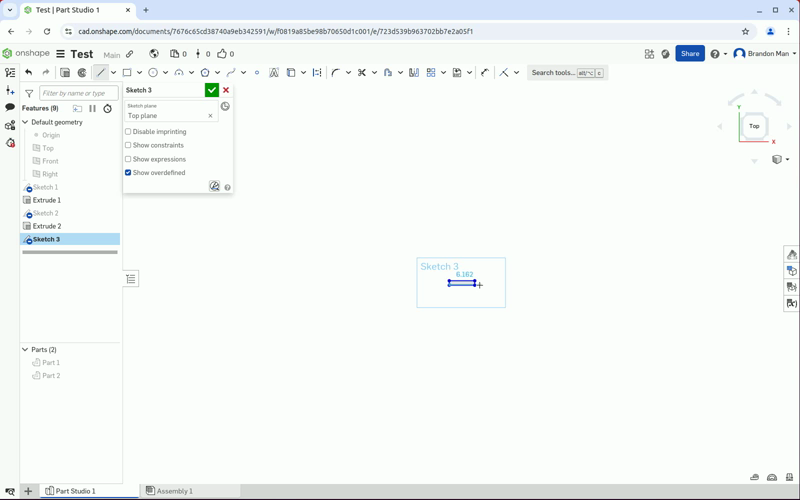
mouse_move(474, 284)
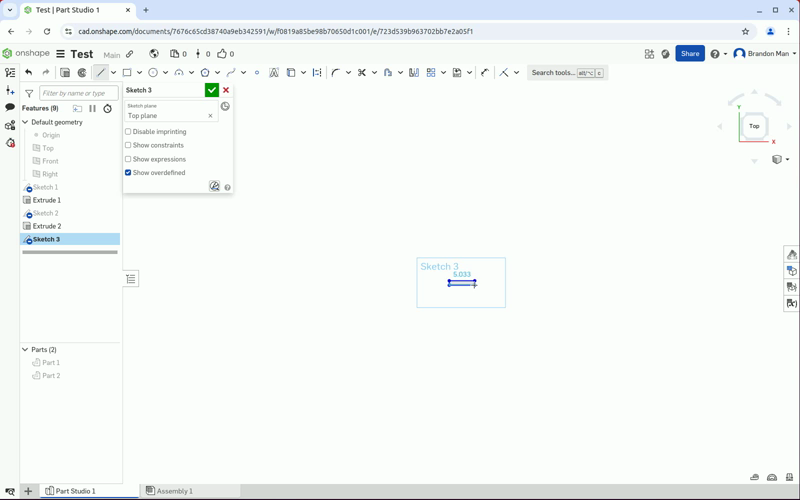
scroll(6)
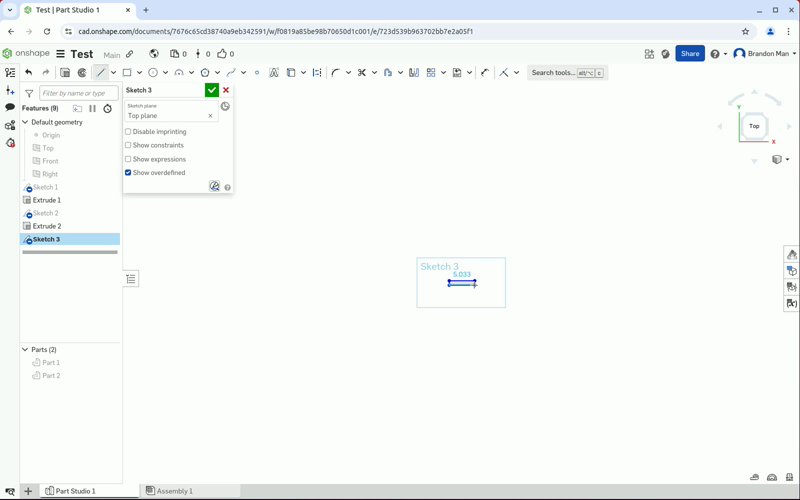
scroll(6)
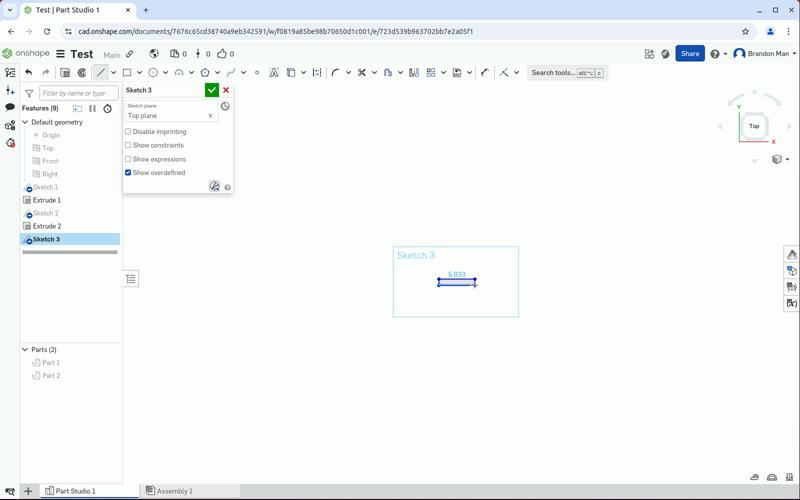
scroll(6)
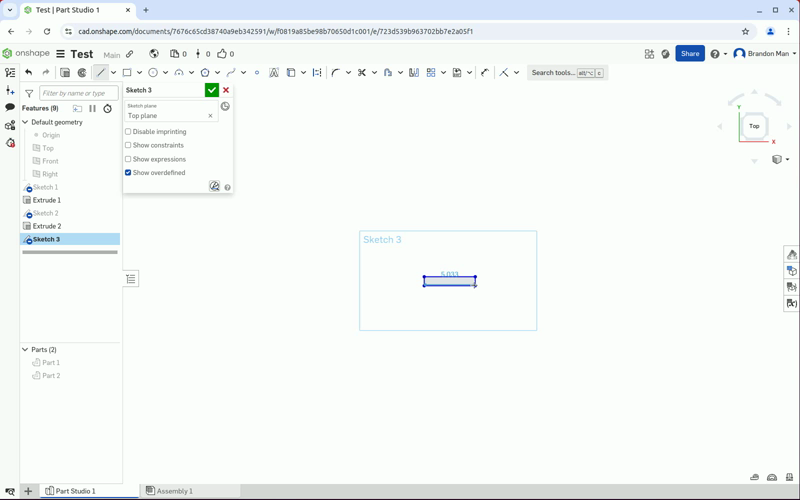
scroll(6)
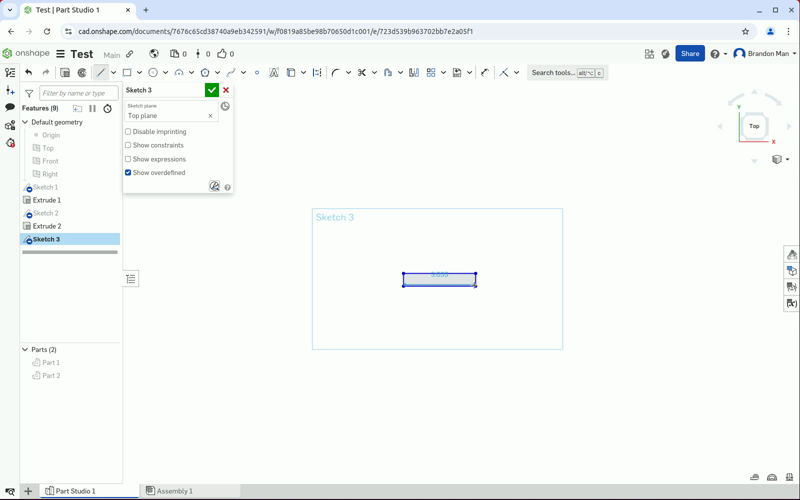
scroll(6)
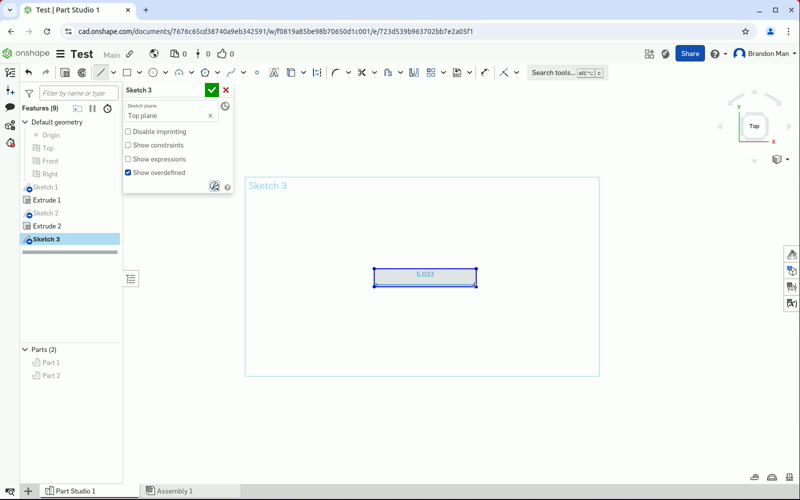
scroll(6)
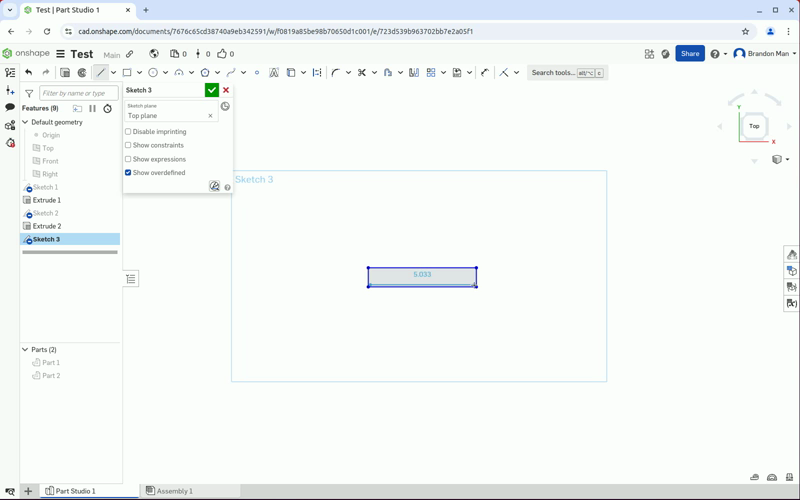
scroll(6)
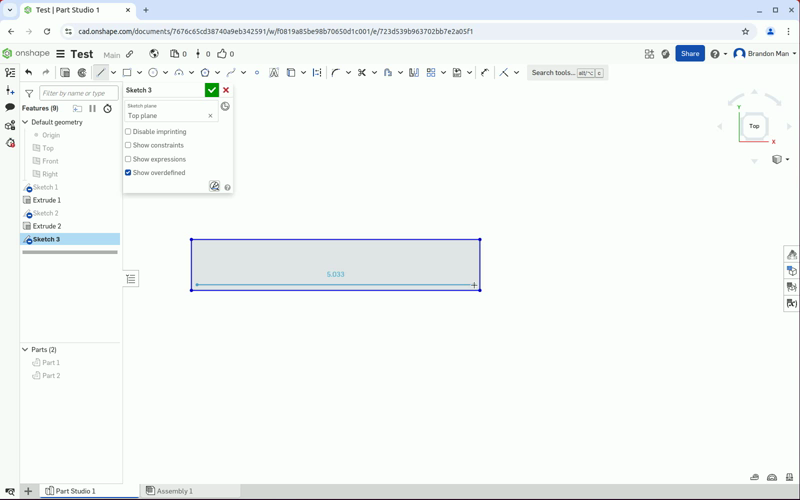
click(474, 284)
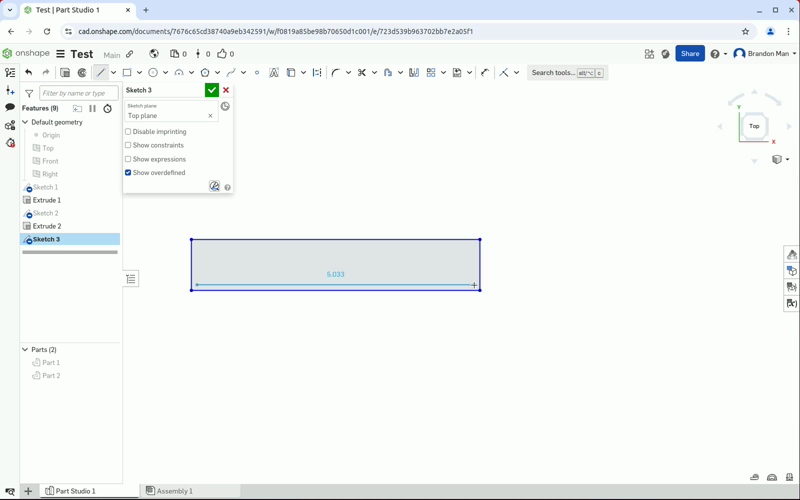
scroll(-6)
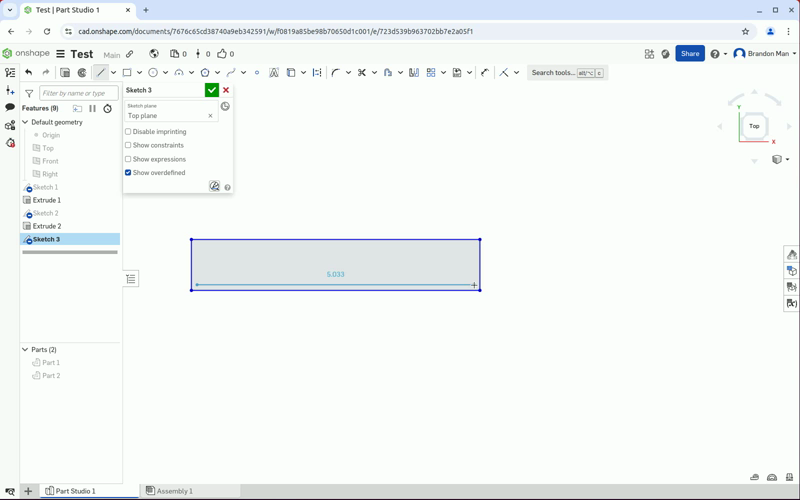
scroll(-6)
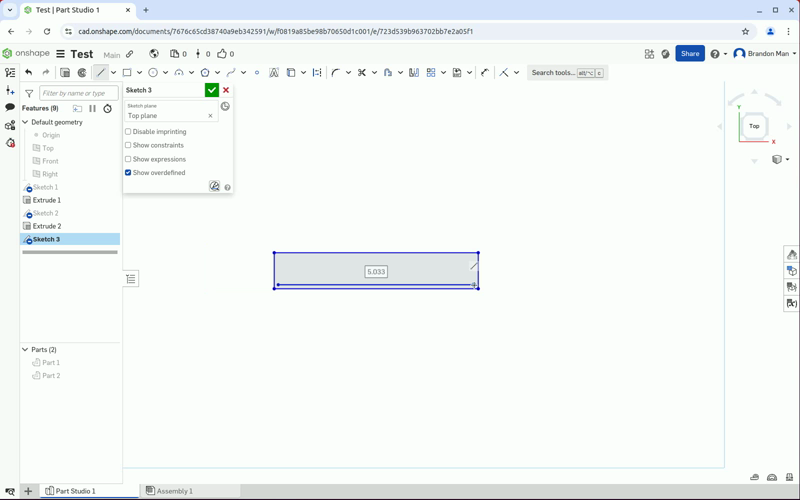
scroll(-6)
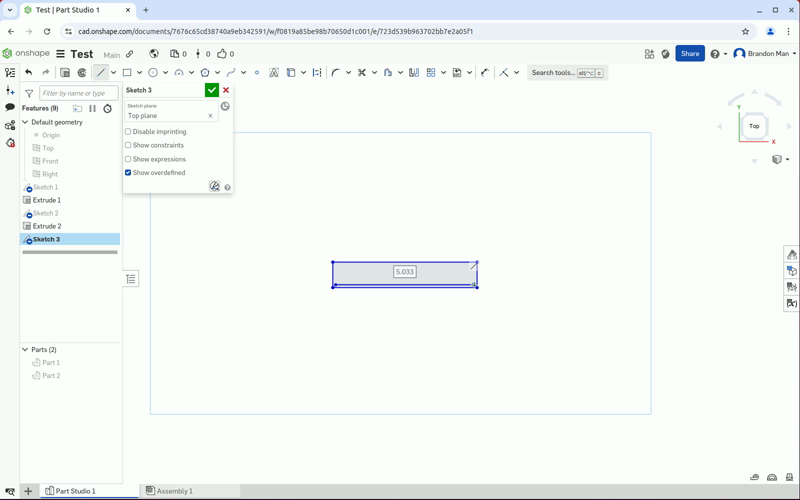
scroll(-6)
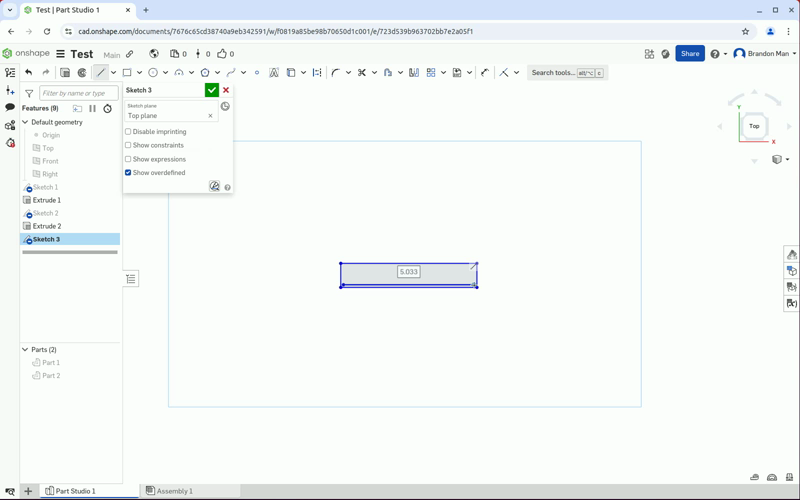
scroll(-6)
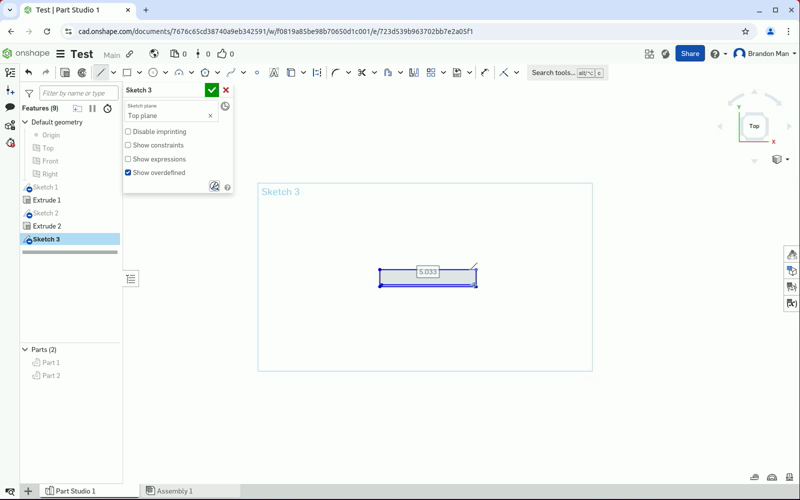
scroll(-6)
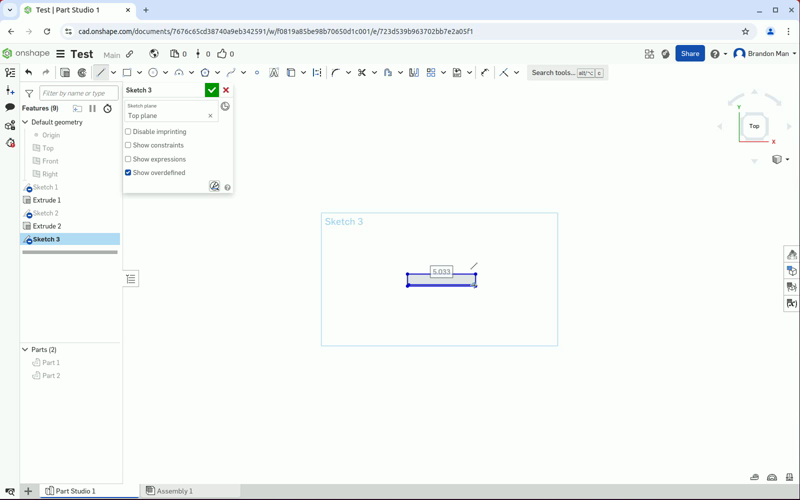
scroll(-6)
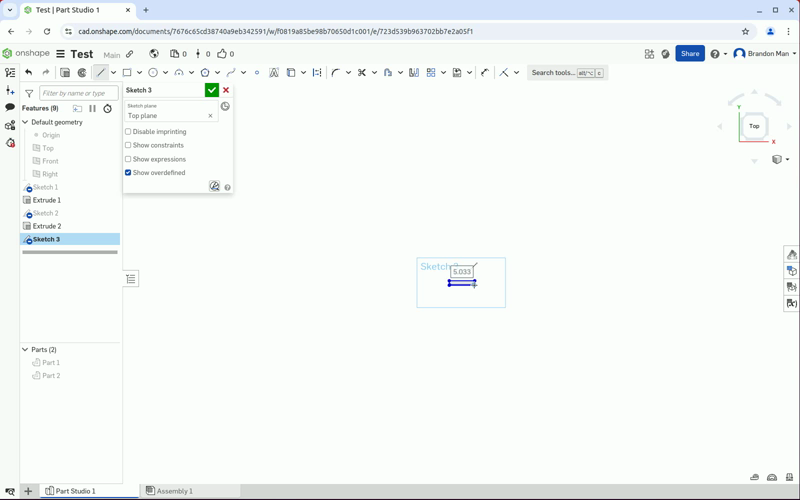
key_up(shift)
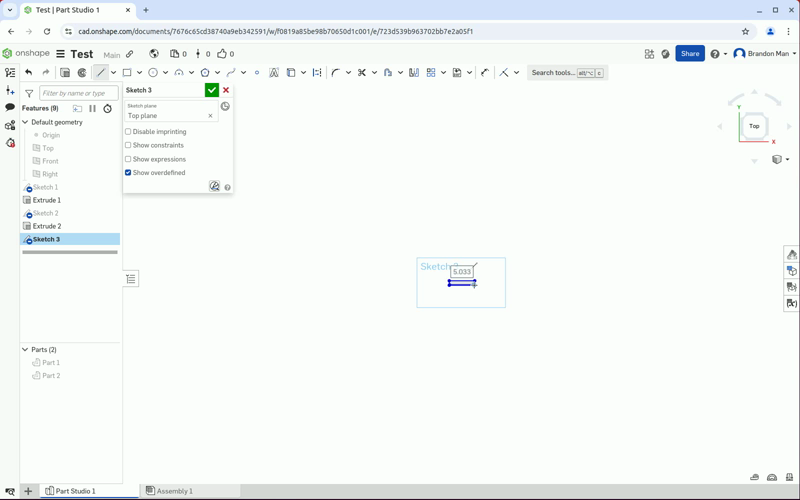
key_down(shift)
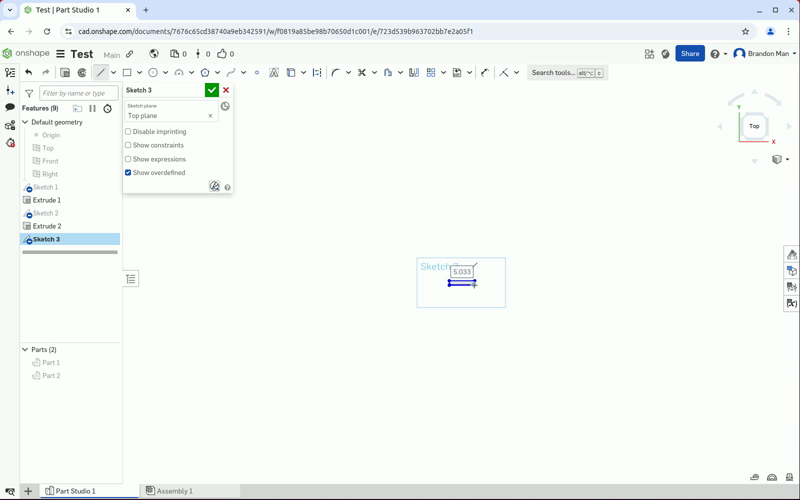
mouse_move(504, 284)
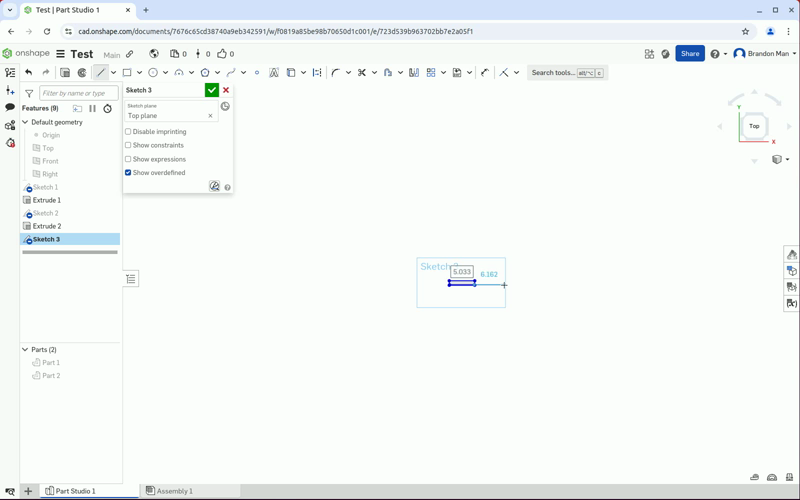
mouse_move(474, 281)
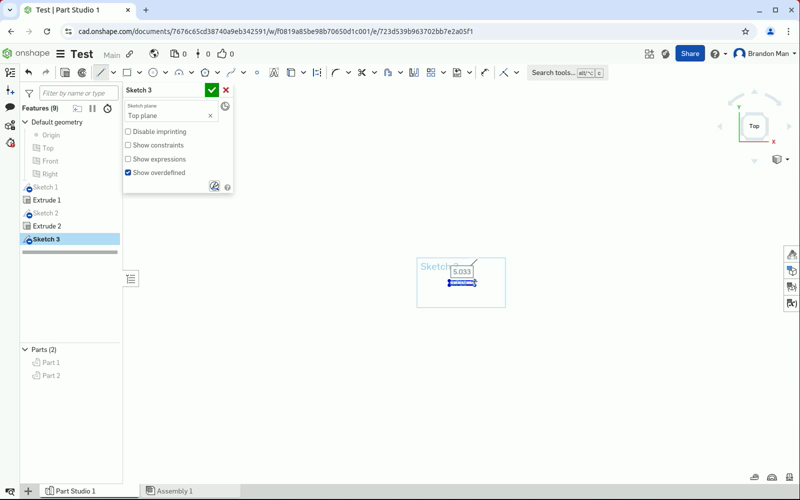
scroll(6)
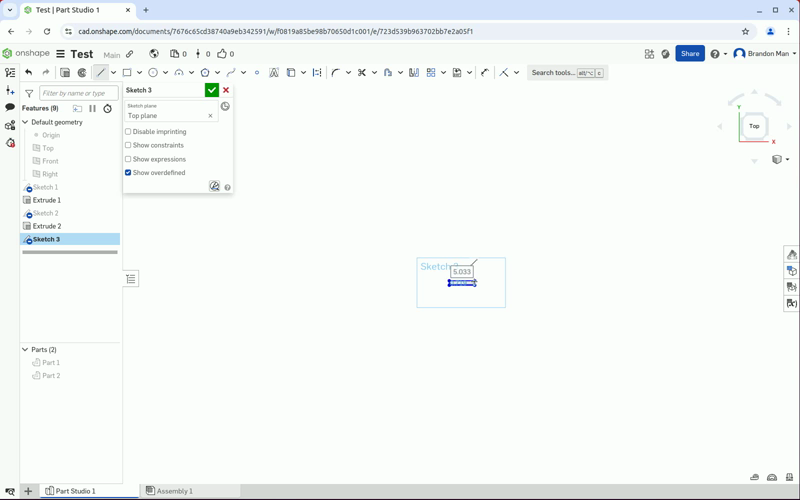
scroll(6)
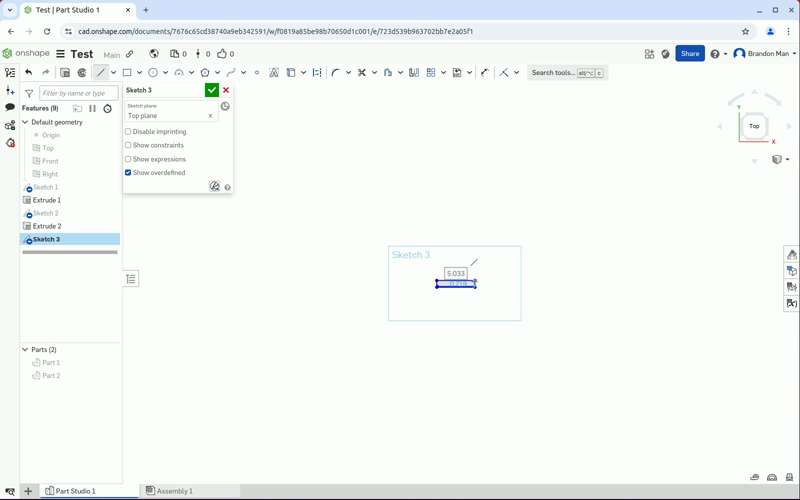
scroll(6)
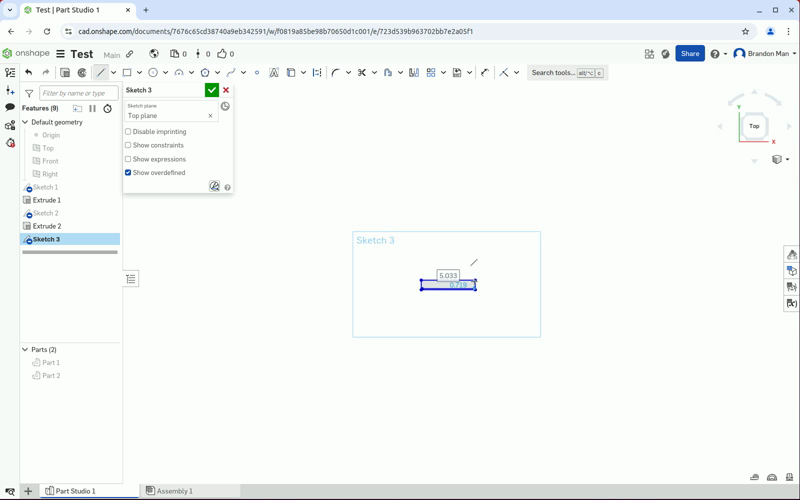
scroll(6)
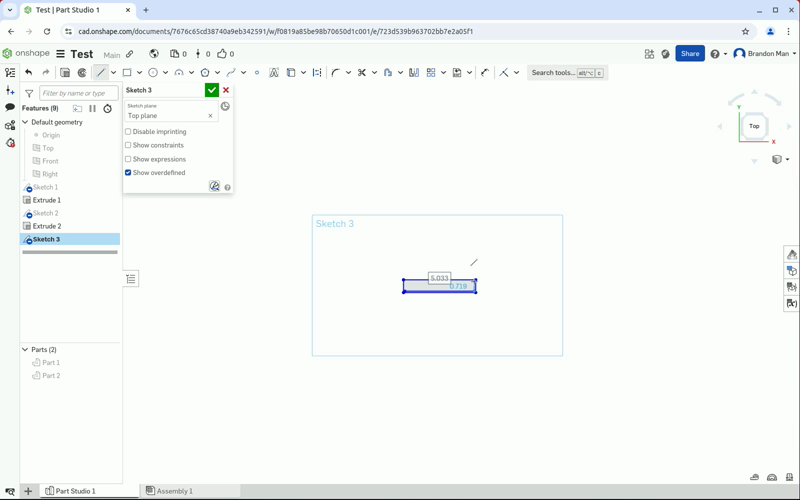
scroll(6)
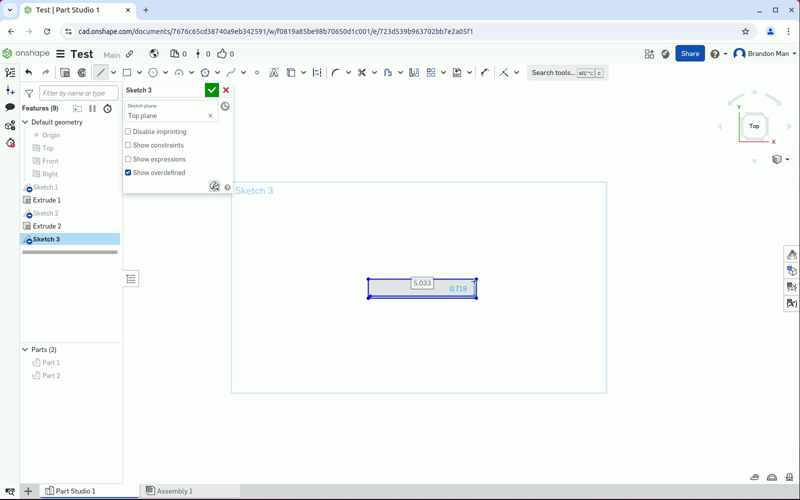
scroll(6)
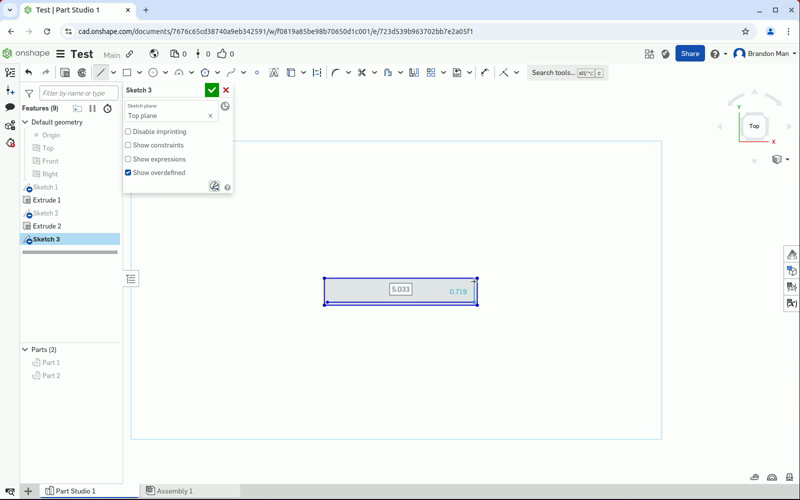
scroll(6)
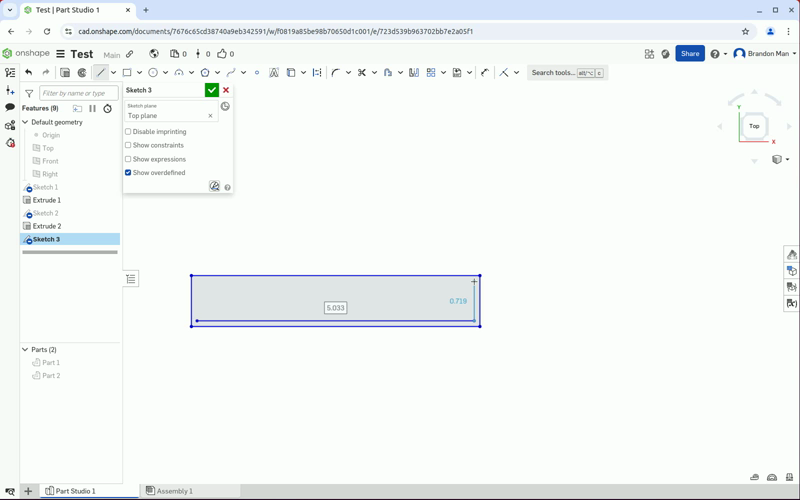
click(474, 281)
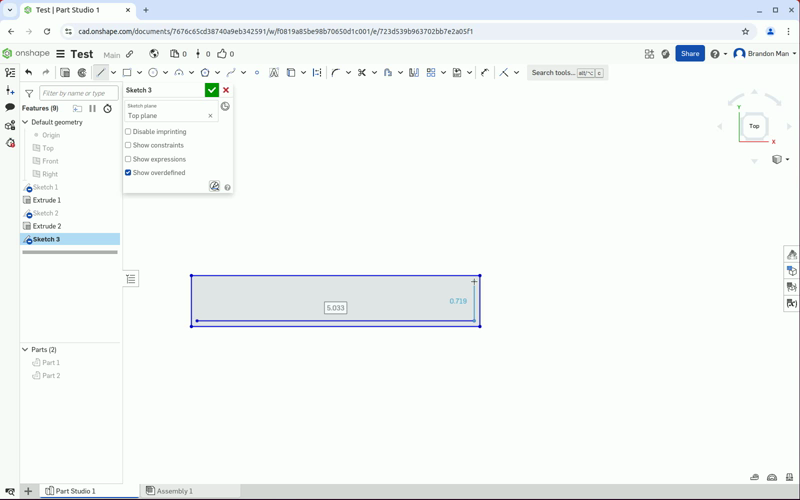
scroll(-6)
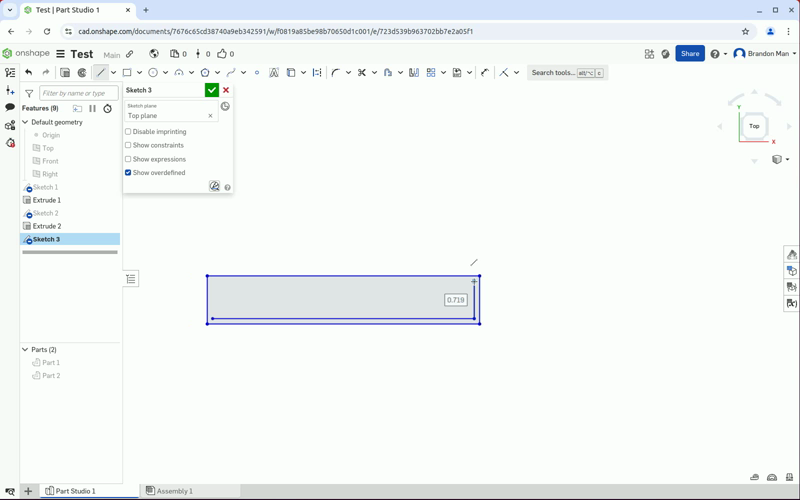
scroll(-6)
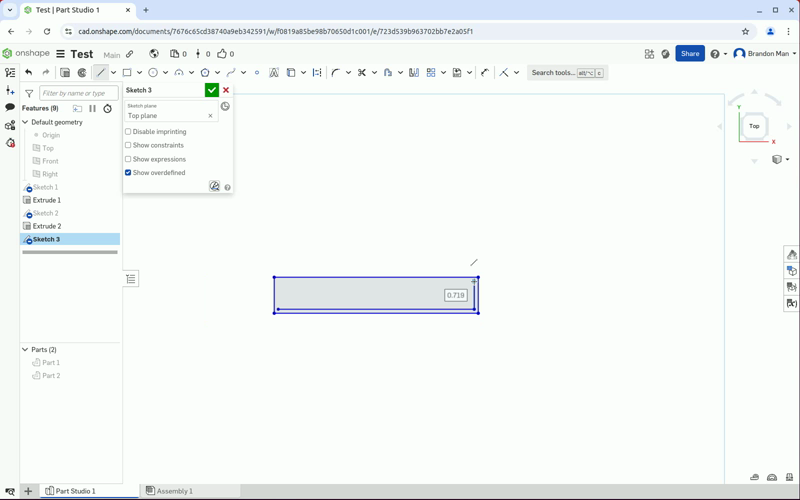
scroll(-6)
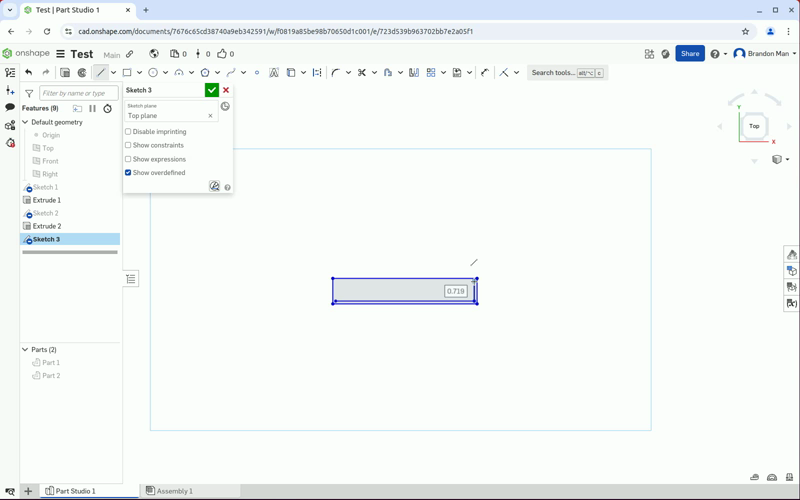
scroll(-6)
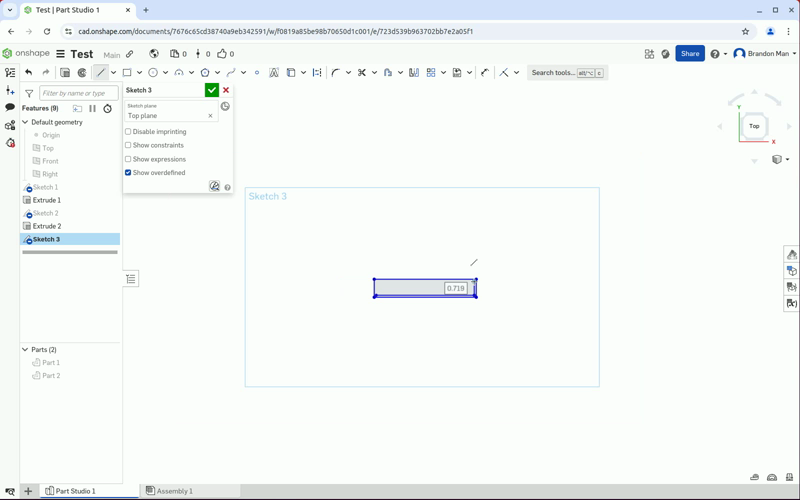
scroll(-6)
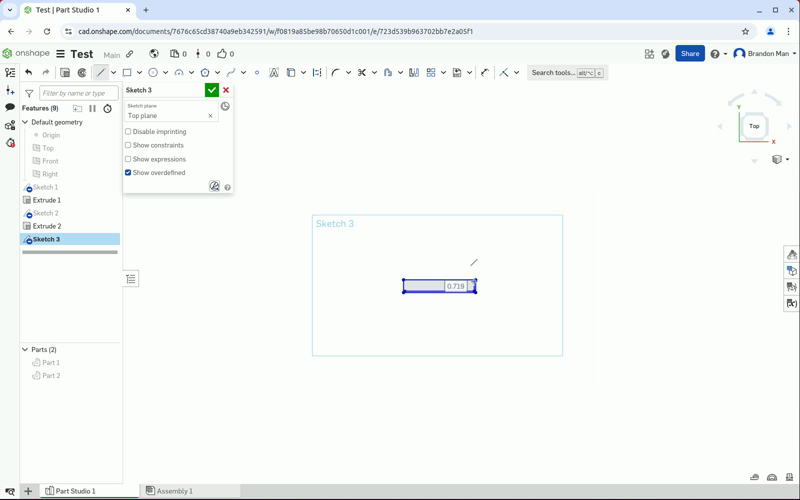
scroll(-6)
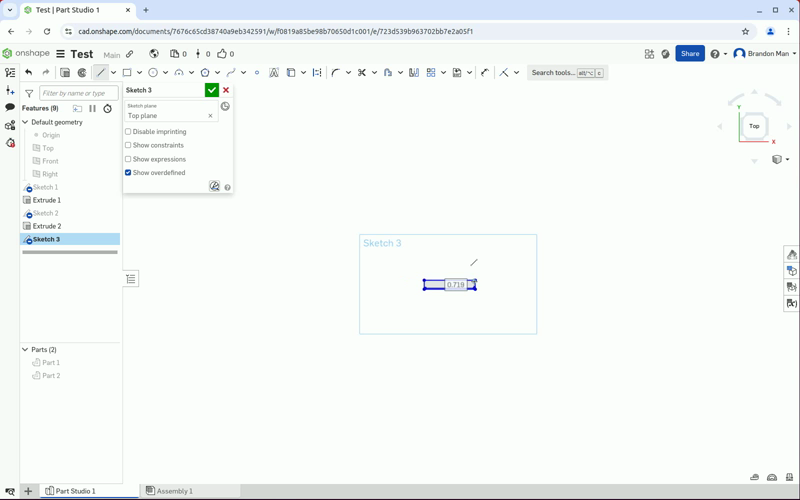
scroll(-6)
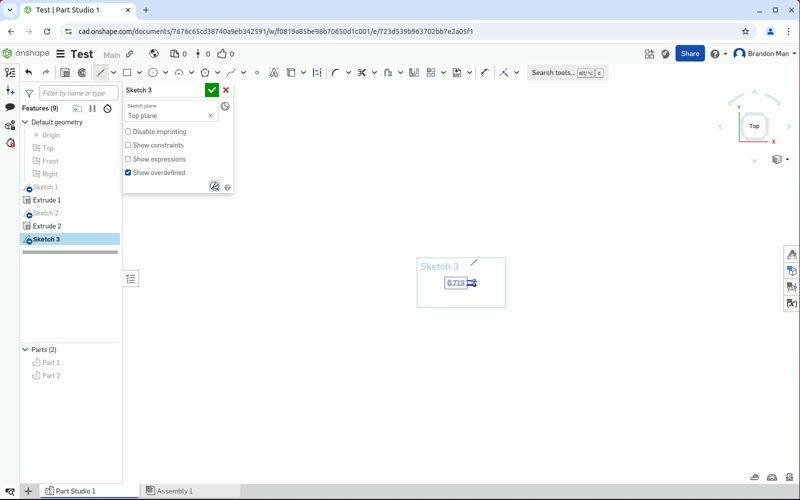
key_up(shift)
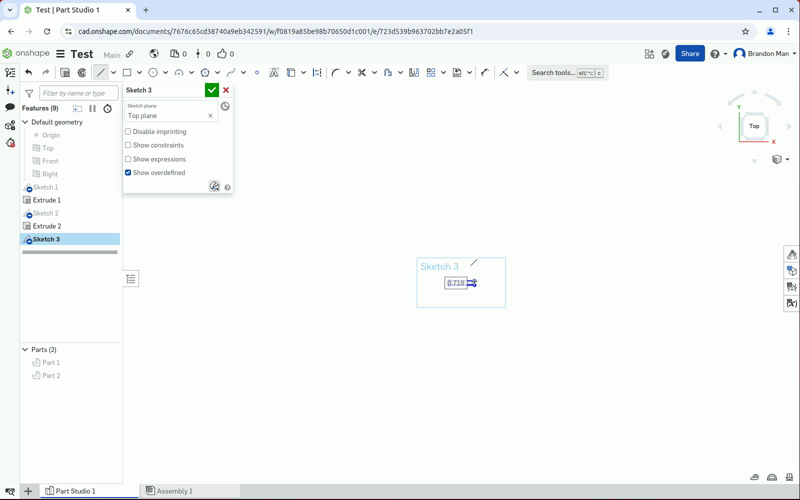
key_down(shift)
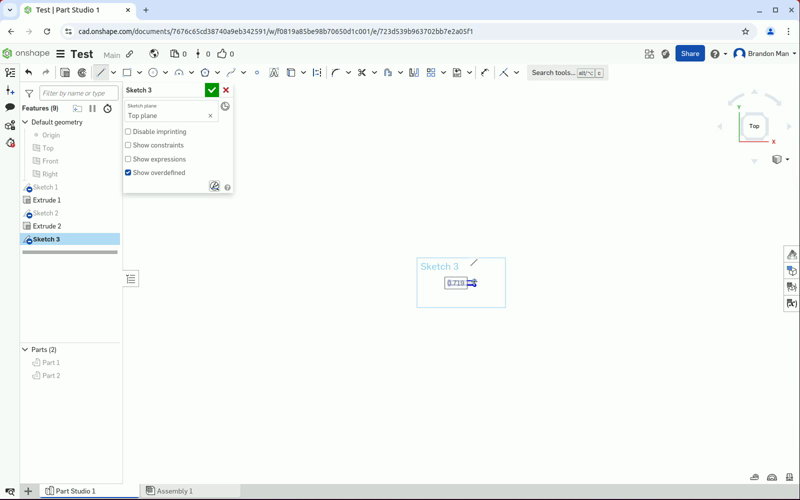
mouse_move(504, 281)
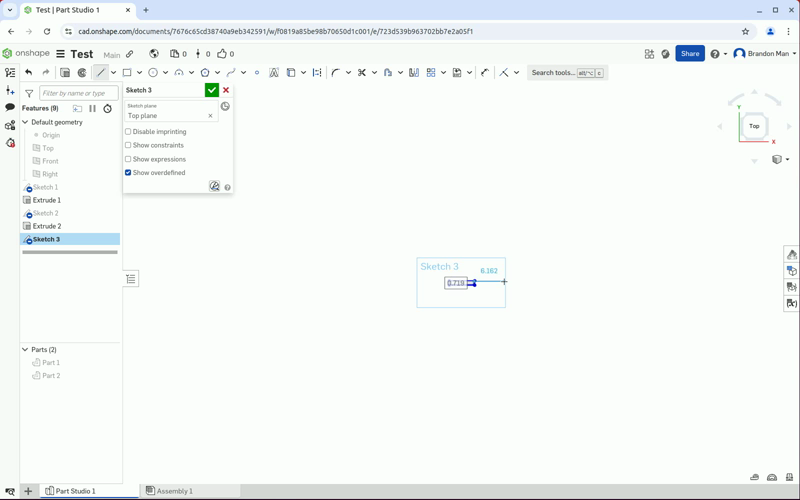
mouse_move(449, 281)
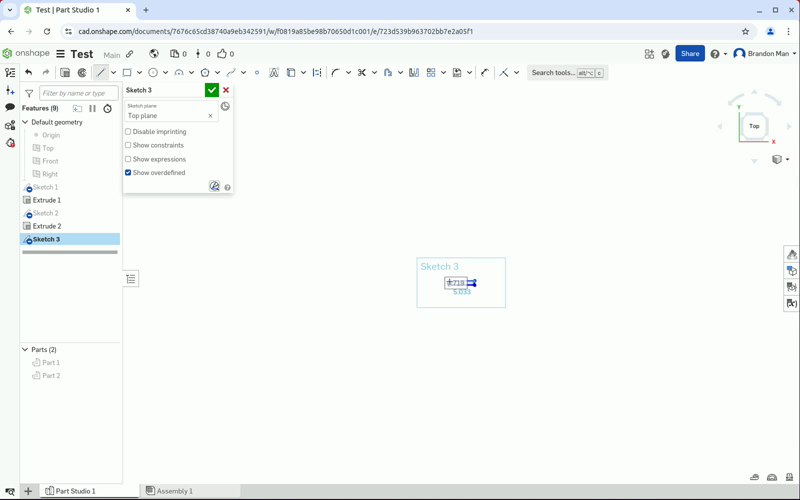
scroll(6)
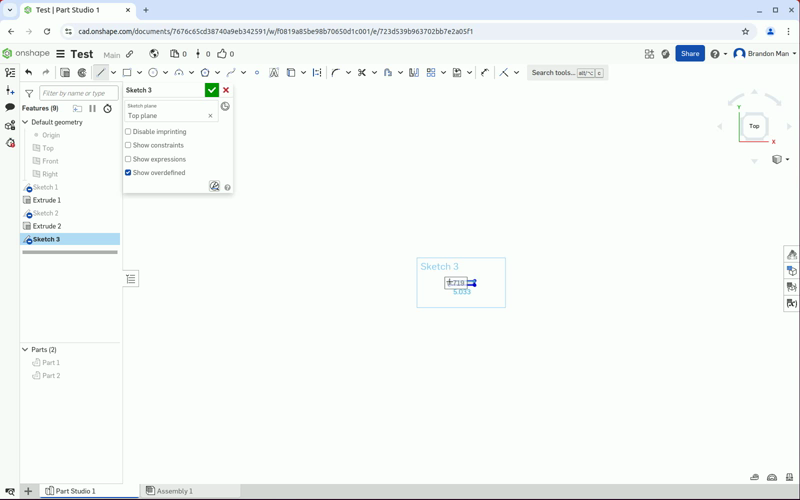
scroll(6)
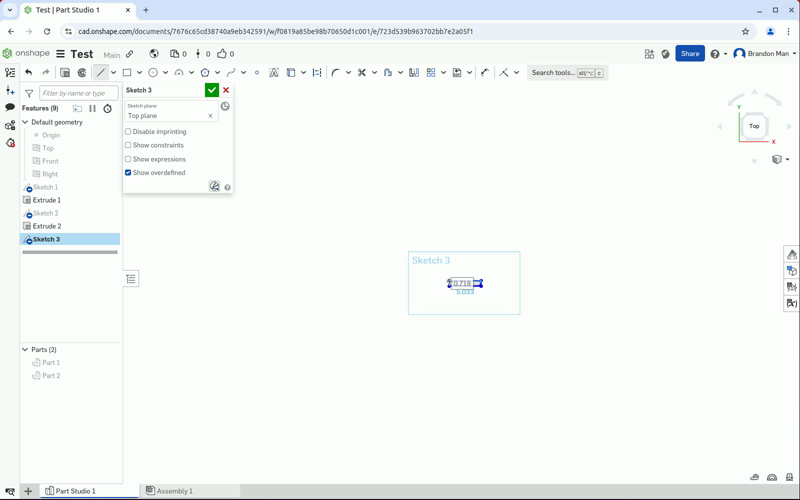
scroll(6)
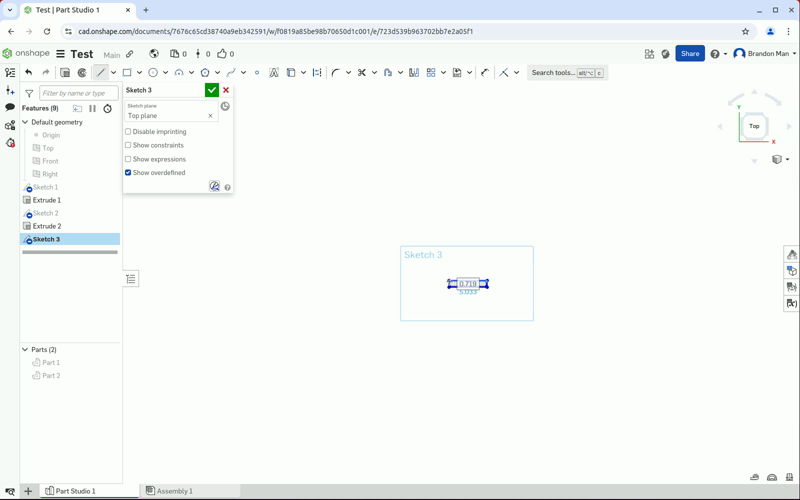
scroll(6)
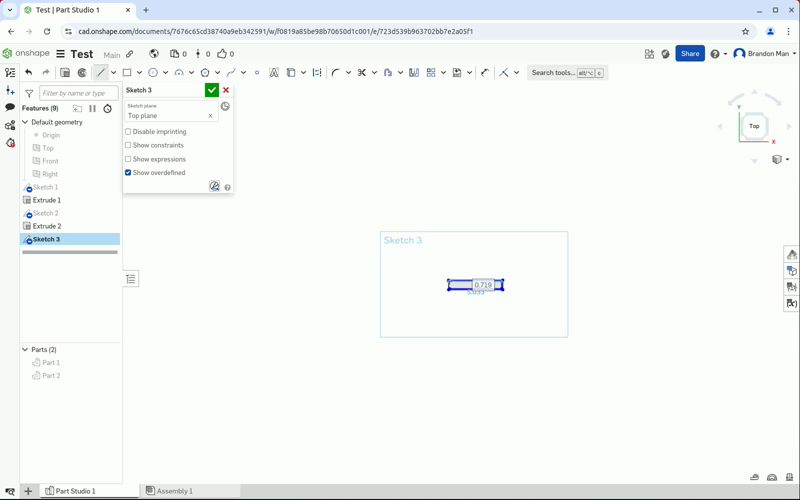
scroll(6)
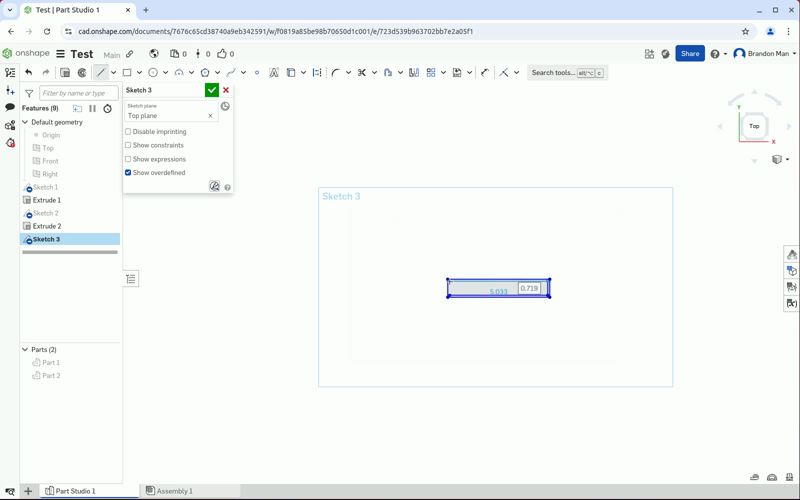
scroll(6)
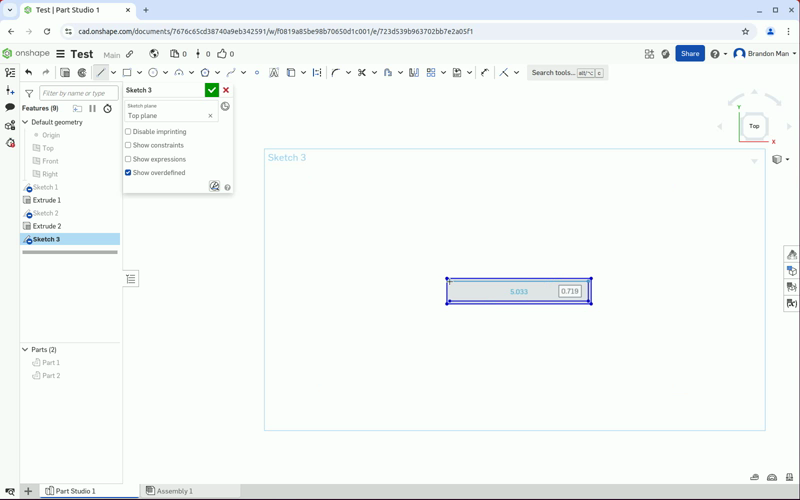
scroll(6)
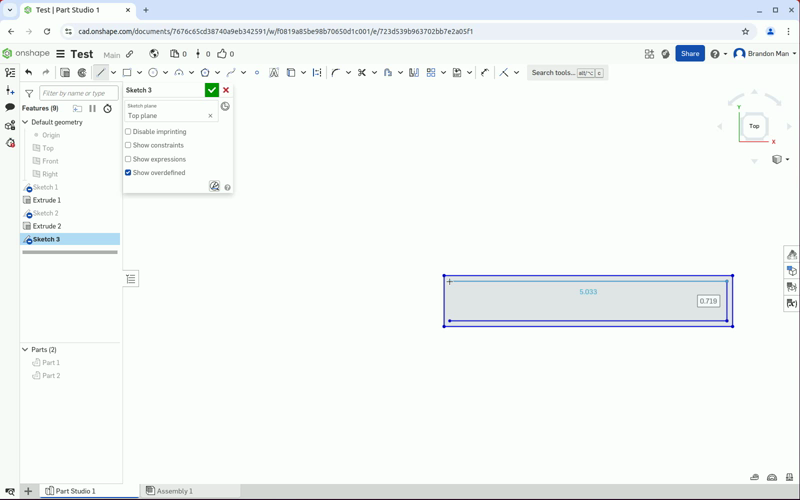
click(449, 281)
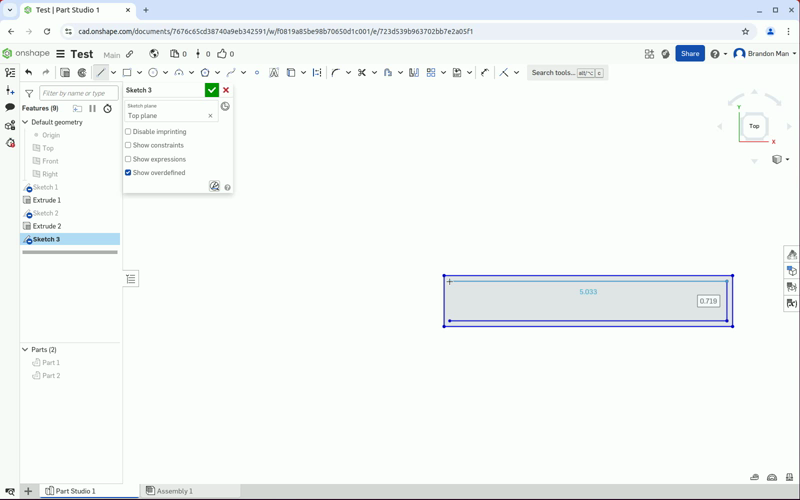
scroll(-6)
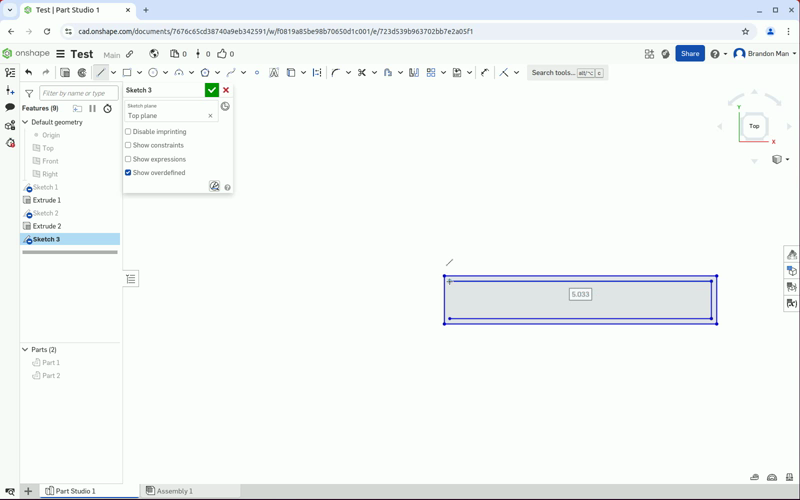
scroll(-6)
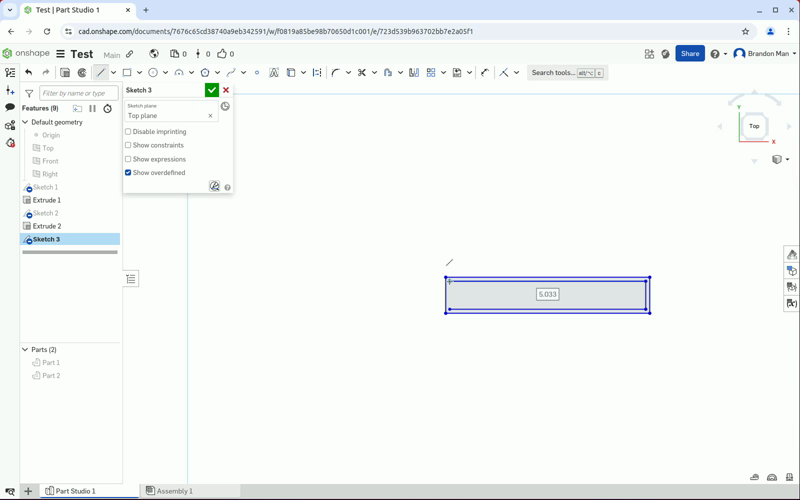
scroll(-6)
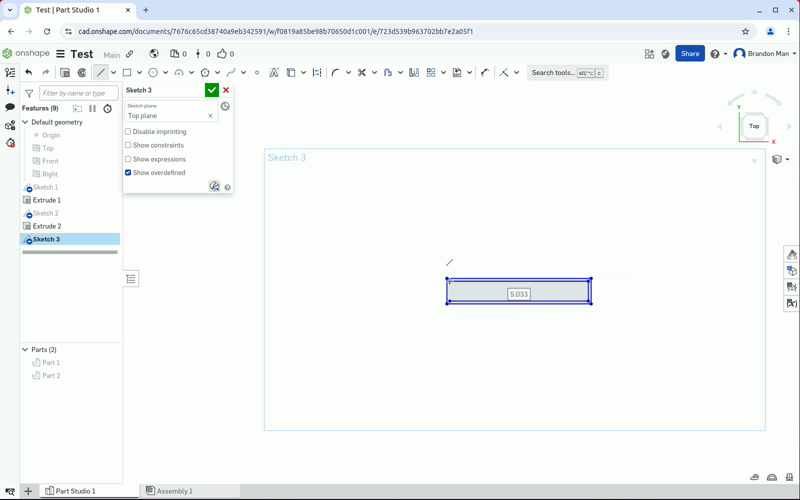
scroll(-6)
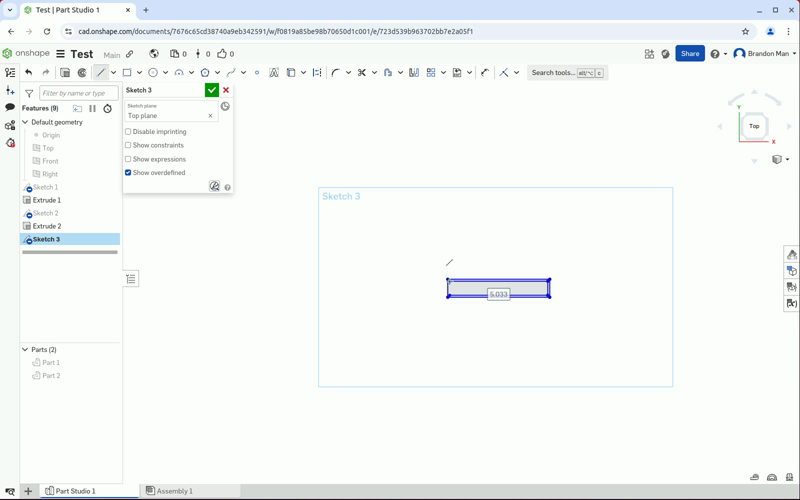
scroll(-6)
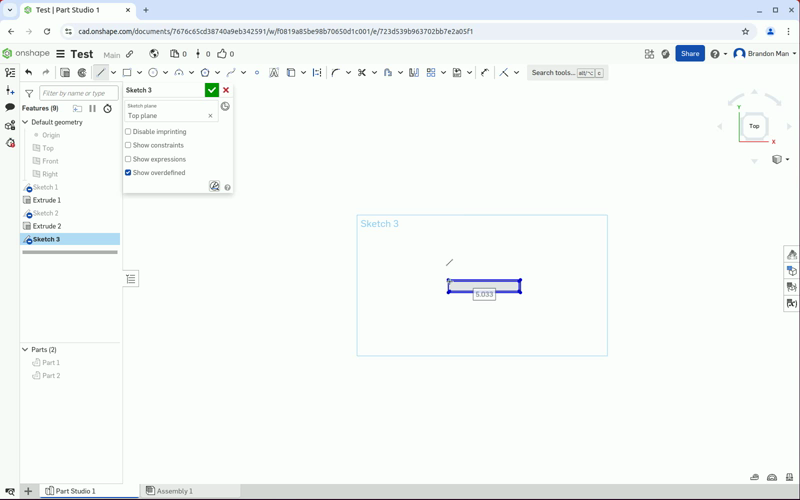
scroll(-6)
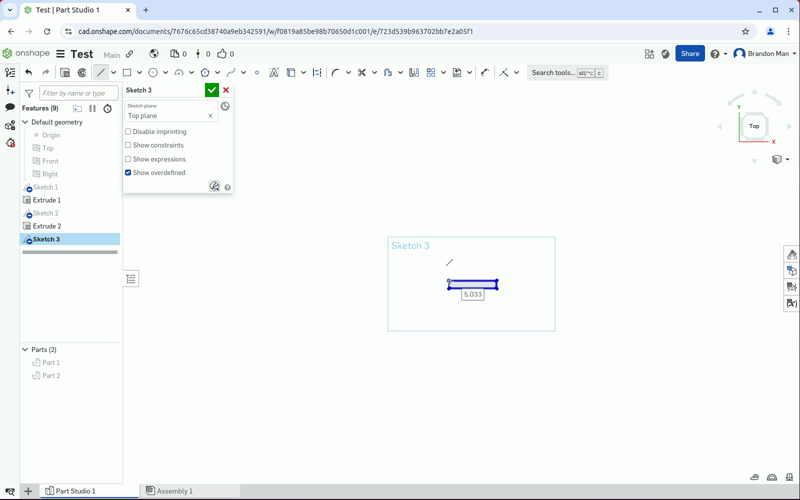
scroll(-6)
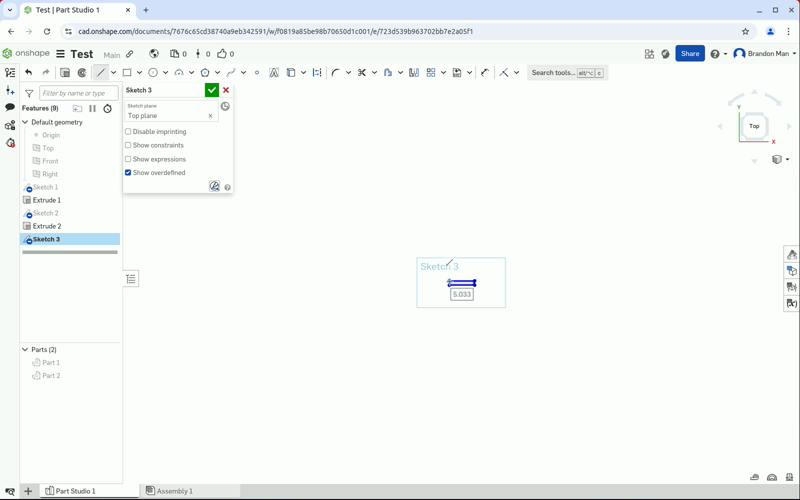
key_up(shift)
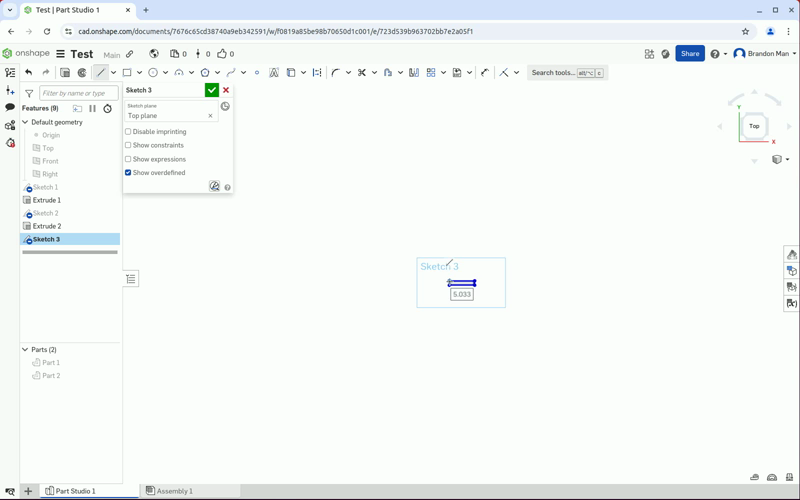
mouse_move(479, 281)
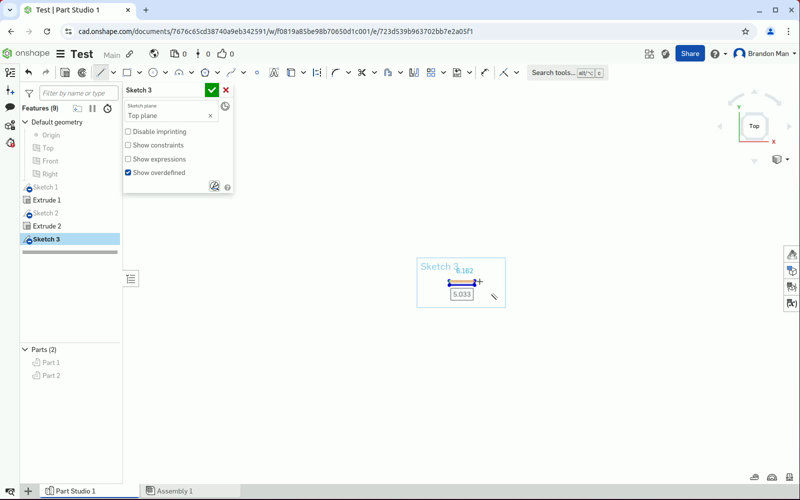
key_down(shift)
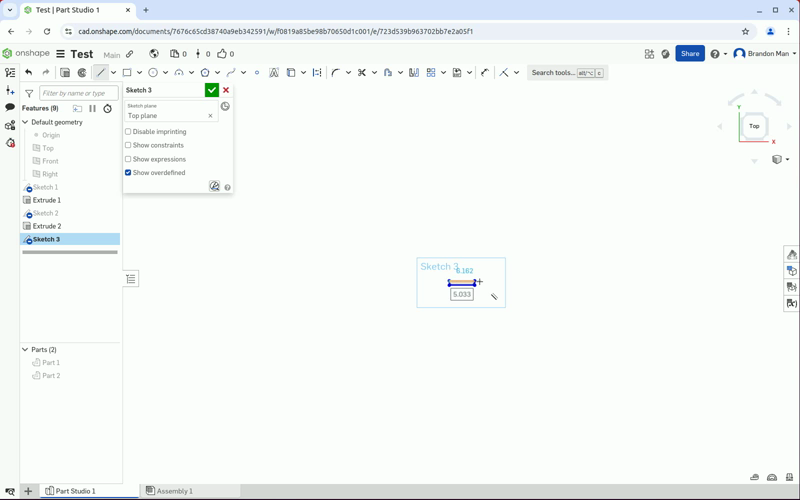
mouse_move(449, 284)
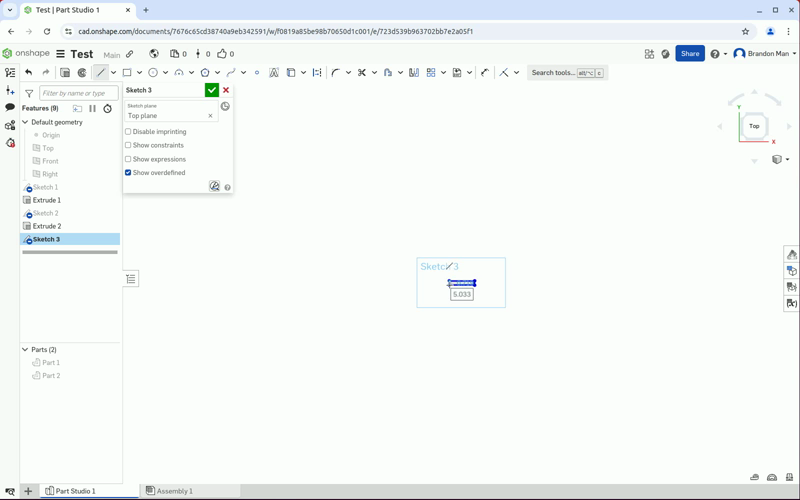
scroll(6)
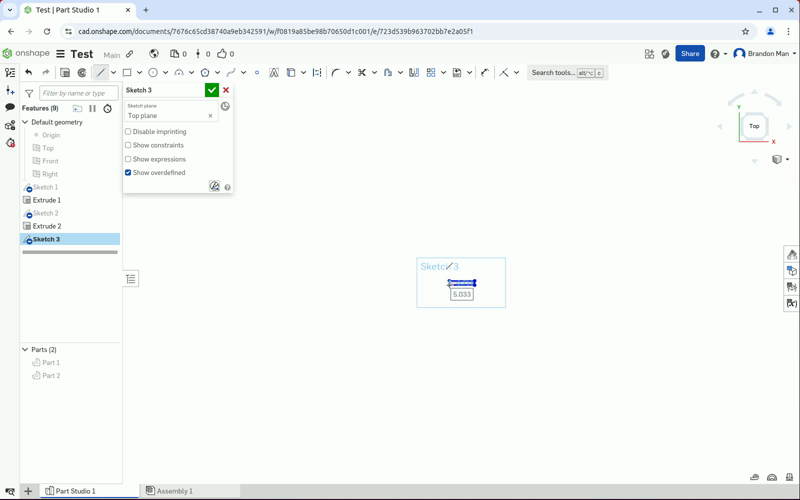
scroll(6)
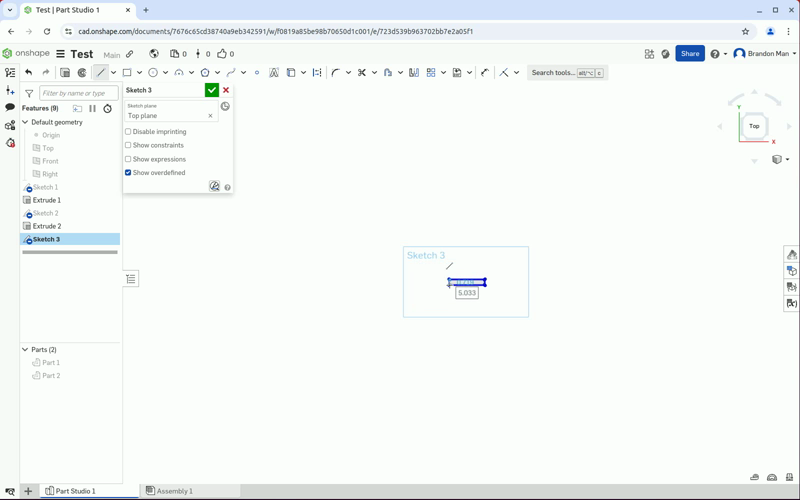
scroll(6)
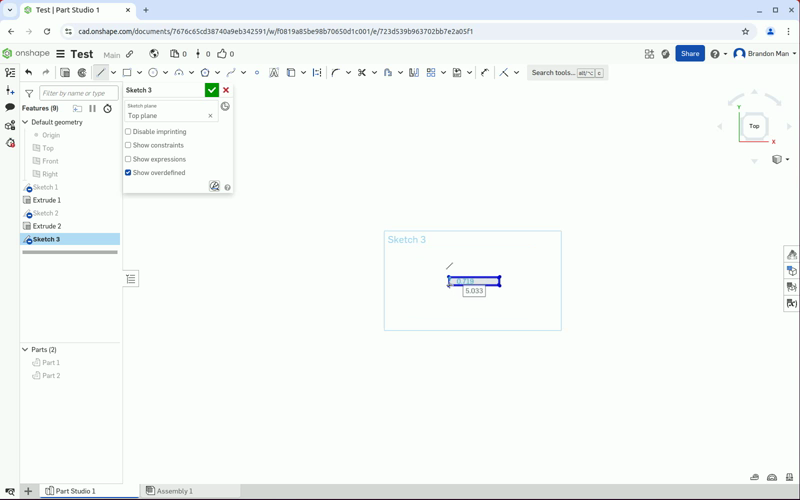
scroll(6)
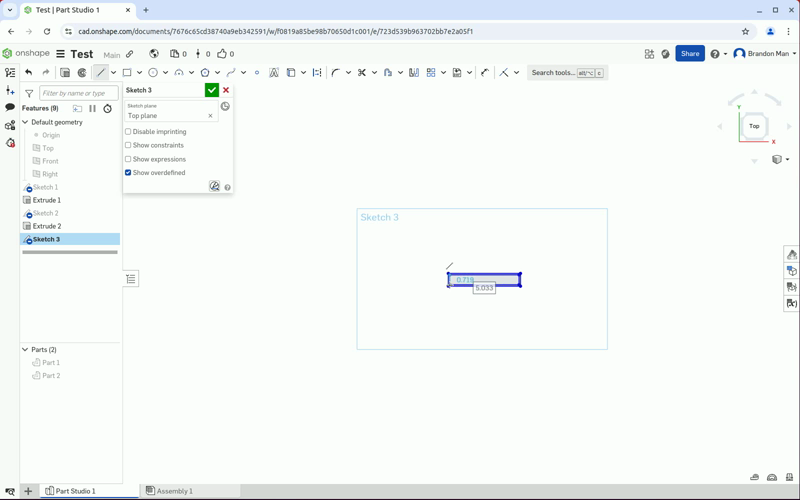
scroll(6)
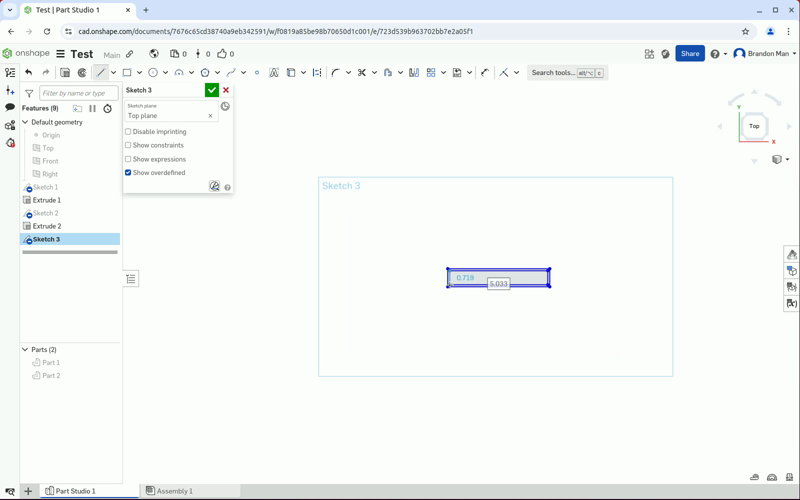
scroll(6)
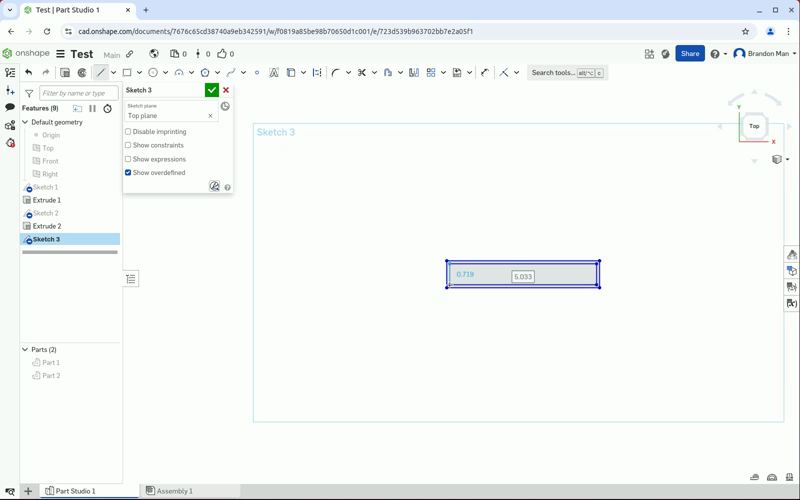
scroll(6)
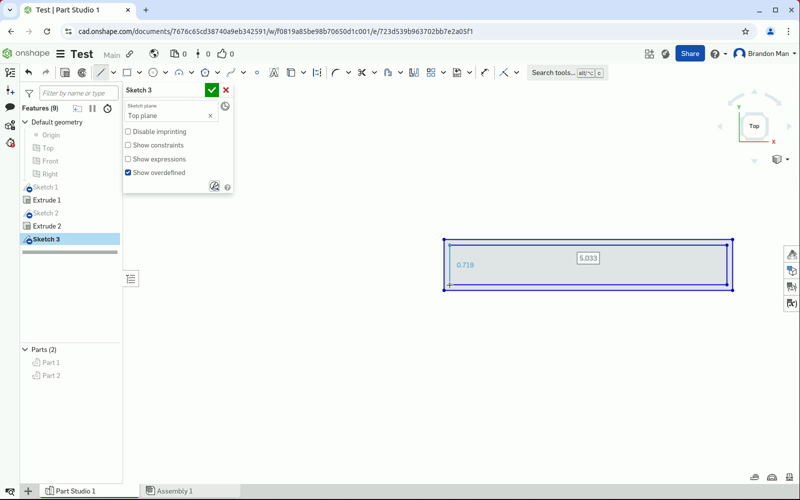
key_up(shift)
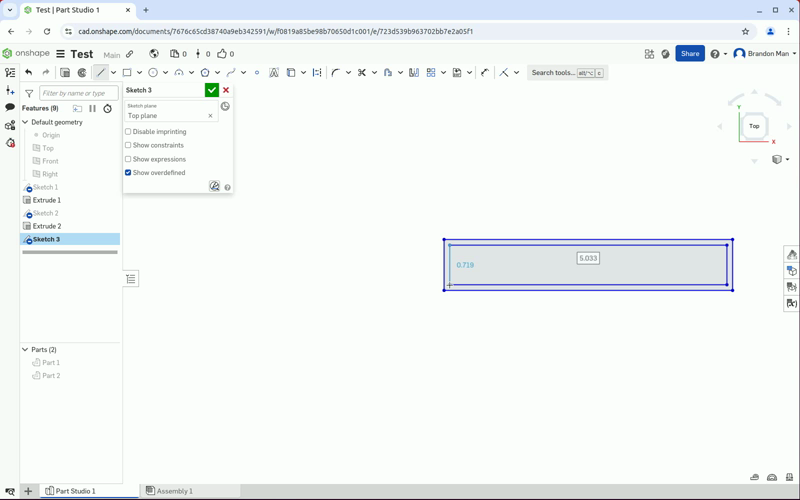
click(449, 284)
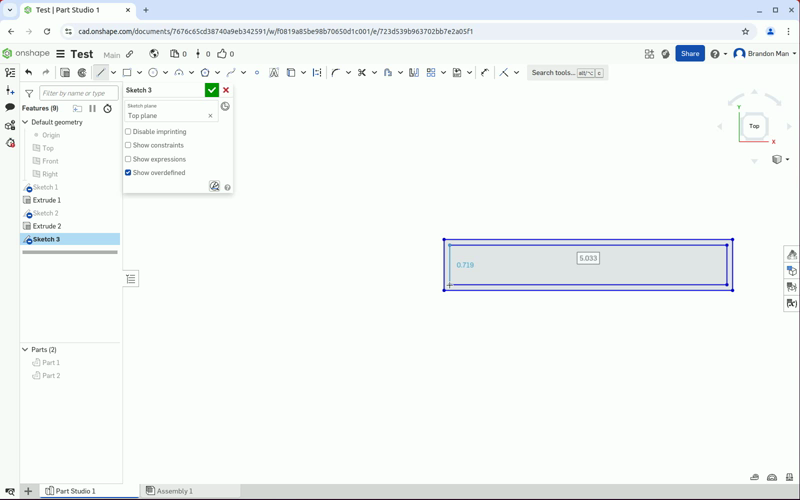
scroll(-6)
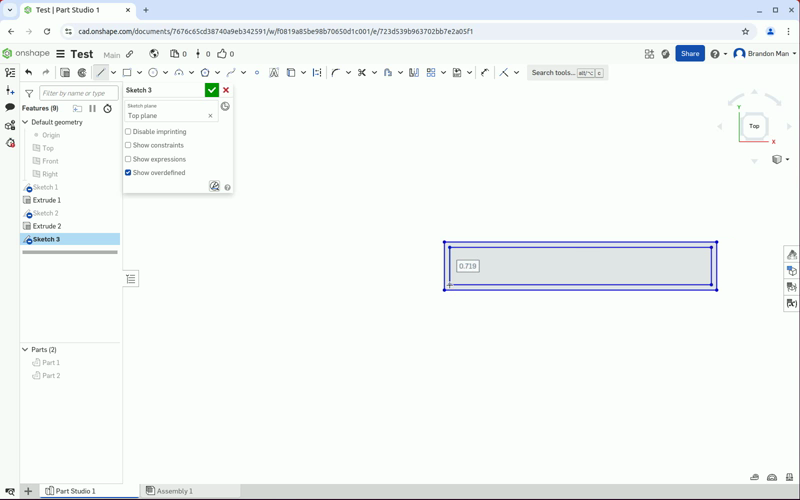
scroll(-6)
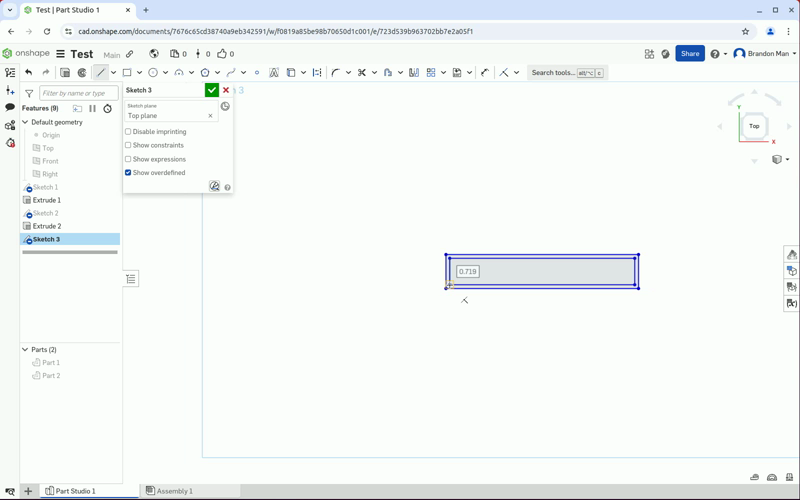
scroll(-6)
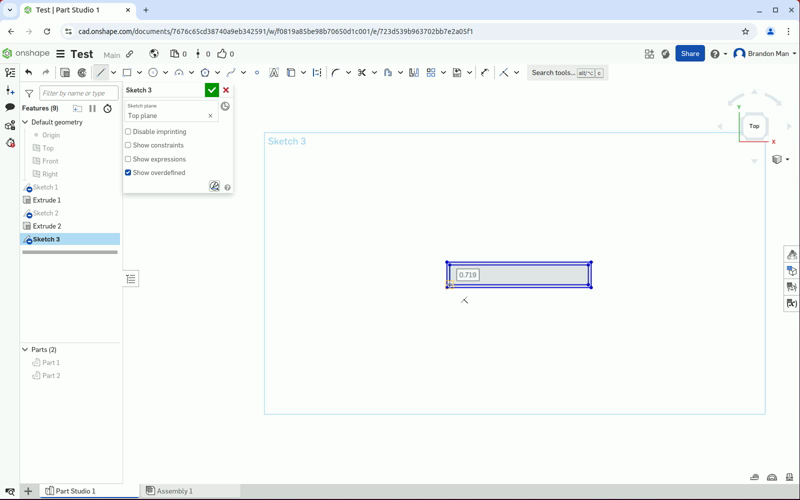
scroll(-6)
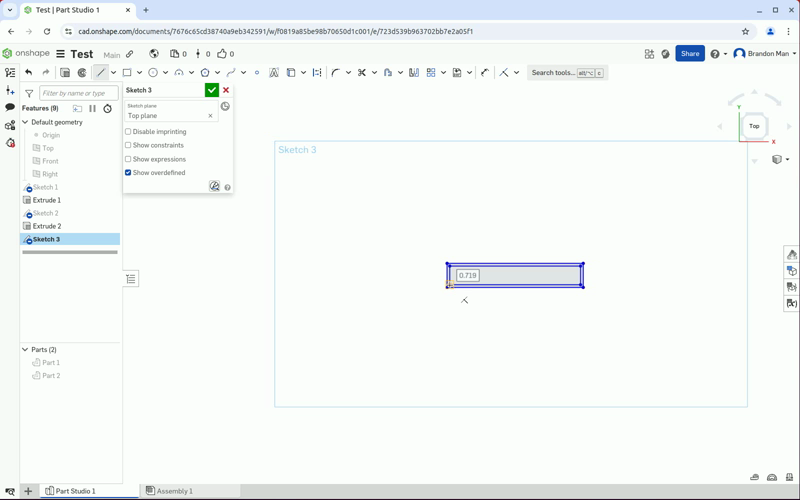
scroll(-6)
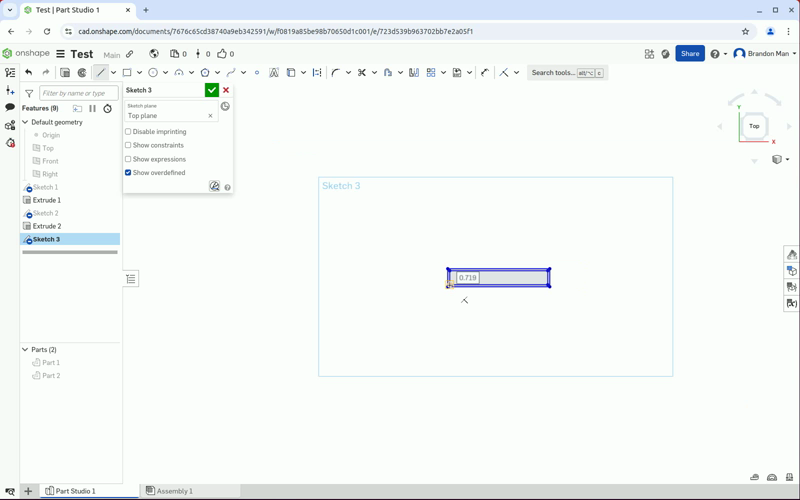
scroll(-6)
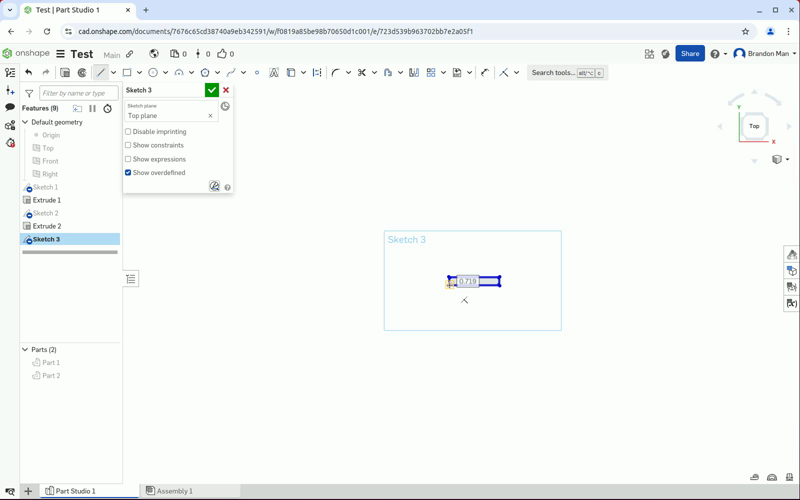
scroll(-6)
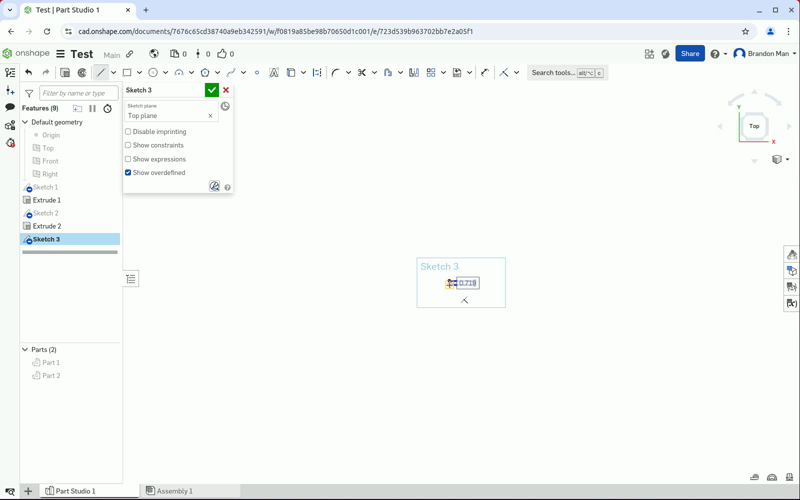
key(esc)
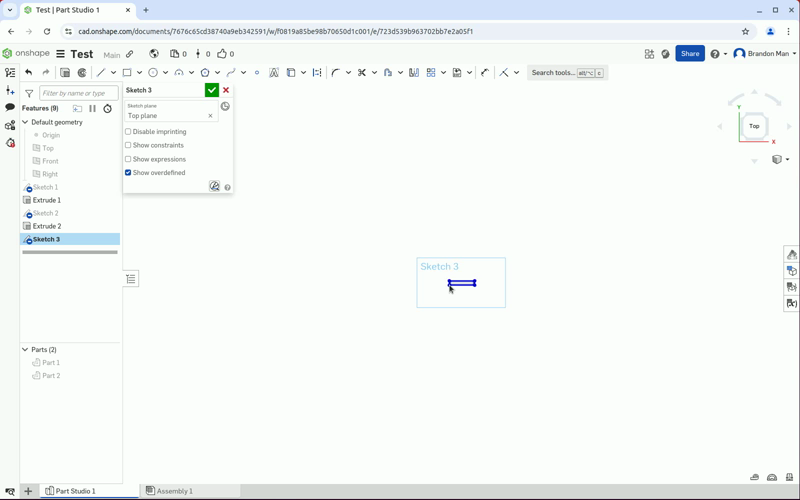
mouse_move(466, 284)
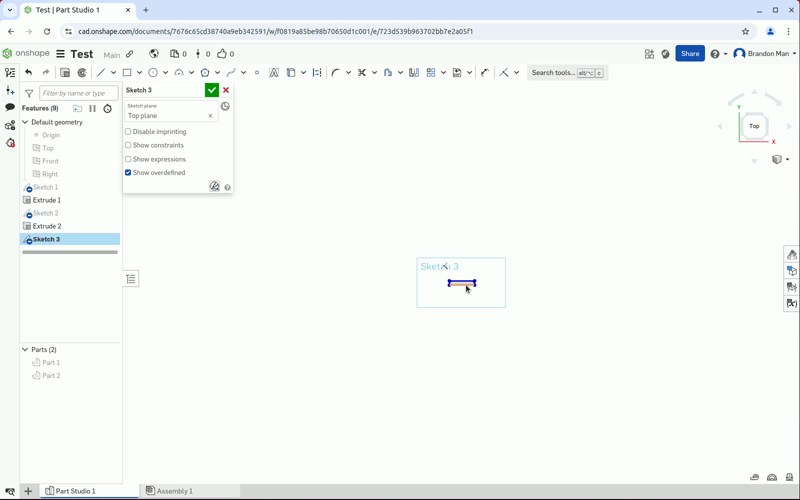
scroll(6)
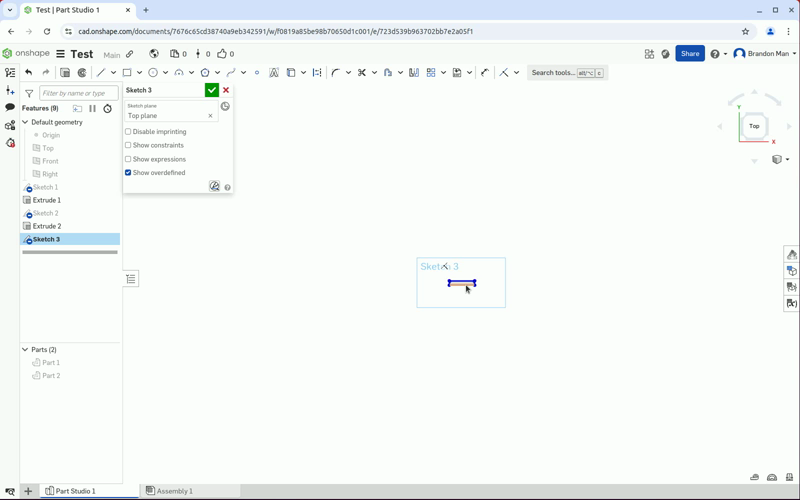
scroll(6)
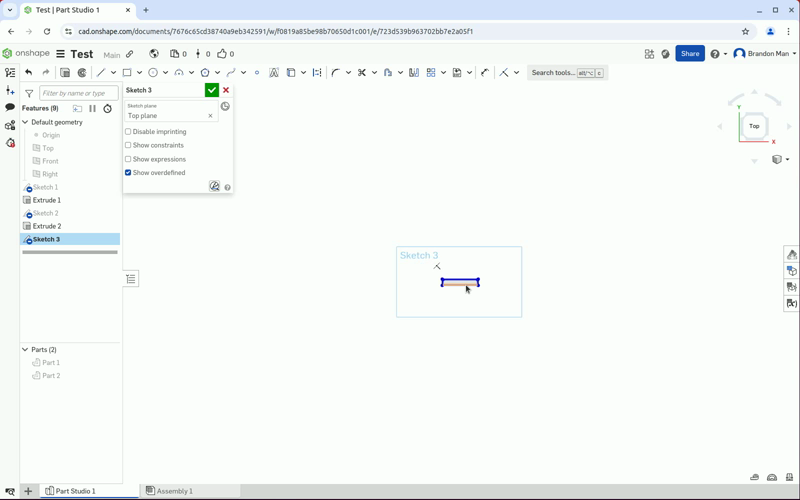
scroll(6)
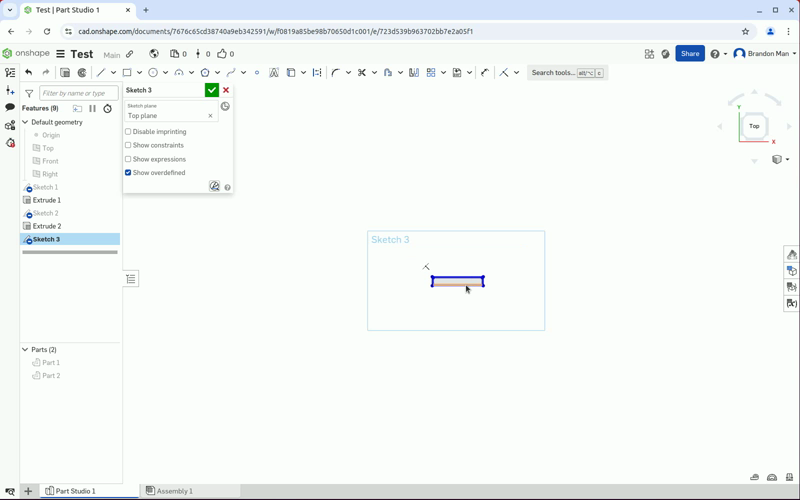
scroll(6)
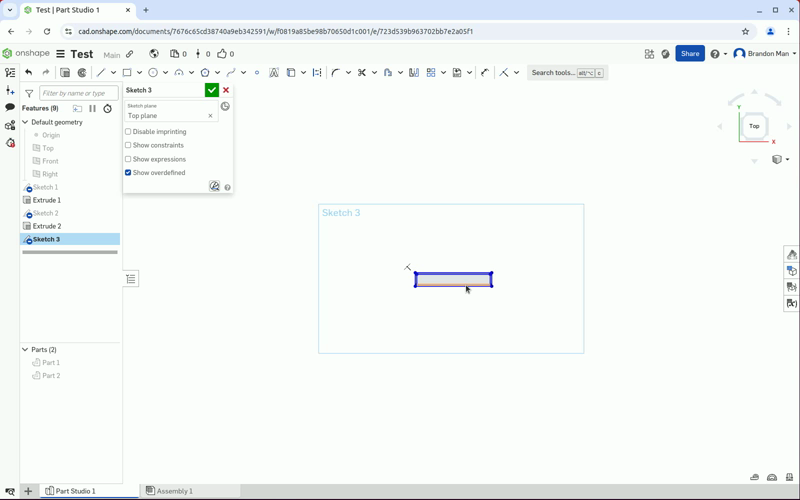
scroll(6)
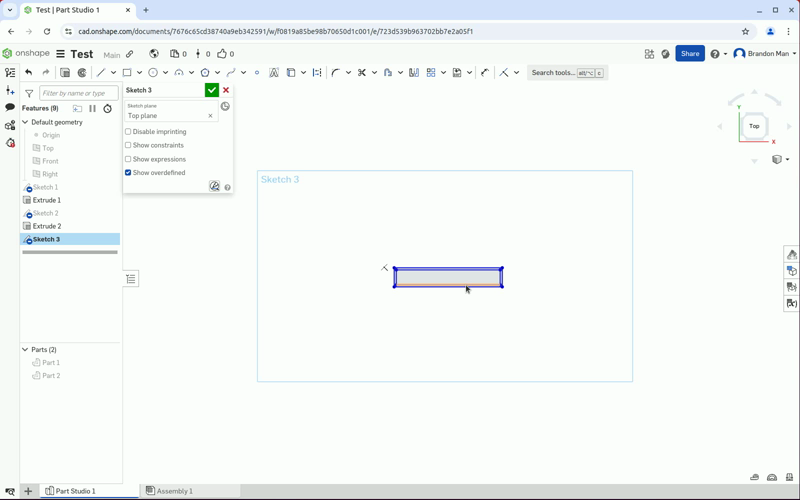
scroll(6)
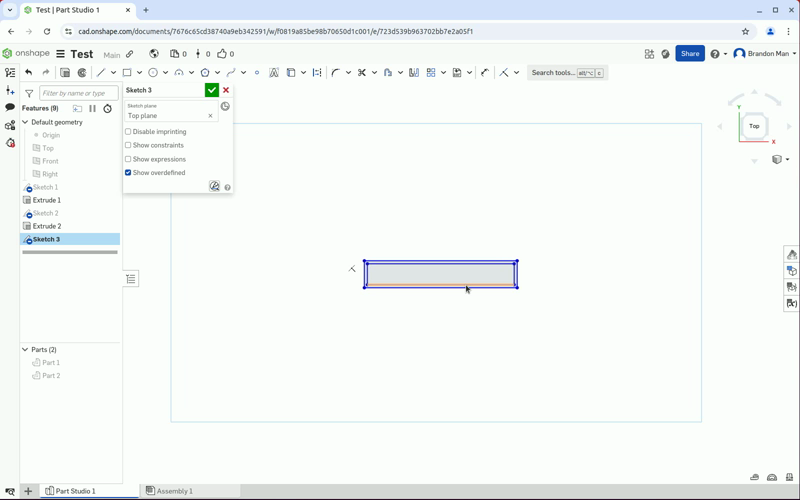
scroll(6)
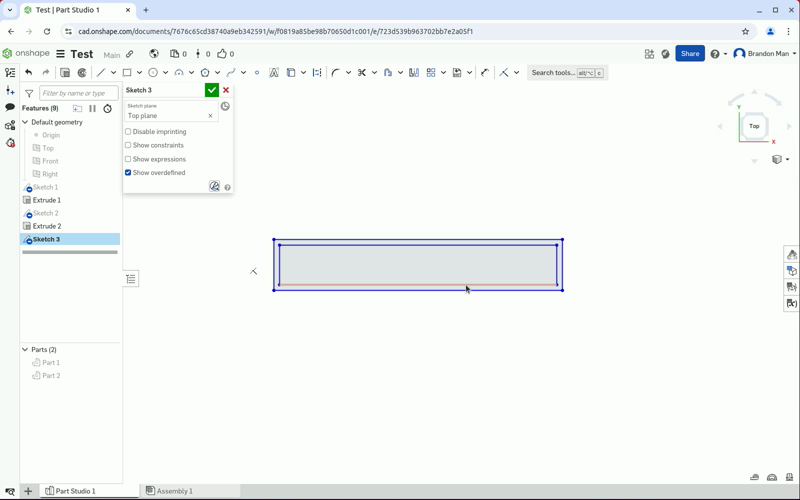
click(466, 284)
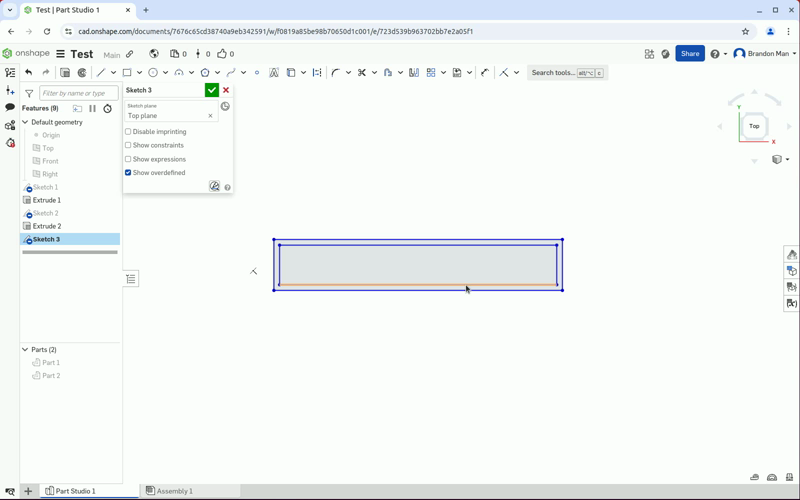
scroll(-6)
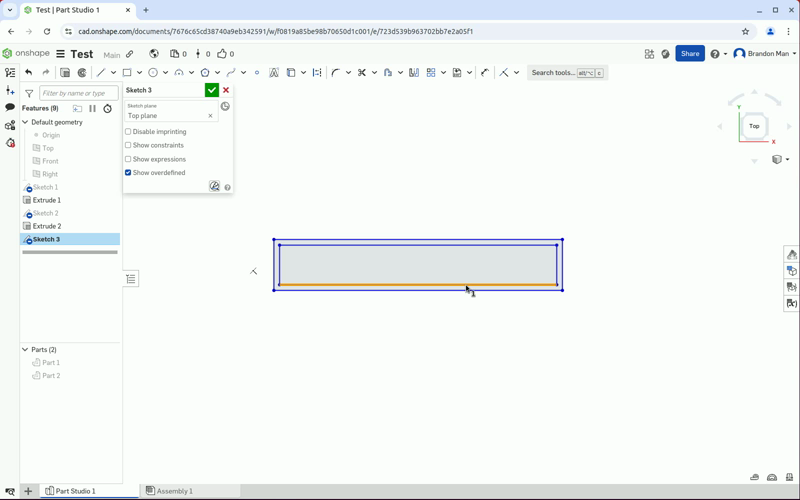
scroll(-6)
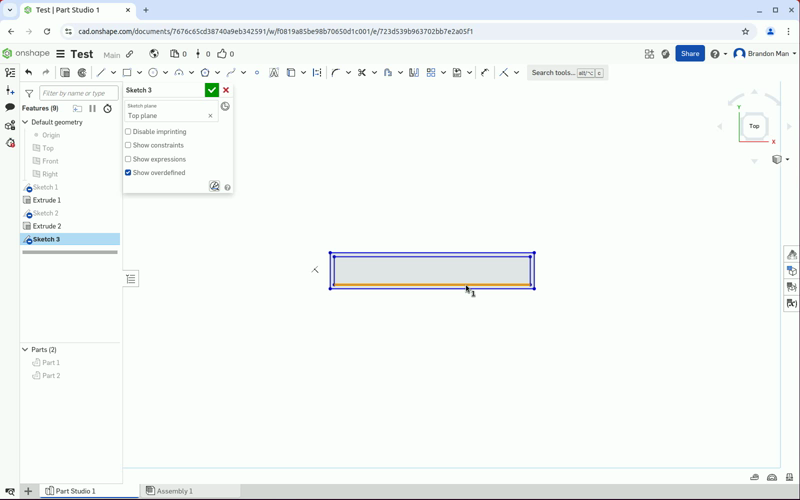
scroll(-6)
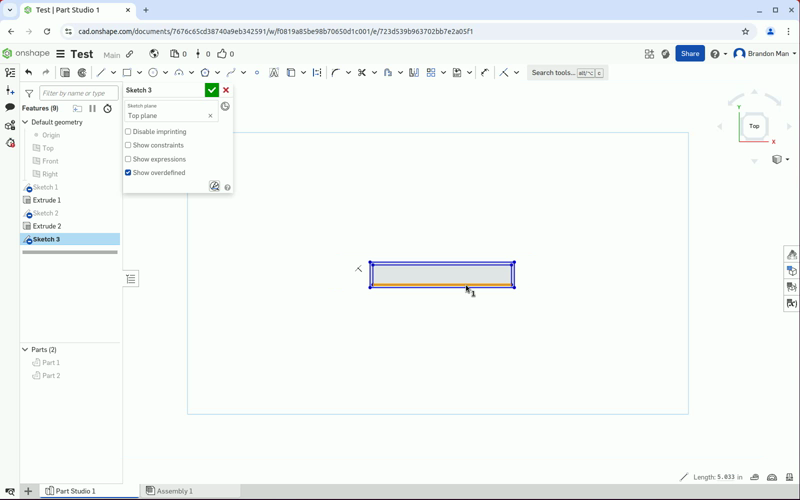
scroll(-6)
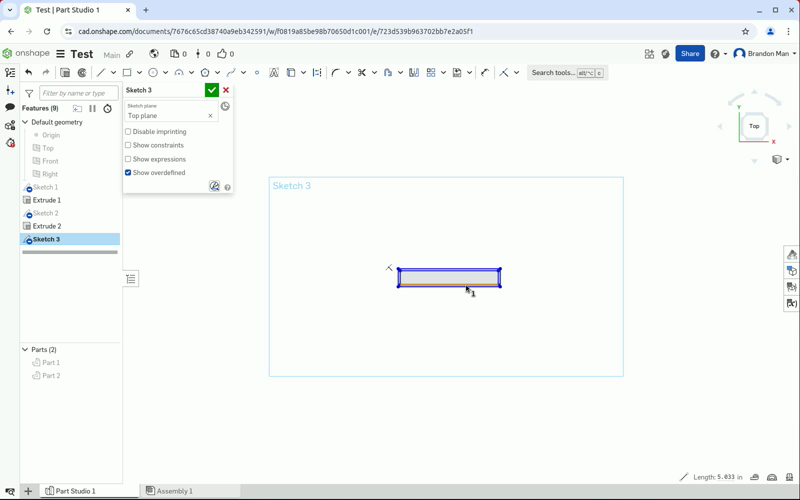
scroll(-6)
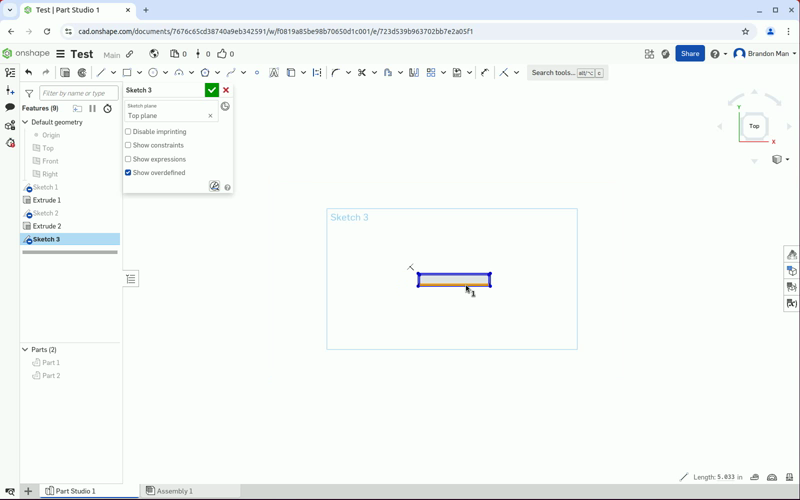
scroll(-6)
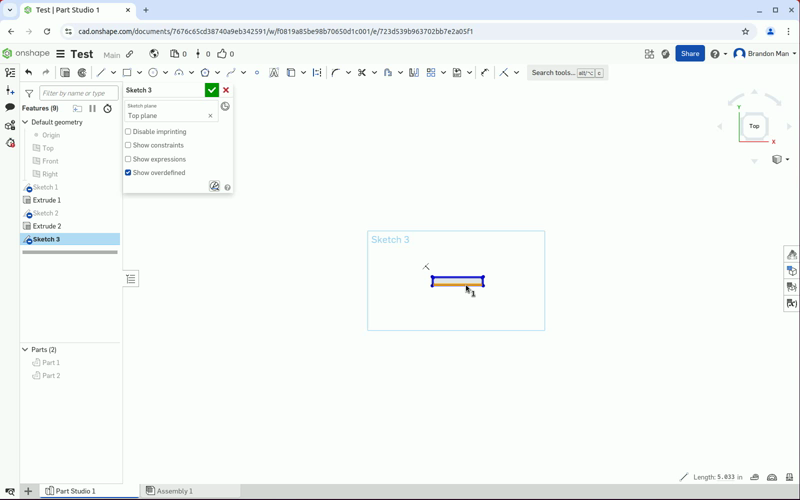
scroll(-6)
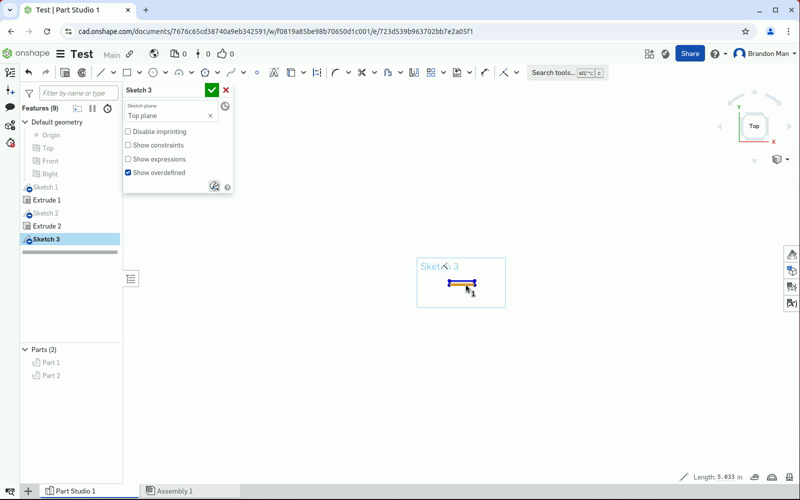
mouse_move(73, 352)
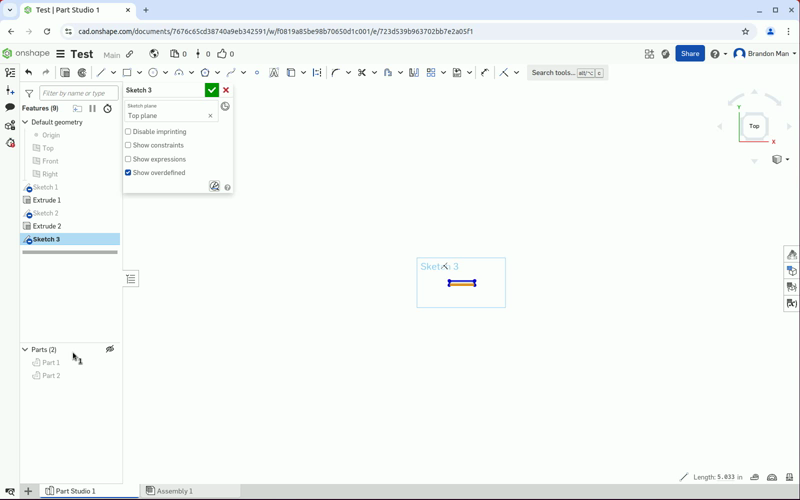
key(shift+y)
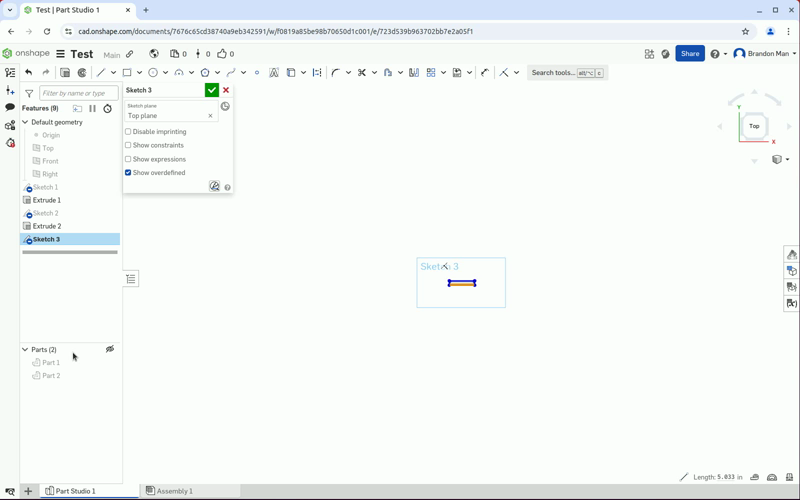
key(shift+e)
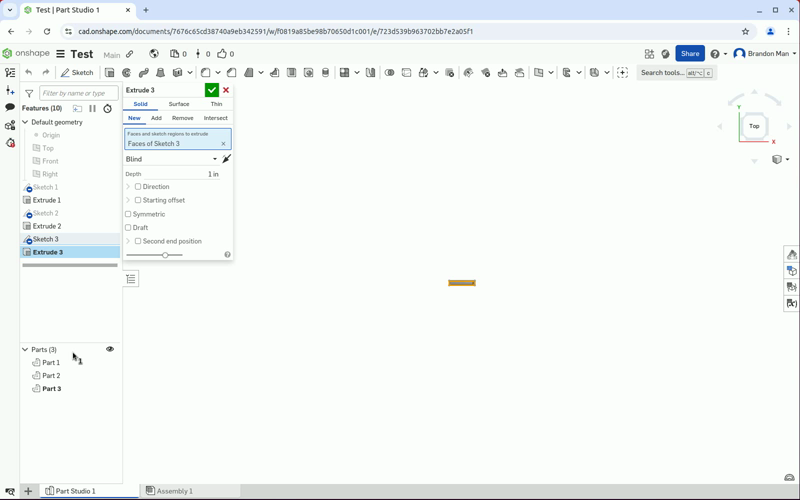
mouse_move(143, 106)
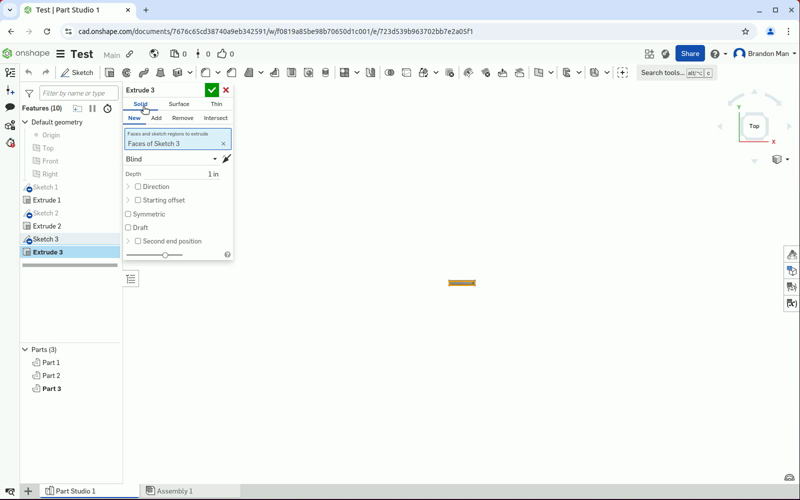
click(143, 106)
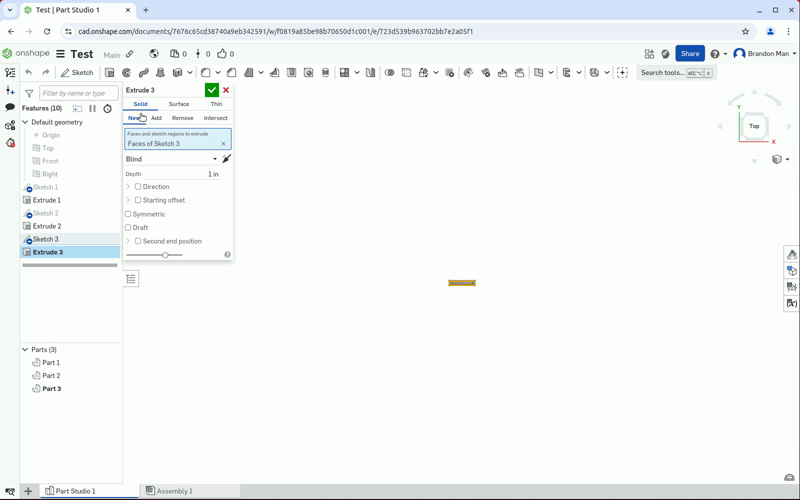
mouse_move(137, 120)
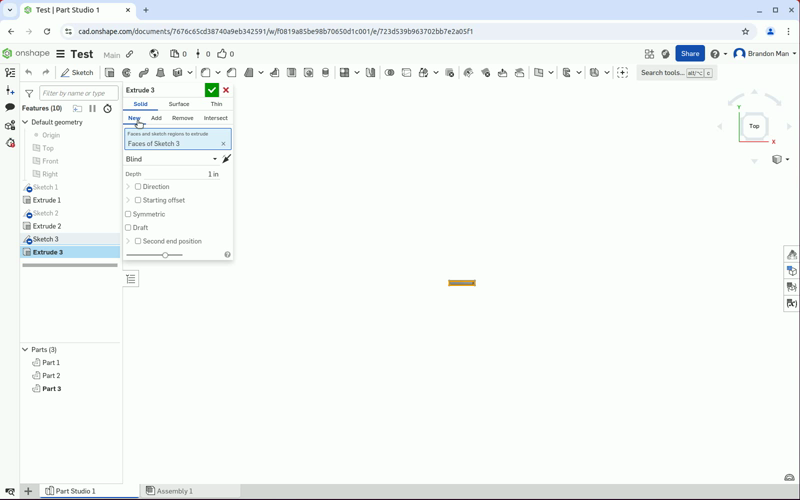
click(137, 120)
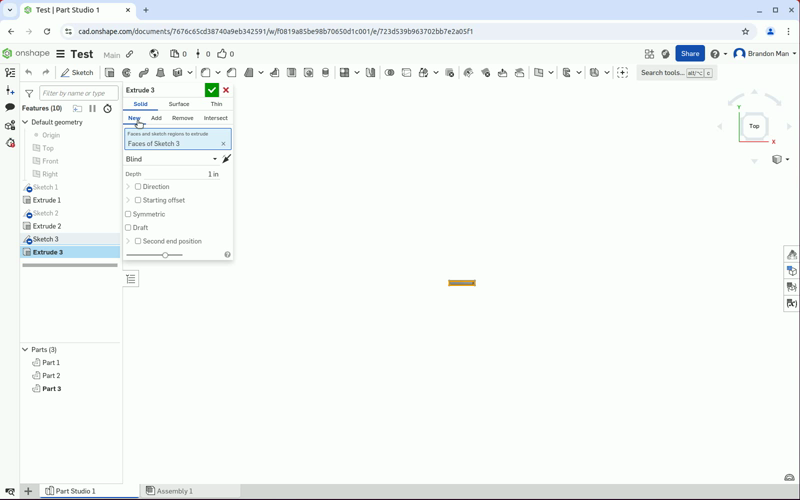
key(tab, 4)
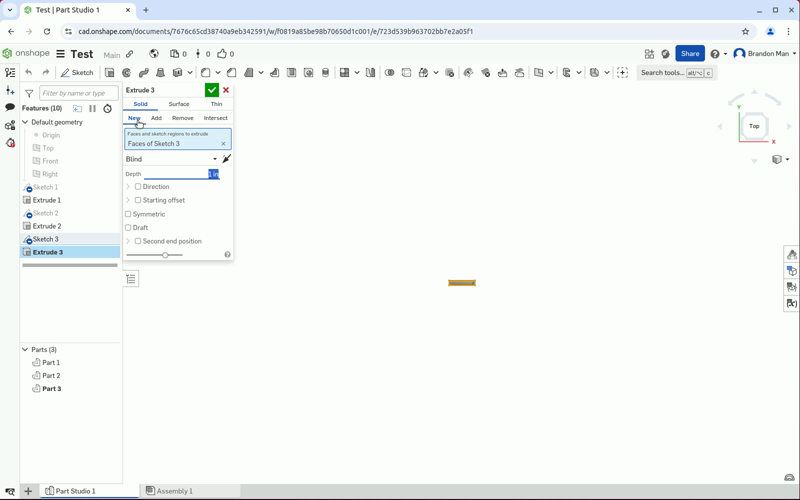
text(-23.108)
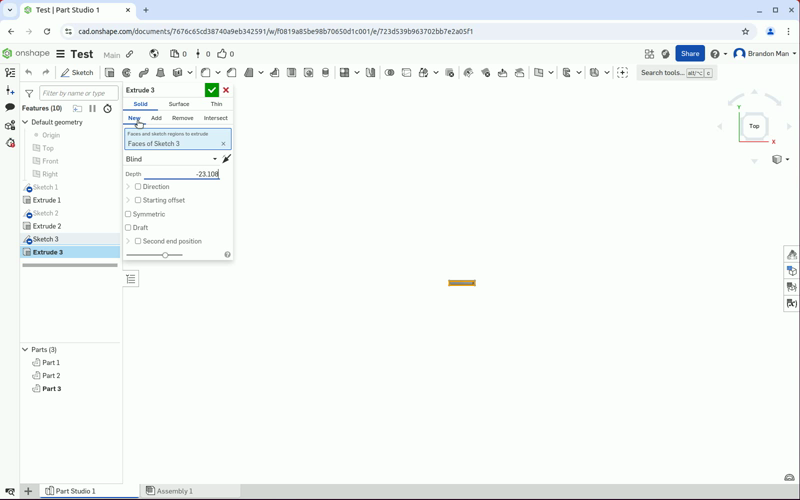
key(enter)
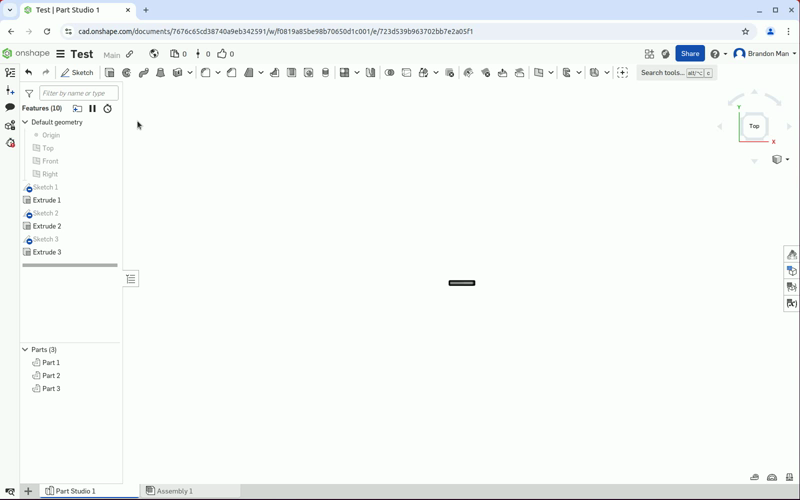
key(shift+h)
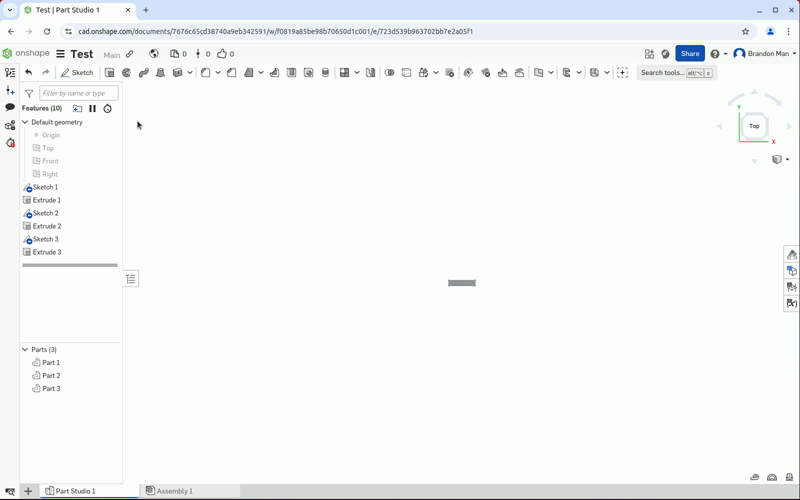
key(shift+h)
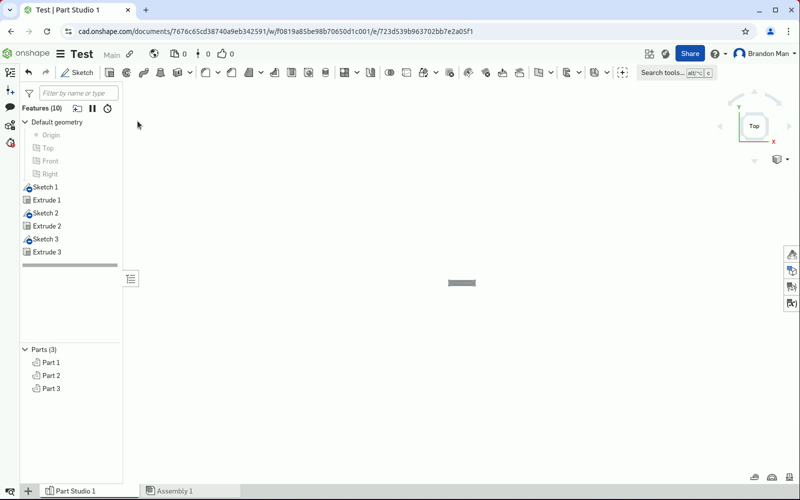
key(shift+7)
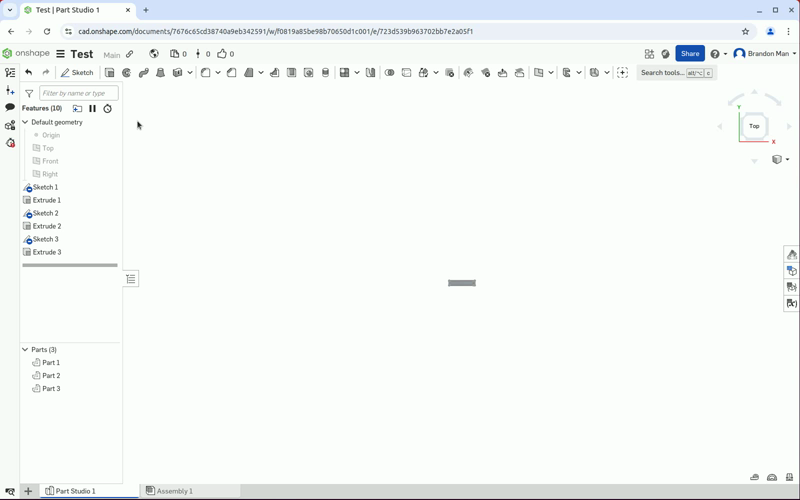
key(up, 3)
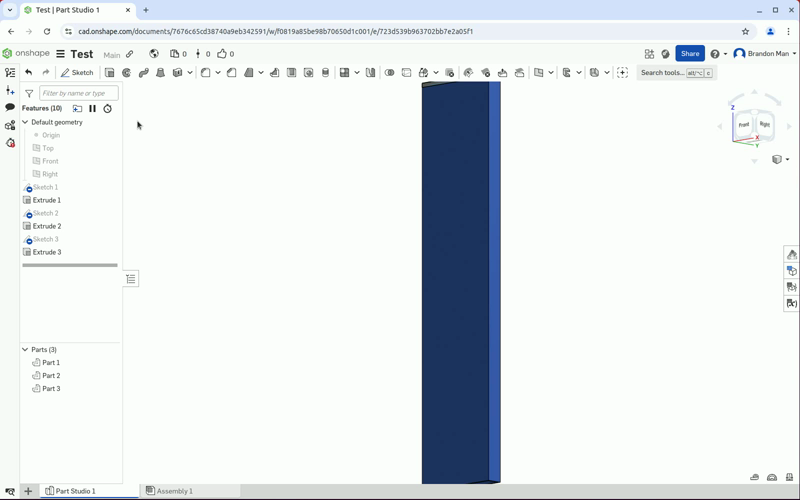
key(left, 3)
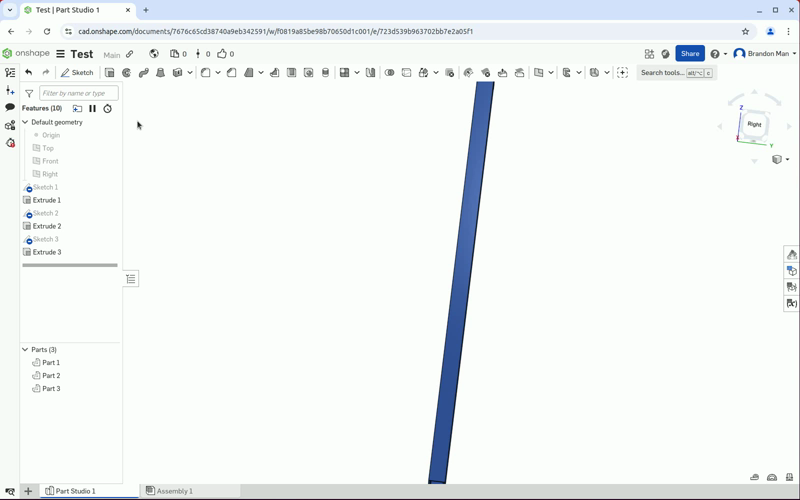
key(right, 3)
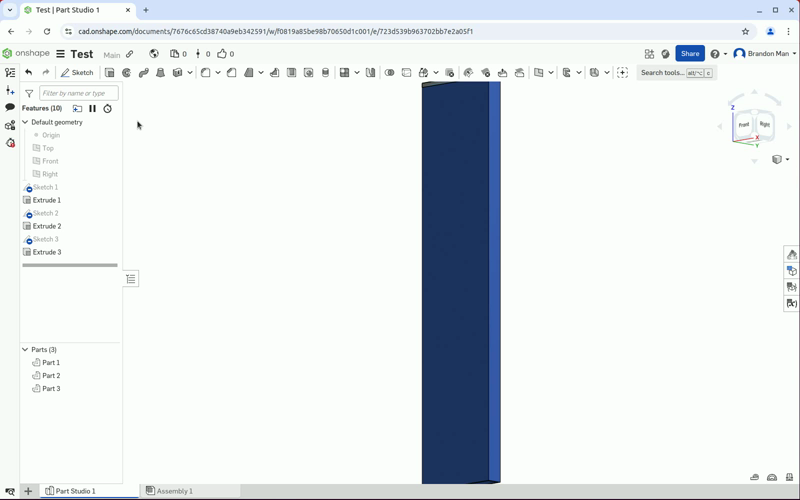
key(down, 3)
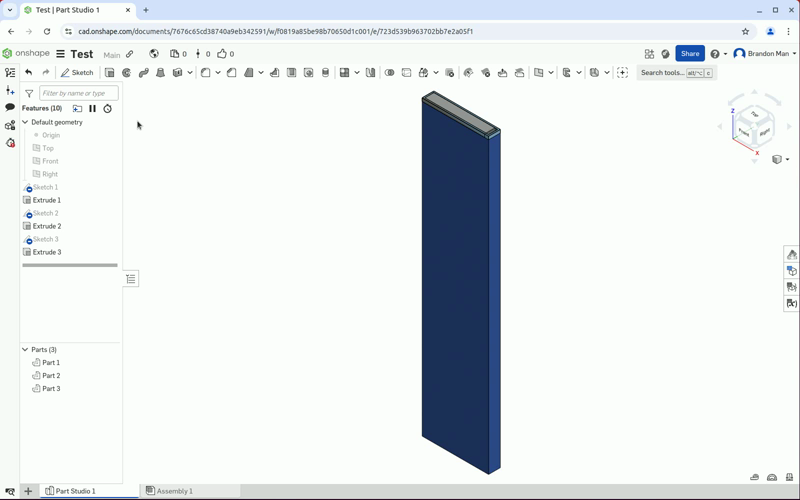
mouse_move(73, 189)
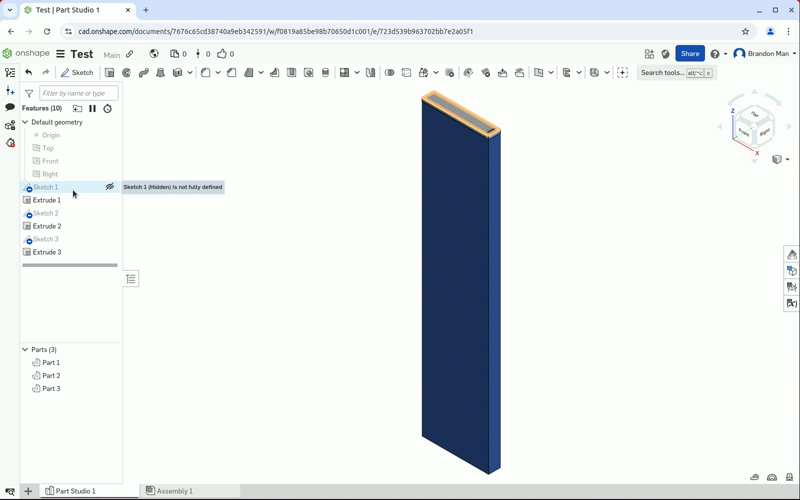
click(73, 189)